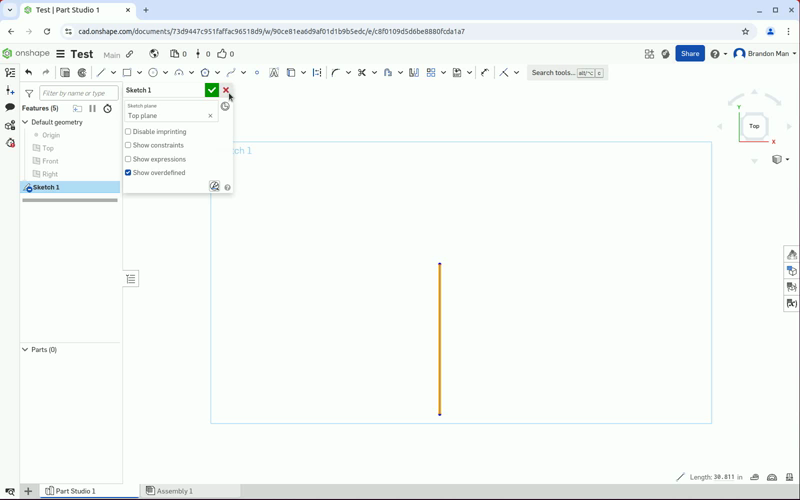
key(shift+h)
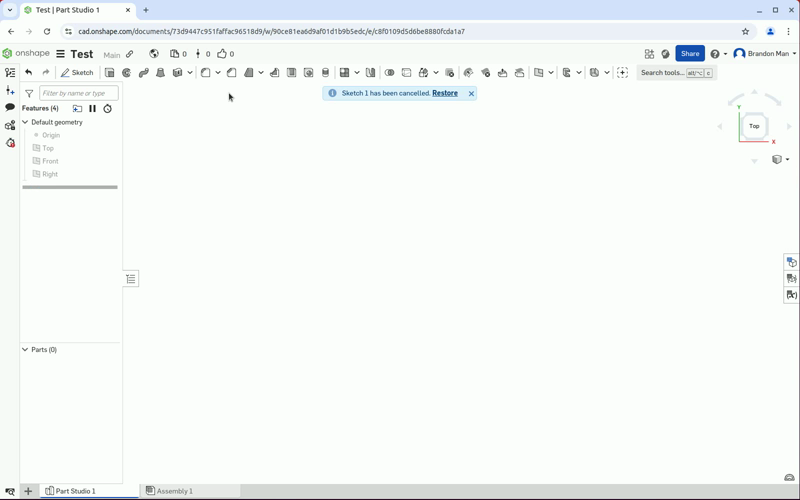
mouse_move(73, 352)
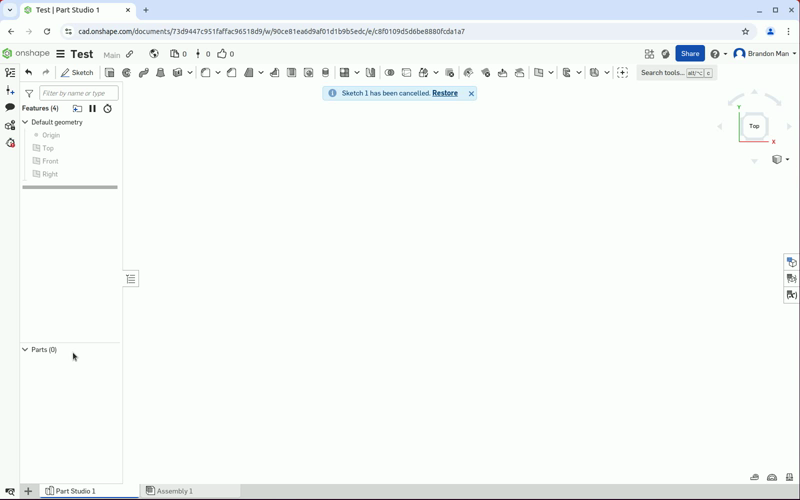
key(y)
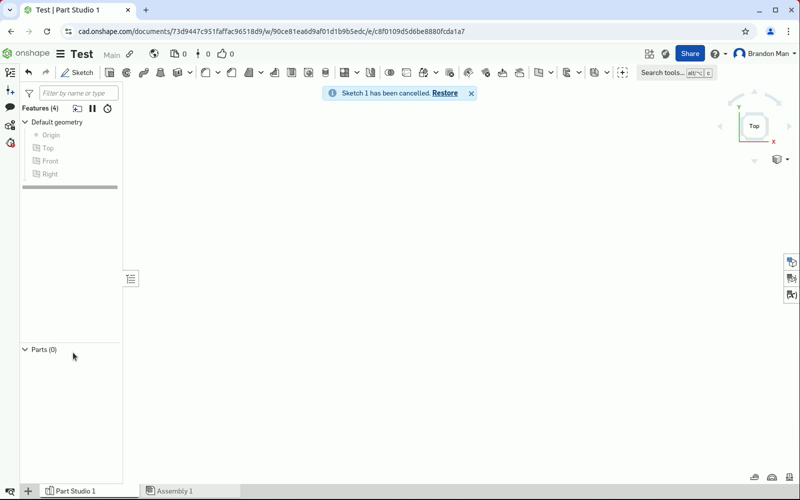
key(shift+p)
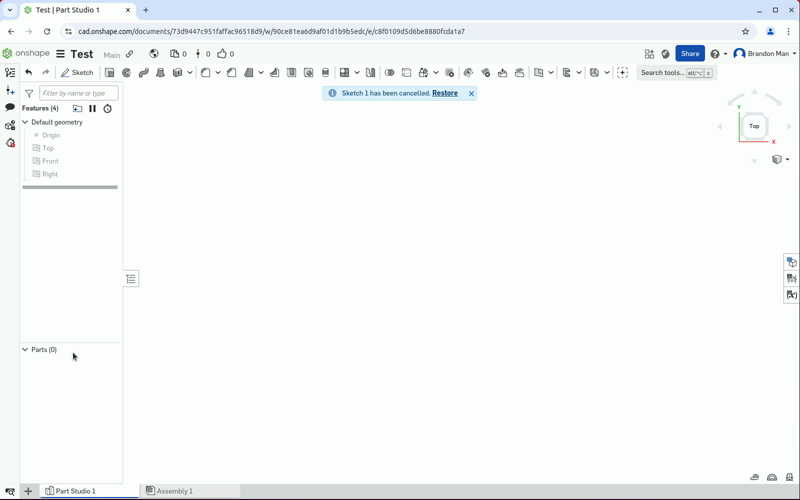
key(space)
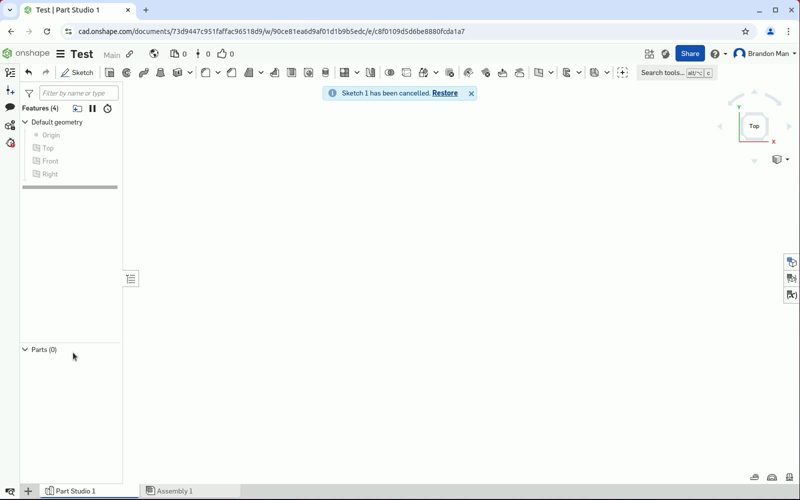
key_down(shift)
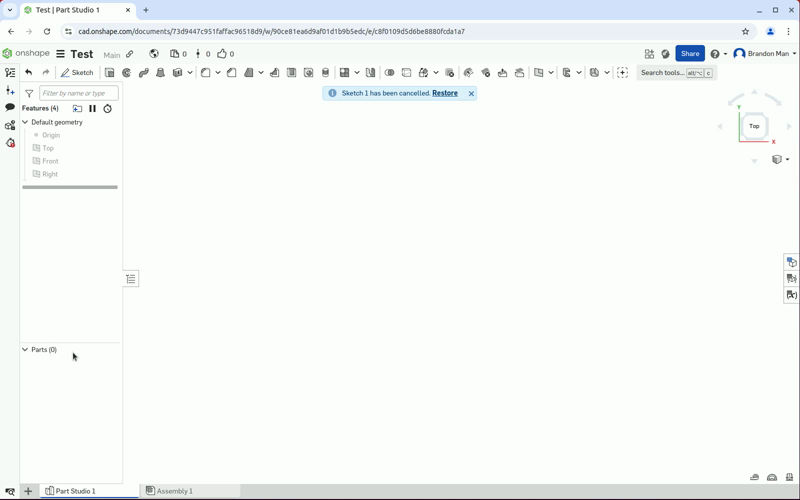
key(up)
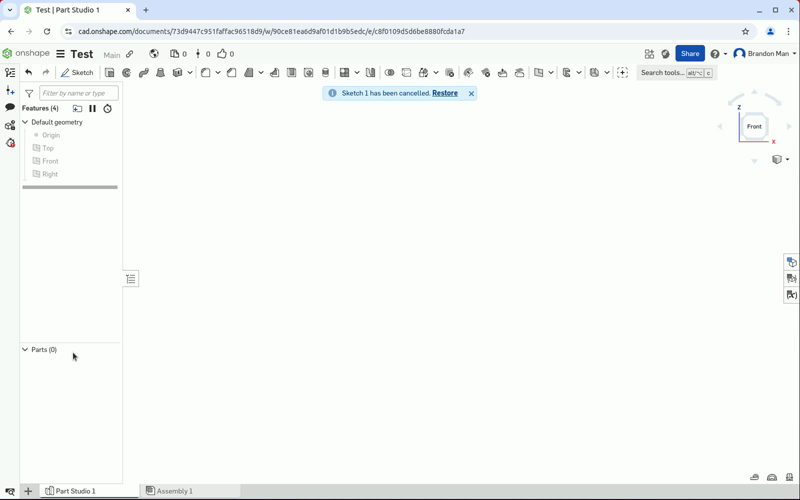
key_up(shift)
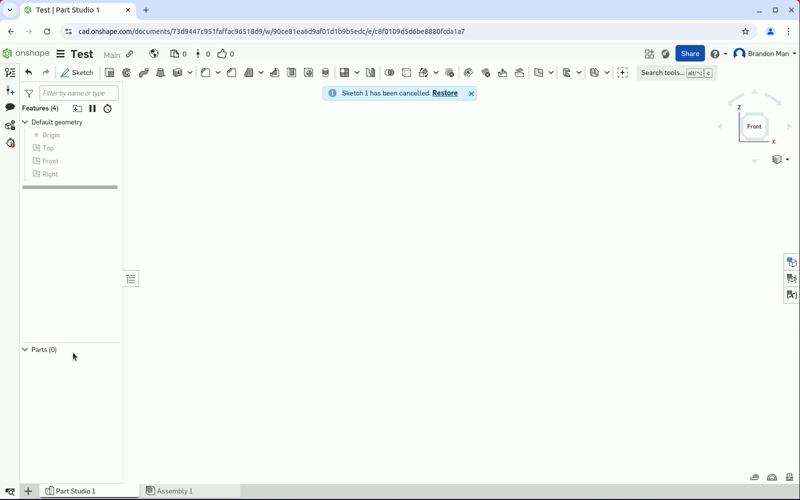
mouse_move(73, 352)
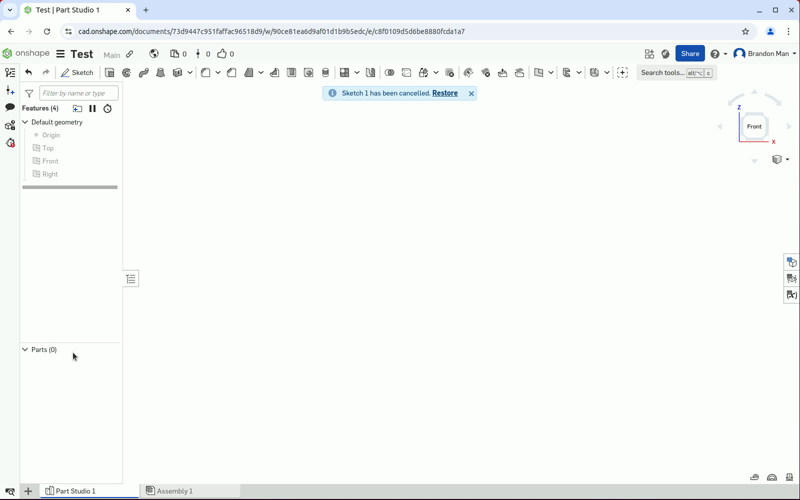
key(shift+y)
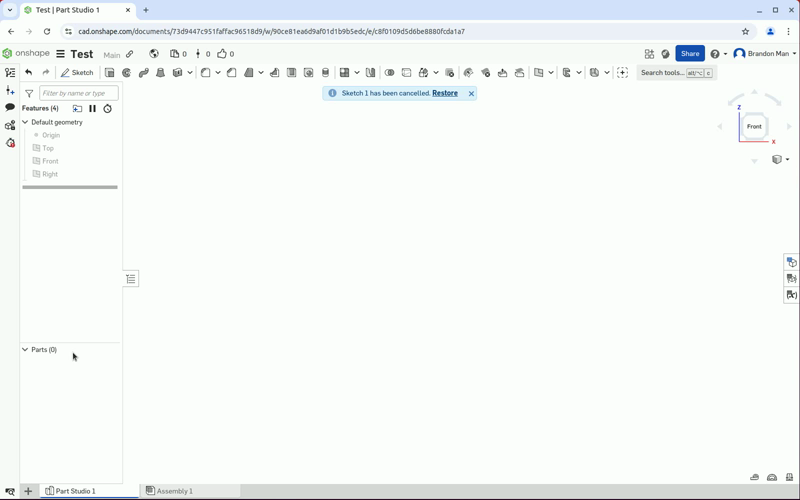
key(shift+s)
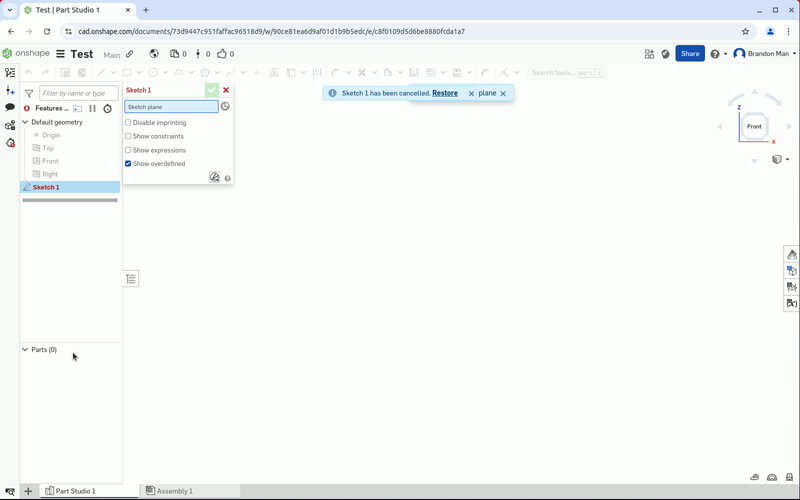
mouse_move(73, 163)
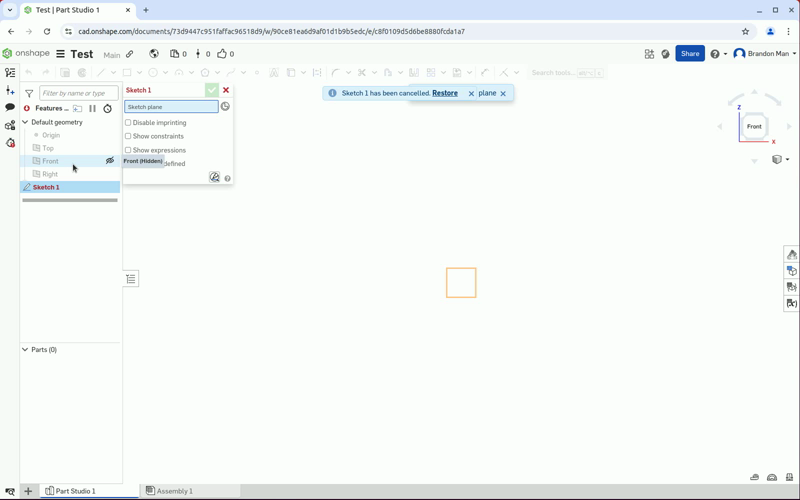
click(73, 163)
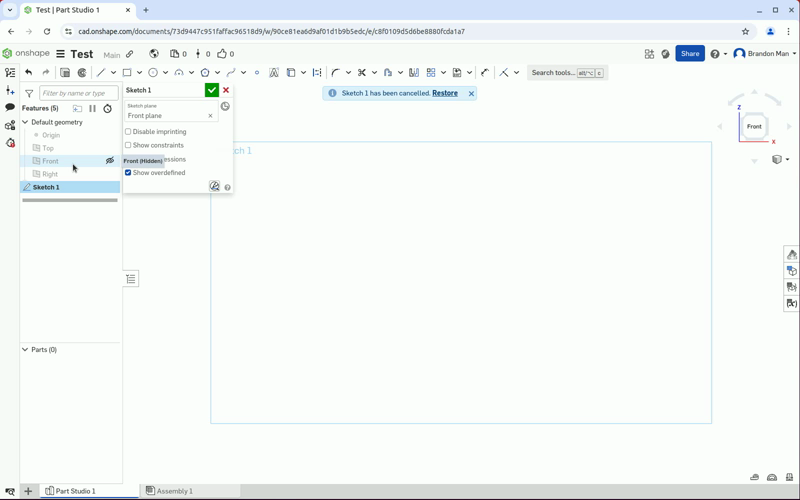
mouse_move(73, 352)
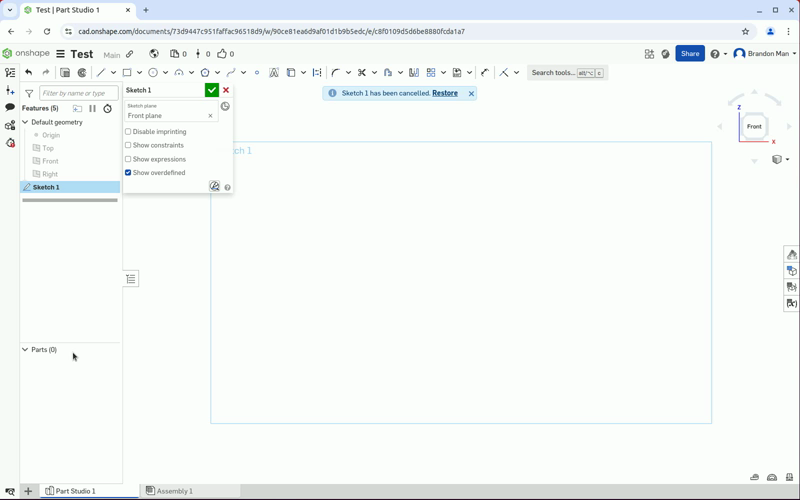
key(y)
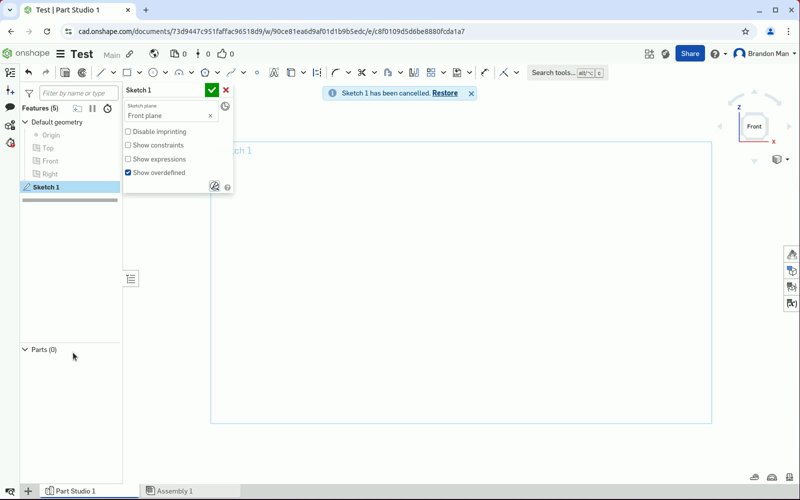
key(l)
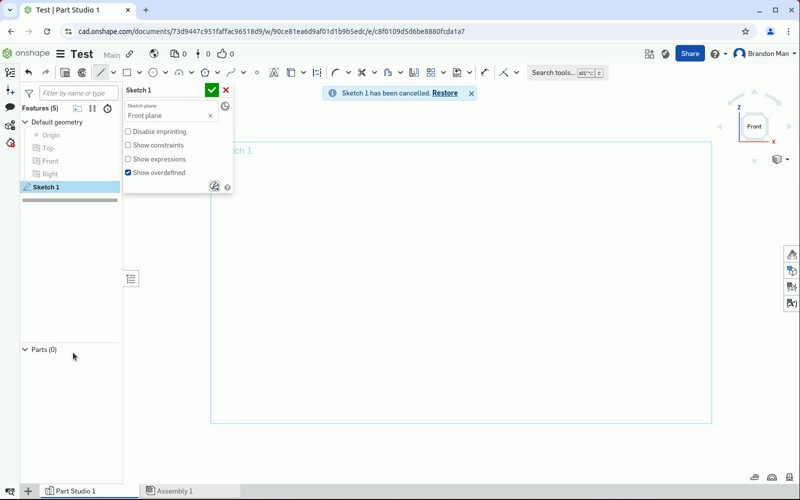
key_down(shift)
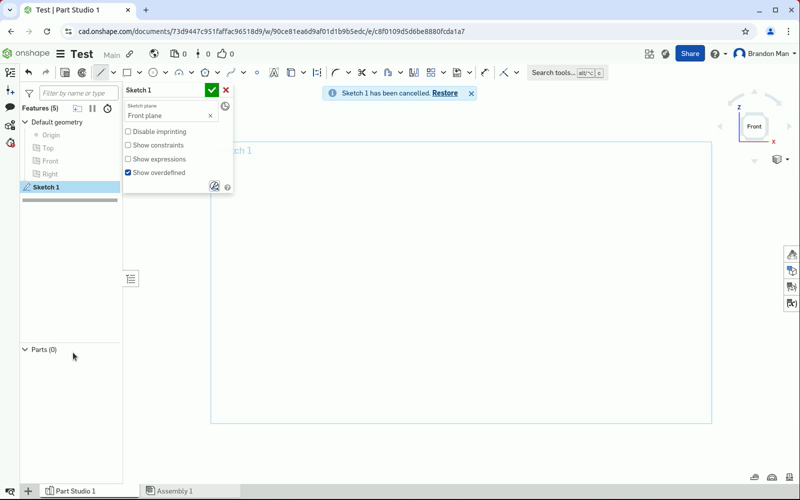
mouse_move(423, 301)
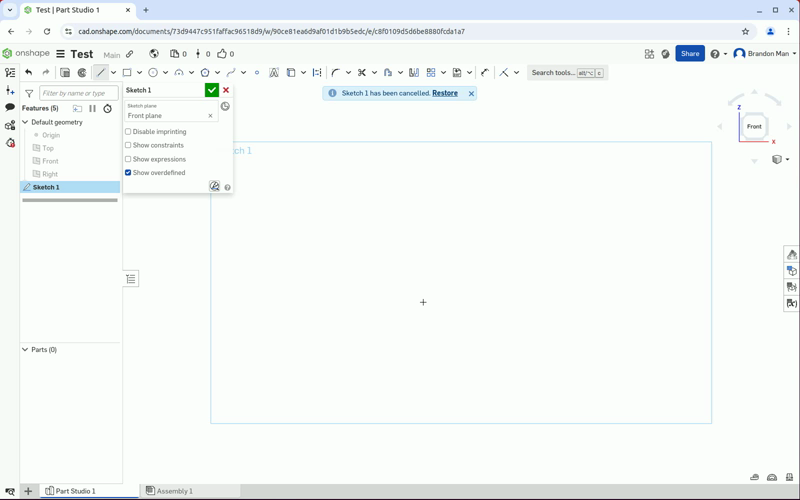
click(423, 301)
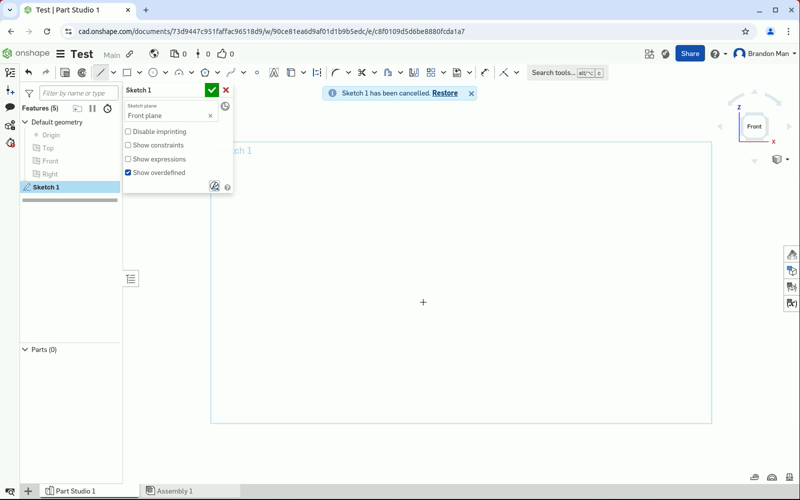
key_up(shift)
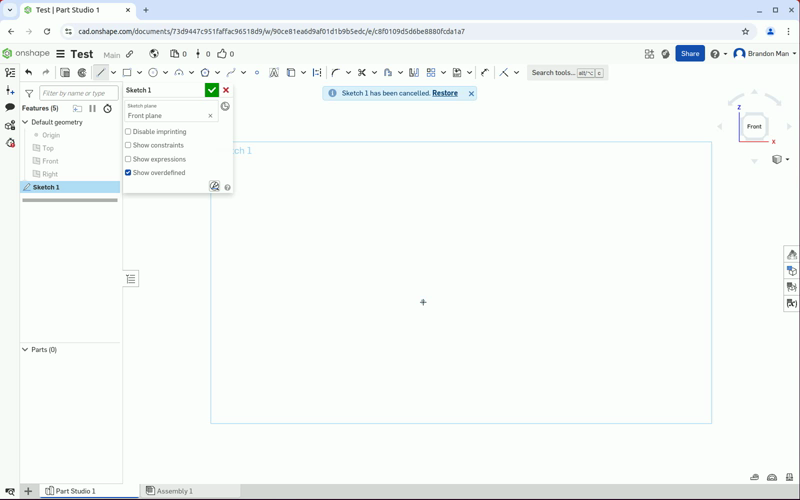
key_down(shift)
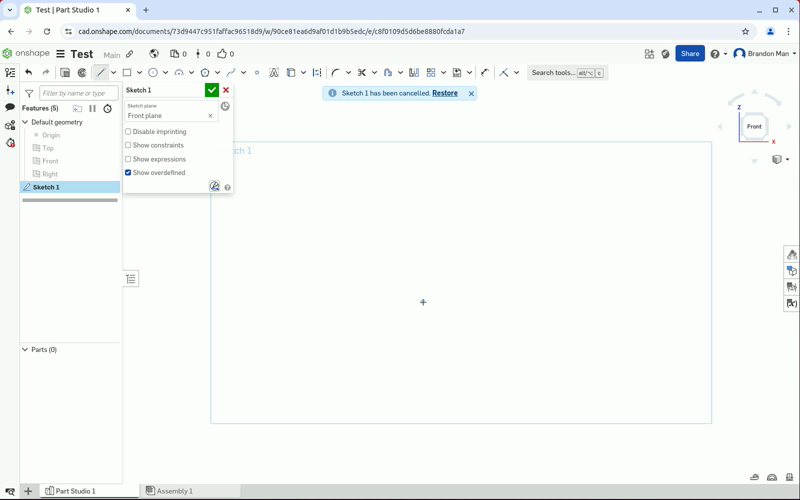
mouse_move(453, 301)
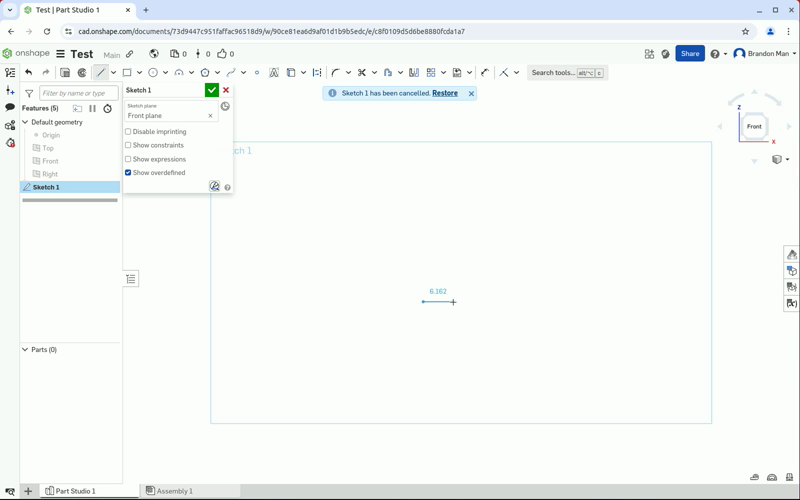
mouse_move(475, 301)
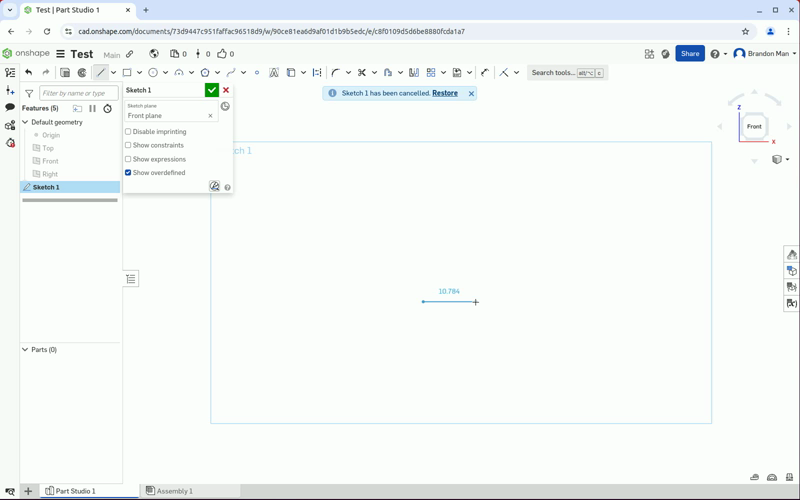
click(475, 301)
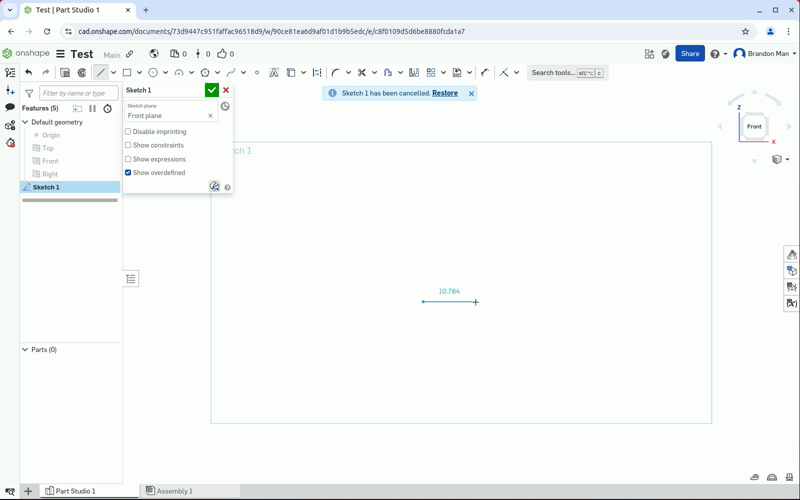
key_up(shift)
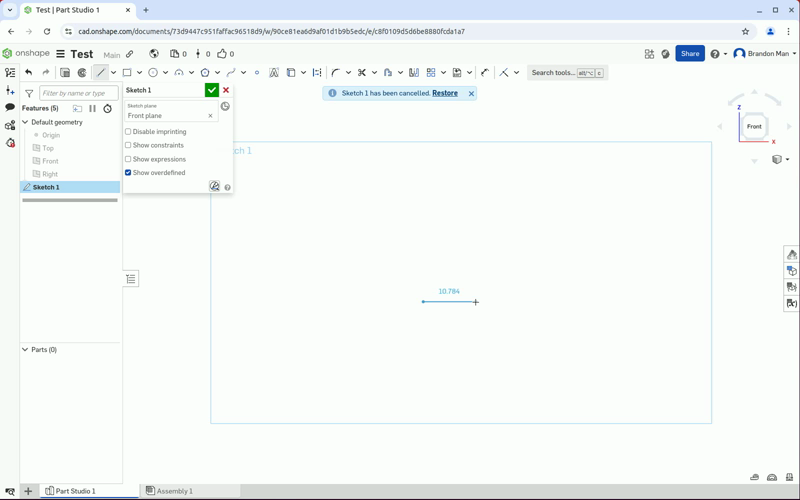
key_down(shift)
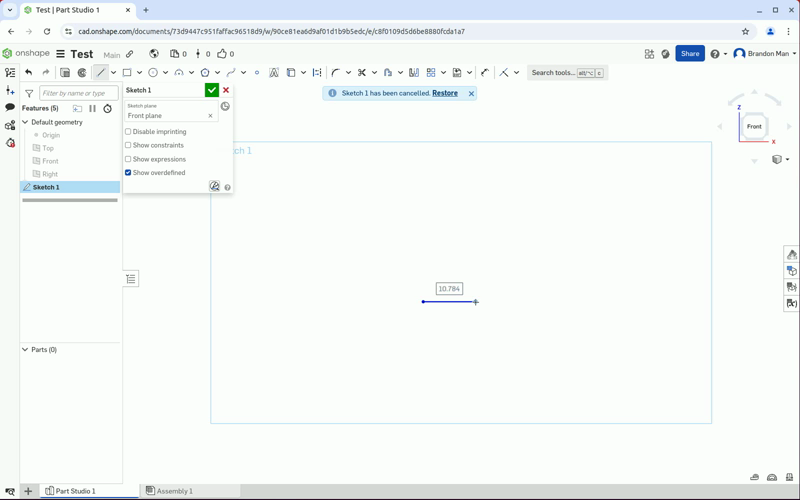
mouse_move(505, 301)
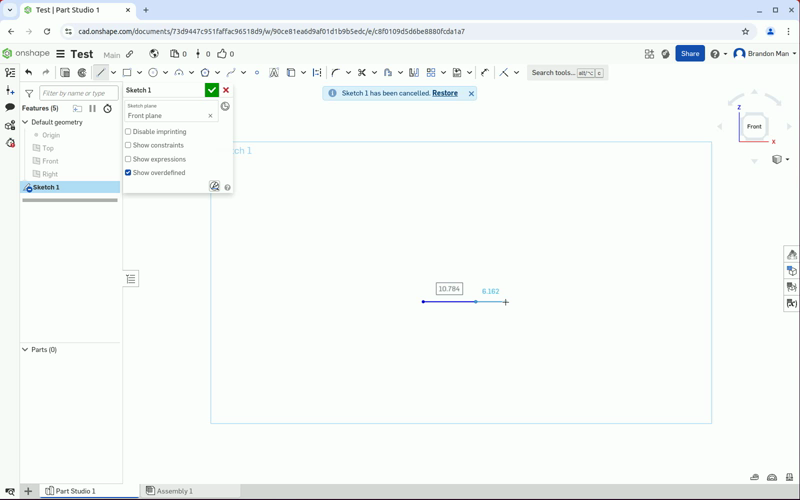
mouse_move(475, 270)
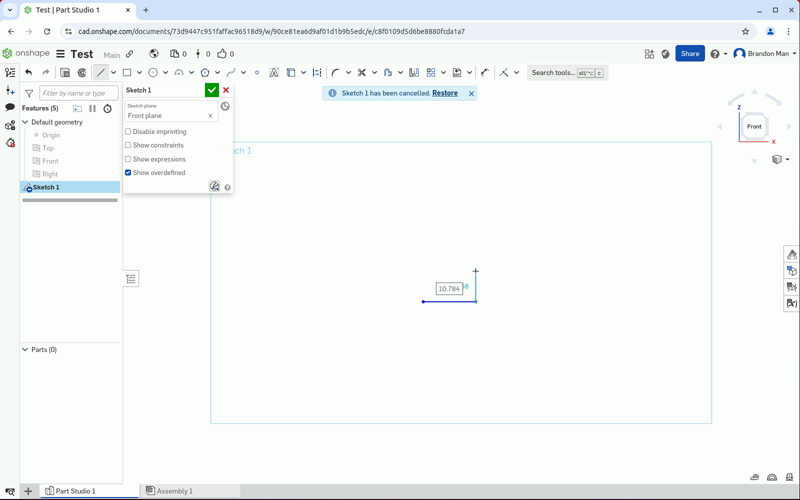
click(475, 270)
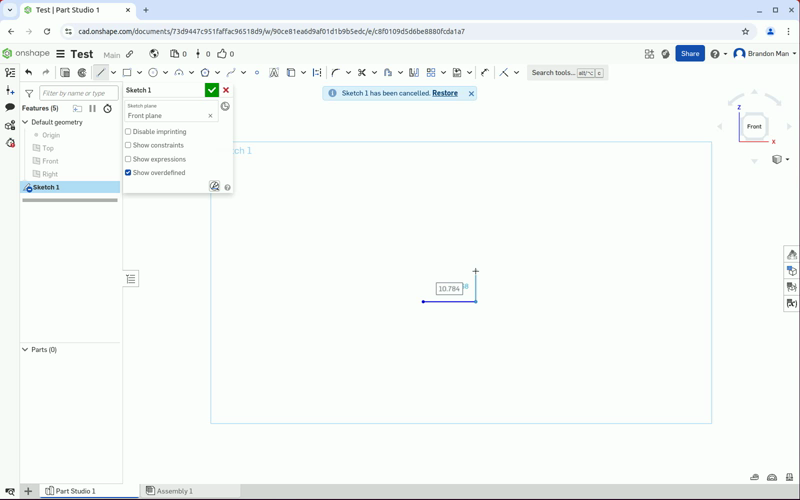
key_up(shift)
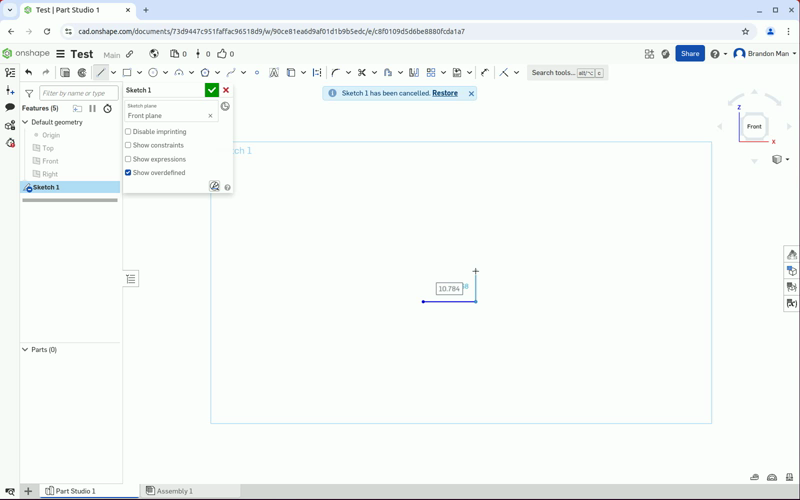
key_down(shift)
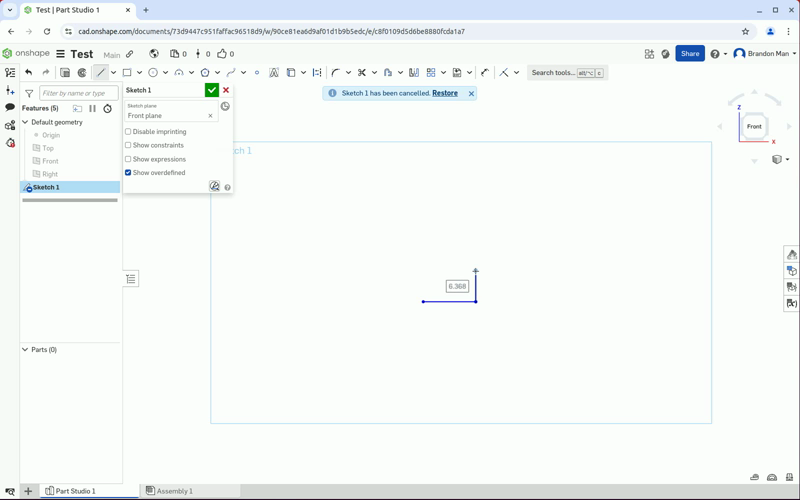
mouse_move(505, 270)
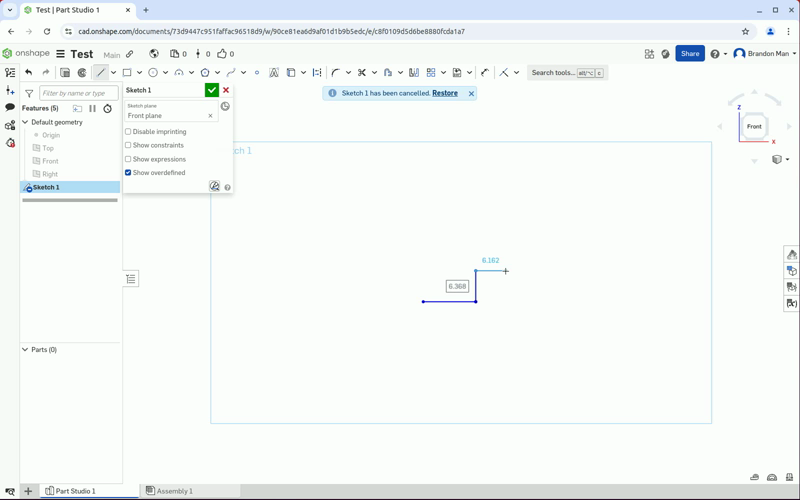
mouse_move(423, 270)
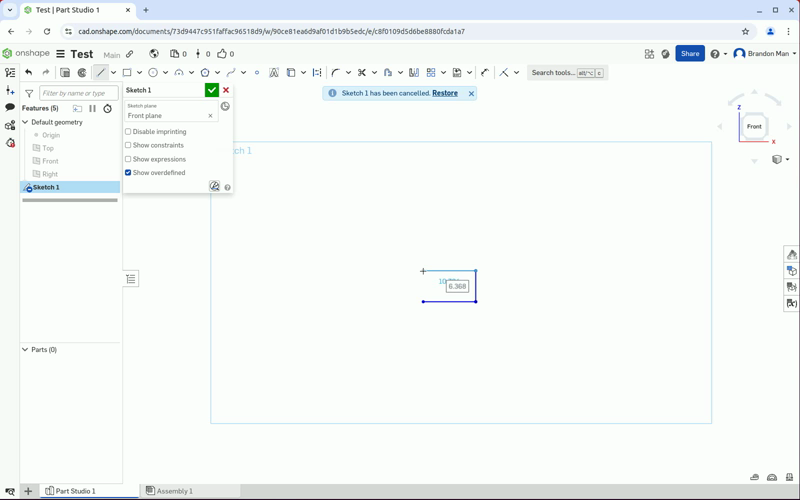
click(423, 270)
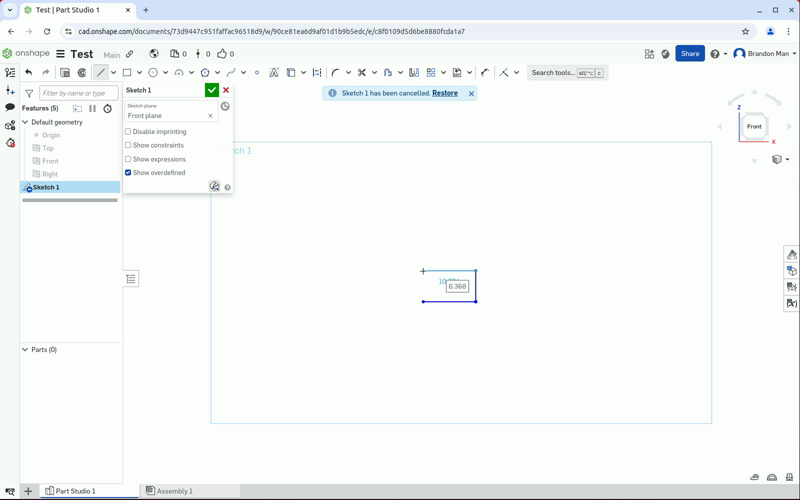
key_up(shift)
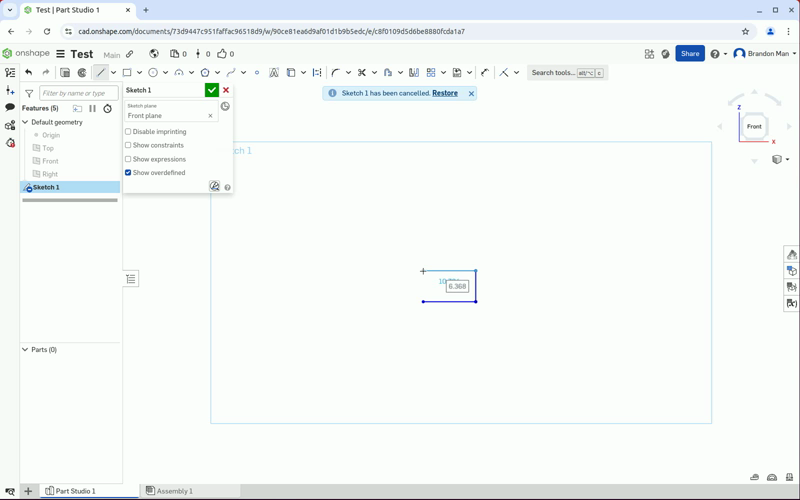
mouse_move(453, 270)
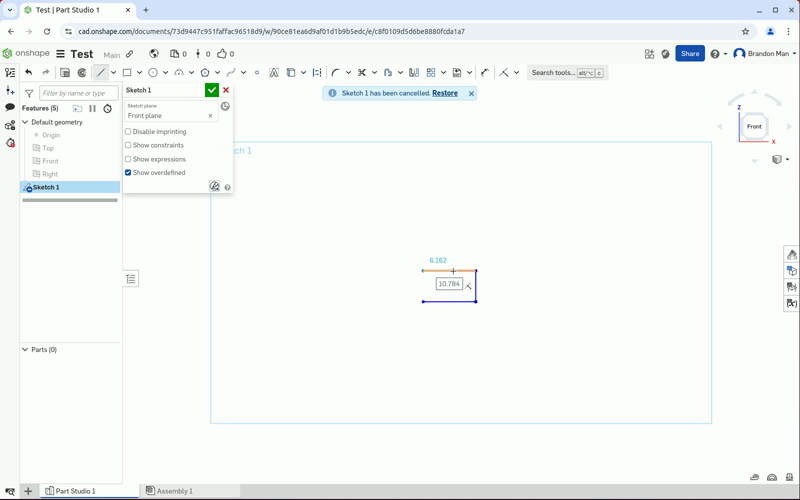
key_down(shift)
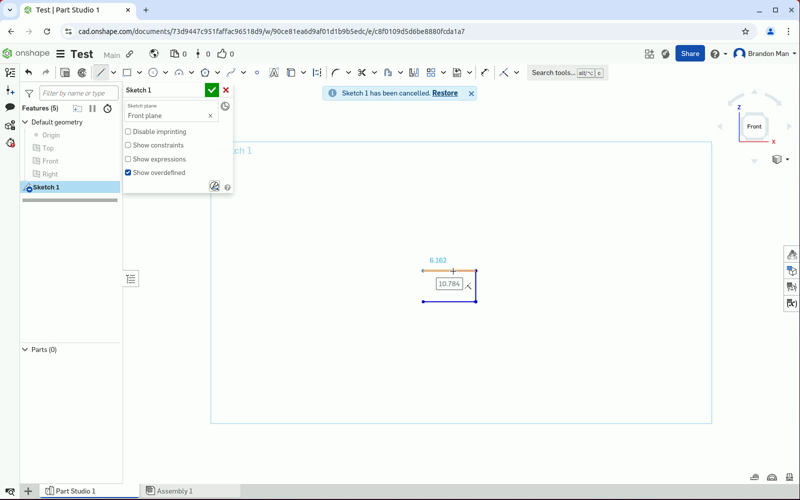
mouse_move(423, 301)
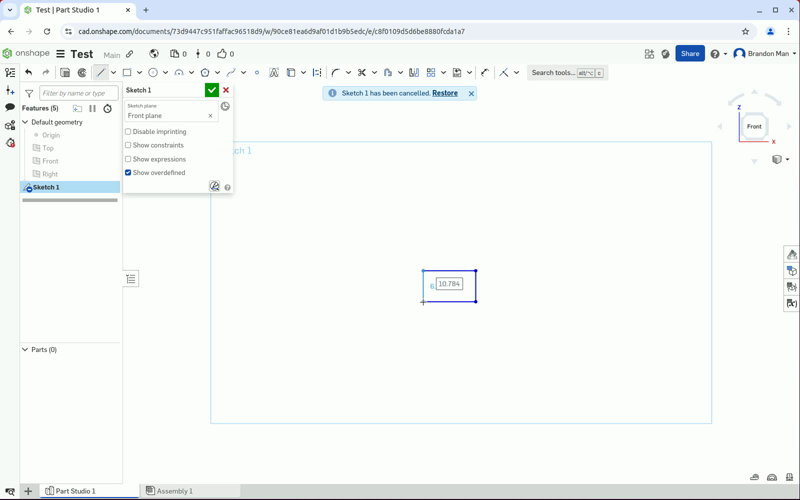
key_up(shift)
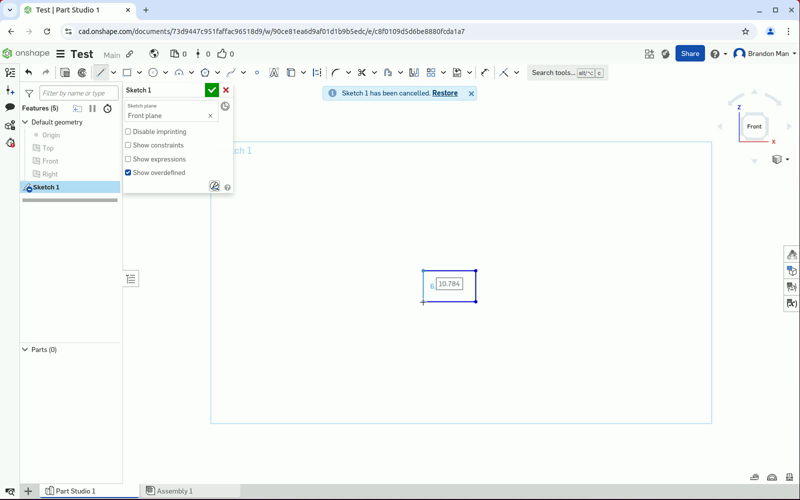
click(423, 301)
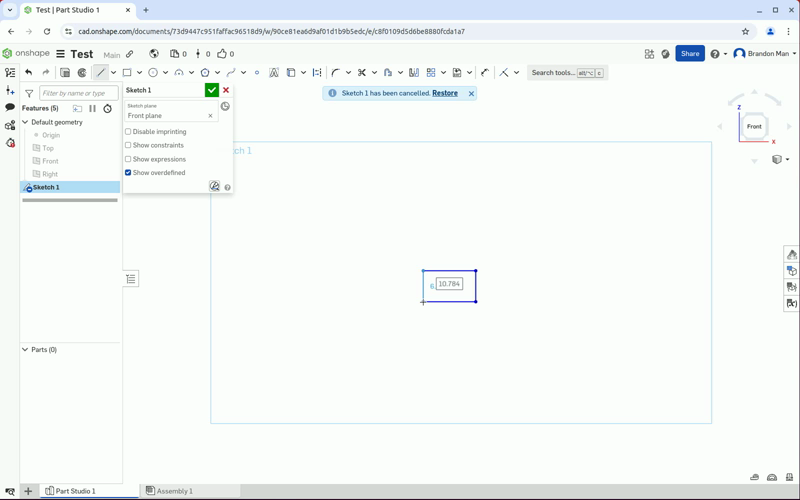
key(esc)
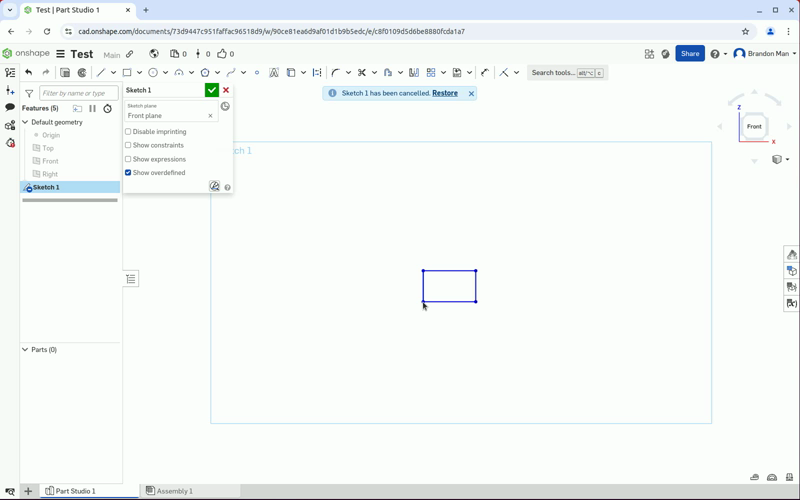
mouse_move(439, 297)
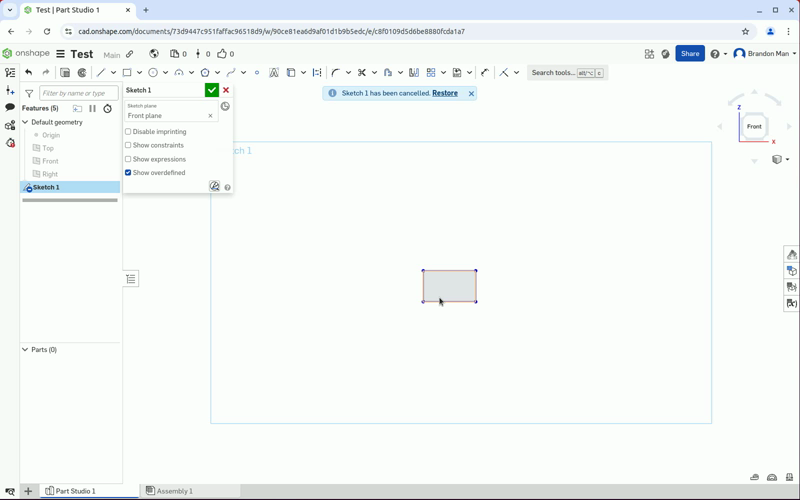
scroll(6)
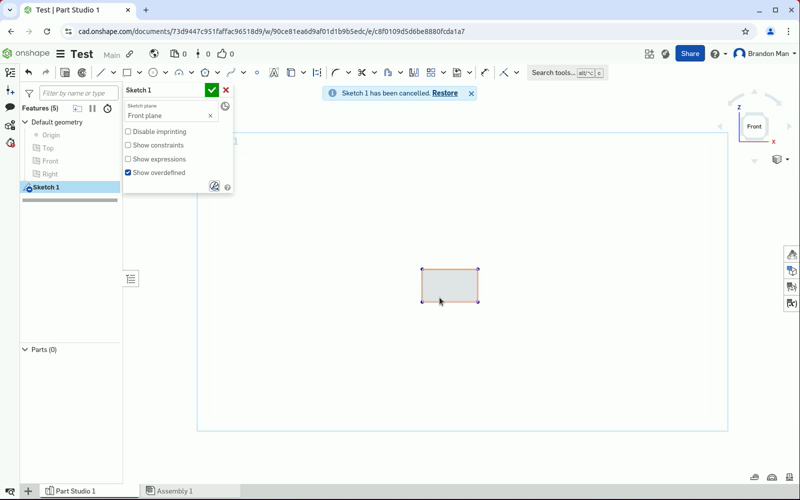
scroll(6)
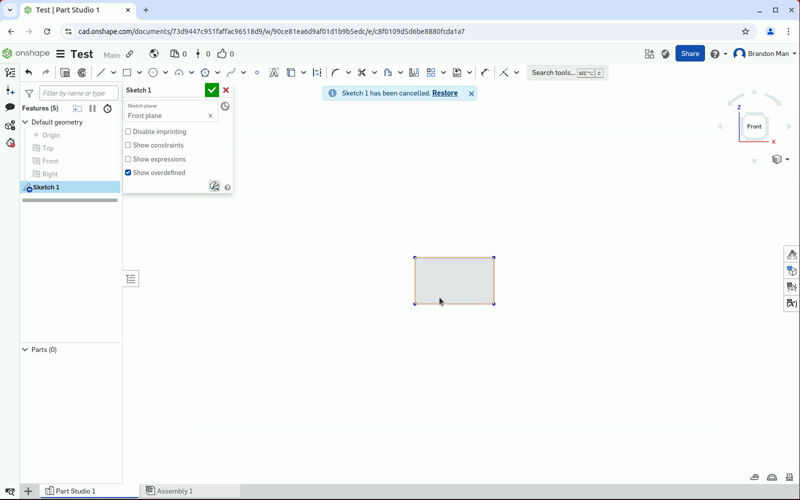
scroll(6)
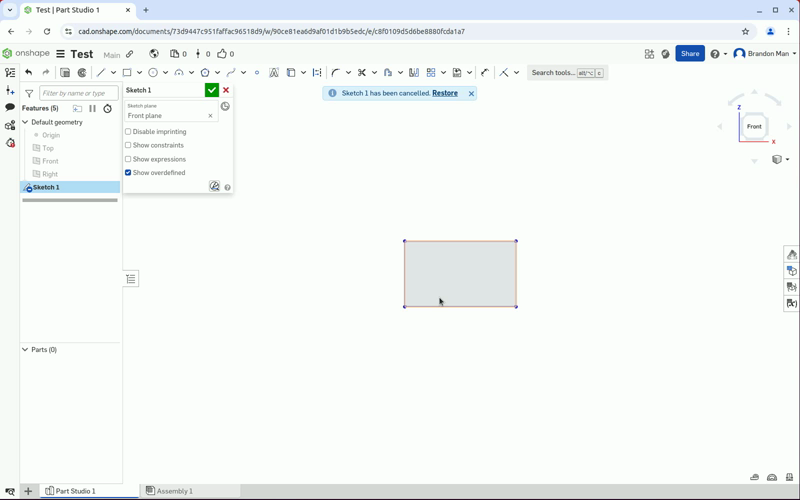
scroll(6)
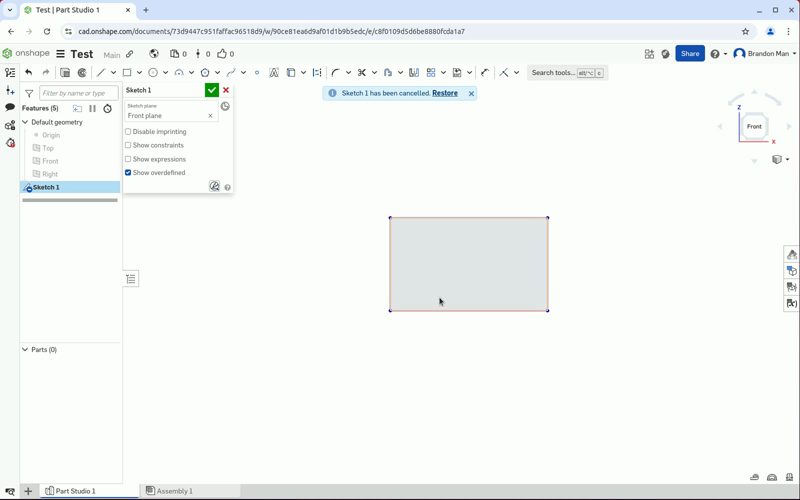
scroll(6)
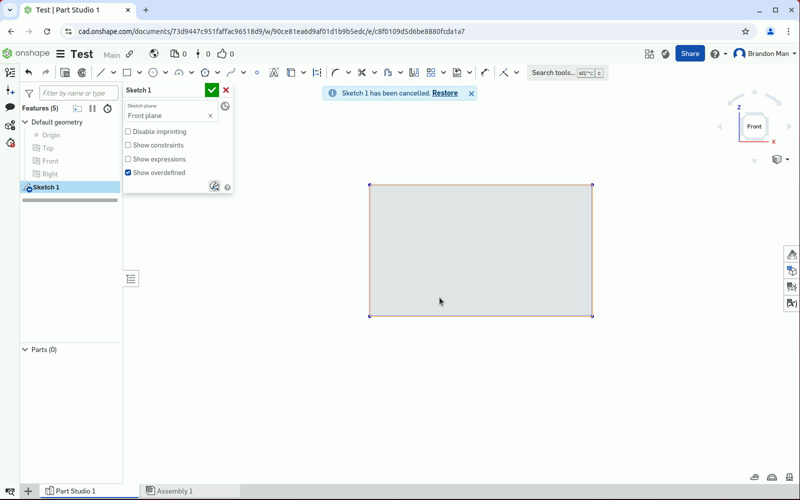
scroll(6)
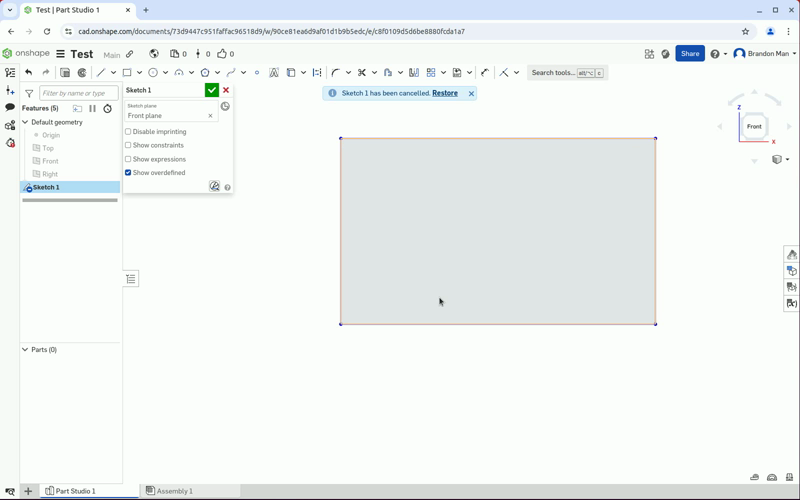
scroll(6)
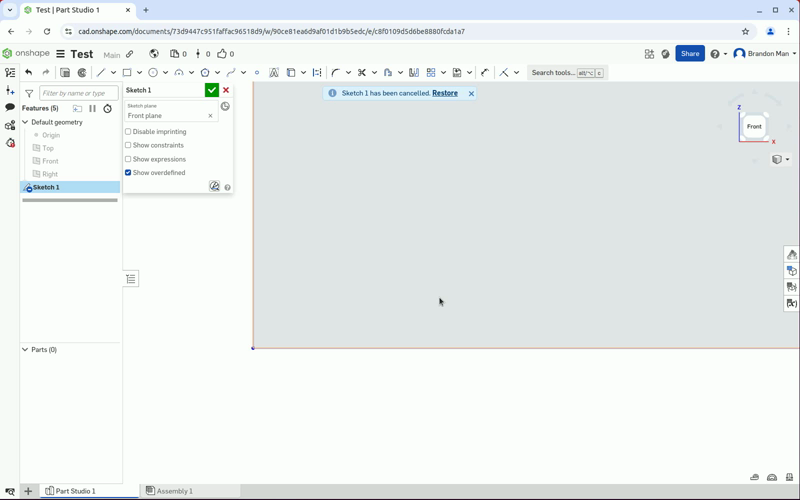
click(439, 297)
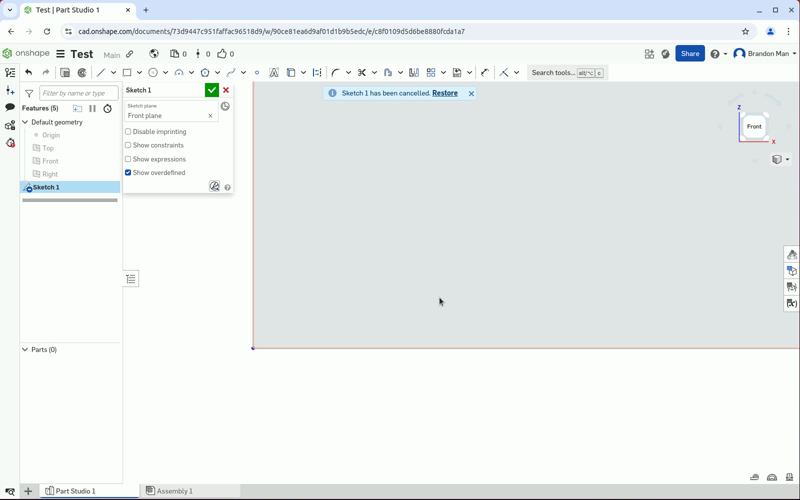
scroll(-6)
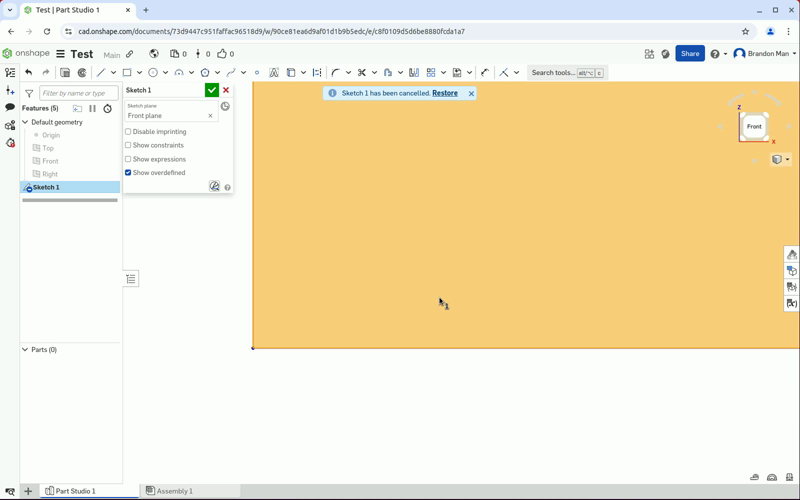
scroll(-6)
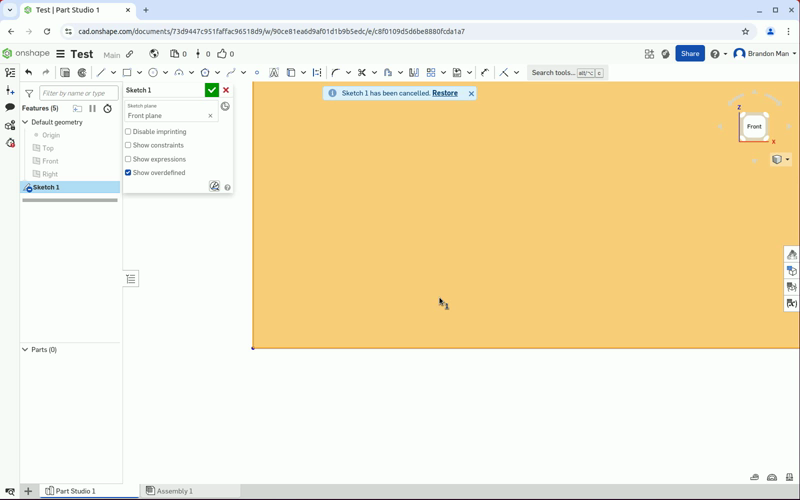
scroll(-6)
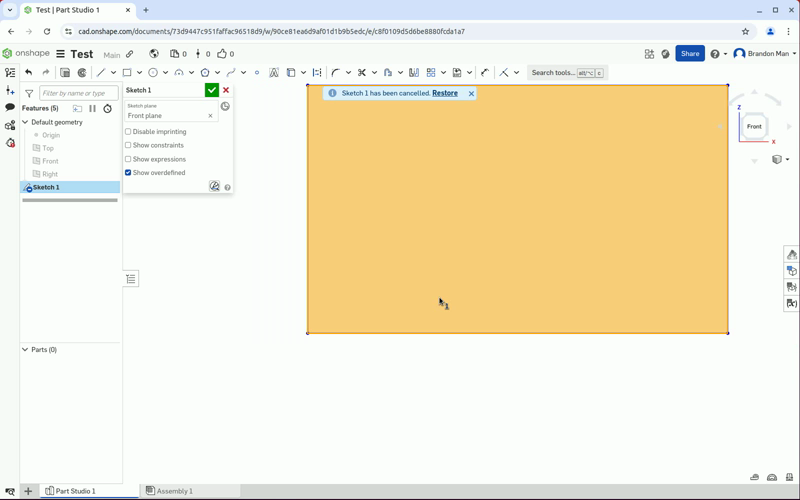
scroll(-6)
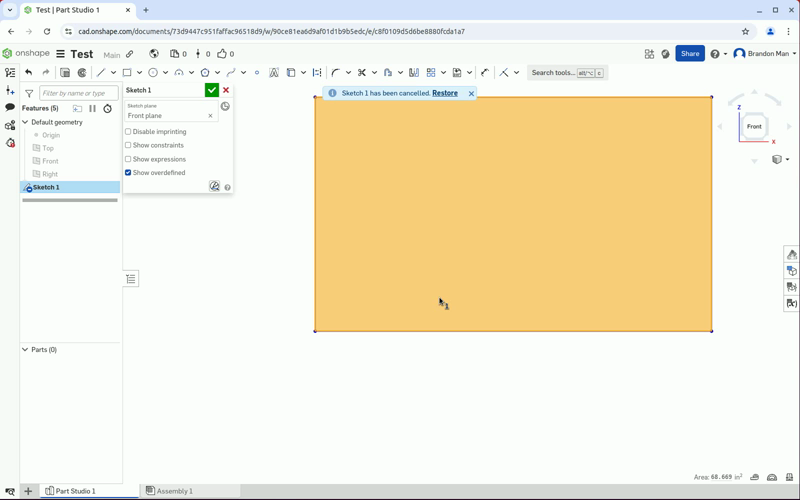
scroll(-6)
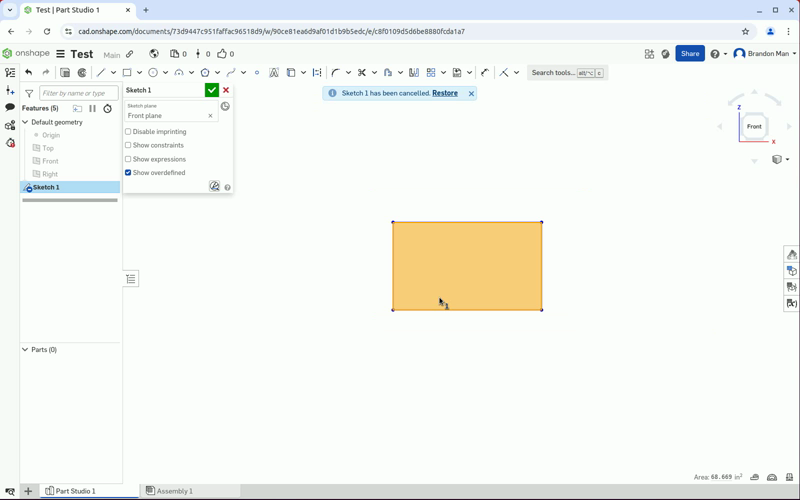
scroll(-6)
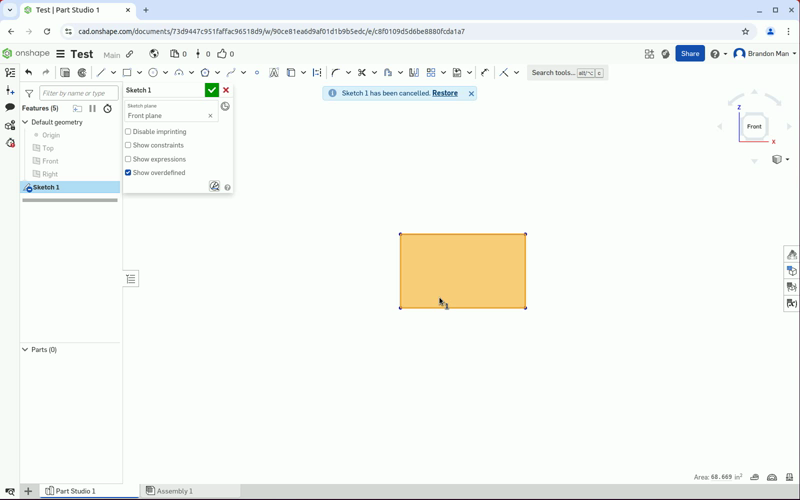
scroll(-6)
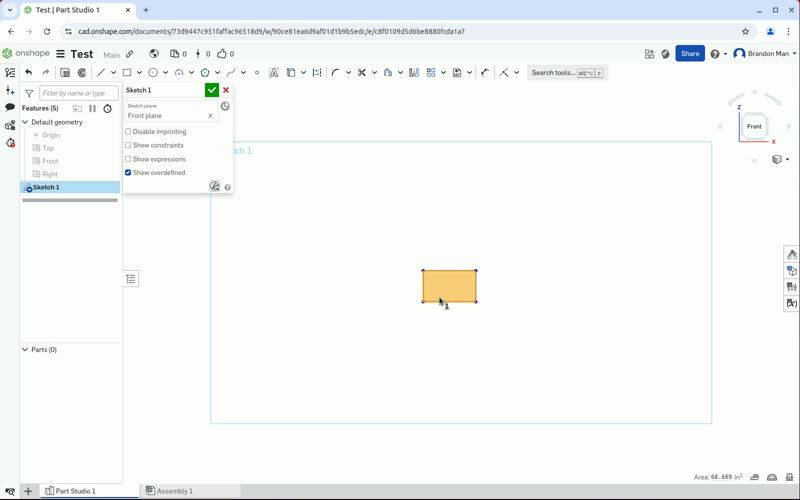
mouse_move(73, 352)
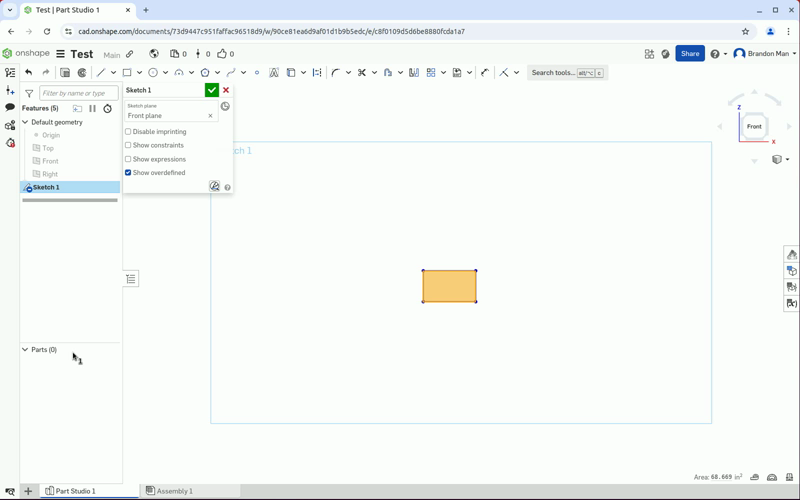
key(shift+y)
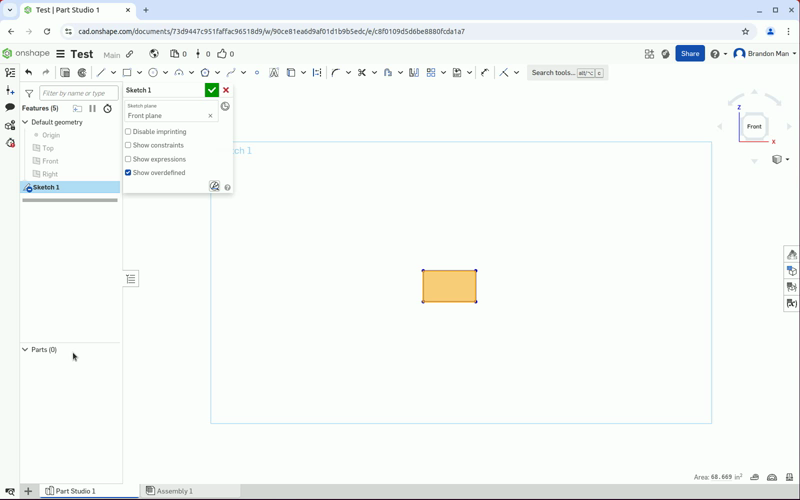
key(shift+e)
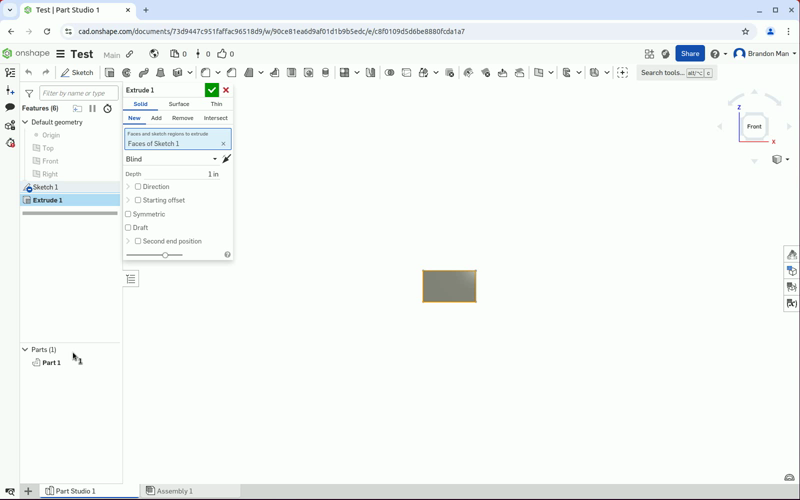
mouse_move(143, 106)
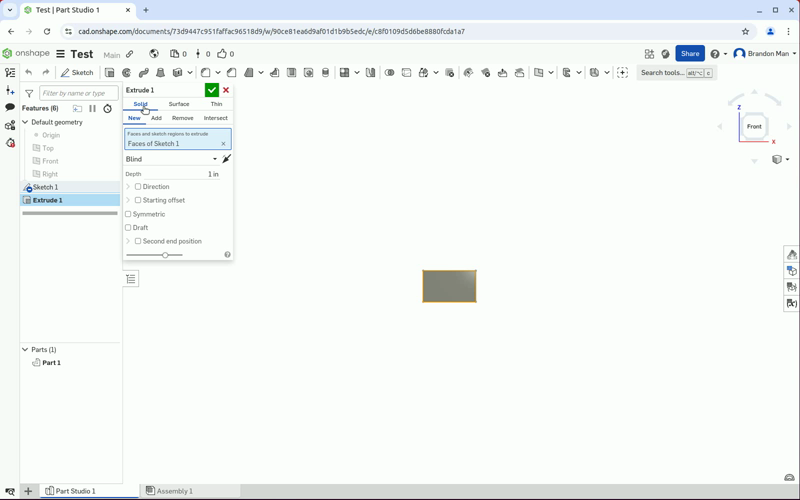
click(143, 106)
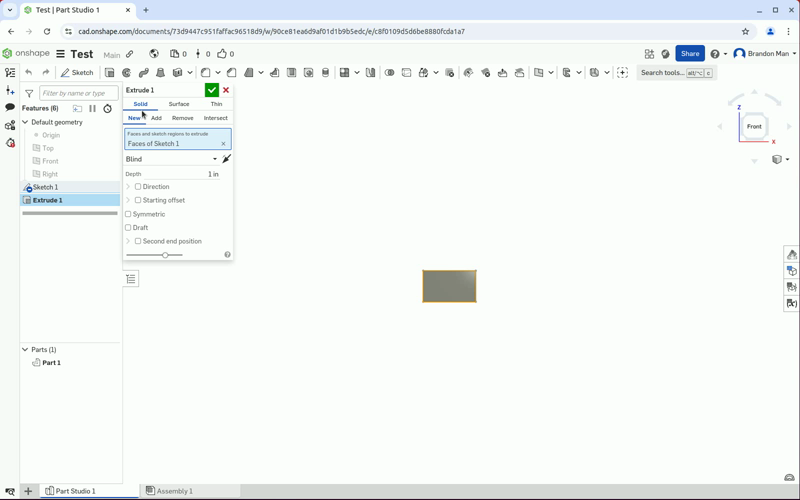
mouse_move(137, 120)
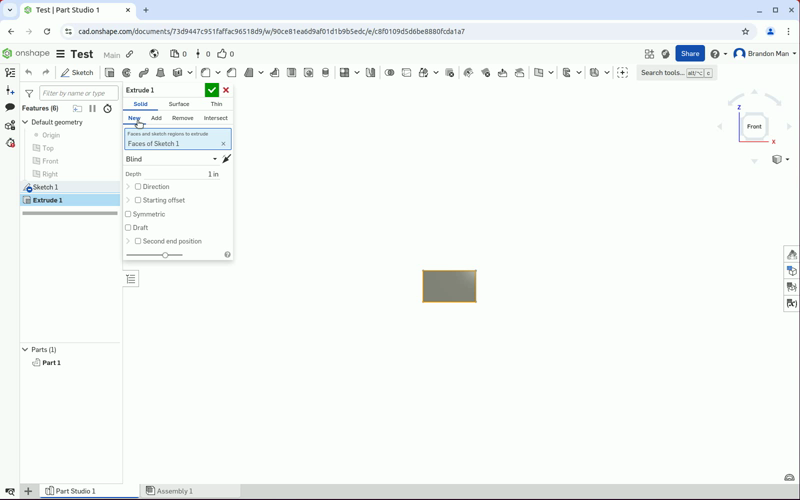
click(137, 120)
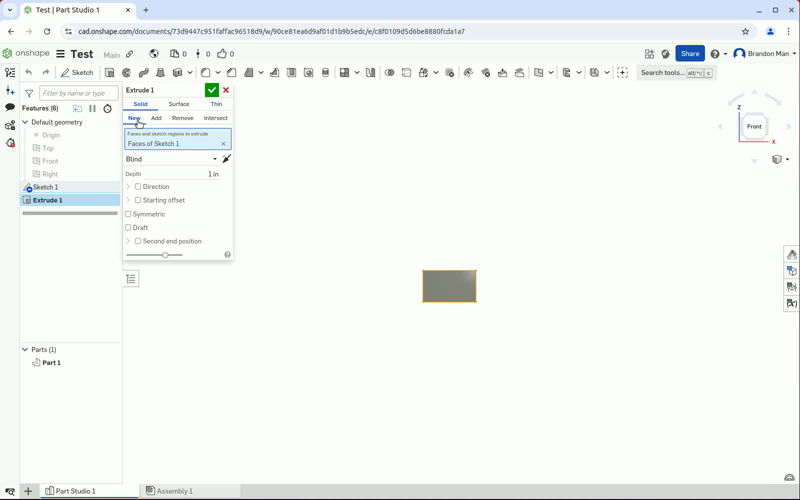
key(tab, 4)
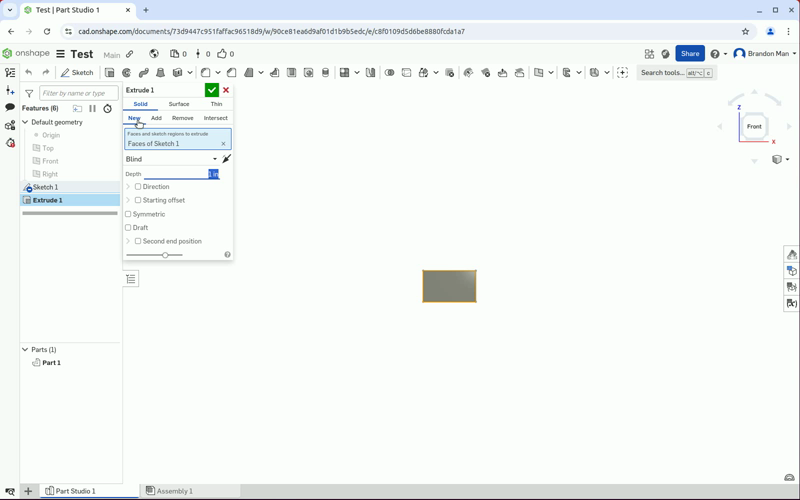
text(0.722)
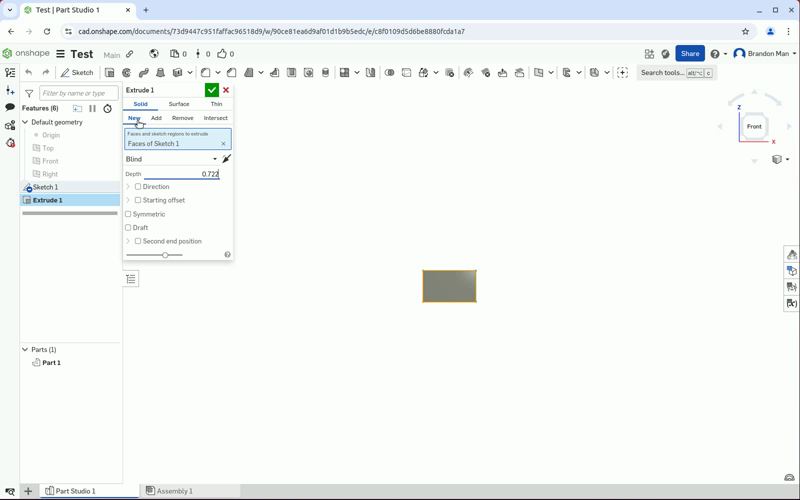
key(enter)
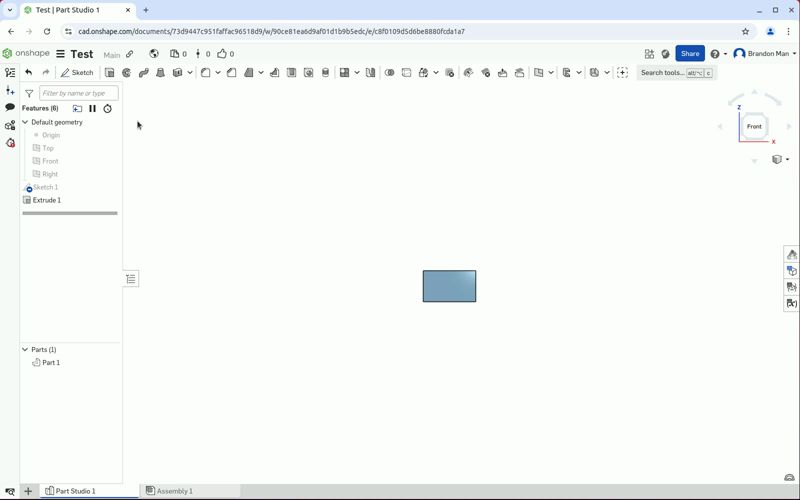
key(shift+h)
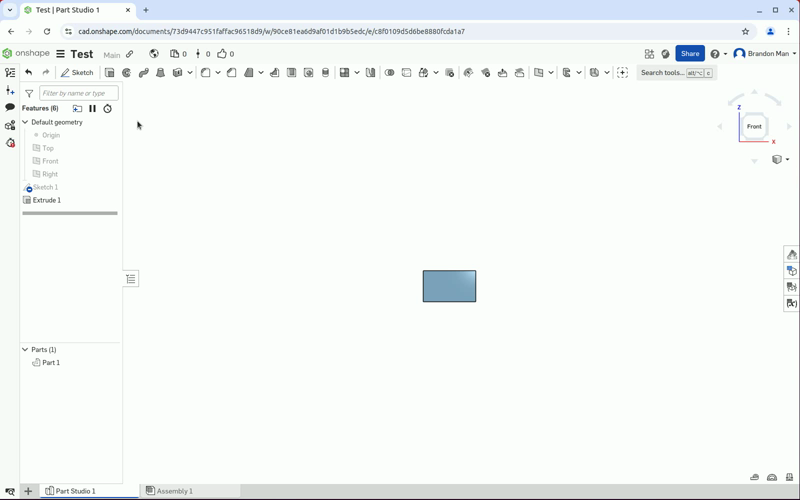
key(shift+h)
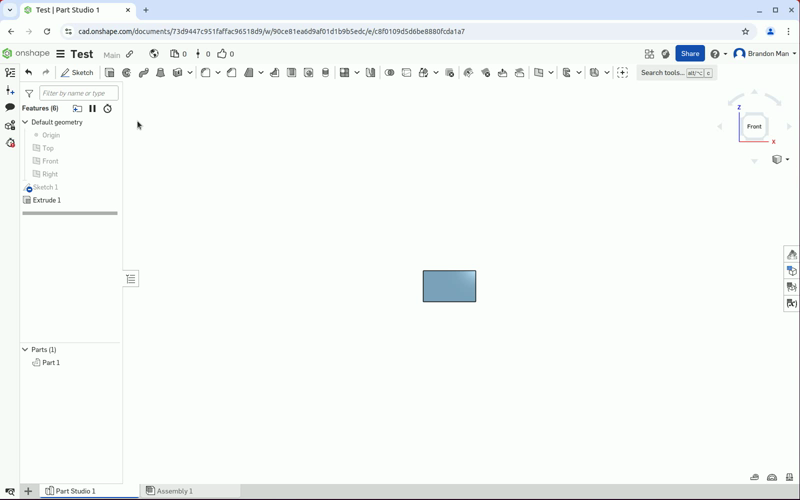
mouse_move(73, 189)
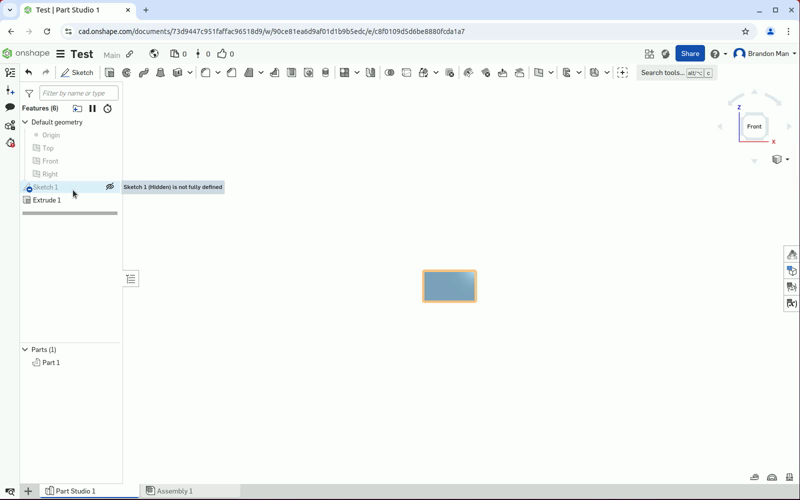
click(73, 189)
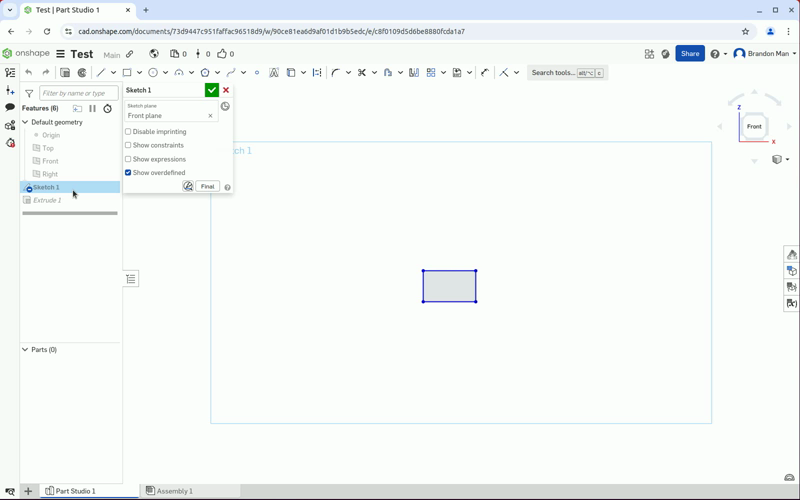
mouse_move(229, 92)
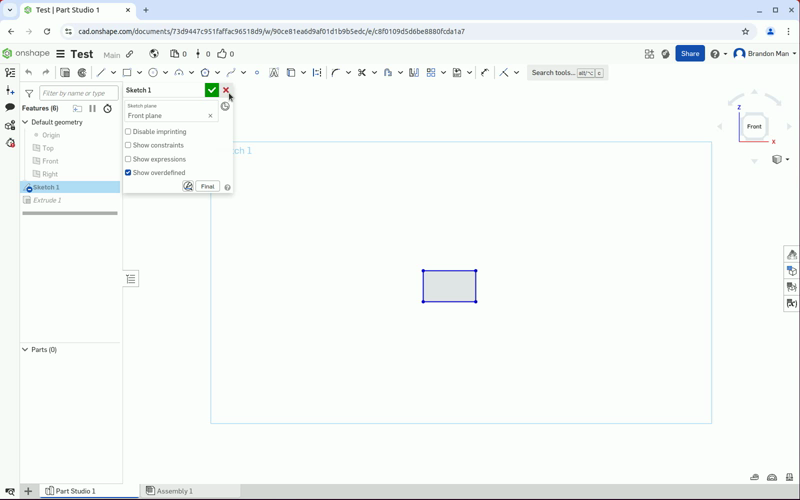
click(229, 92)
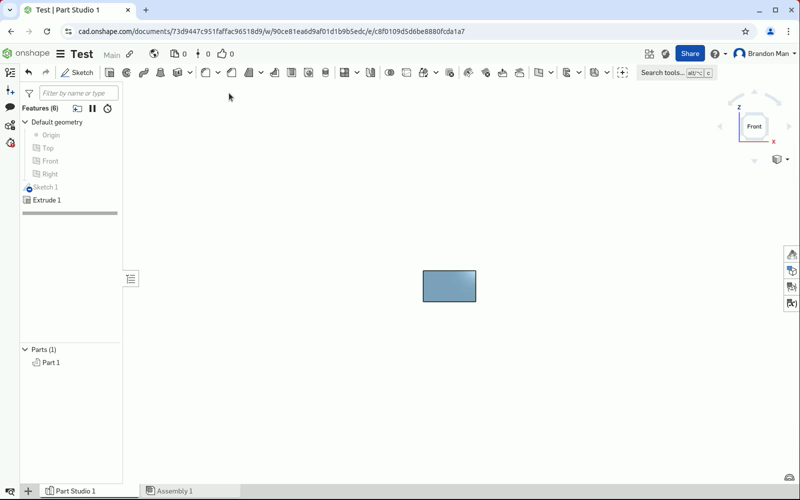
mouse_move(73, 352)
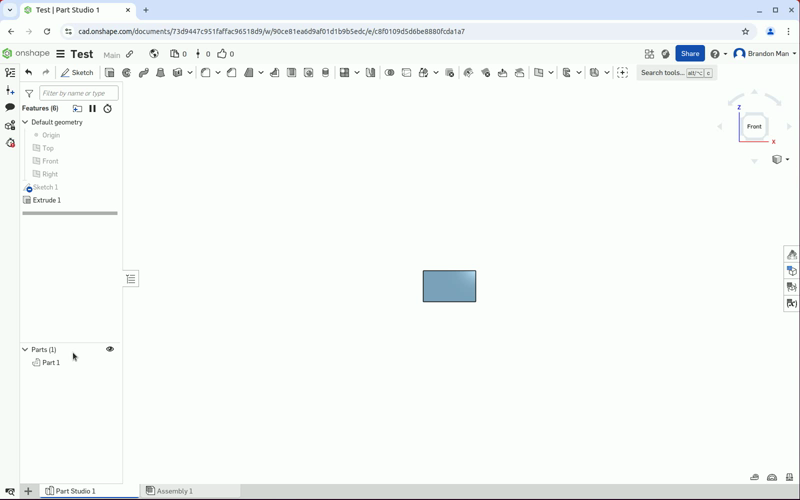
key(y)
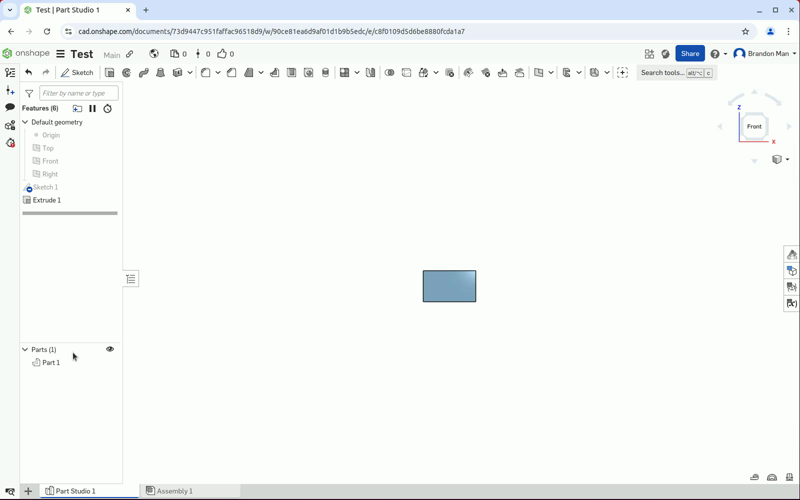
key(shift+p)
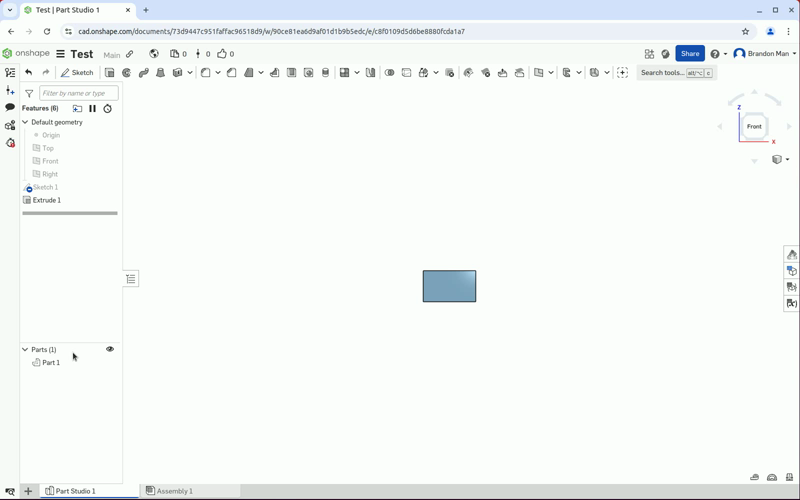
key(space)
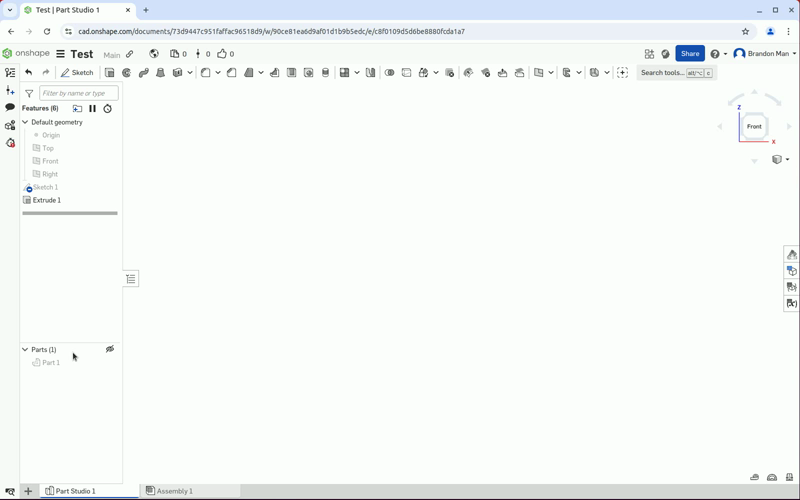
key_down(shift)
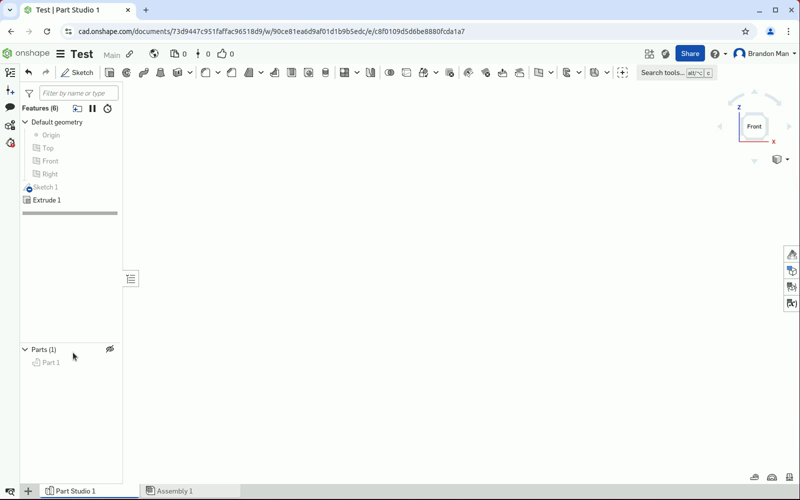
key(left)
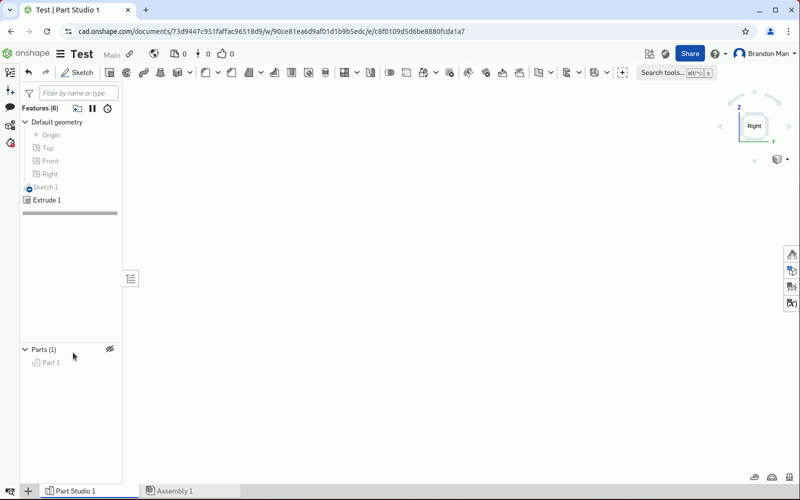
key_up(shift)
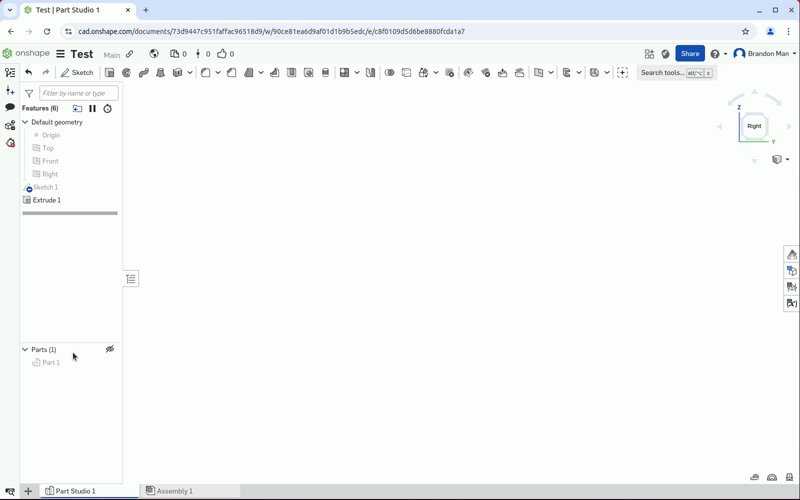
mouse_move(73, 352)
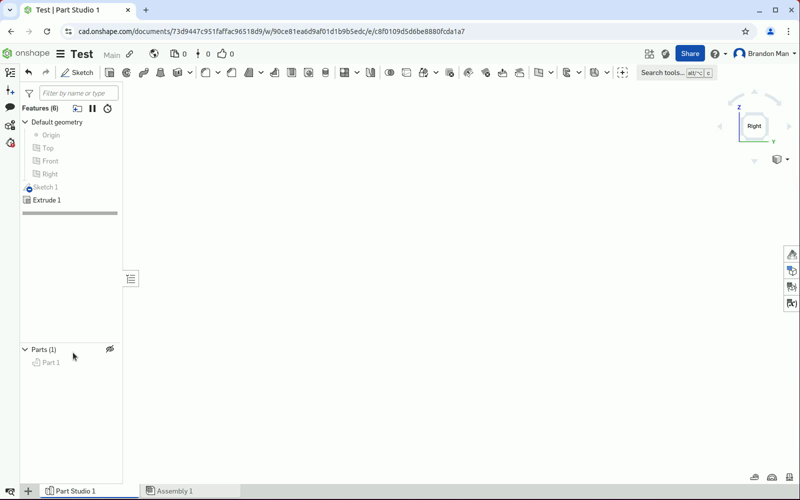
key(shift+y)
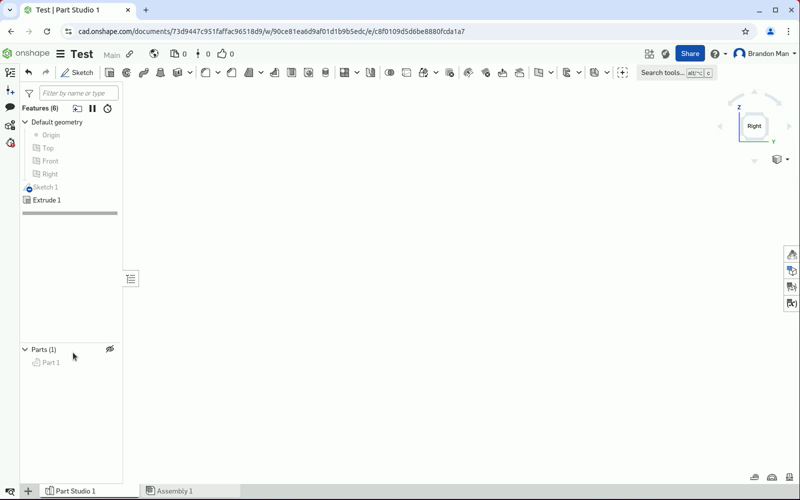
key(shift+s)
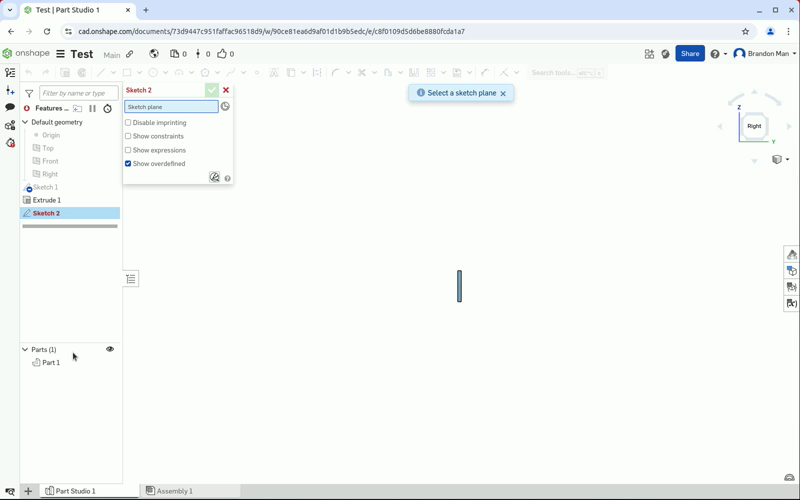
mouse_move(73, 176)
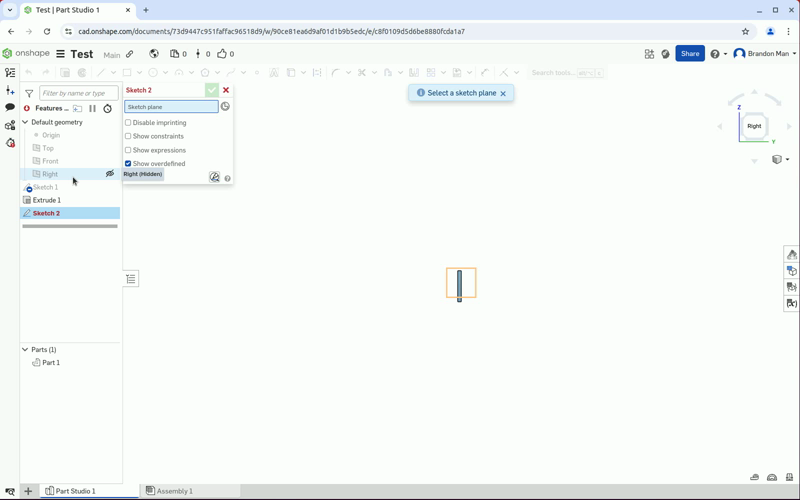
click(73, 176)
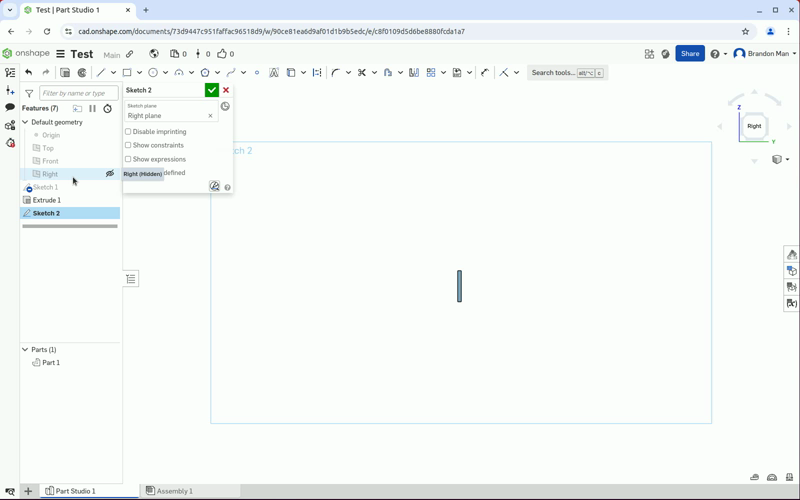
mouse_move(73, 352)
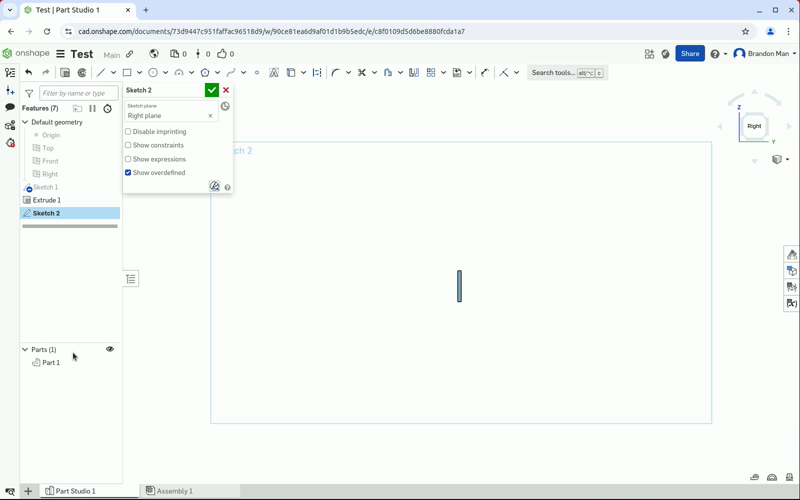
key(y)
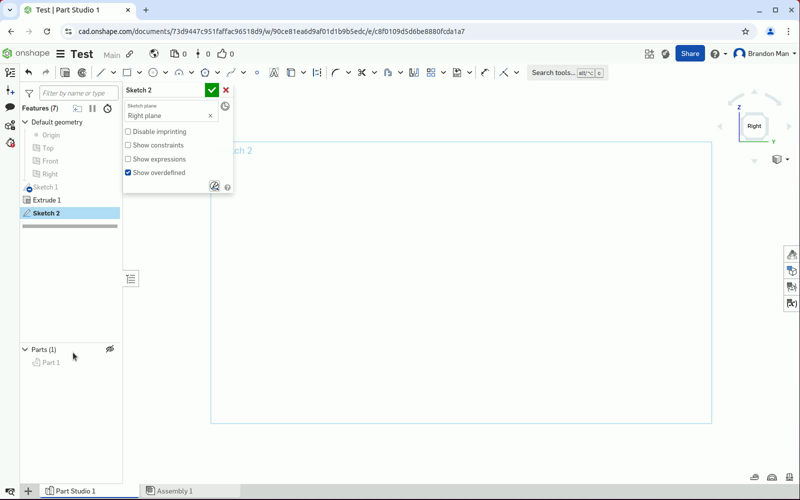
key(l)
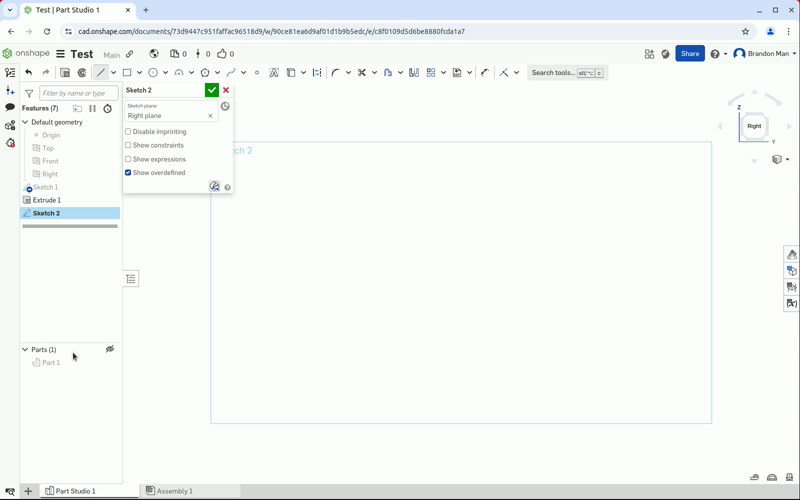
key_down(shift)
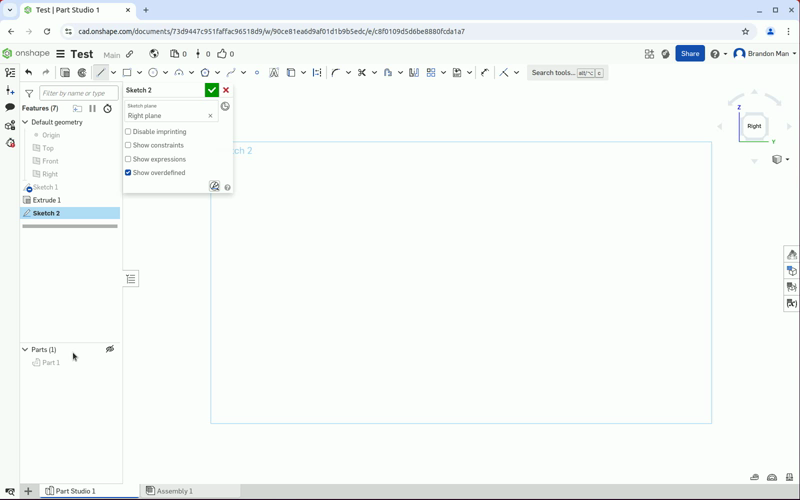
mouse_move(476, 254)
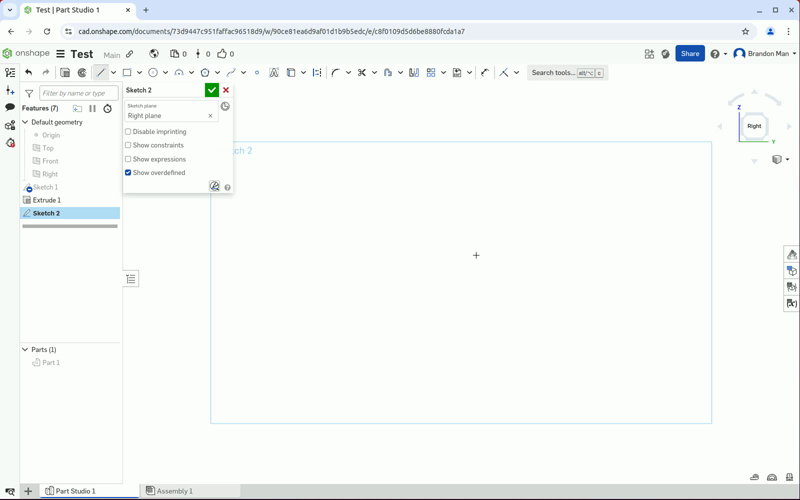
click(476, 254)
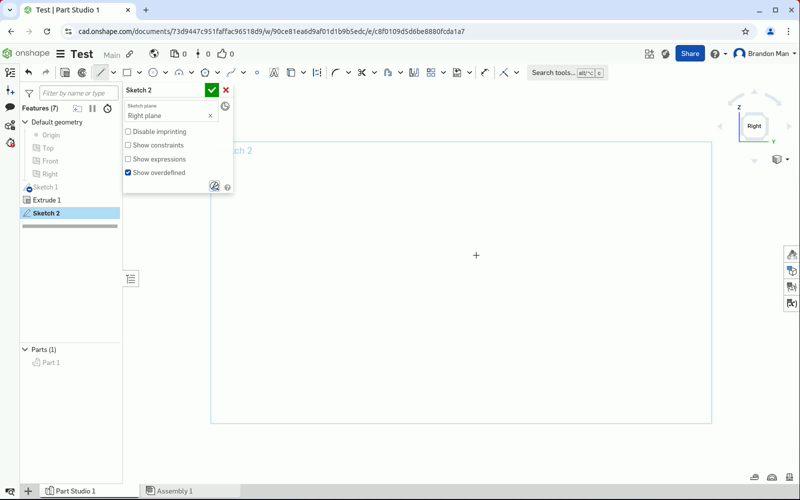
key_up(shift)
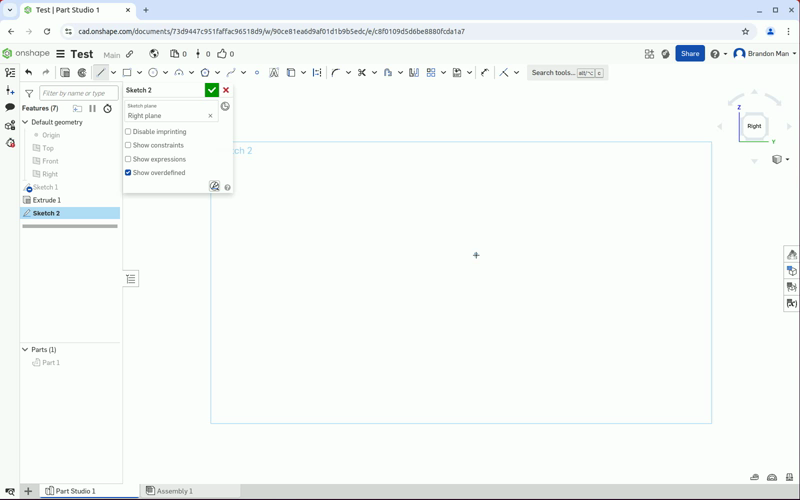
key_down(shift)
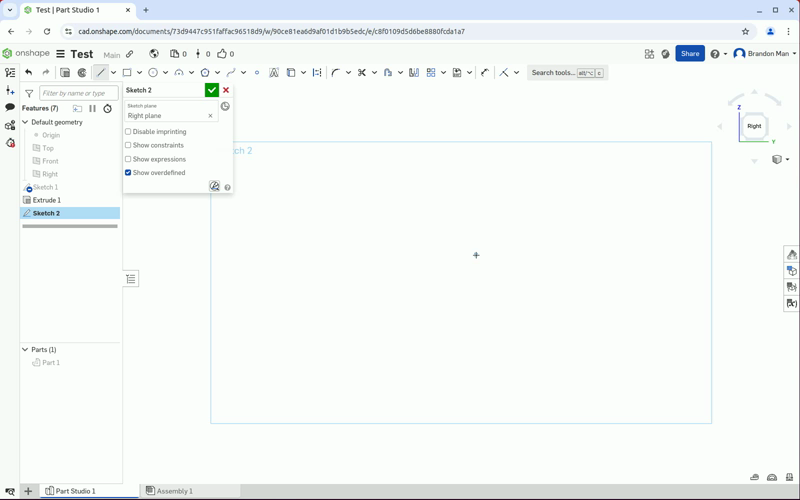
mouse_move(506, 254)
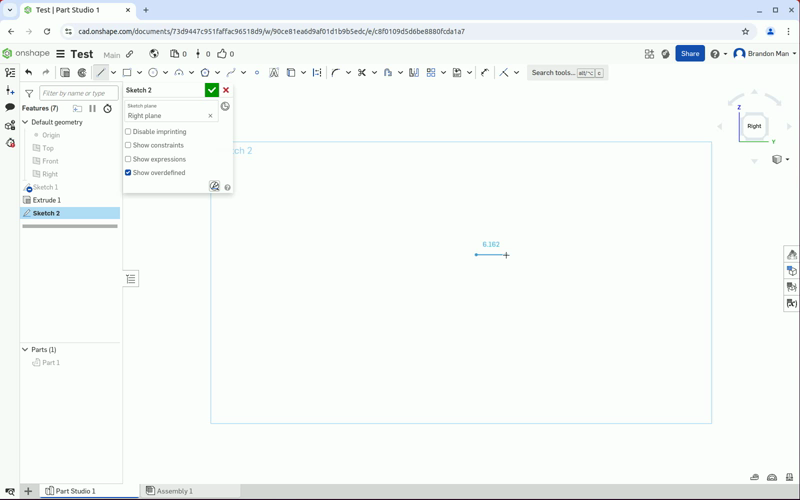
mouse_move(529, 254)
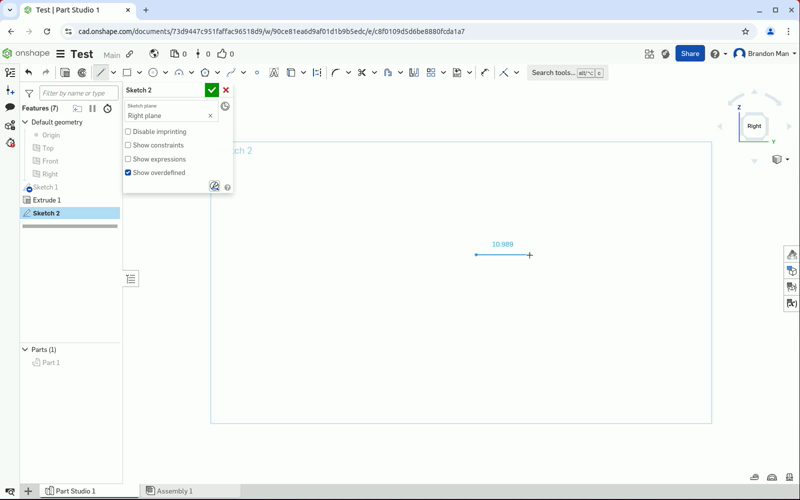
click(529, 254)
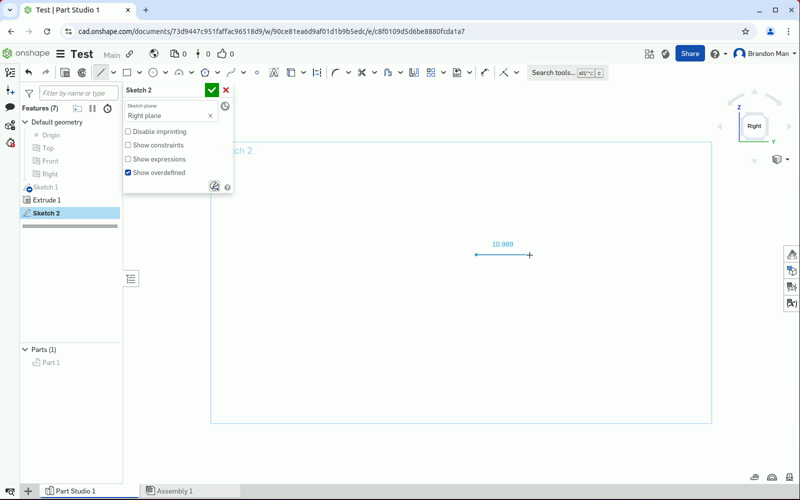
key_up(shift)
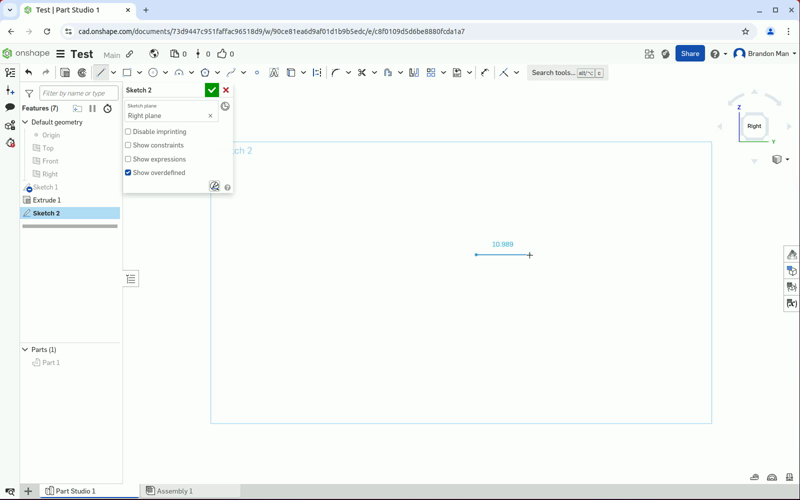
key_down(shift)
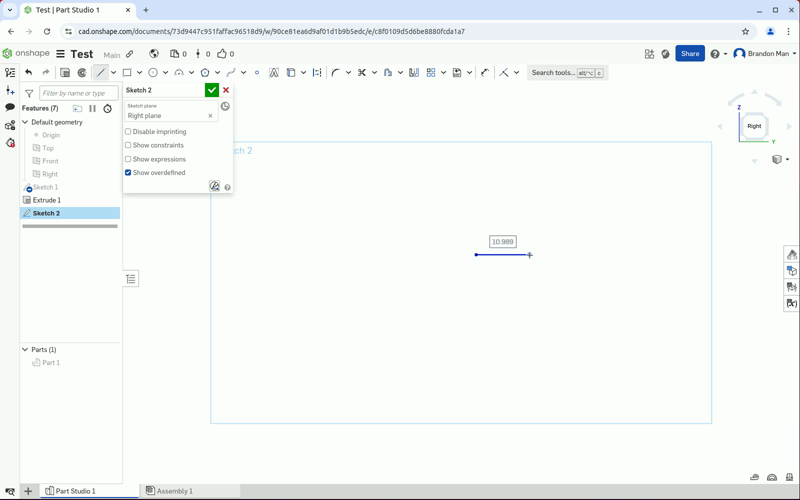
mouse_move(559, 254)
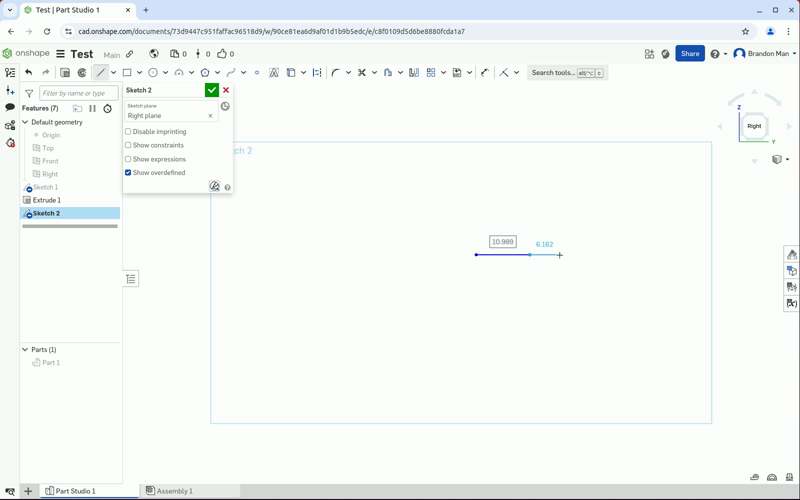
mouse_move(529, 239)
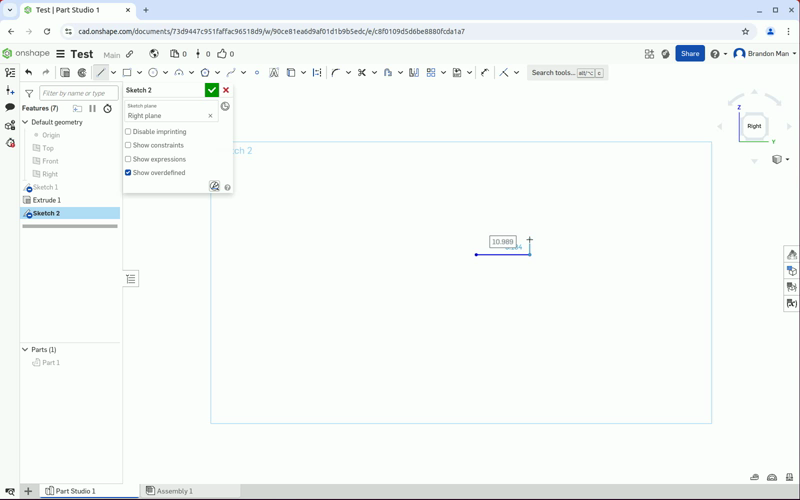
click(529, 239)
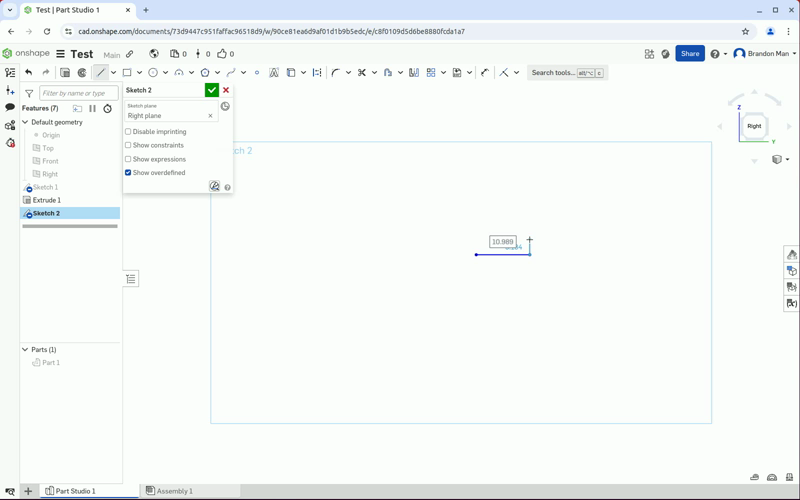
key_up(shift)
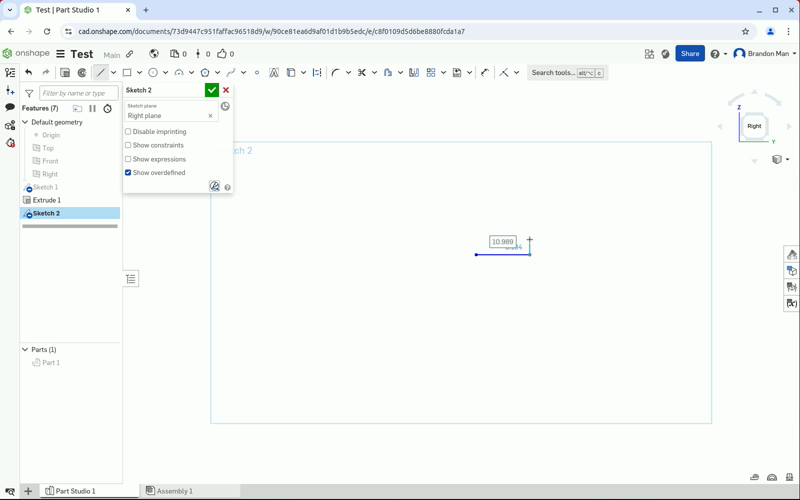
key_down(shift)
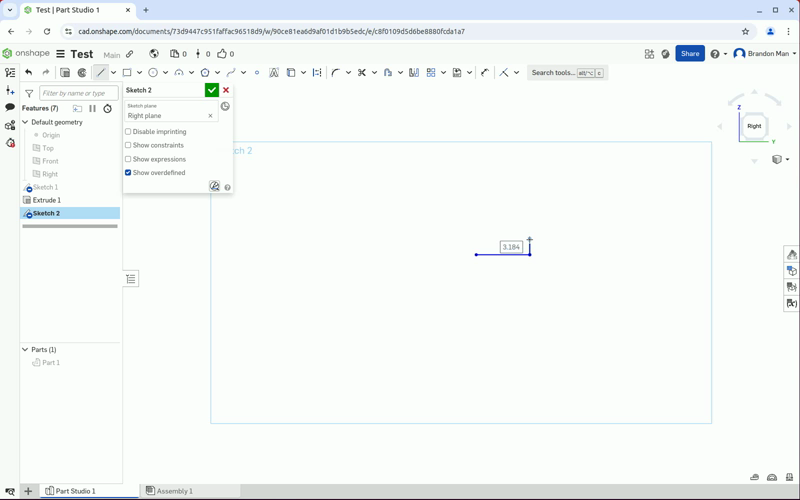
mouse_move(559, 239)
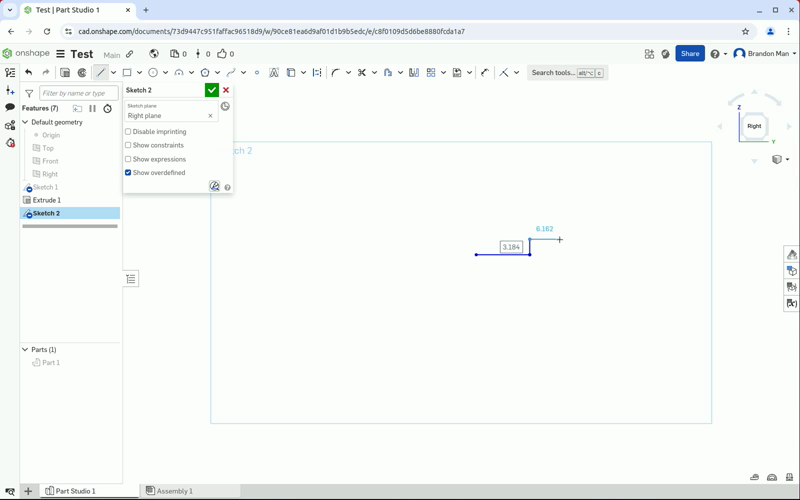
mouse_move(476, 239)
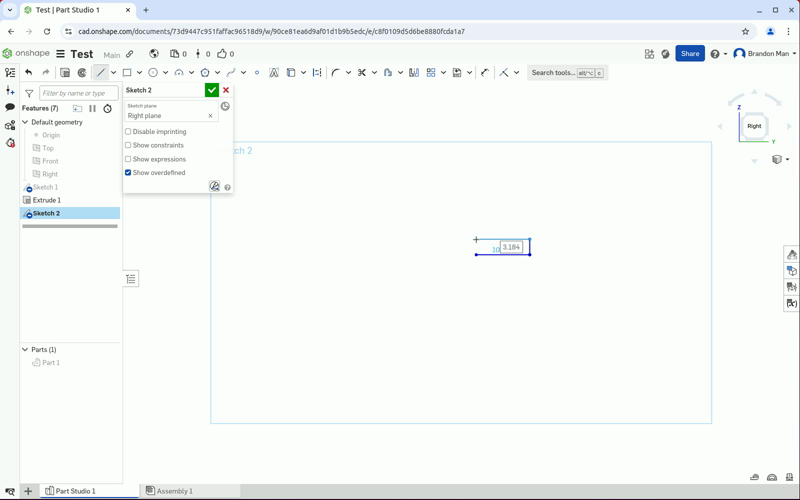
click(476, 239)
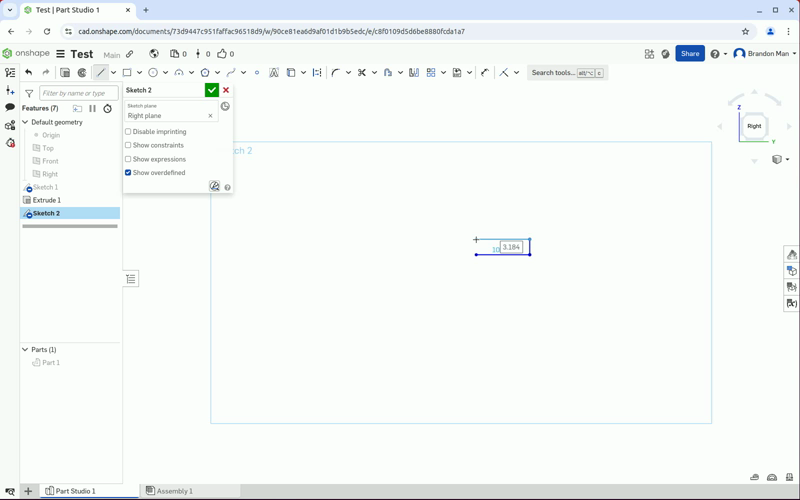
key_up(shift)
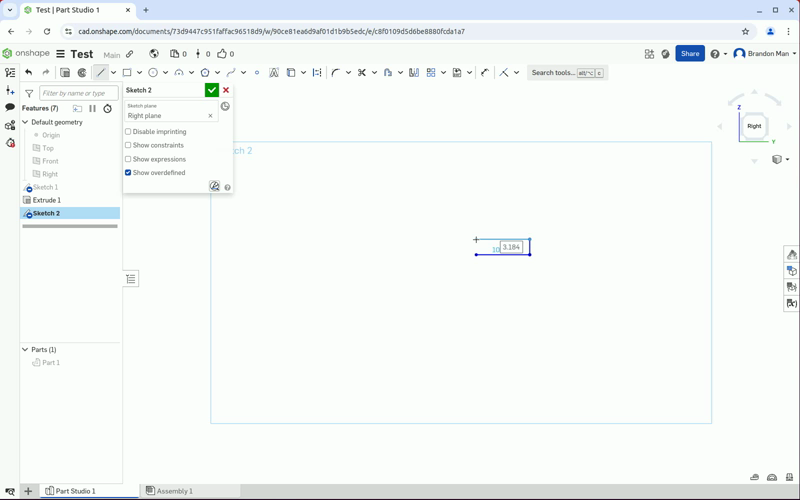
mouse_move(506, 239)
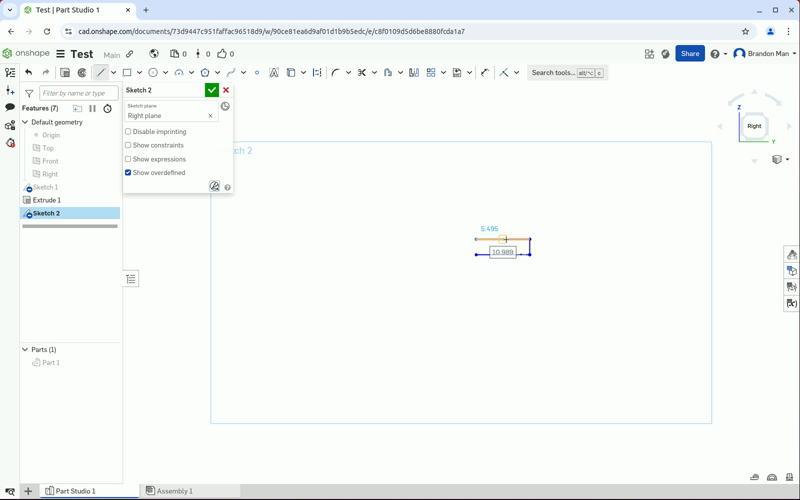
key_down(shift)
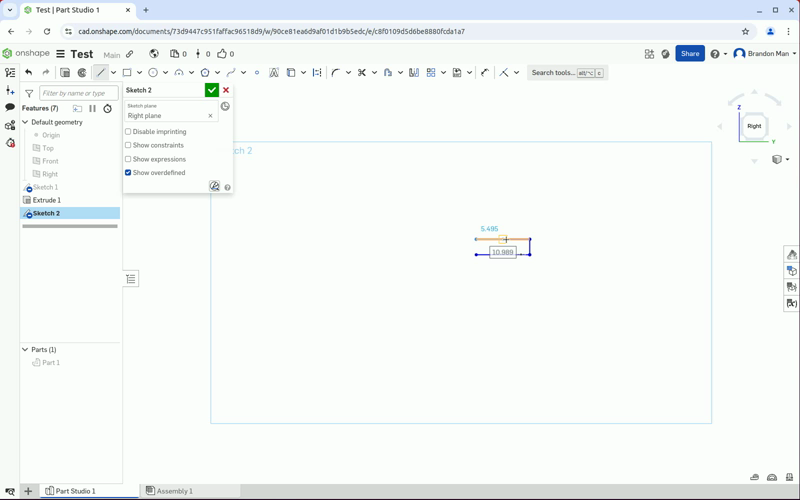
mouse_move(476, 254)
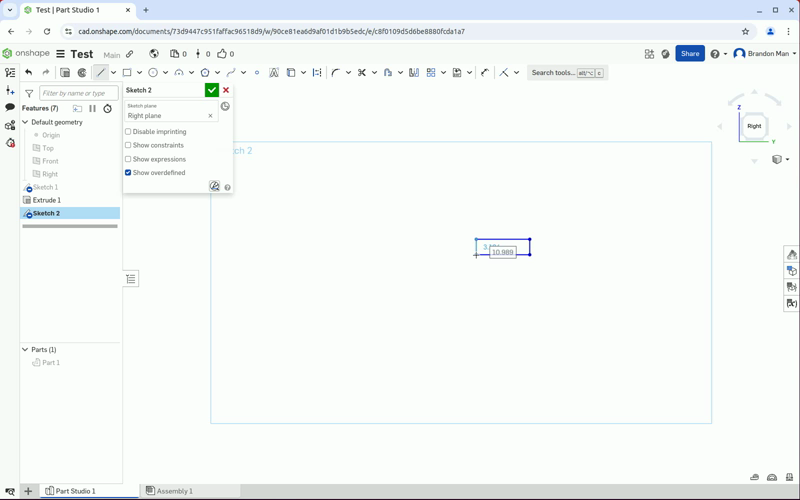
key_up(shift)
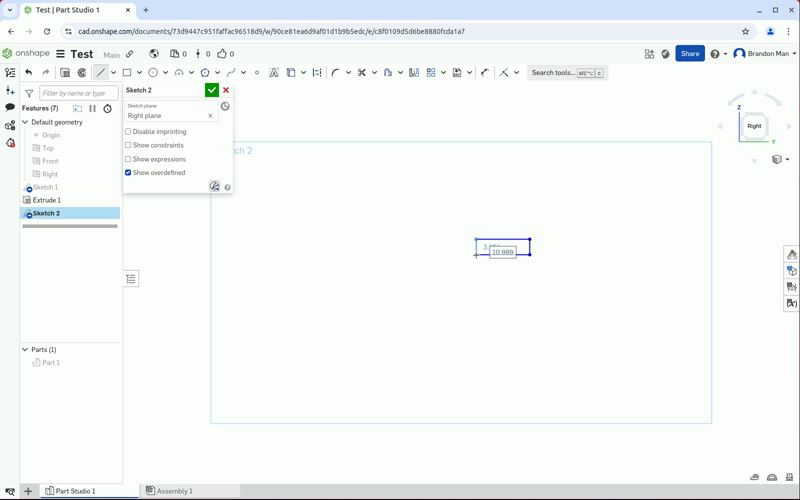
click(476, 254)
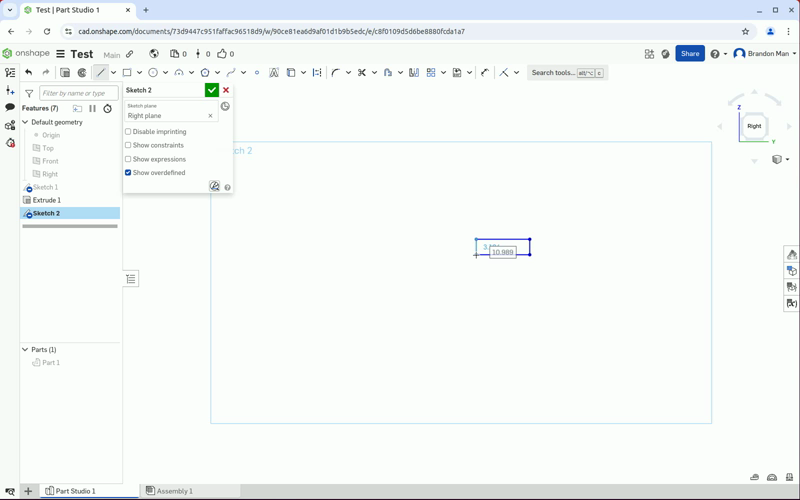
key(esc)
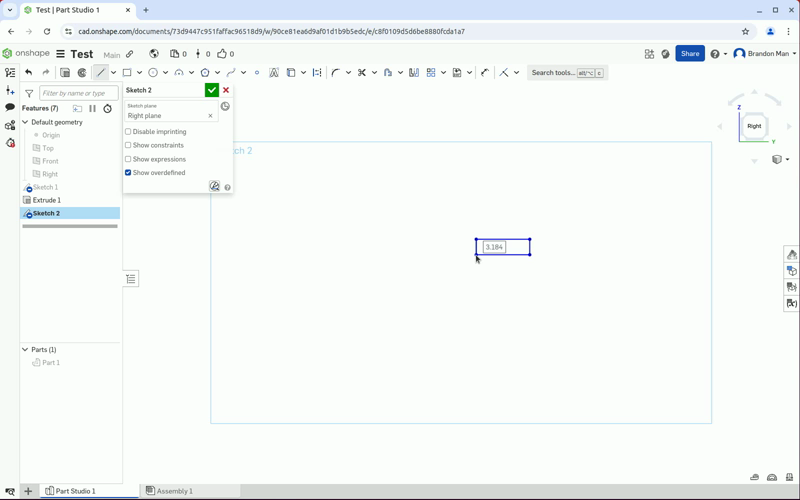
mouse_move(514, 242)
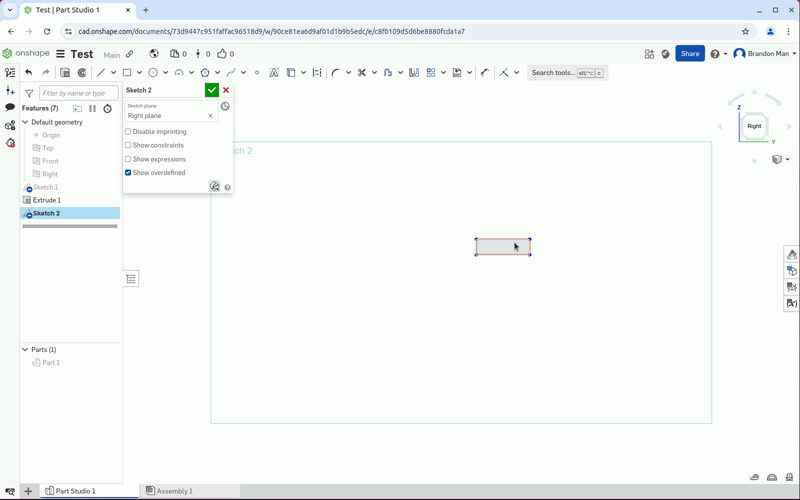
scroll(6)
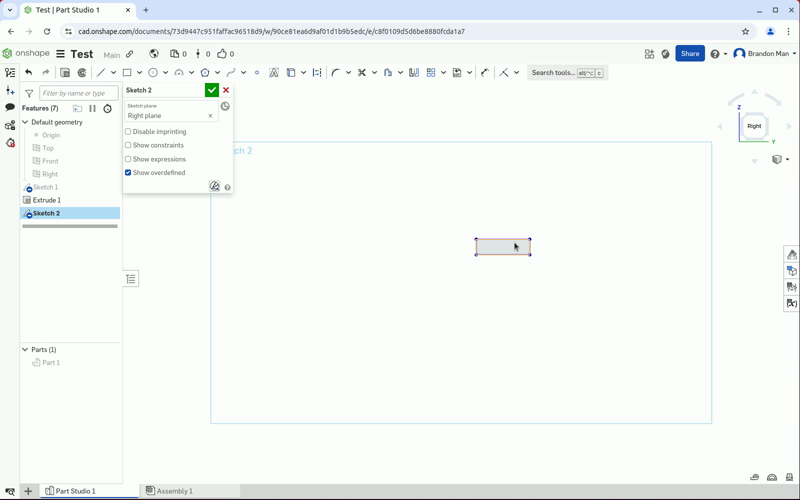
scroll(6)
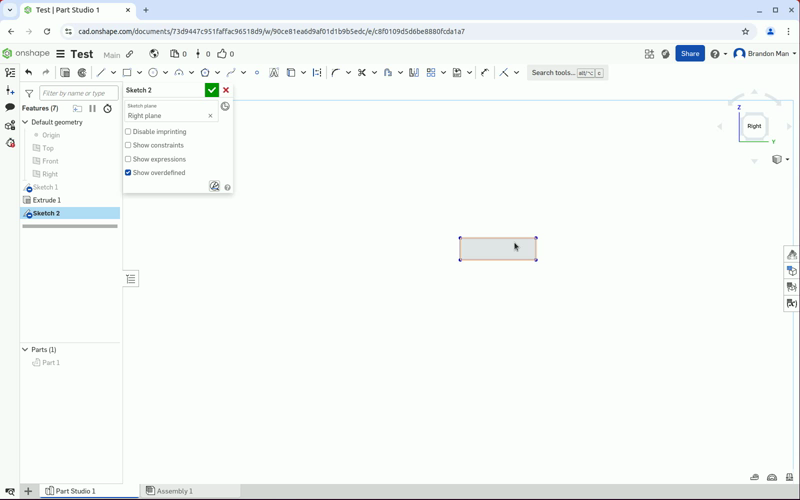
scroll(6)
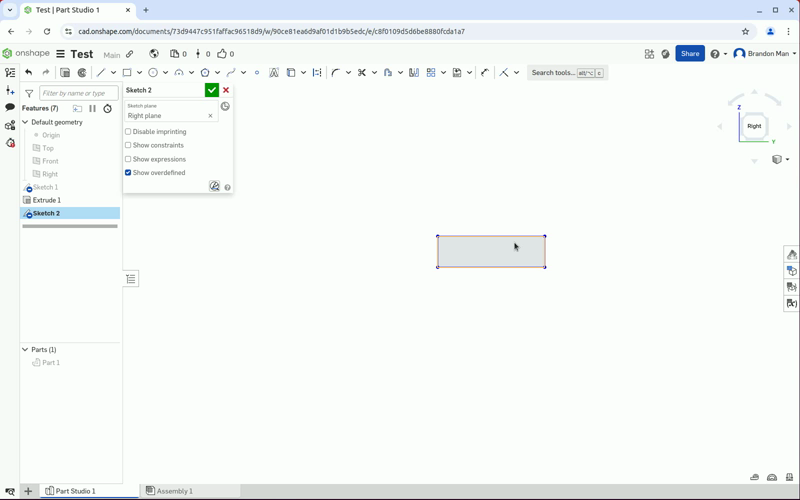
scroll(6)
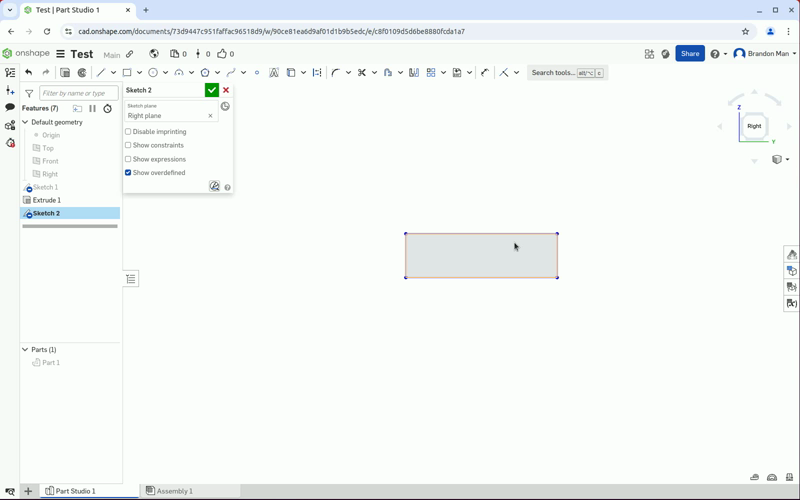
scroll(6)
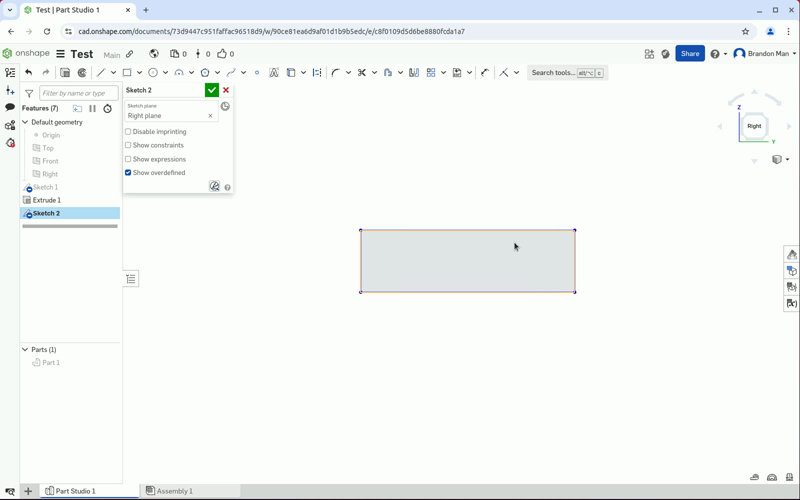
scroll(6)
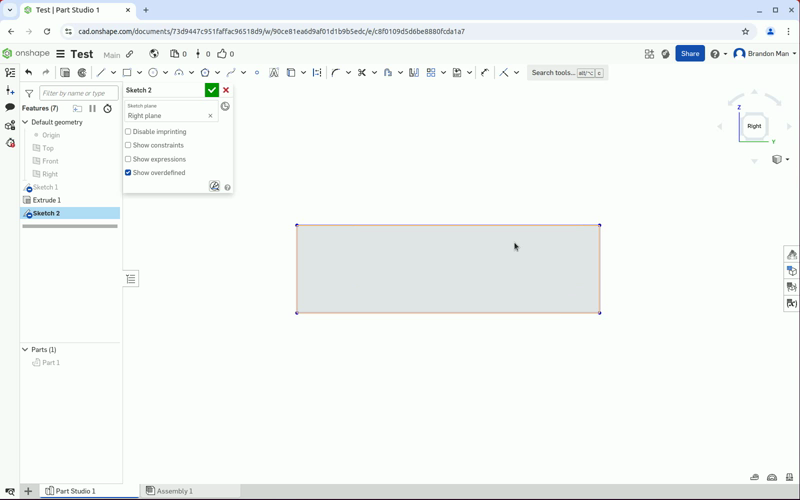
scroll(6)
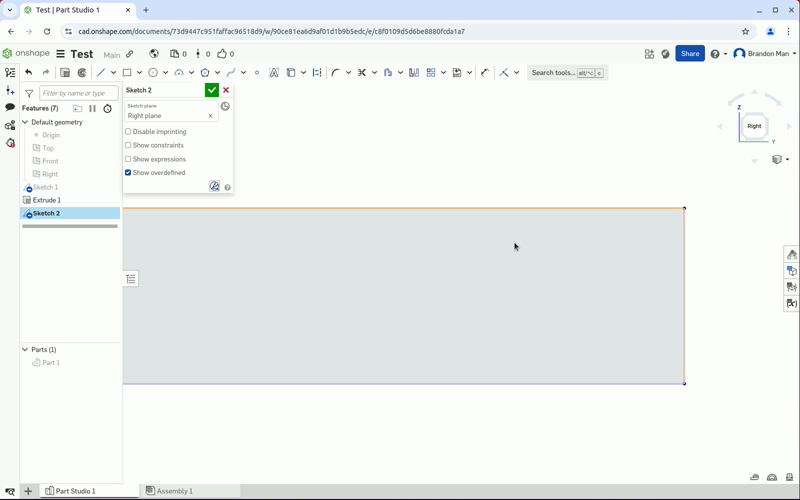
click(514, 242)
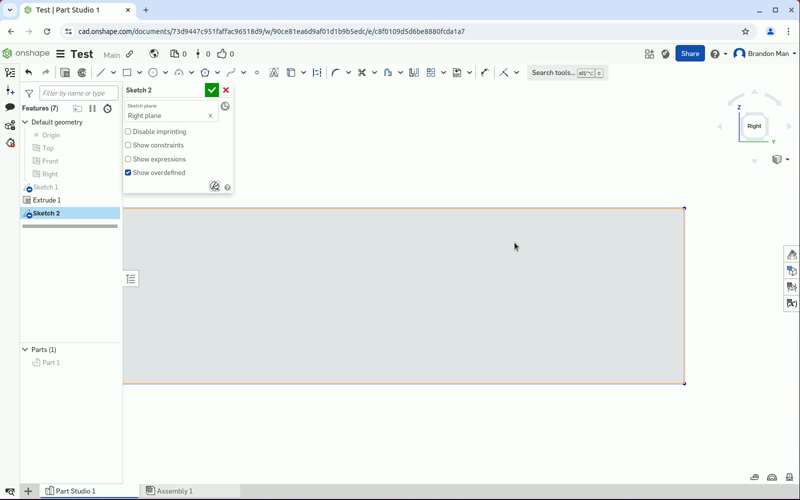
scroll(-6)
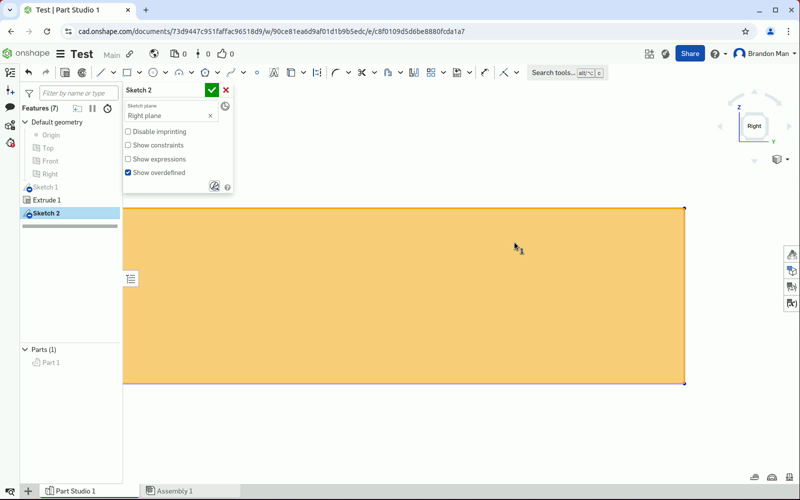
scroll(-6)
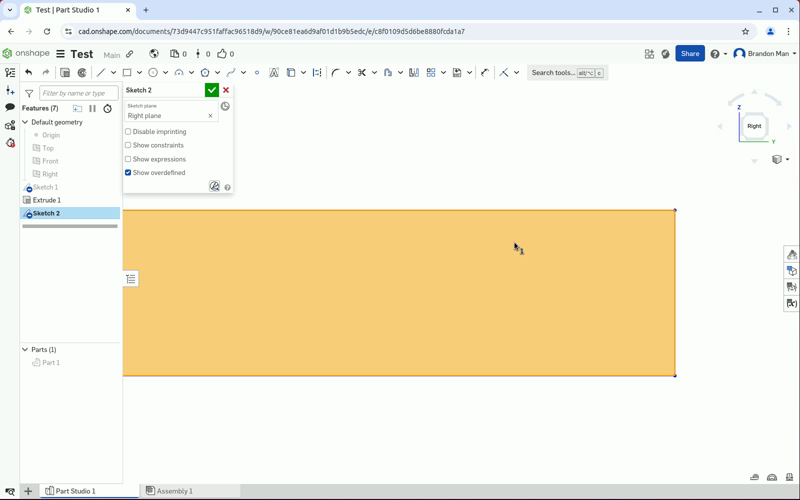
scroll(-6)
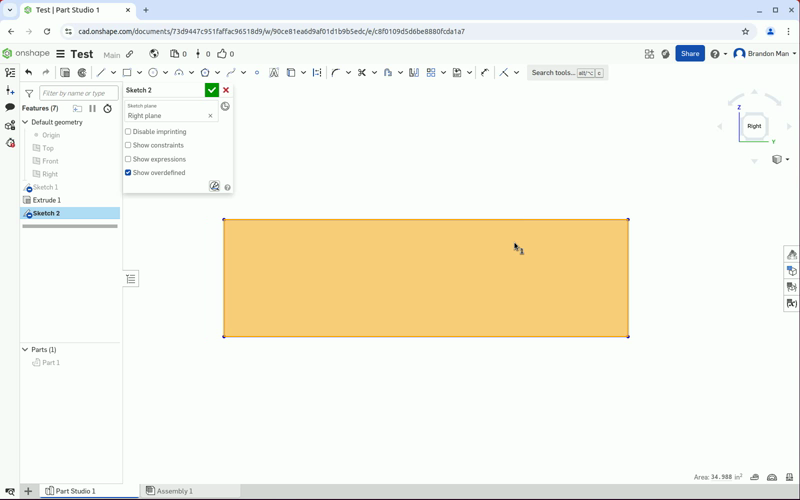
scroll(-6)
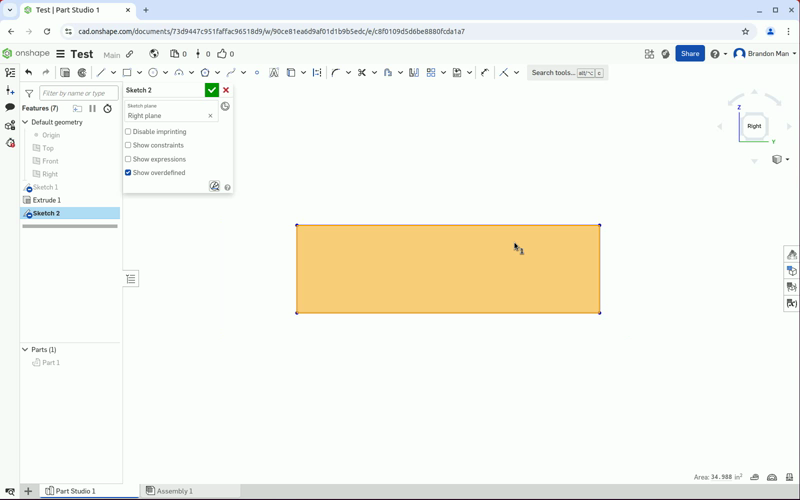
scroll(-6)
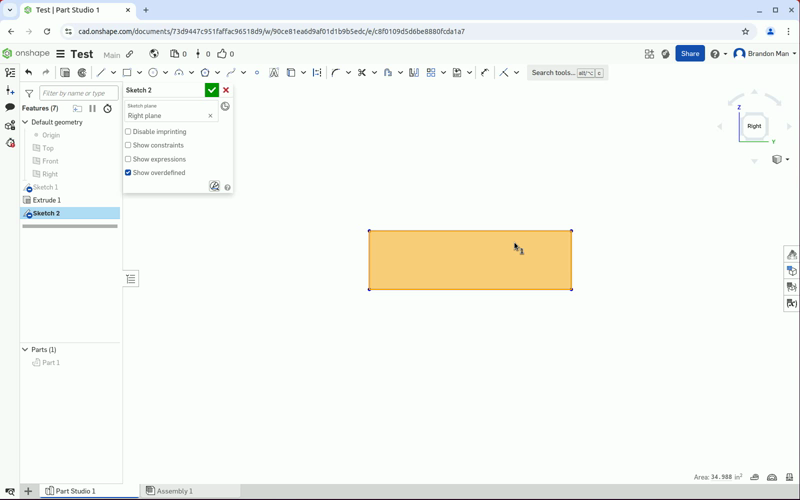
scroll(-6)
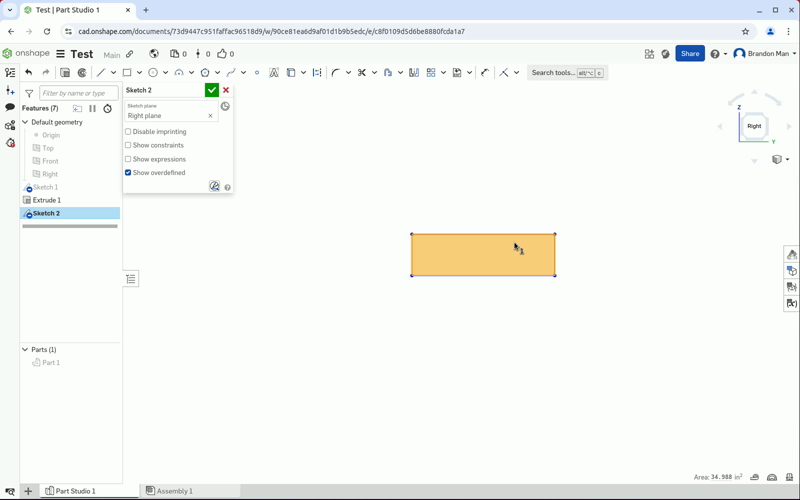
scroll(-6)
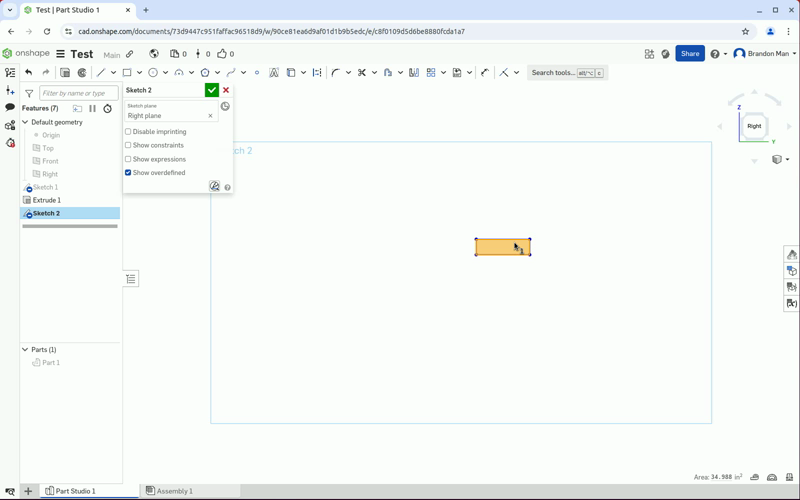
mouse_move(73, 352)
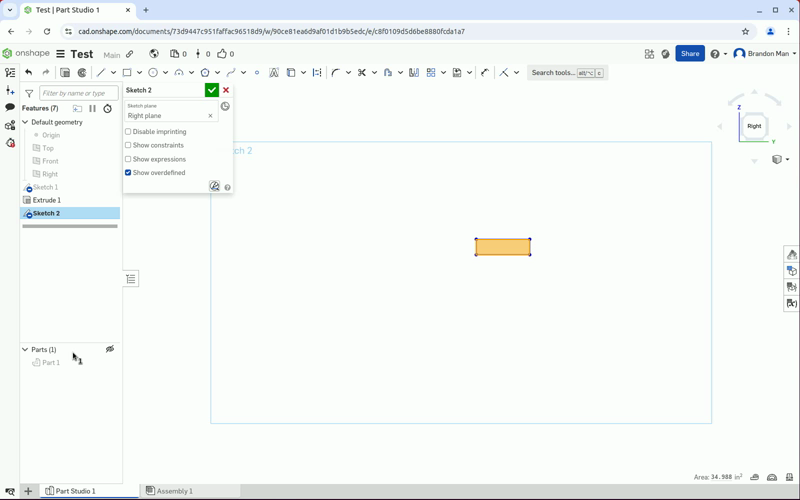
key(shift+y)
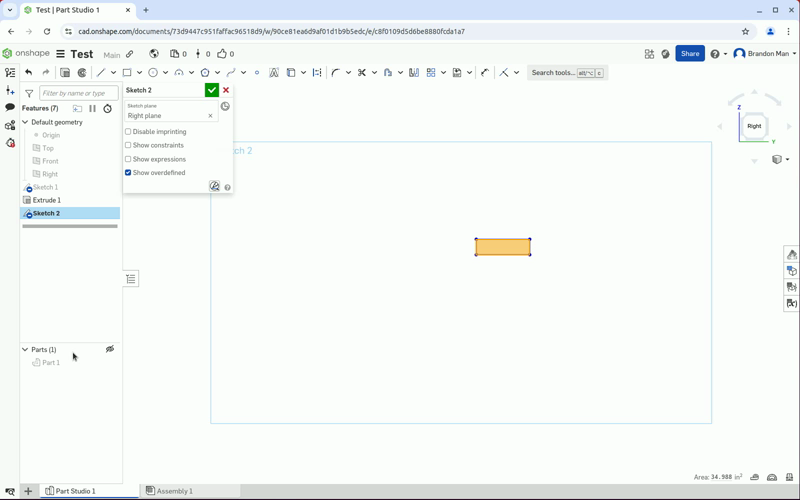
key(shift+e)
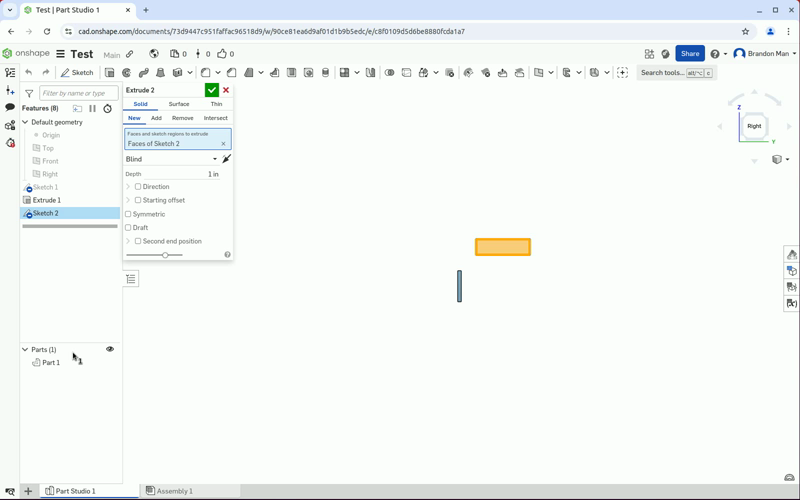
mouse_move(143, 106)
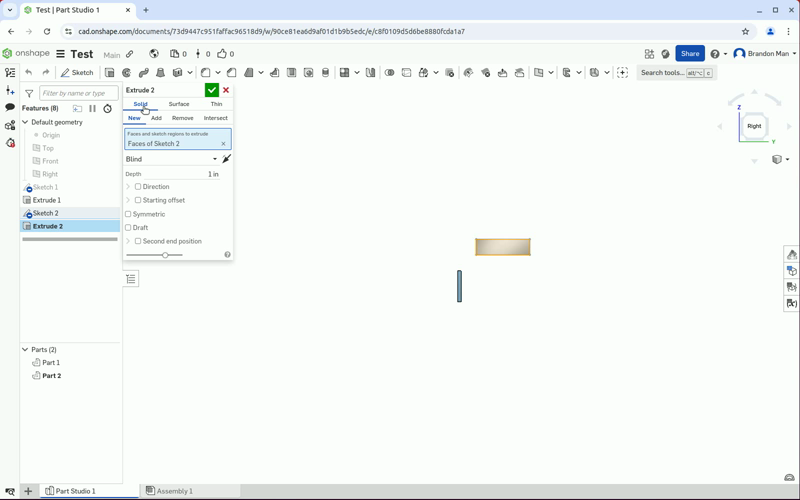
click(143, 106)
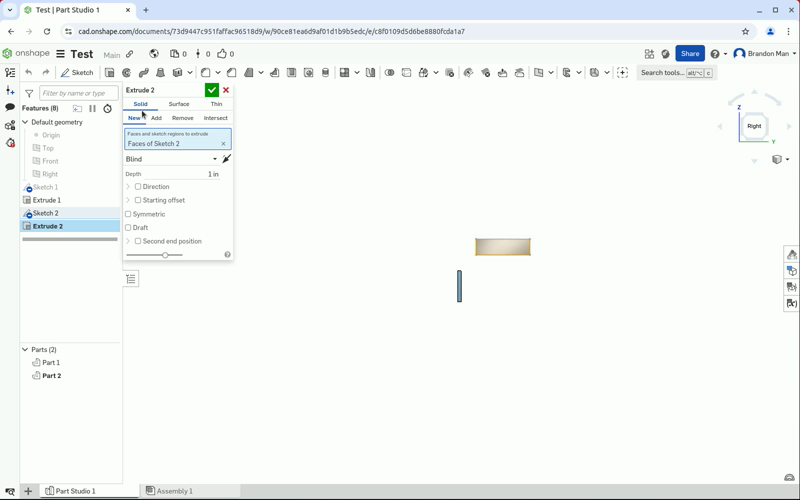
mouse_move(137, 120)
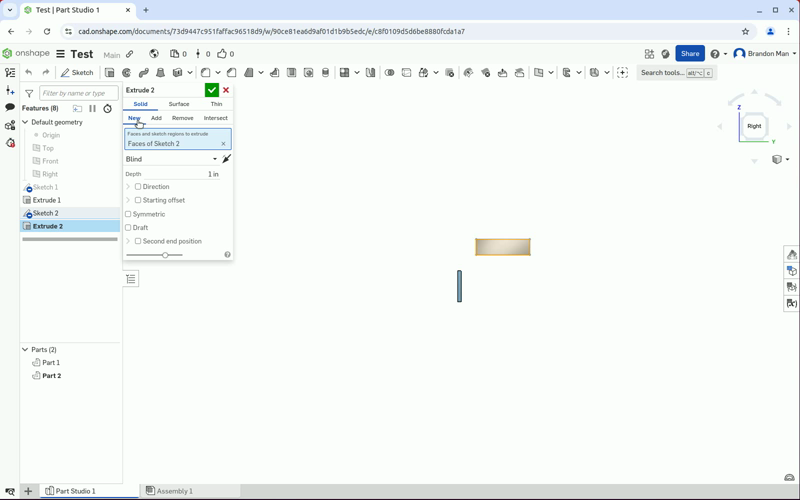
click(137, 120)
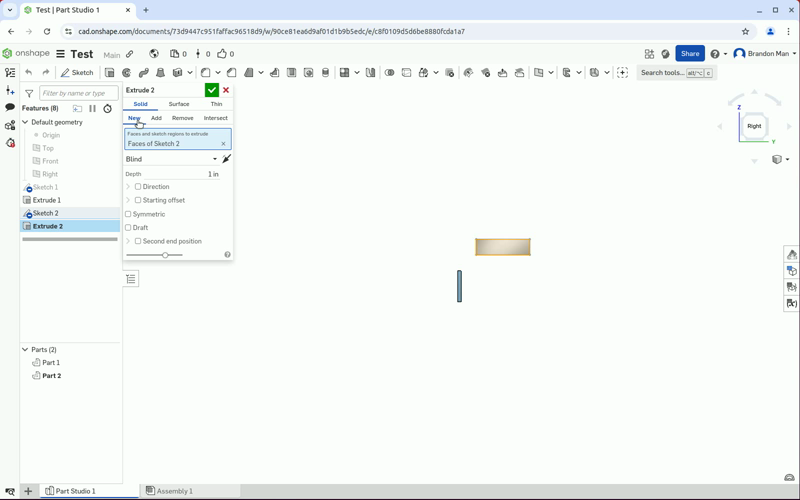
key(tab, 4)
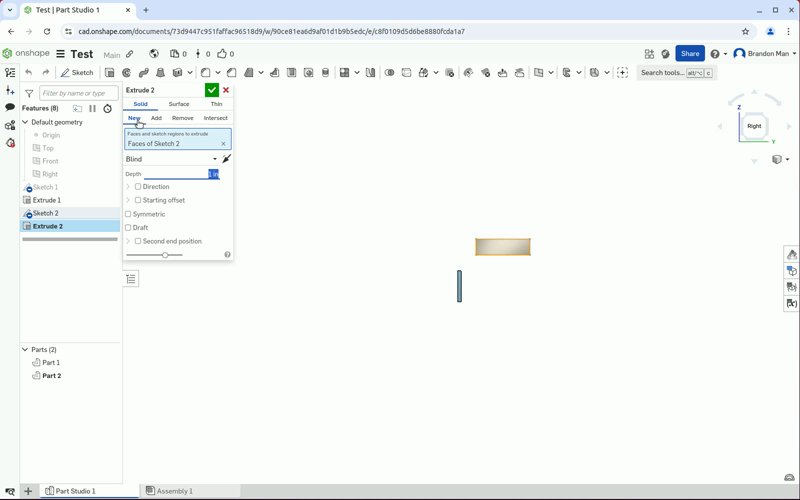
text(-0.241)
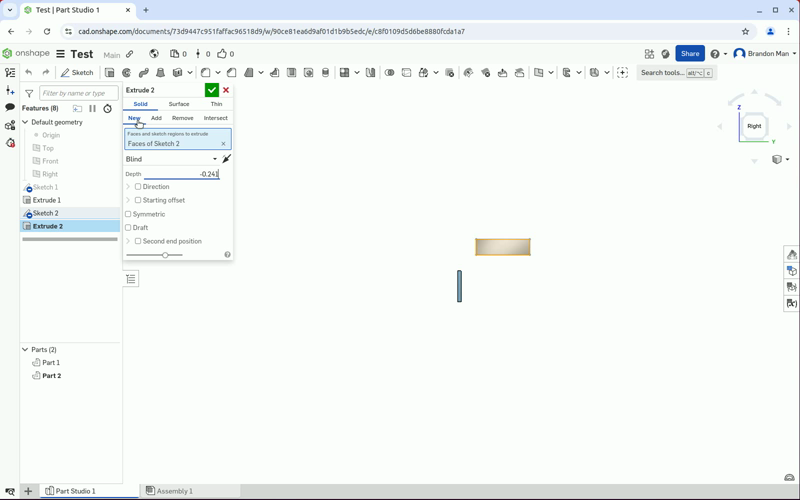
key(enter)
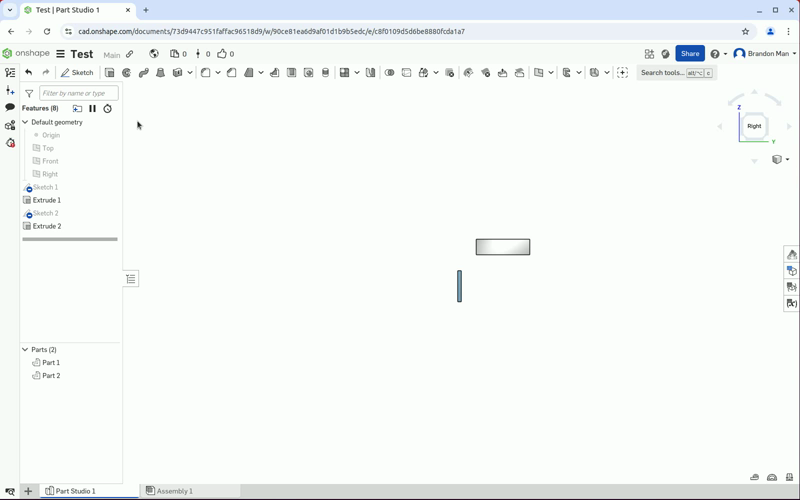
key(shift+h)
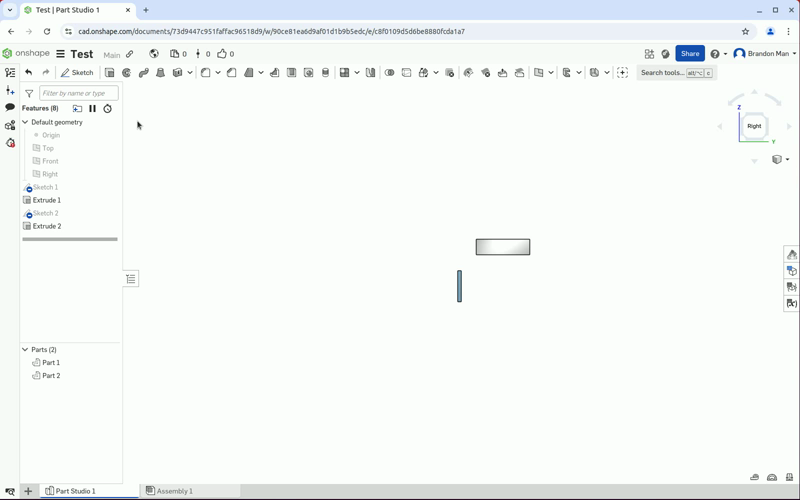
key(shift+h)
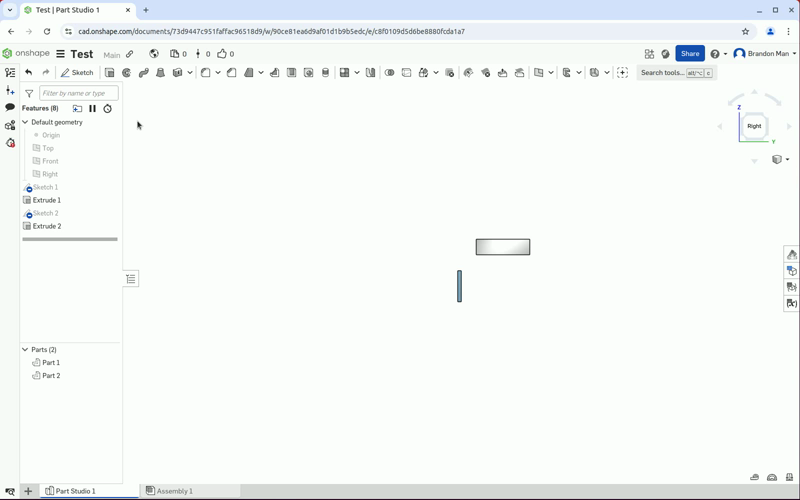
mouse_move(73, 189)
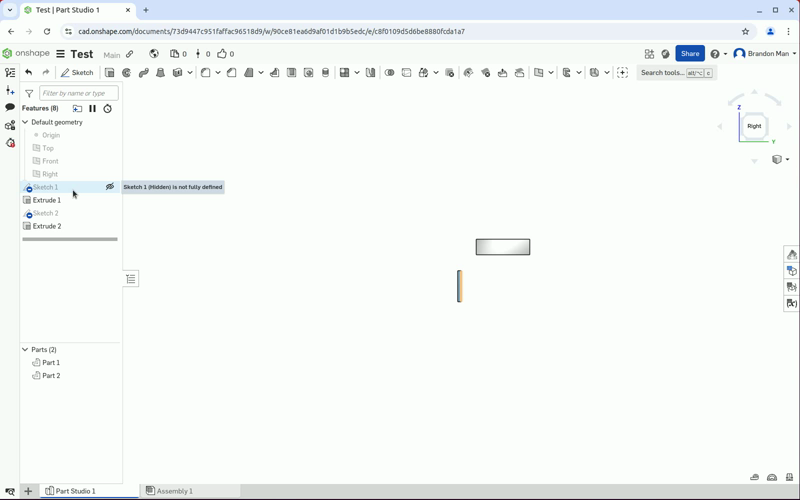
click(73, 189)
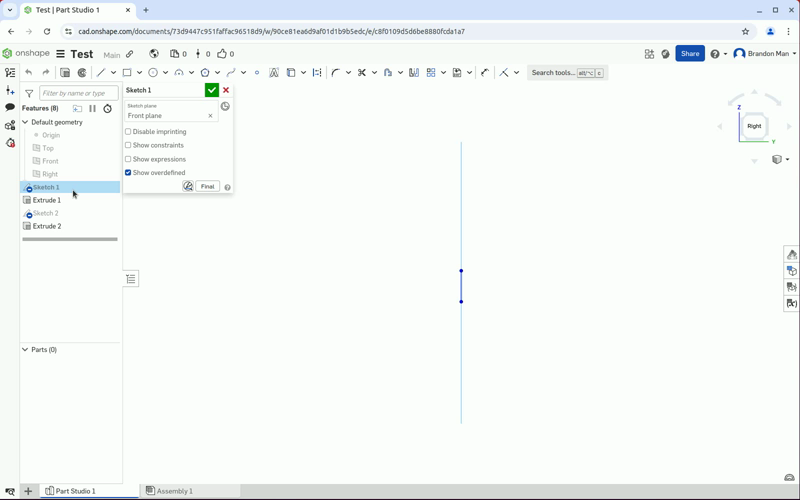
mouse_move(229, 92)
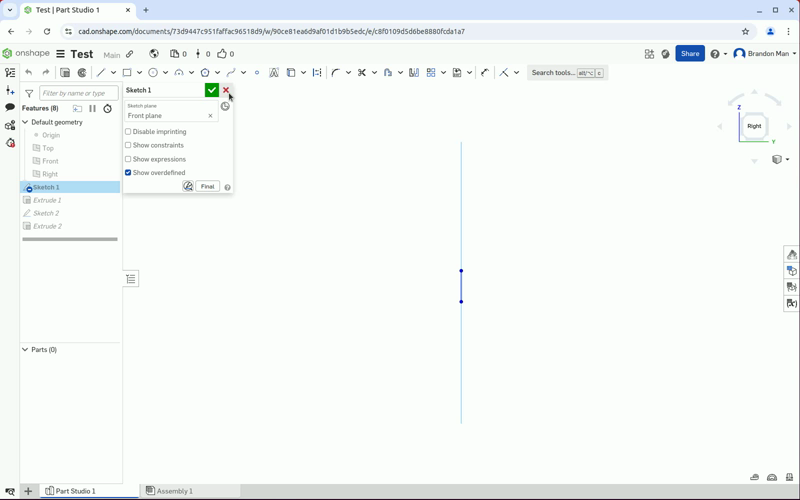
click(229, 92)
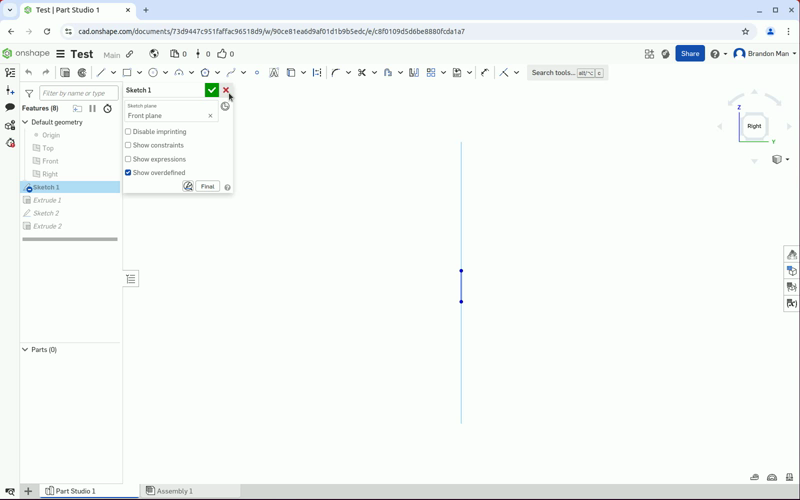
key(shift+s)
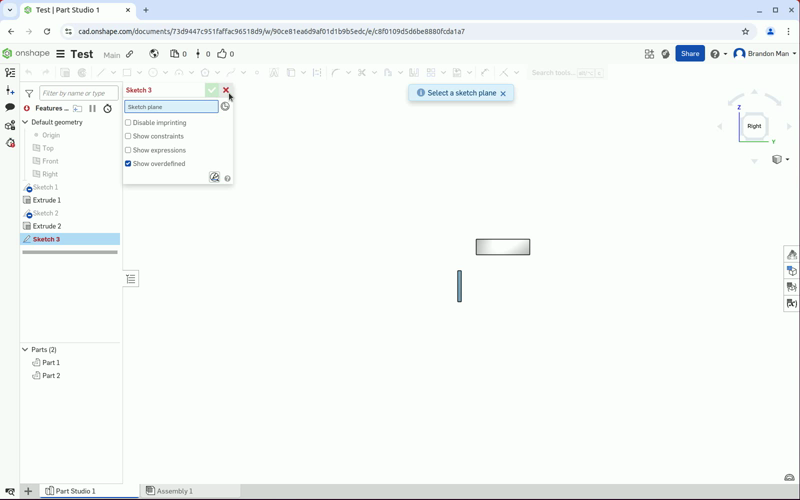
mouse_move(73, 176)
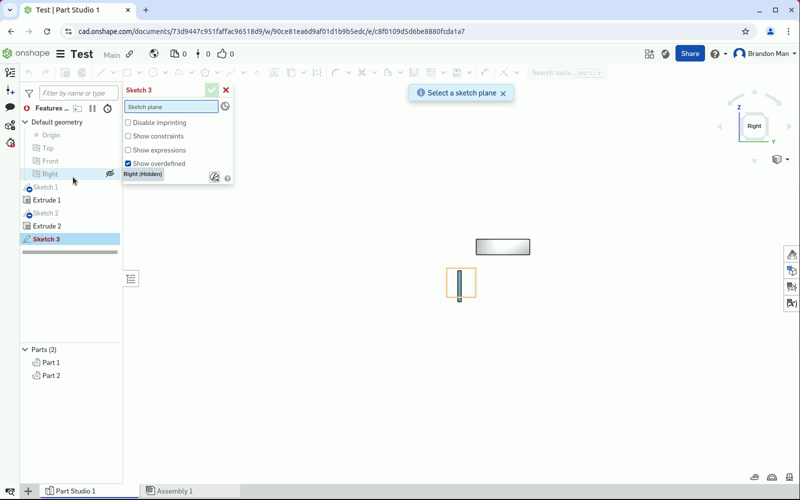
click(73, 176)
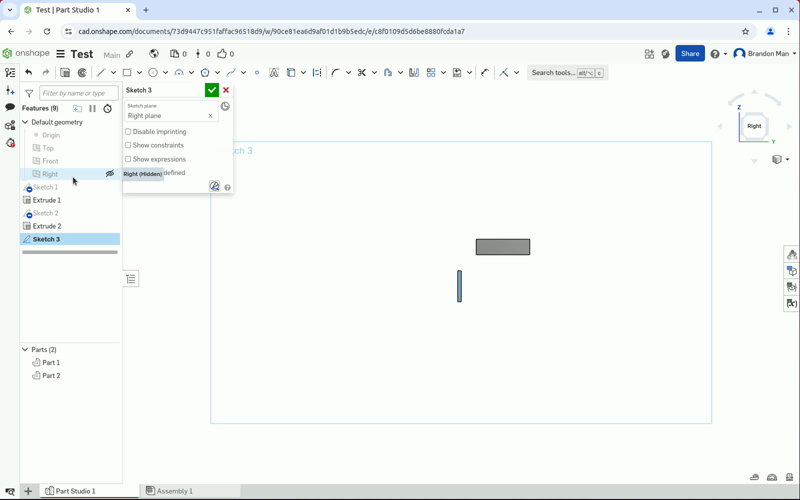
mouse_move(73, 352)
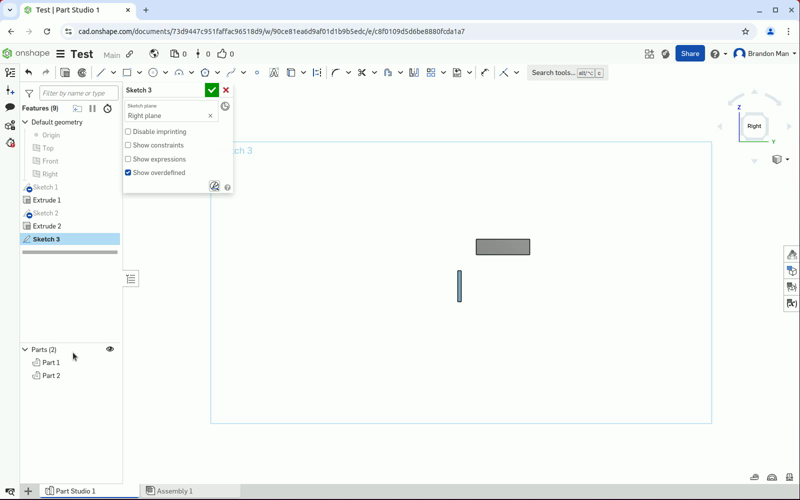
key(y)
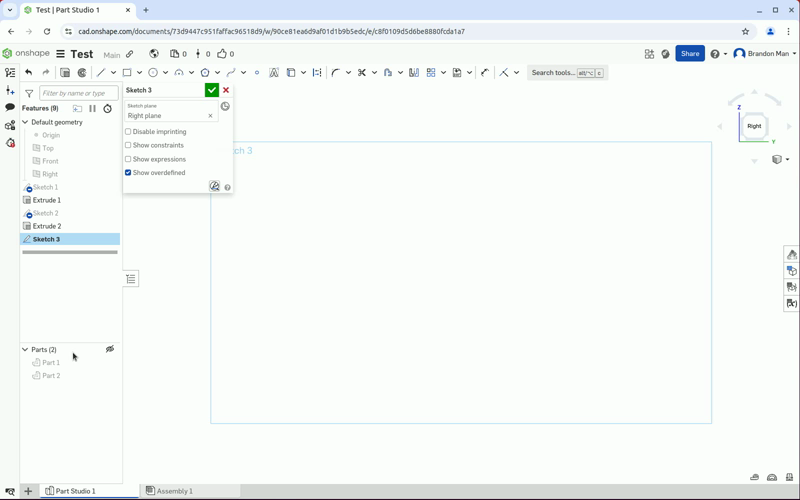
key(l)
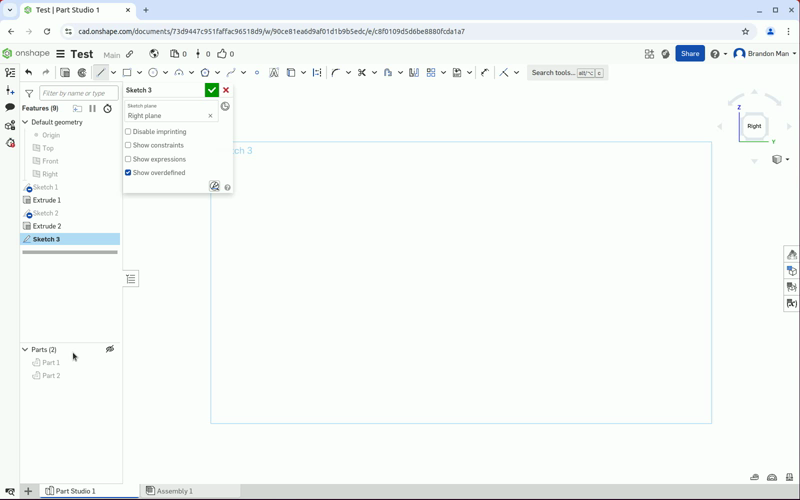
key_down(shift)
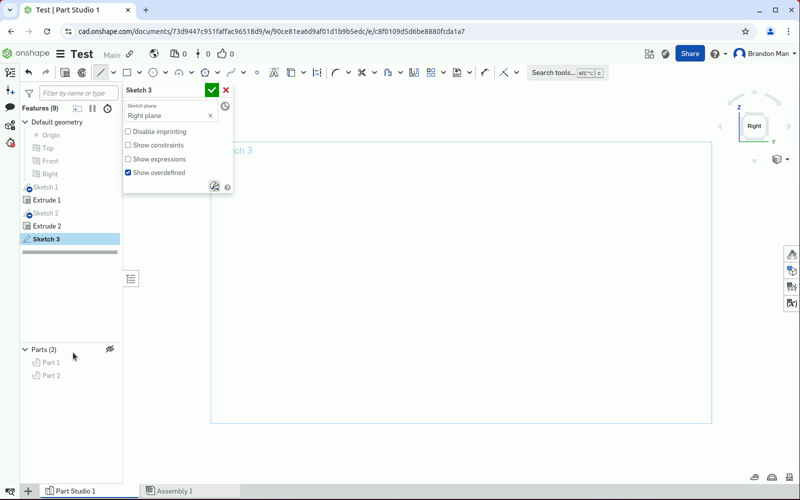
mouse_move(348, 254)
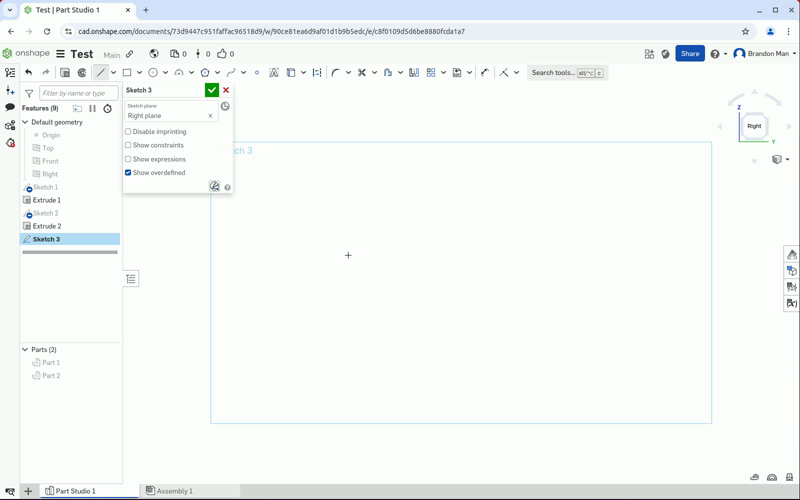
click(348, 254)
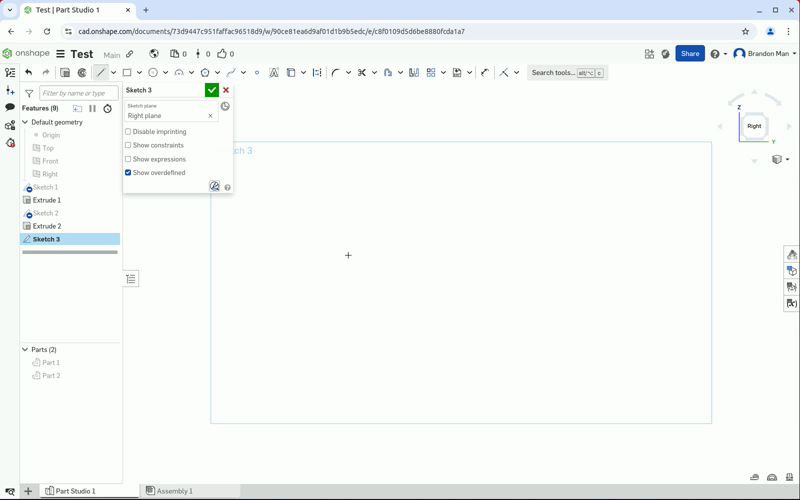
key_up(shift)
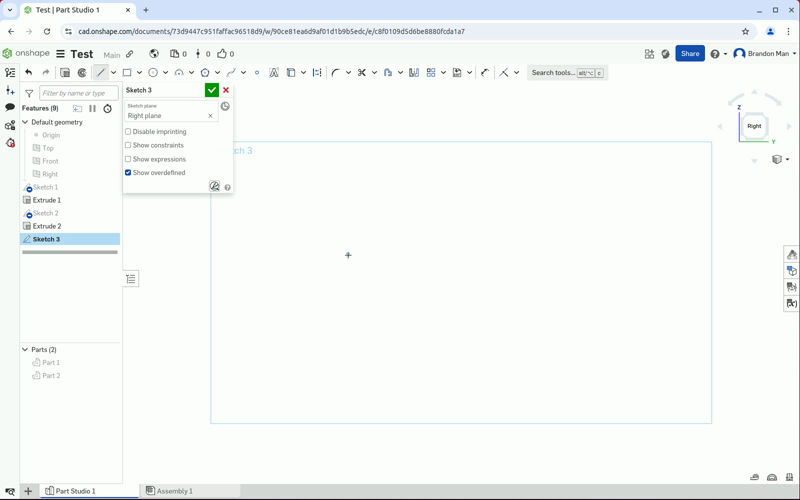
key_down(shift)
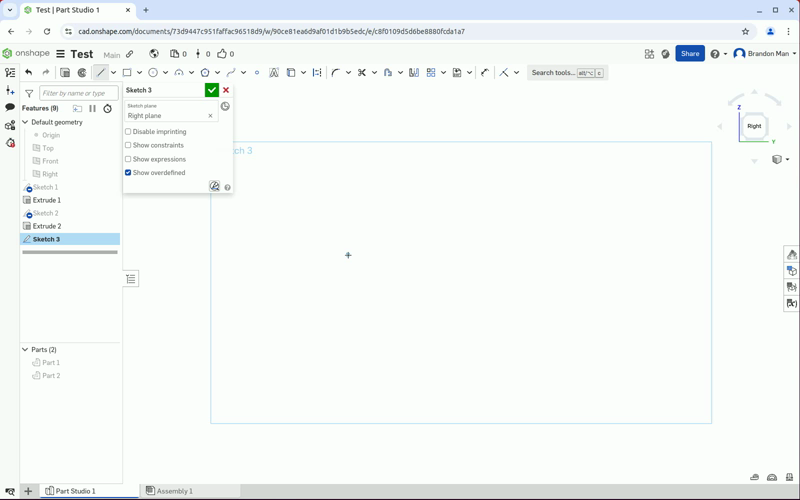
mouse_move(412, 254)
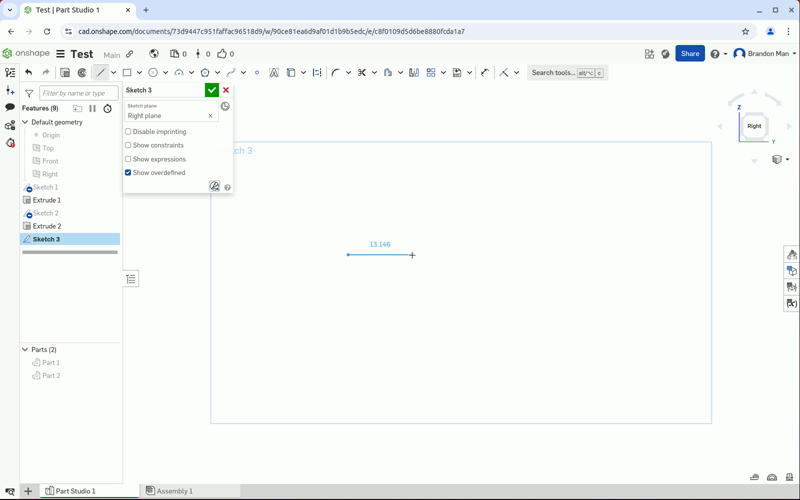
click(412, 254)
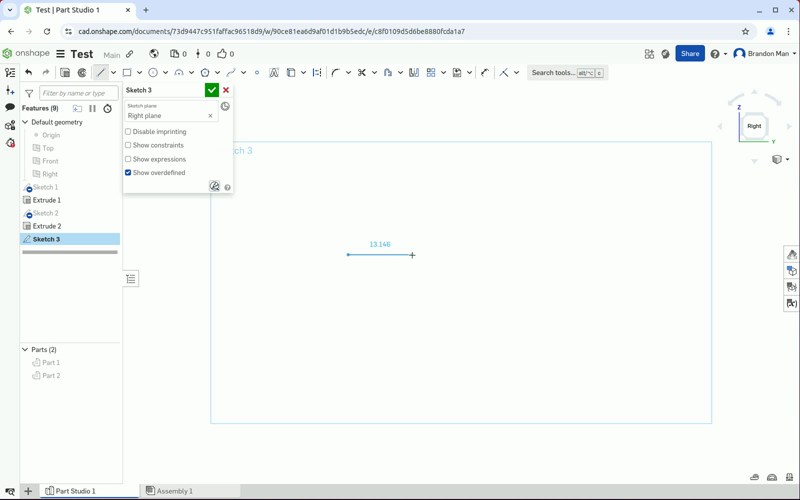
key_up(shift)
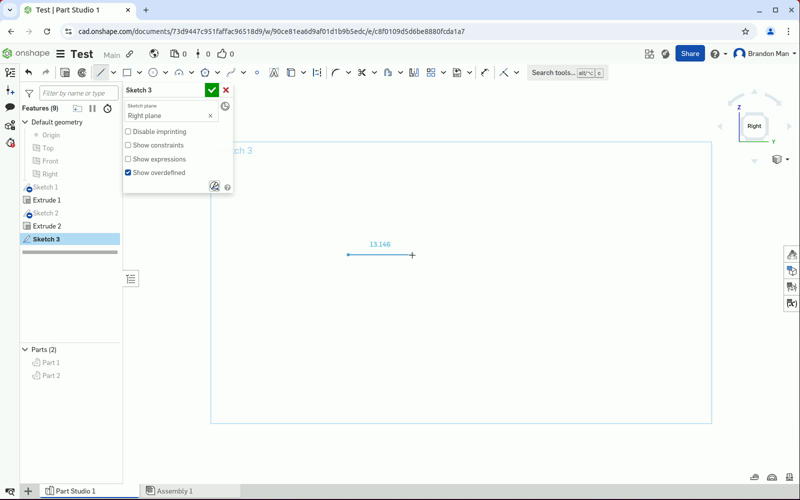
key_down(shift)
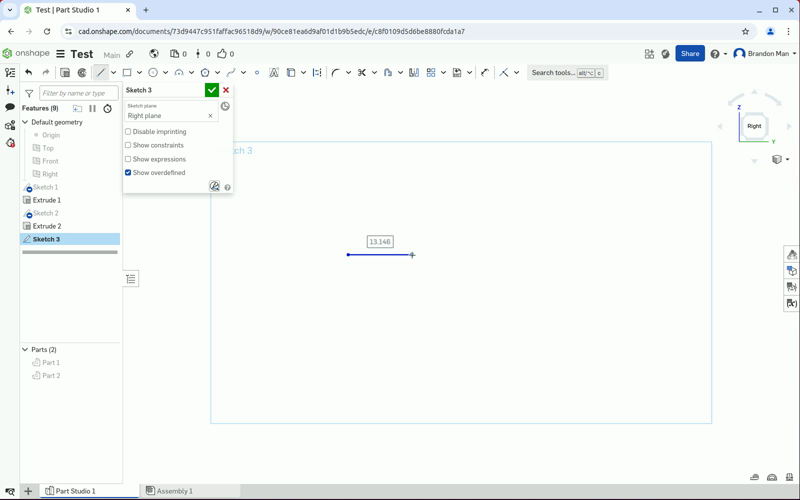
mouse_move(442, 254)
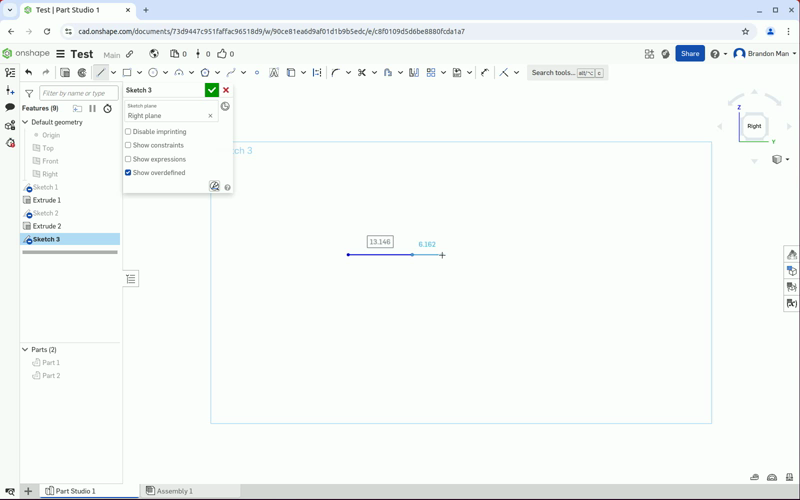
mouse_move(412, 247)
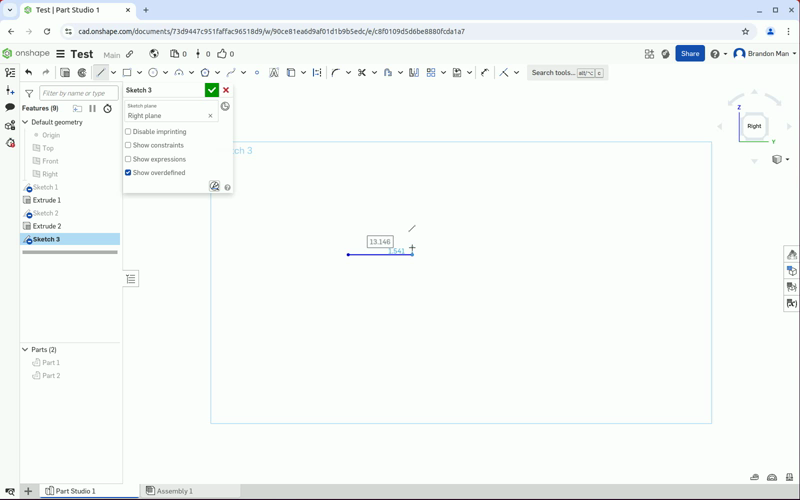
click(412, 247)
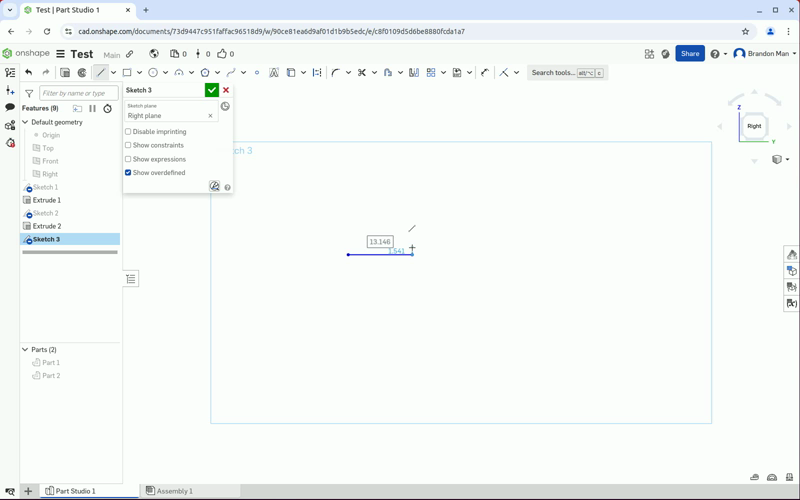
key_up(shift)
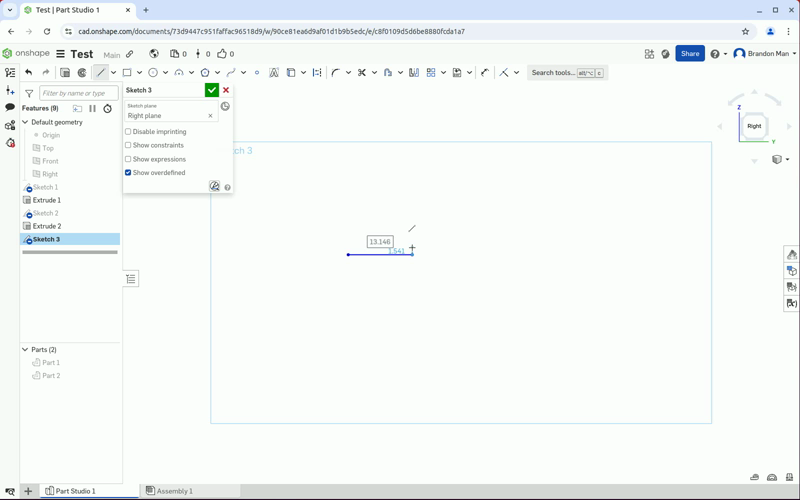
key_down(shift)
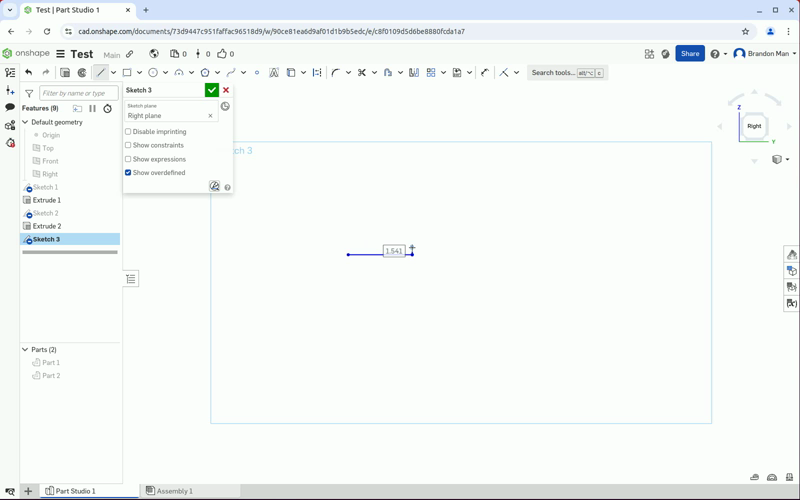
mouse_move(348, 247)
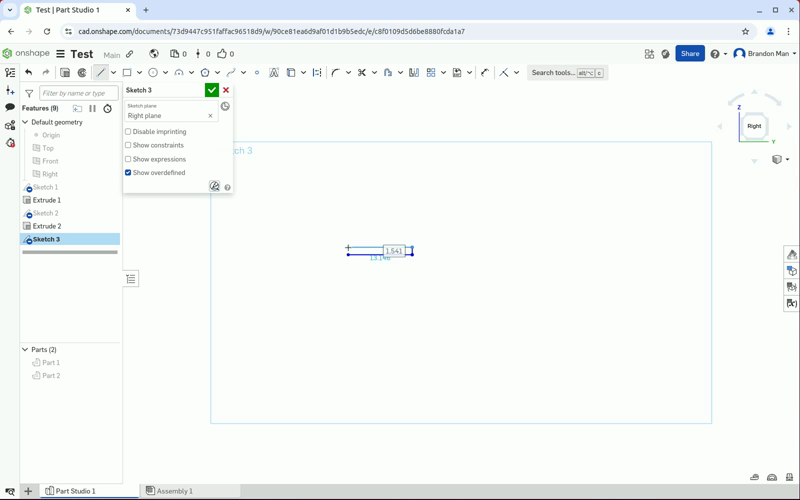
click(348, 247)
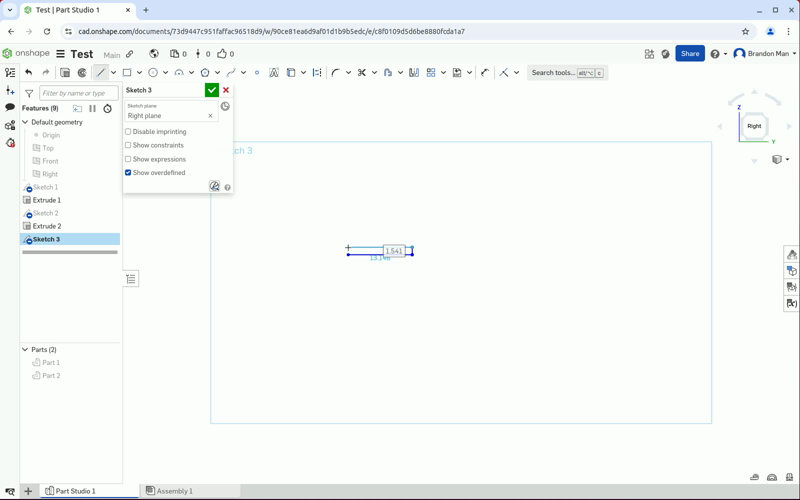
key_up(shift)
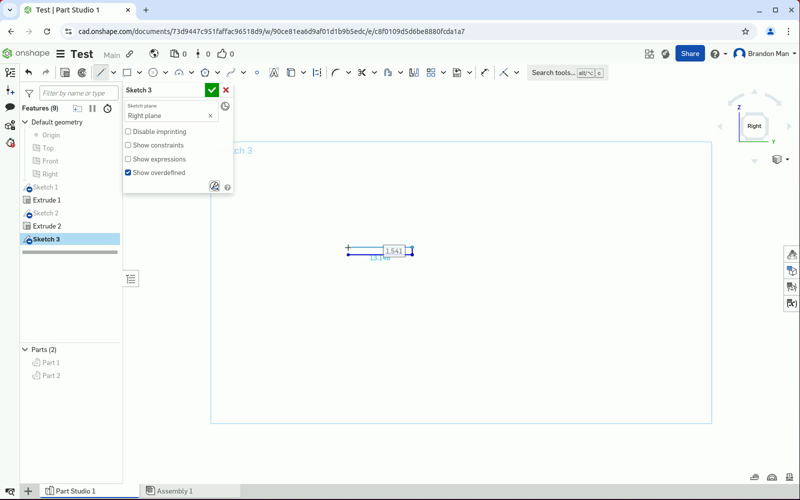
mouse_move(378, 247)
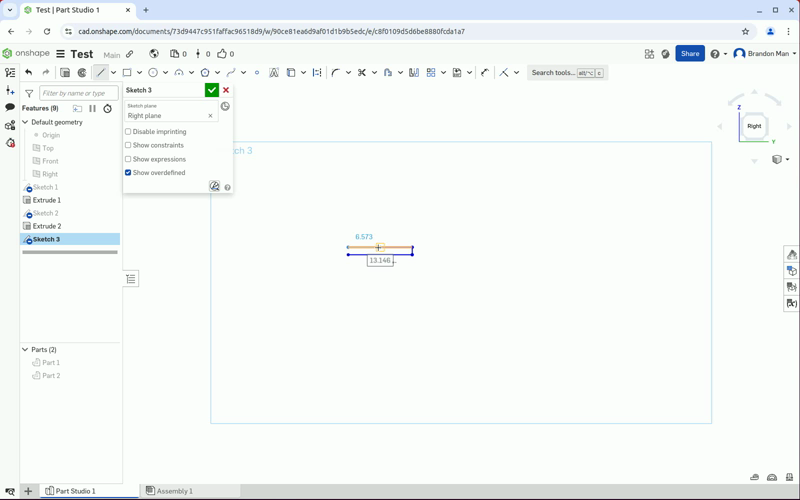
key_down(shift)
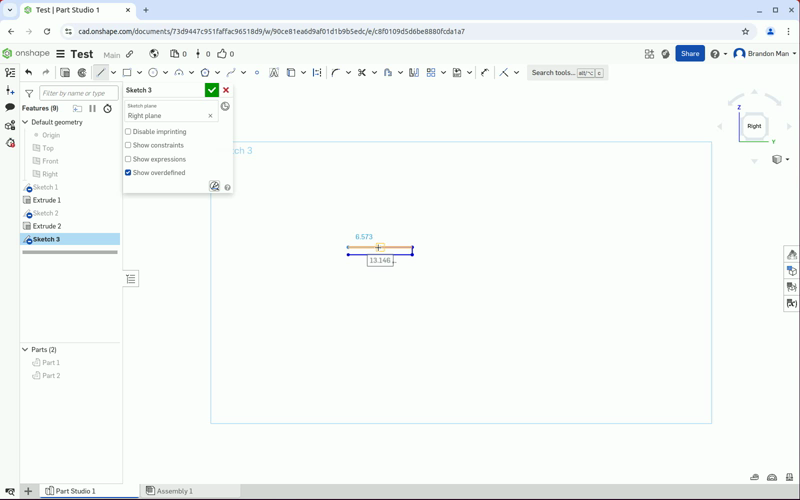
mouse_move(348, 254)
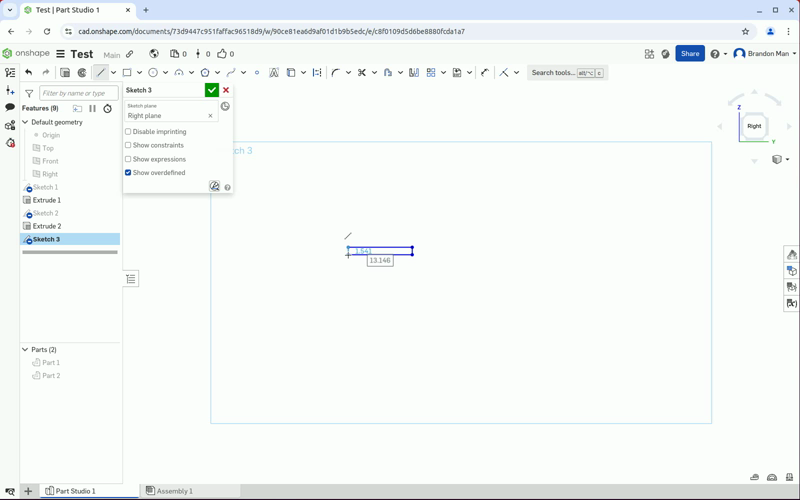
key_up(shift)
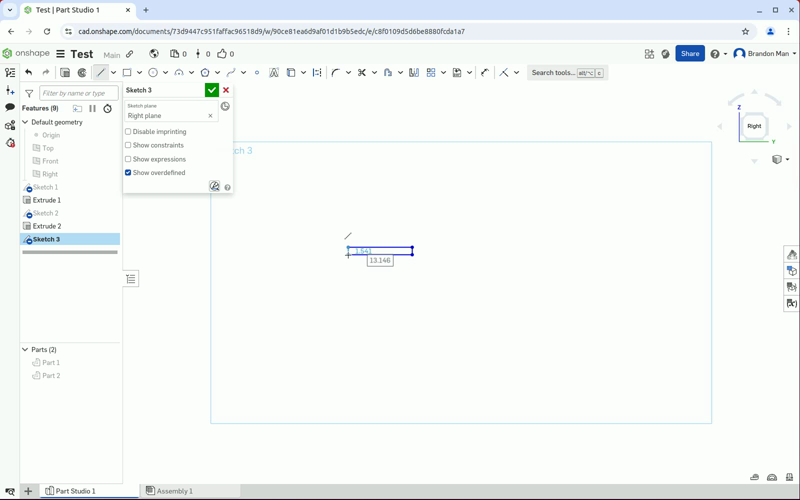
click(348, 254)
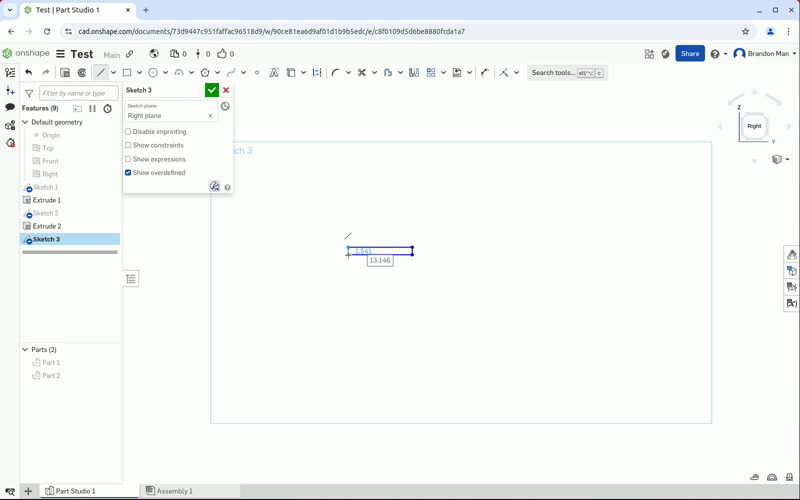
key(esc)
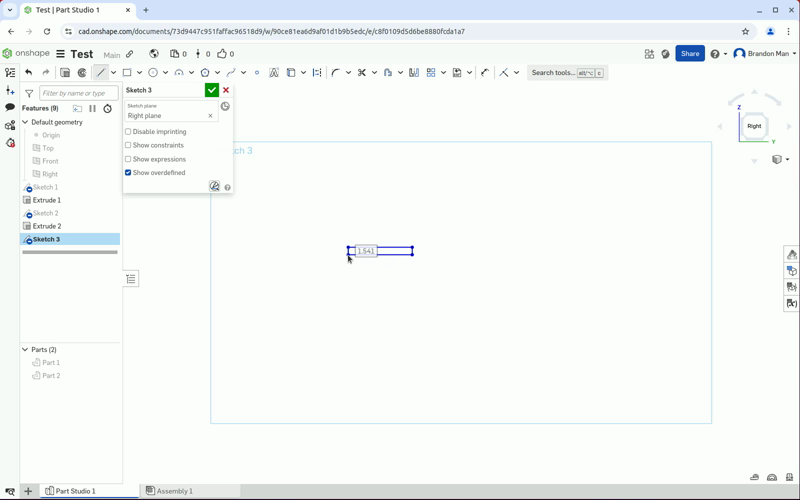
key(c)
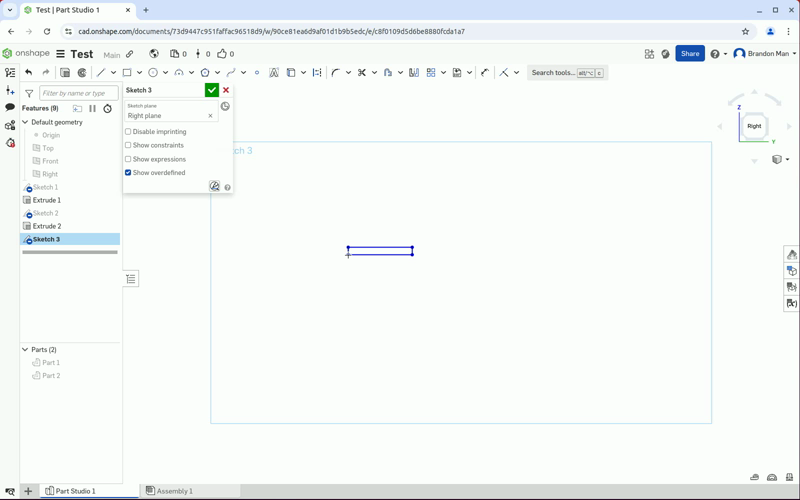
key_down(shift)
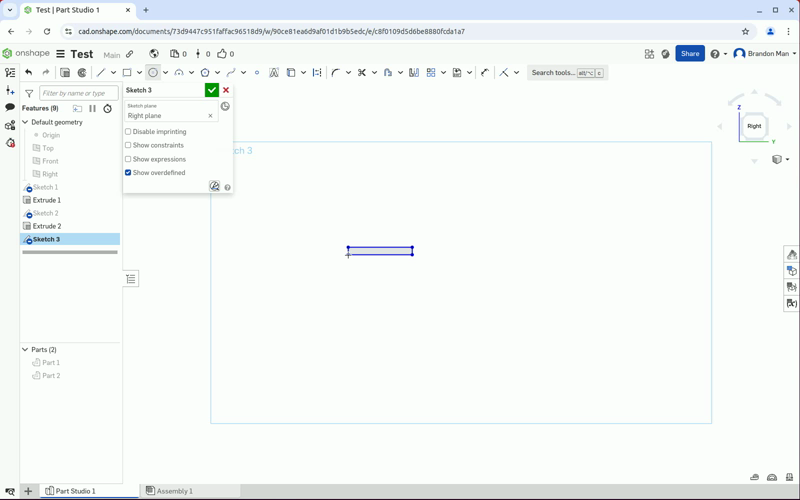
mouse_move(348, 254)
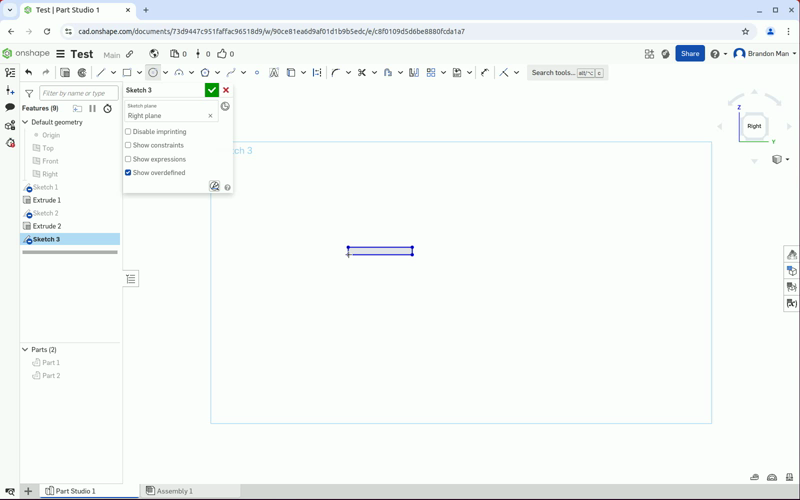
scroll(6)
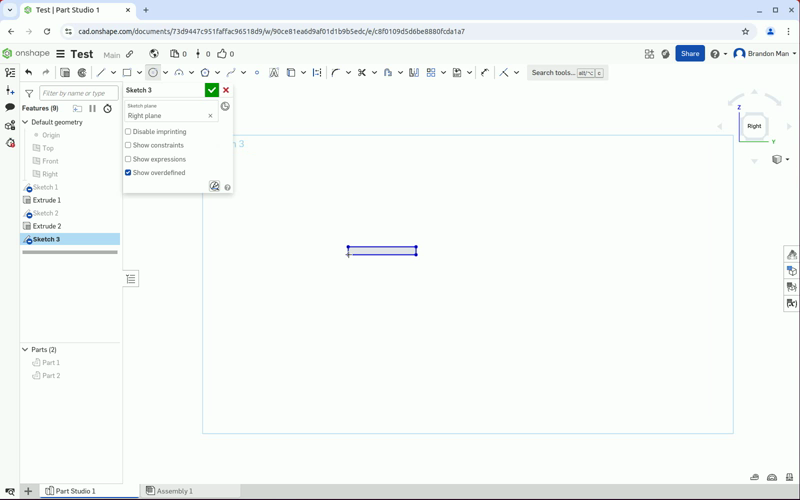
scroll(6)
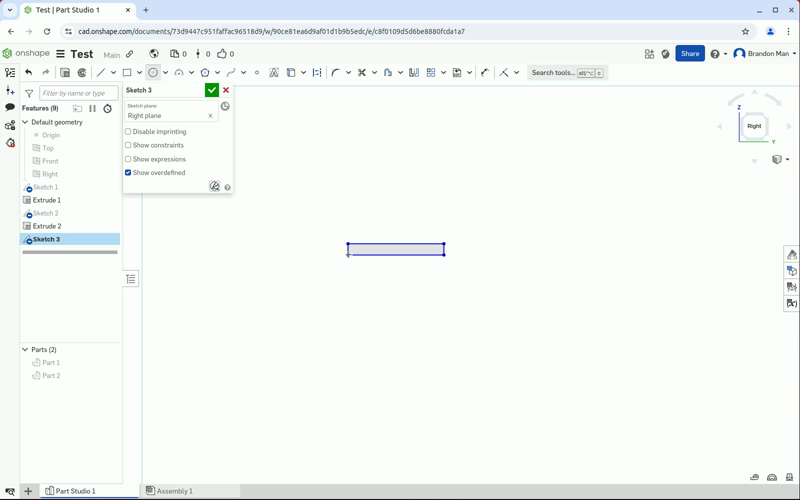
scroll(6)
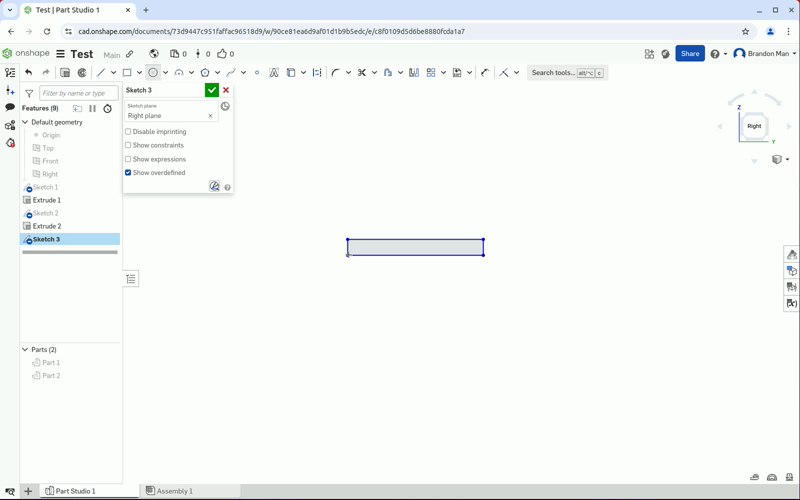
scroll(6)
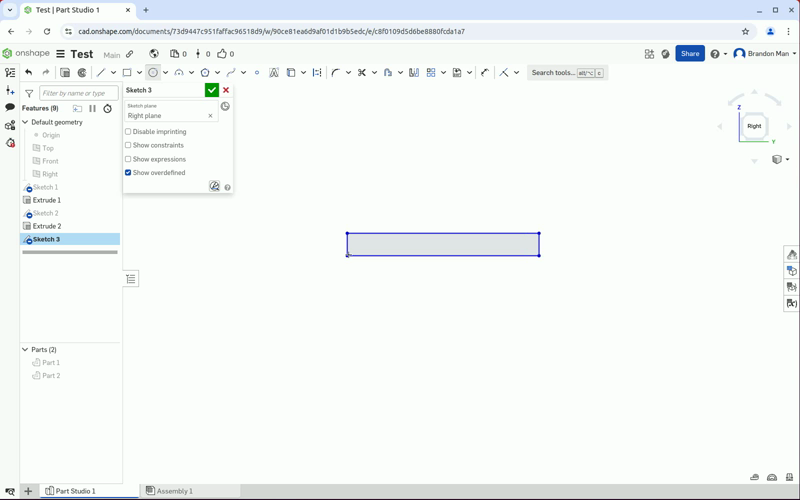
scroll(6)
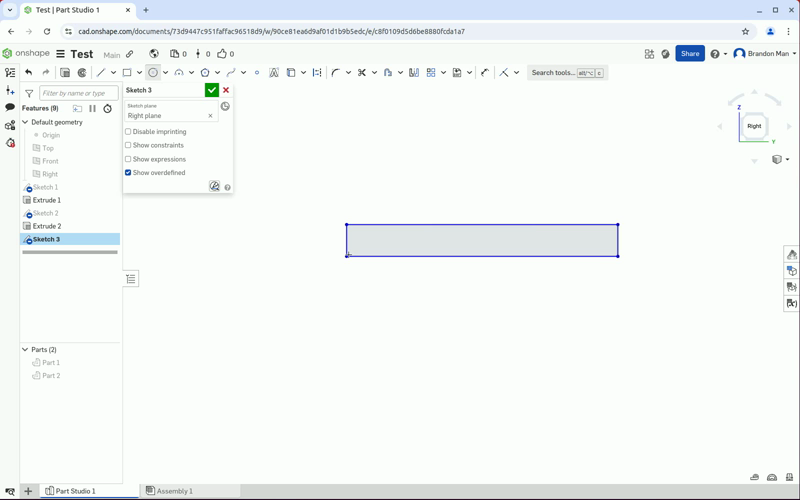
scroll(6)
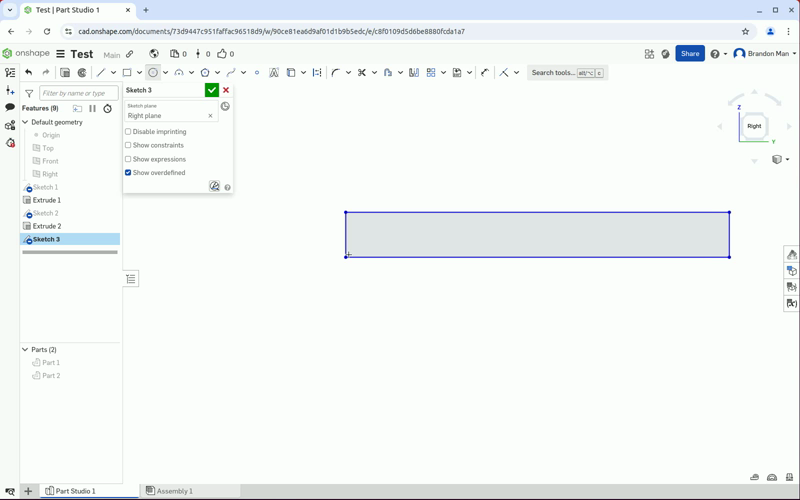
scroll(6)
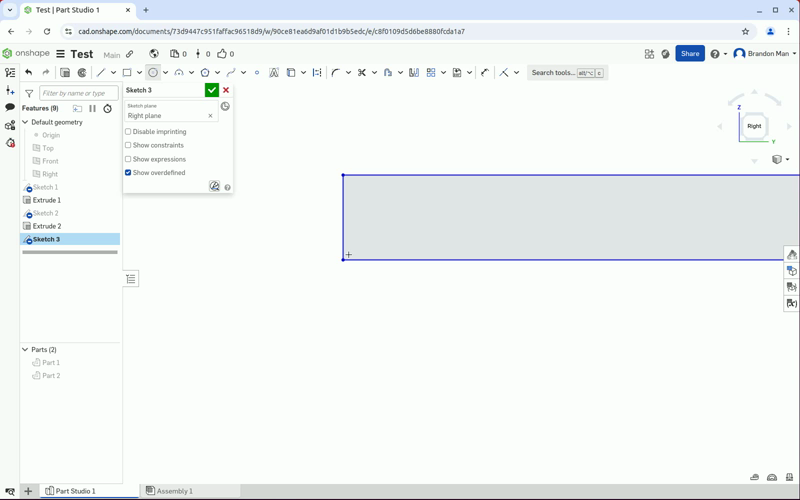
click(348, 254)
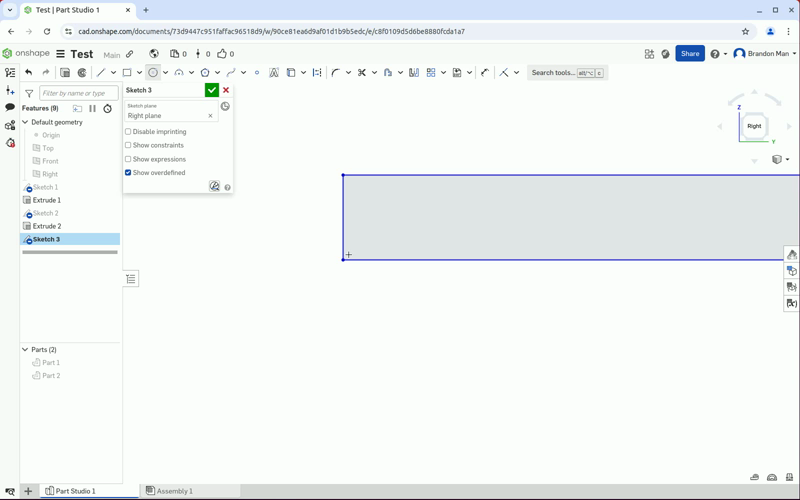
scroll(-6)
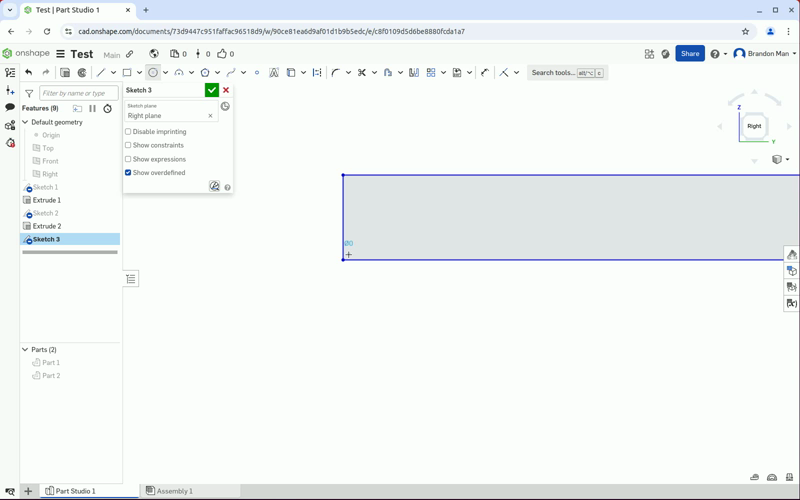
scroll(-6)
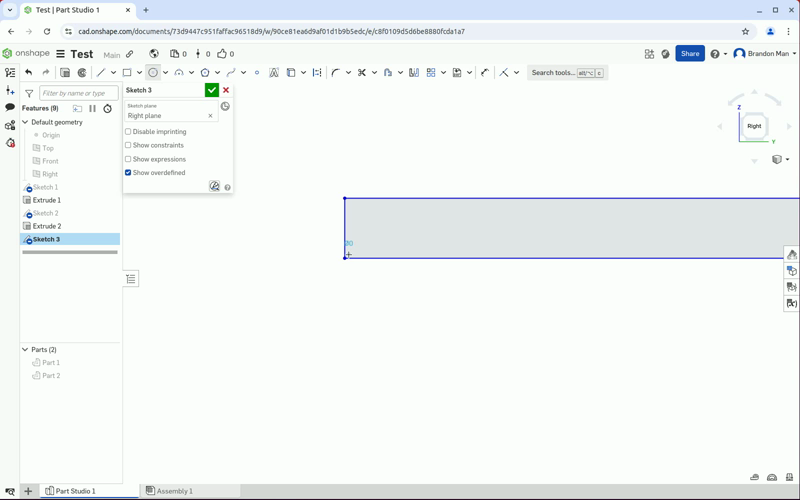
scroll(-6)
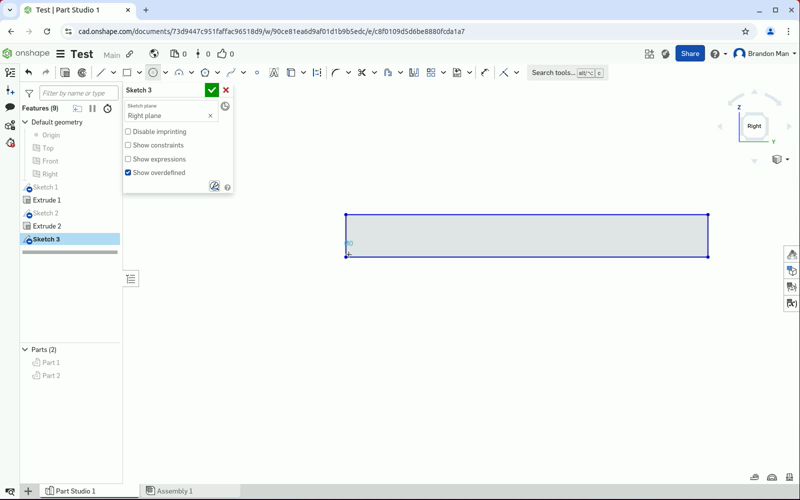
scroll(-6)
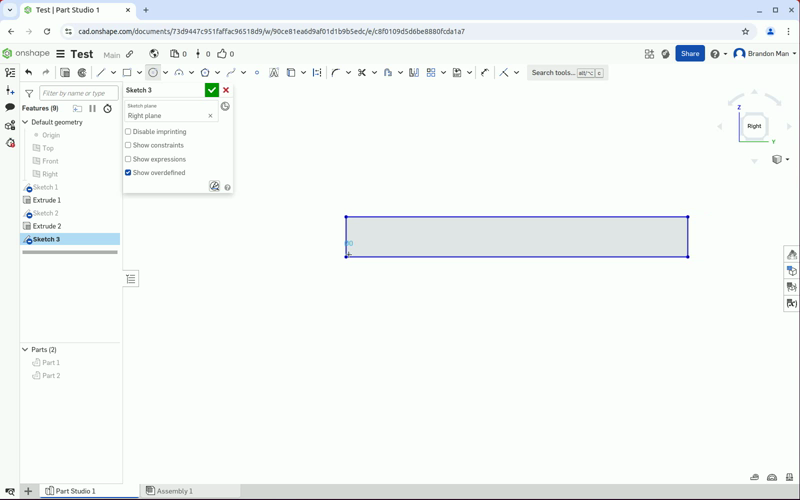
scroll(-6)
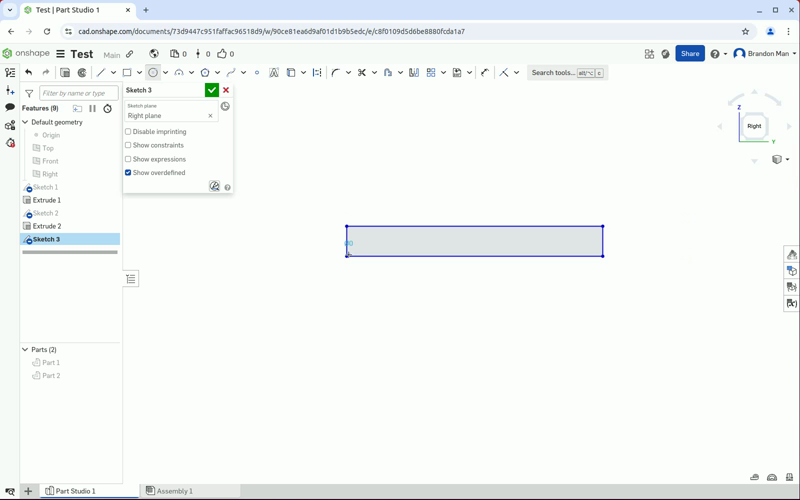
scroll(-6)
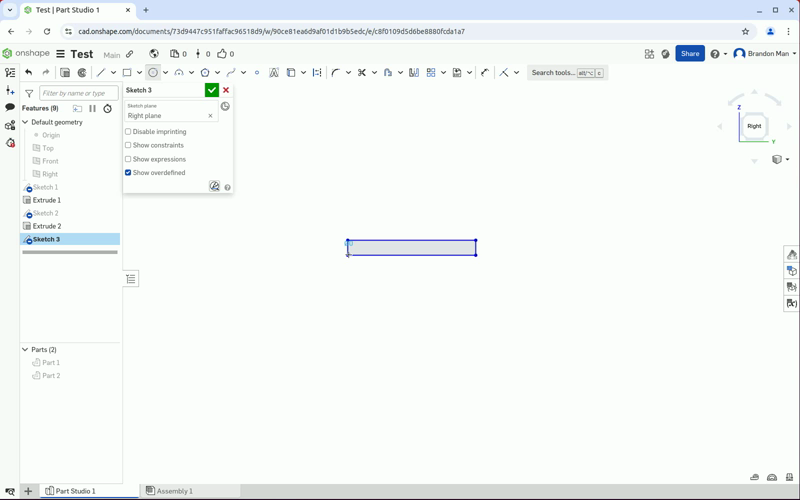
scroll(-6)
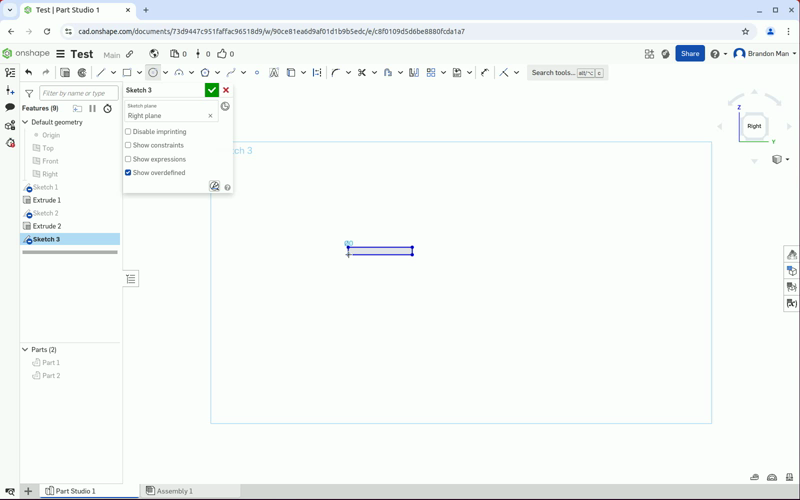
key_up(shift)
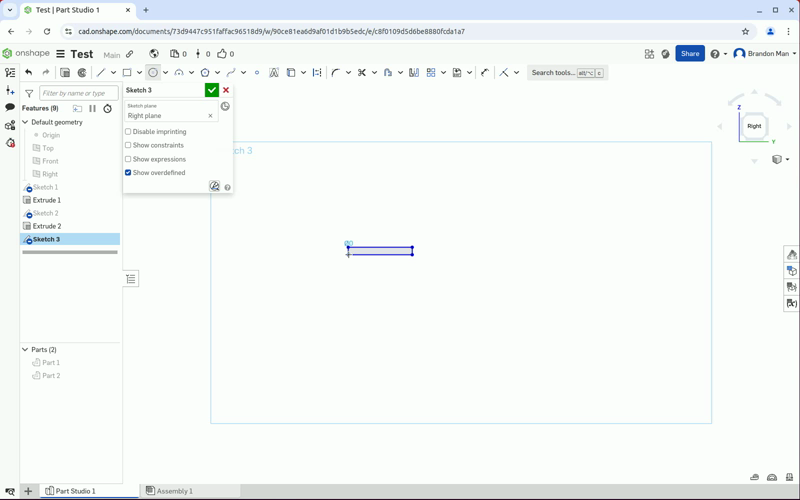
mouse_move(349, 254)
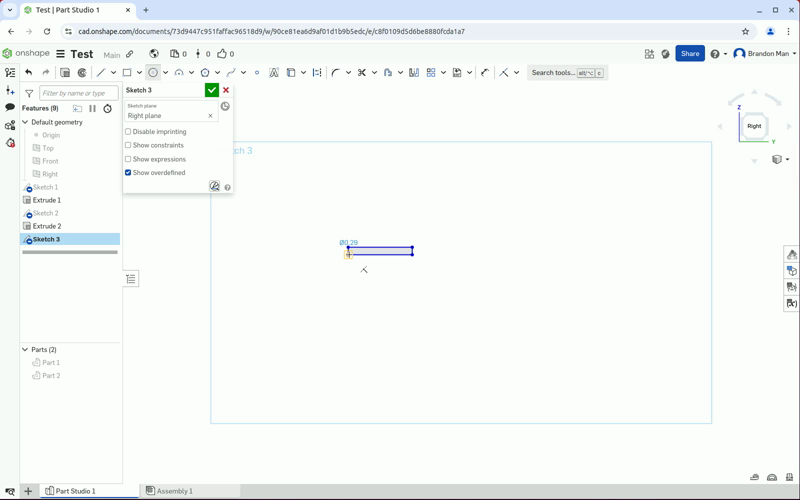
scroll(6)
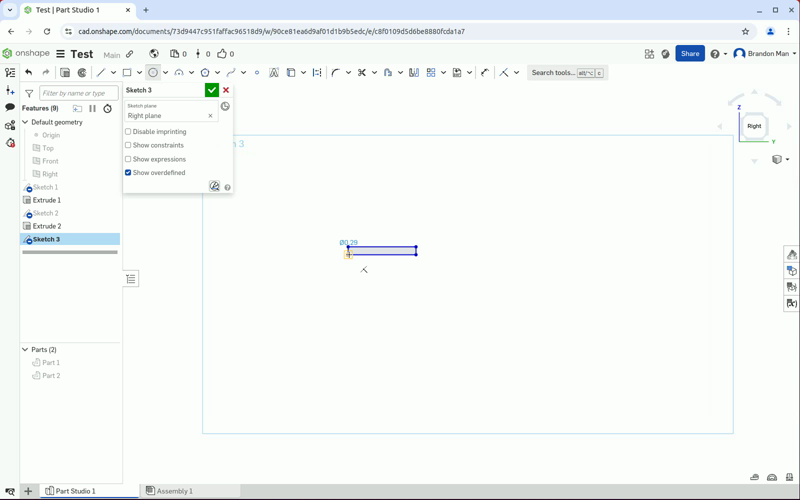
scroll(6)
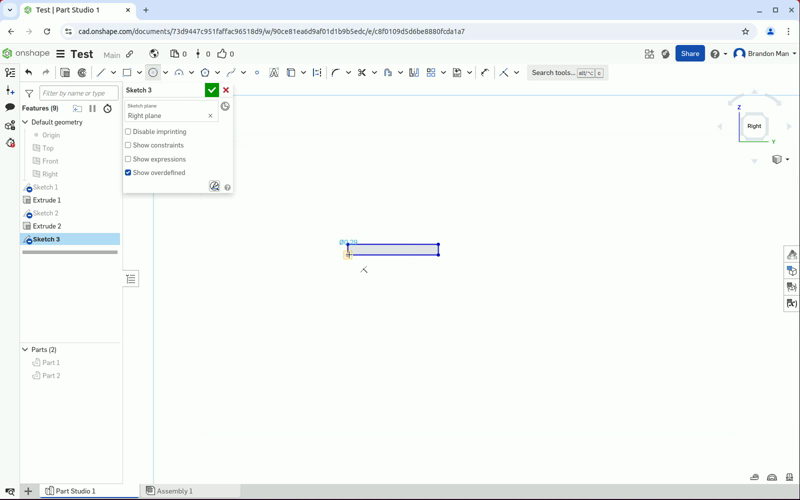
scroll(6)
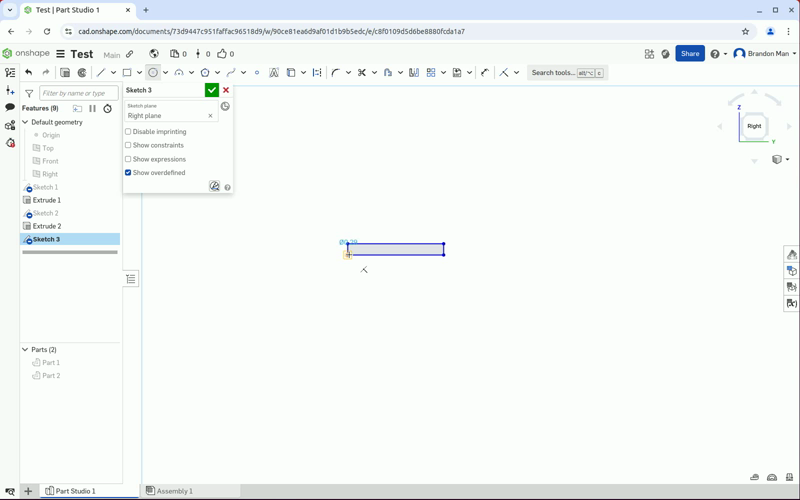
scroll(6)
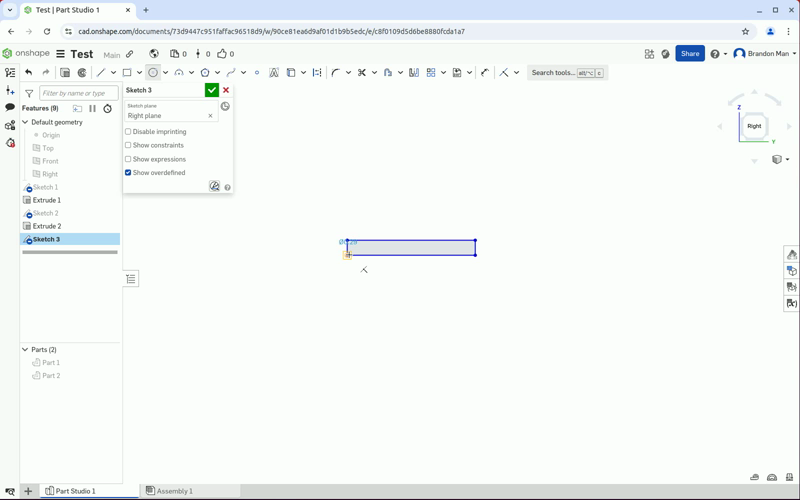
scroll(6)
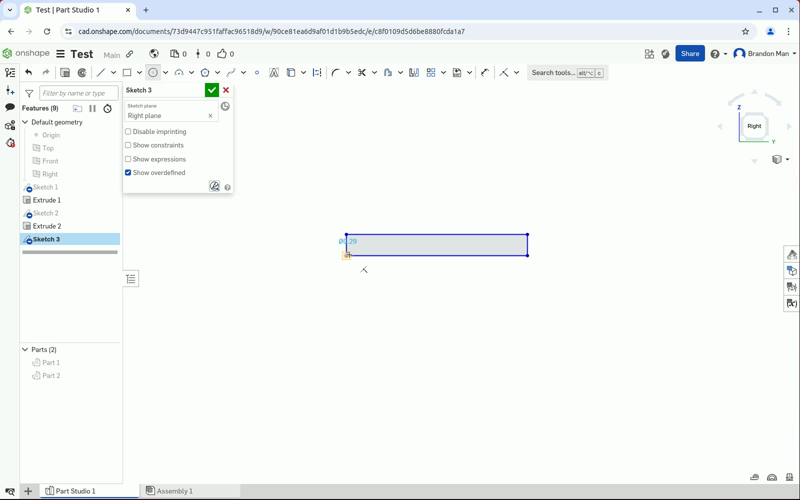
scroll(6)
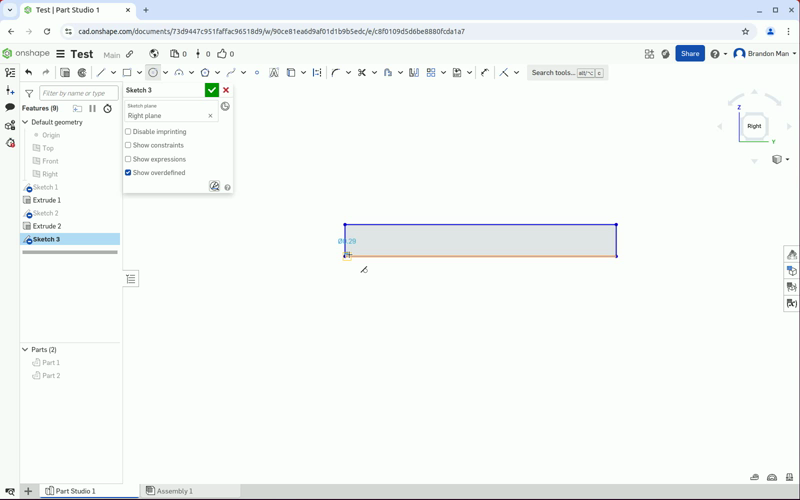
scroll(6)
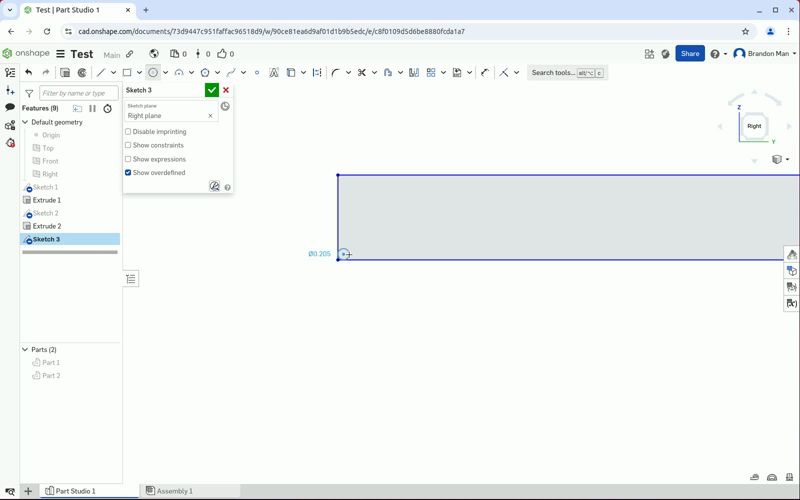
click(349, 254)
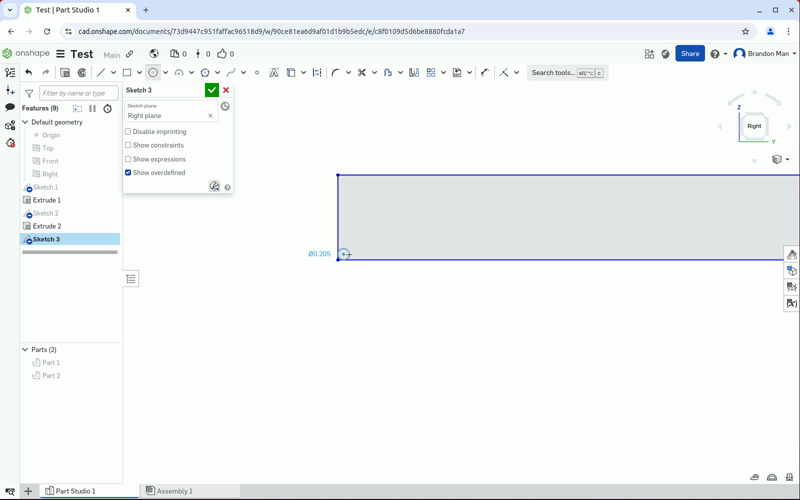
scroll(-6)
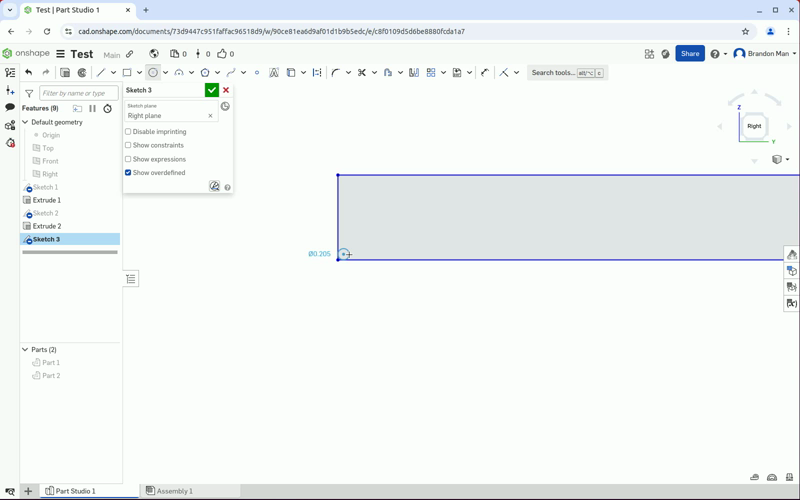
scroll(-6)
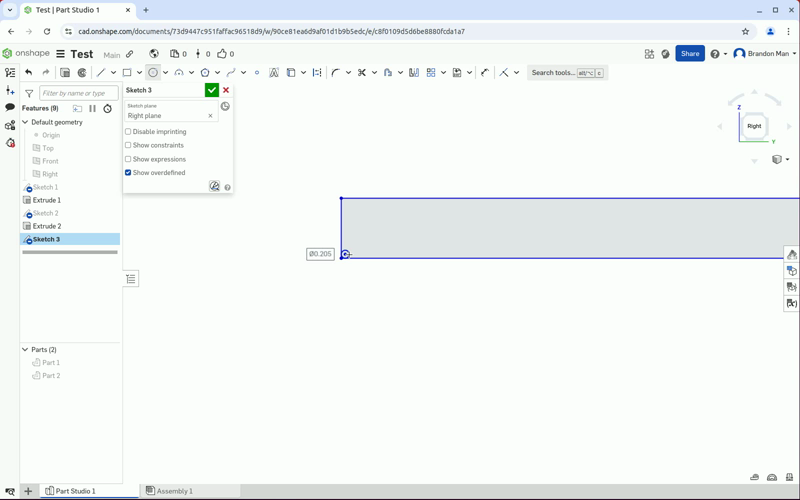
scroll(-6)
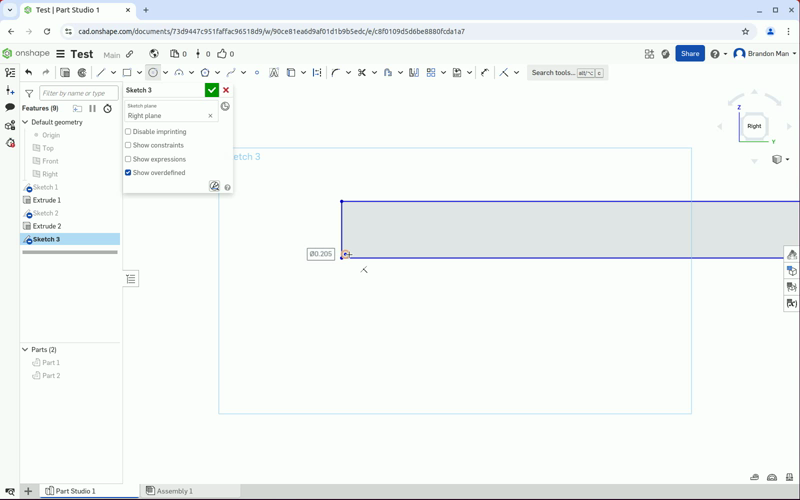
scroll(-6)
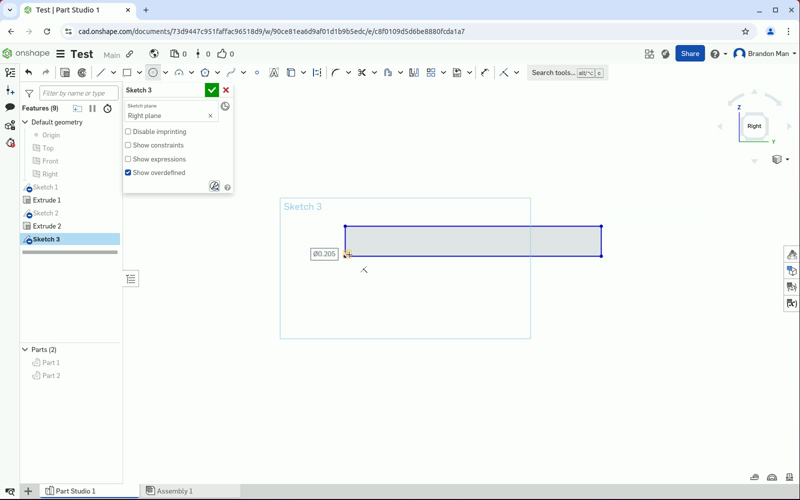
scroll(-6)
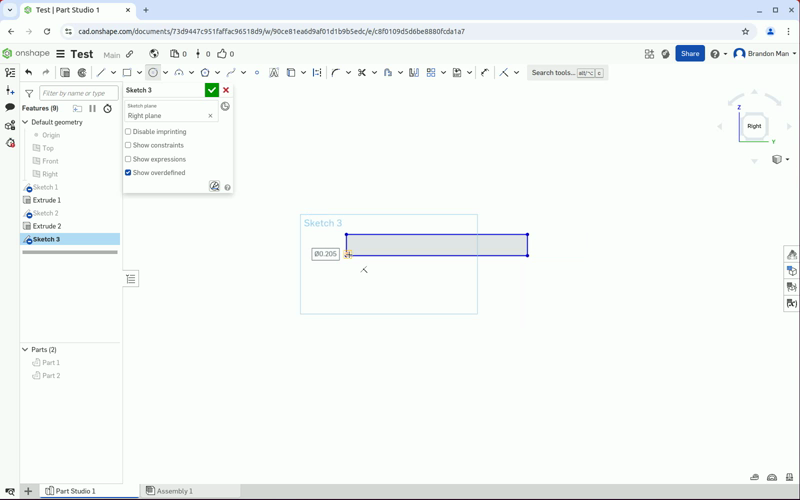
scroll(-6)
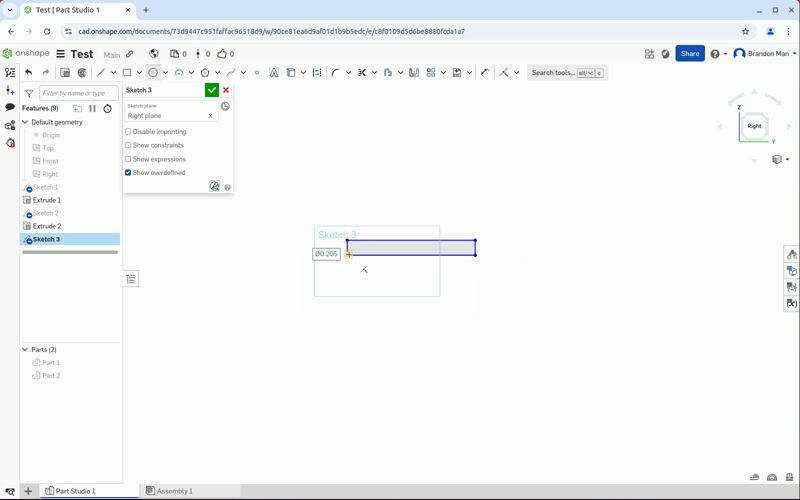
scroll(-6)
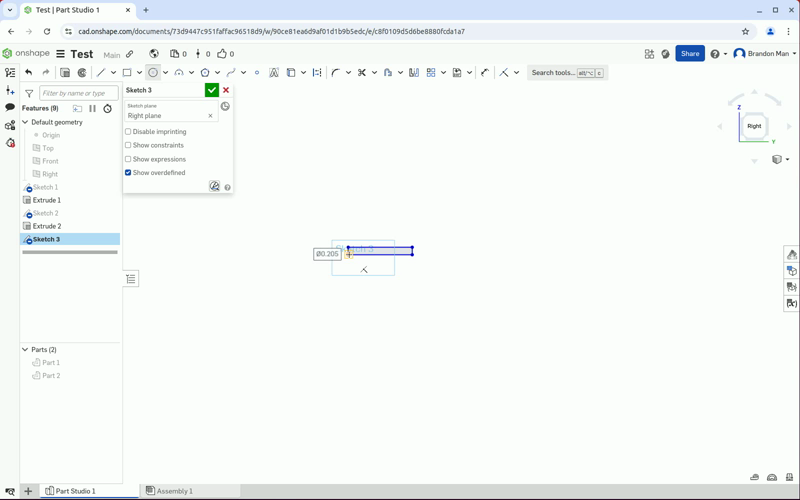
key(esc)
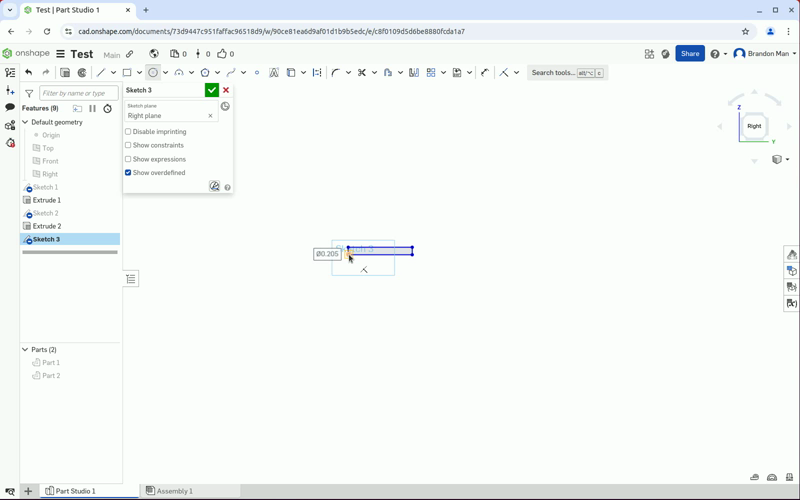
key(c)
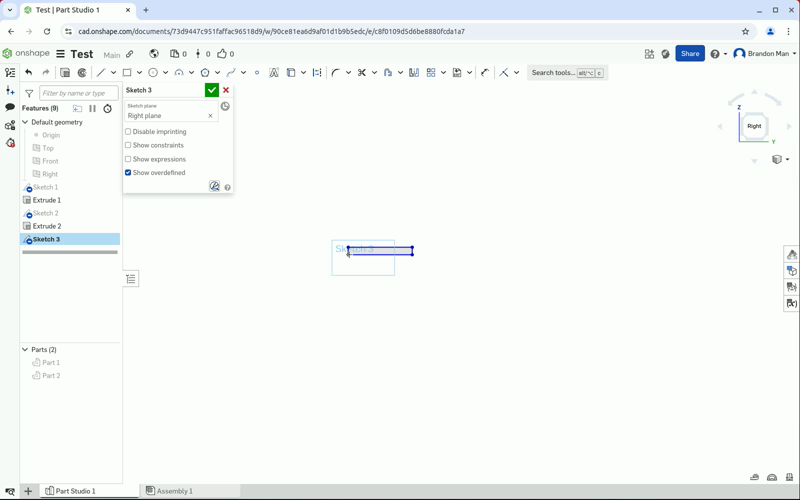
key_down(shift)
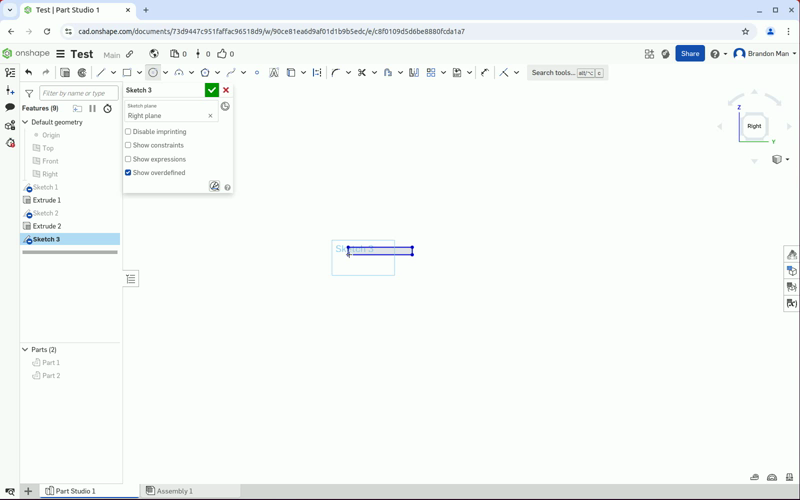
mouse_move(348, 248)
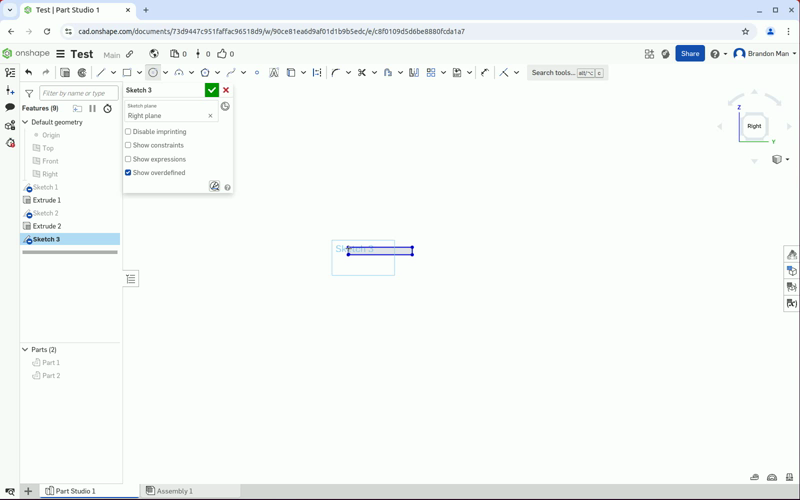
scroll(6)
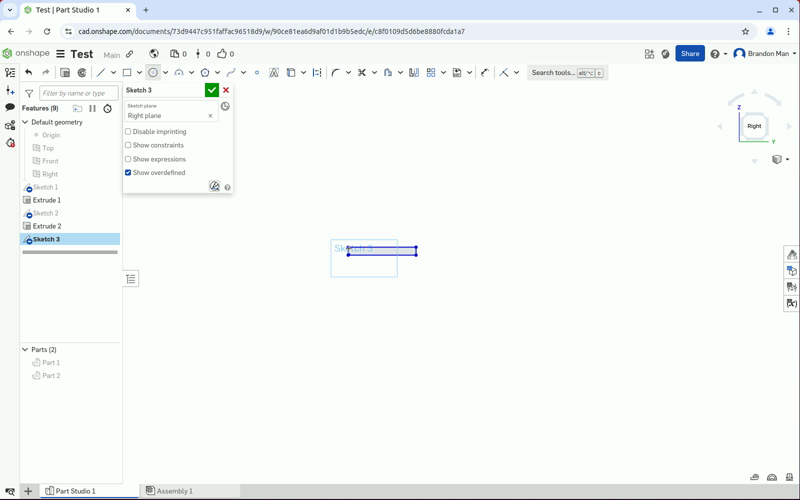
scroll(6)
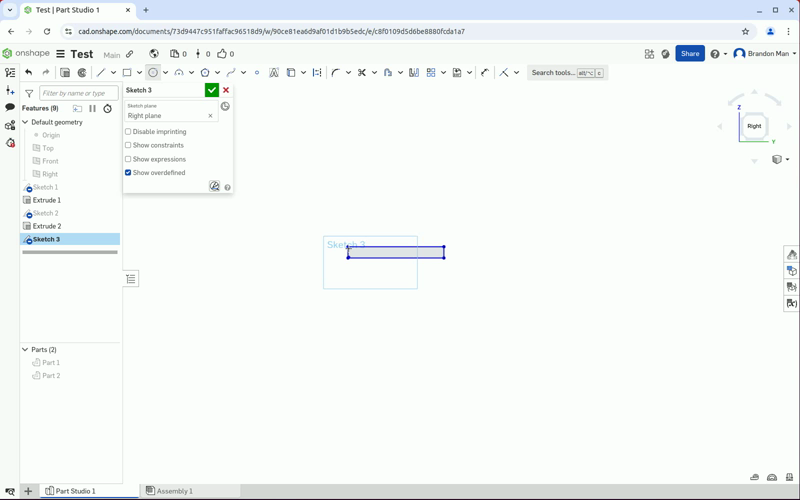
scroll(6)
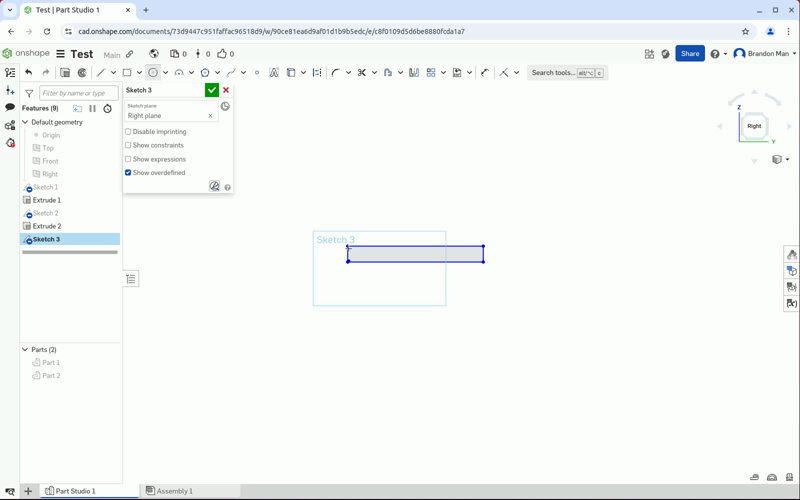
scroll(6)
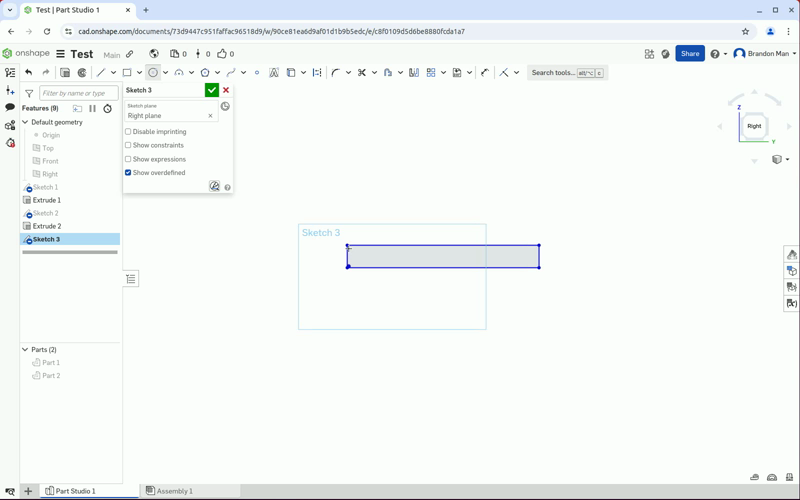
scroll(6)
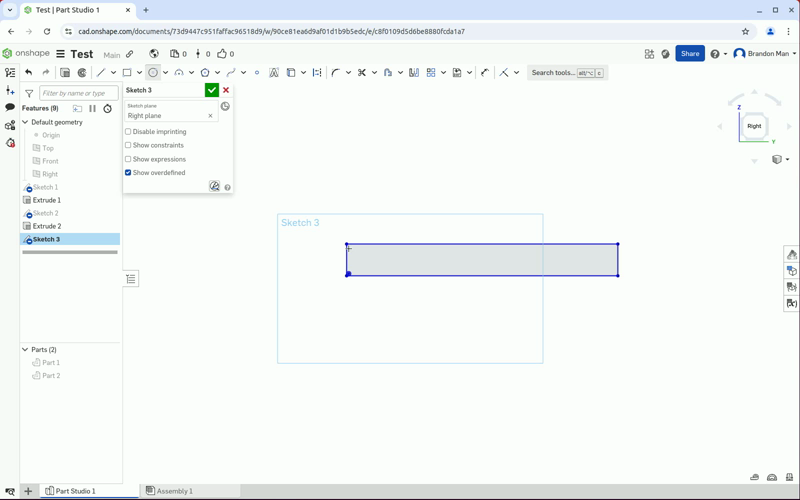
scroll(6)
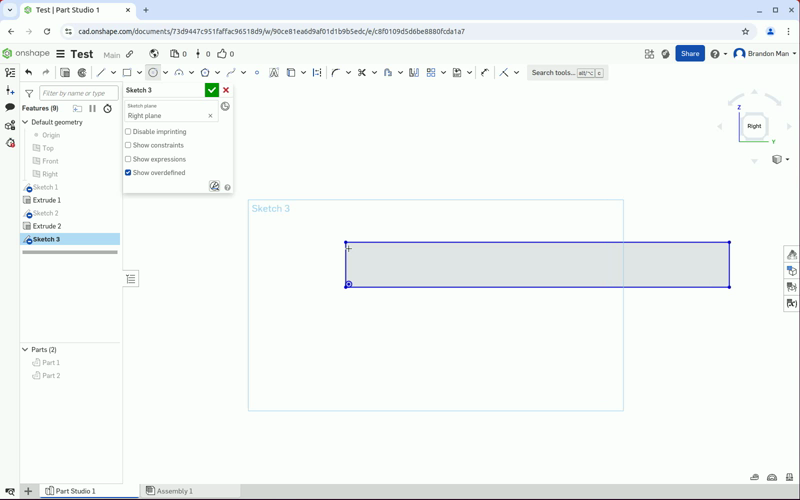
scroll(6)
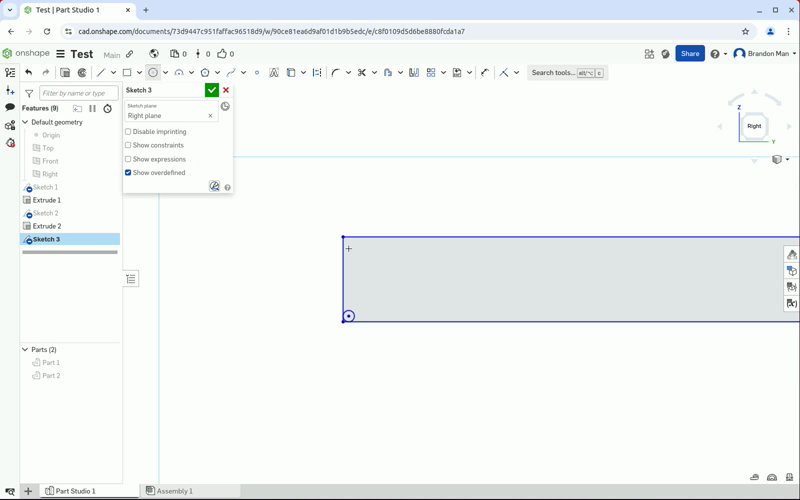
click(348, 248)
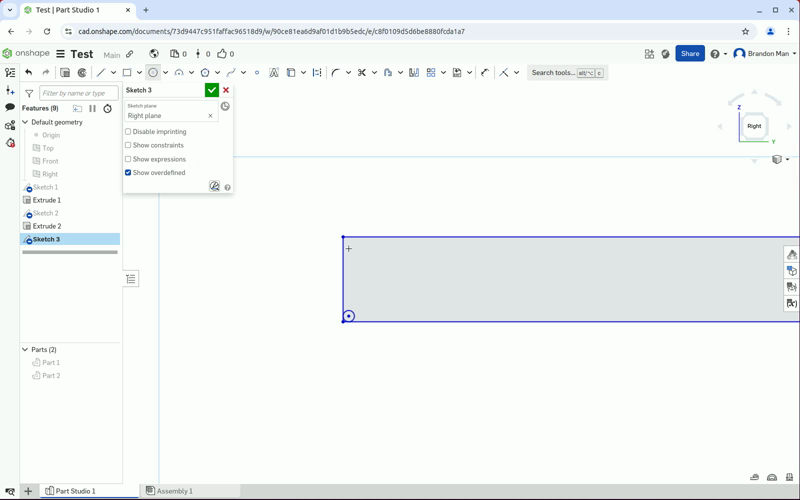
scroll(-6)
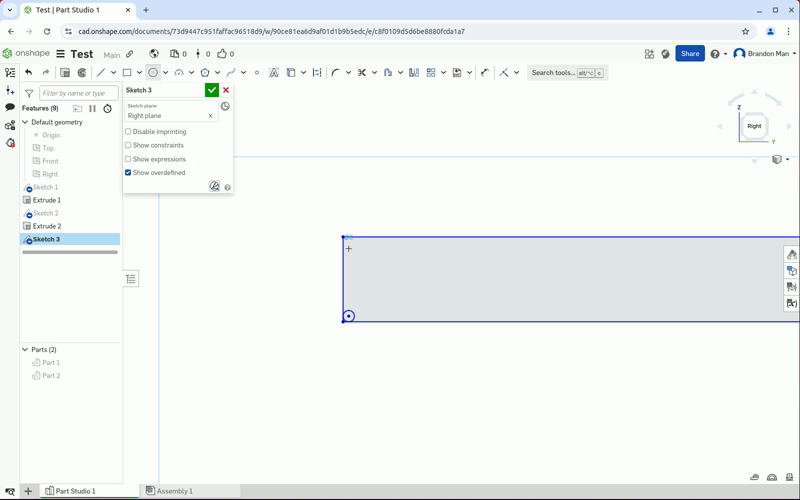
scroll(-6)
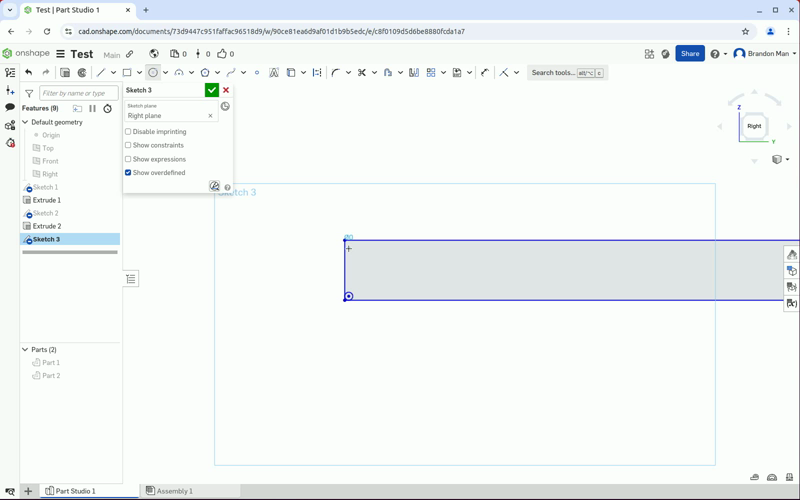
scroll(-6)
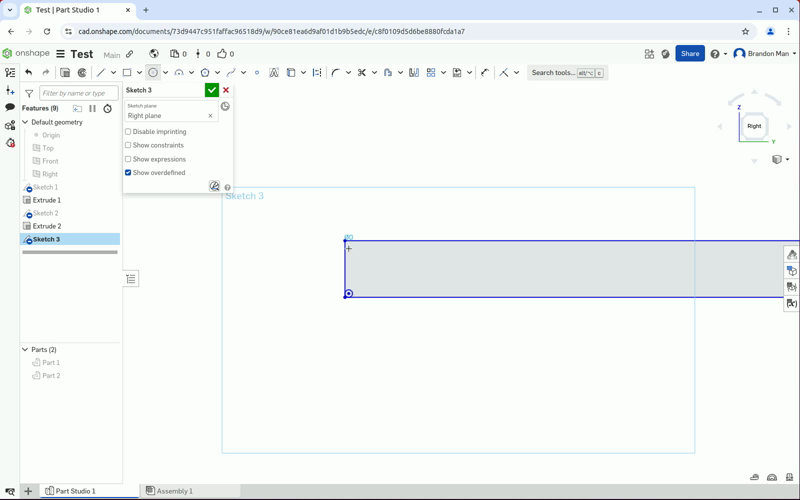
scroll(-6)
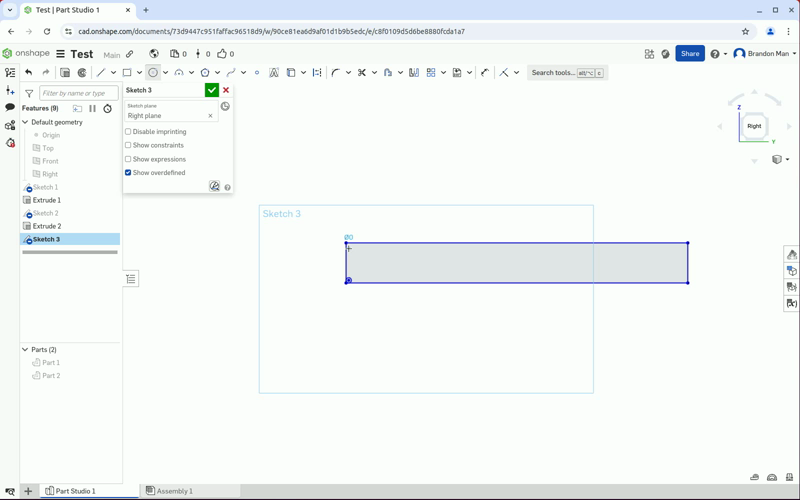
scroll(-6)
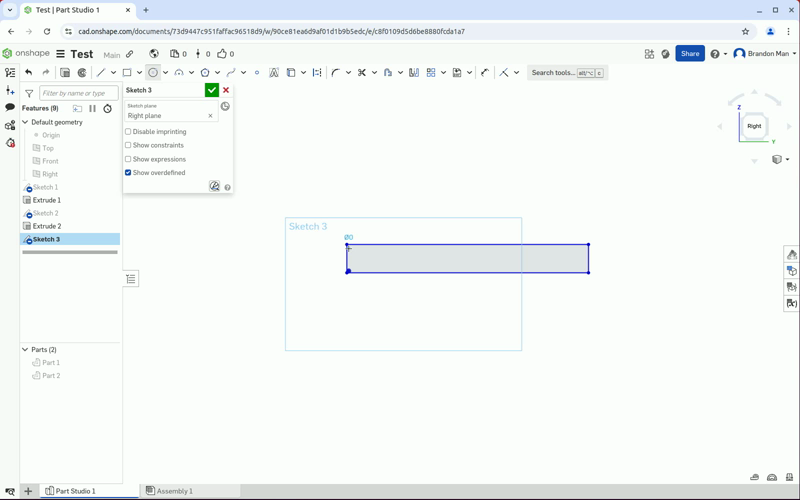
scroll(-6)
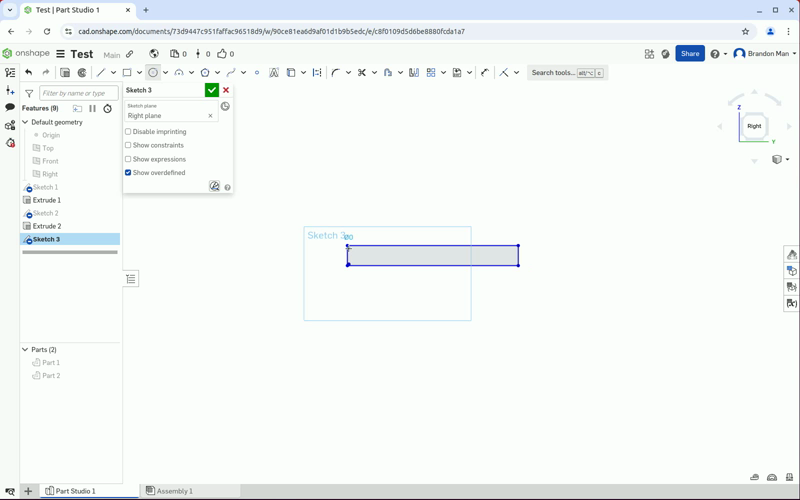
scroll(-6)
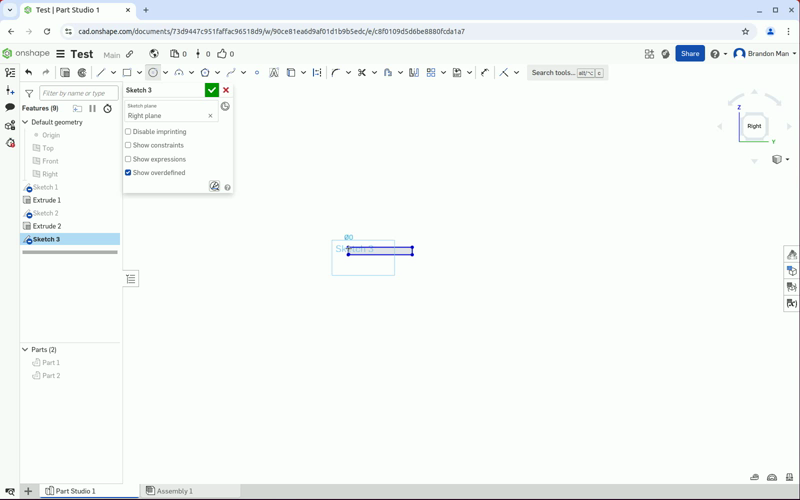
key_up(shift)
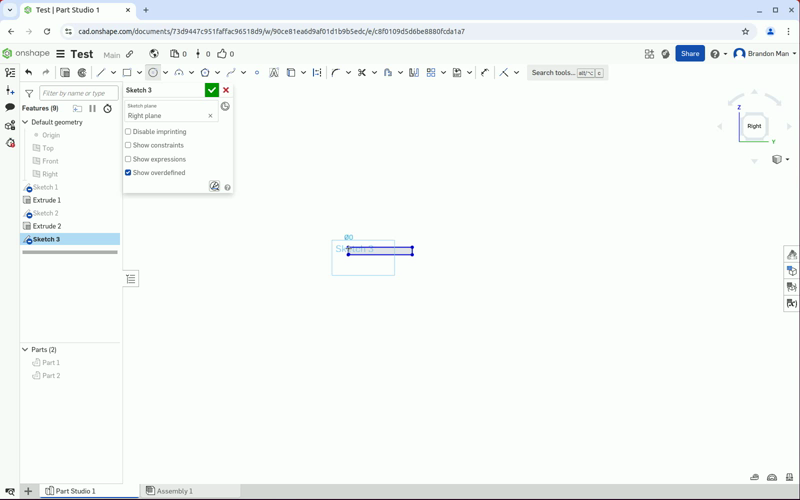
mouse_move(349, 248)
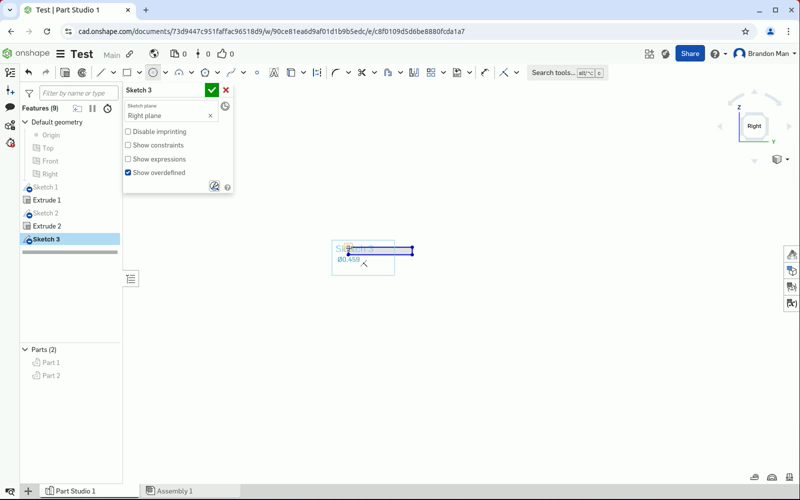
scroll(6)
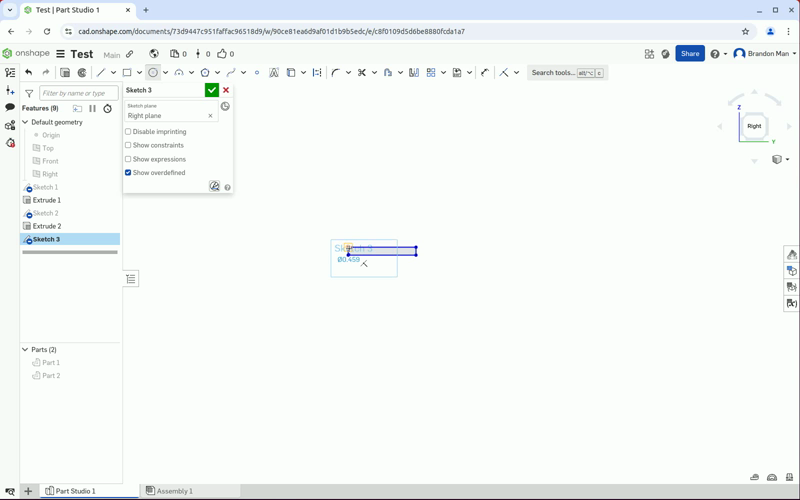
scroll(6)
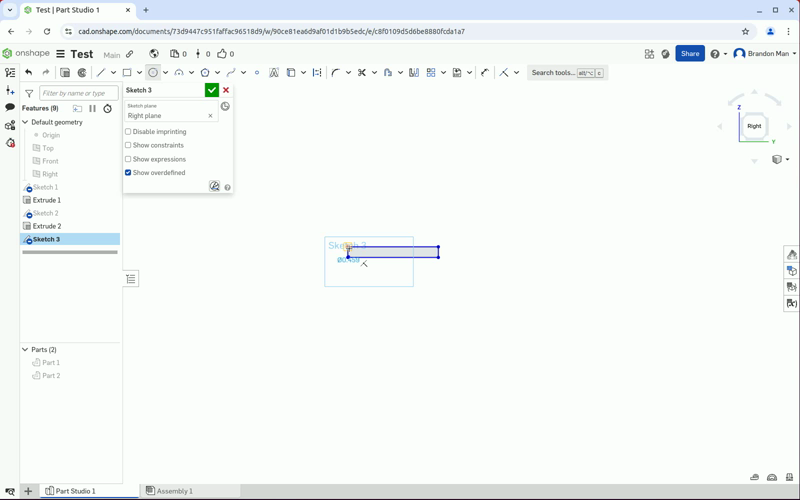
scroll(6)
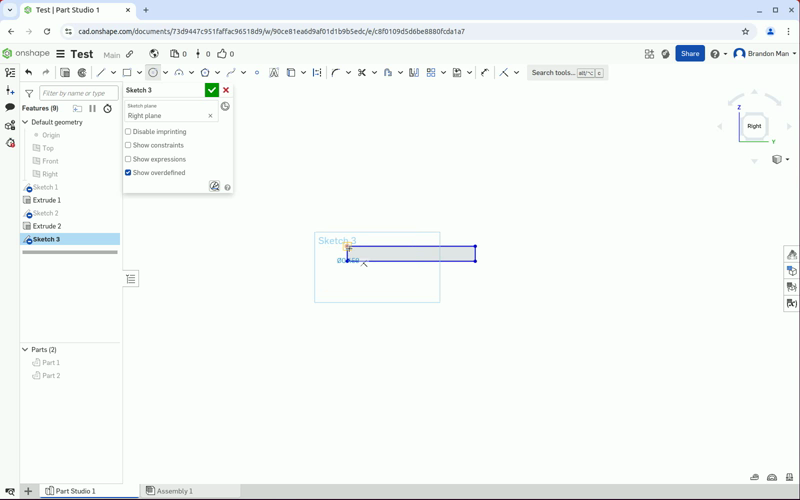
scroll(6)
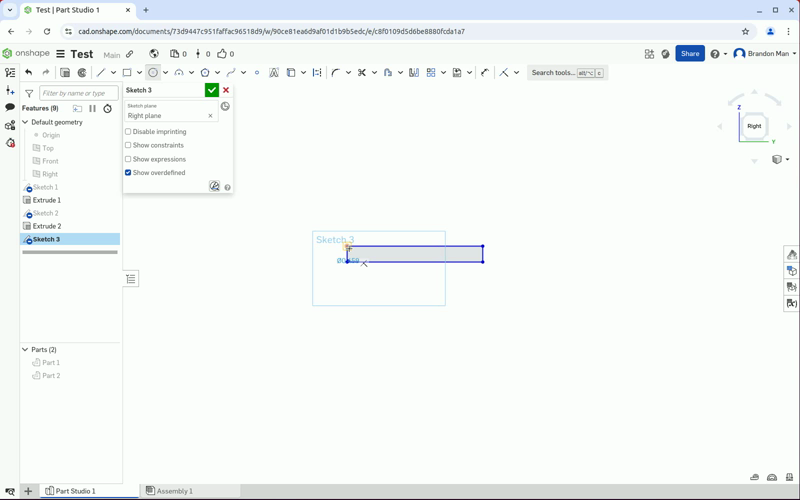
scroll(6)
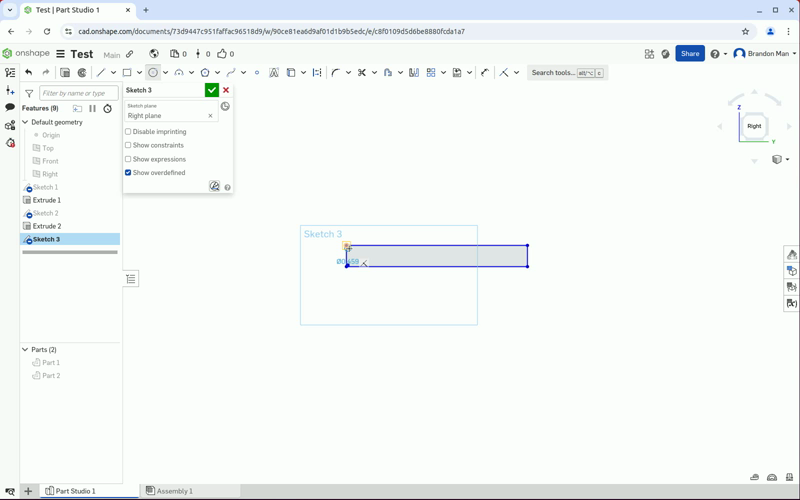
scroll(6)
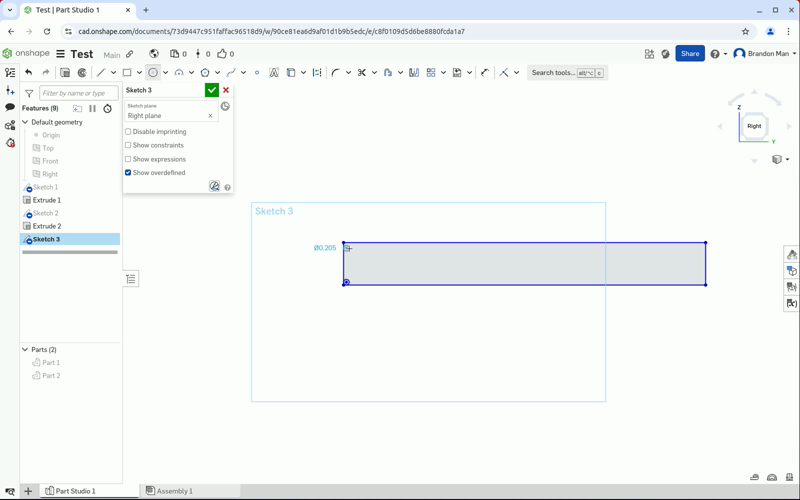
scroll(6)
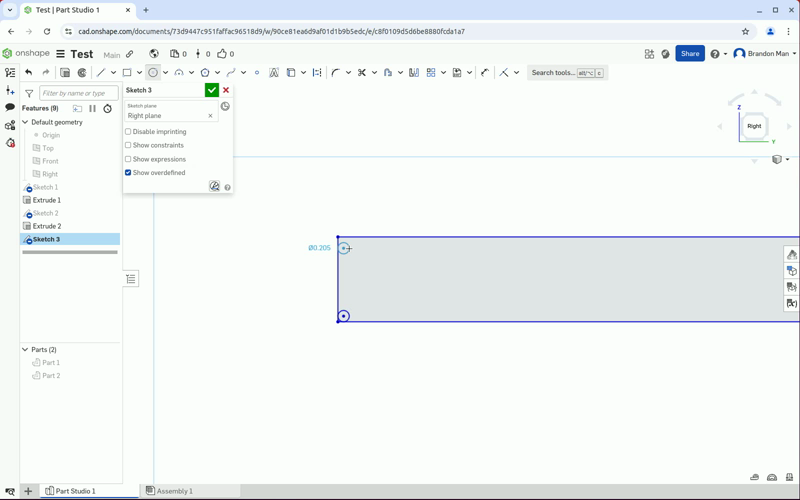
click(349, 248)
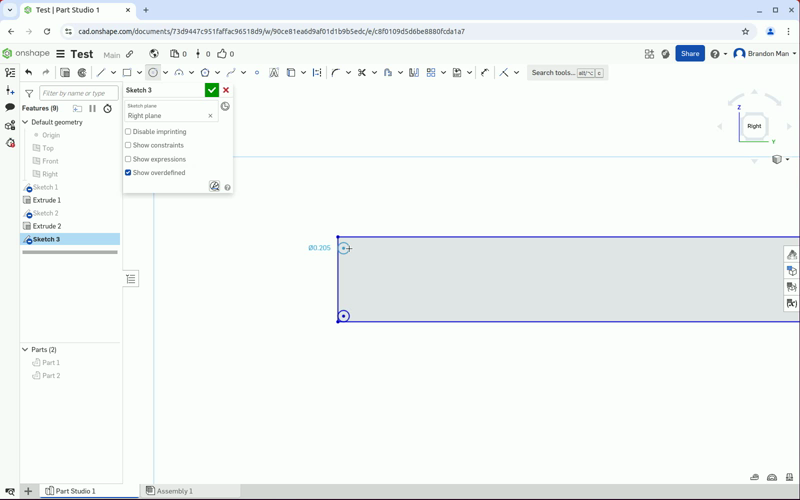
scroll(-6)
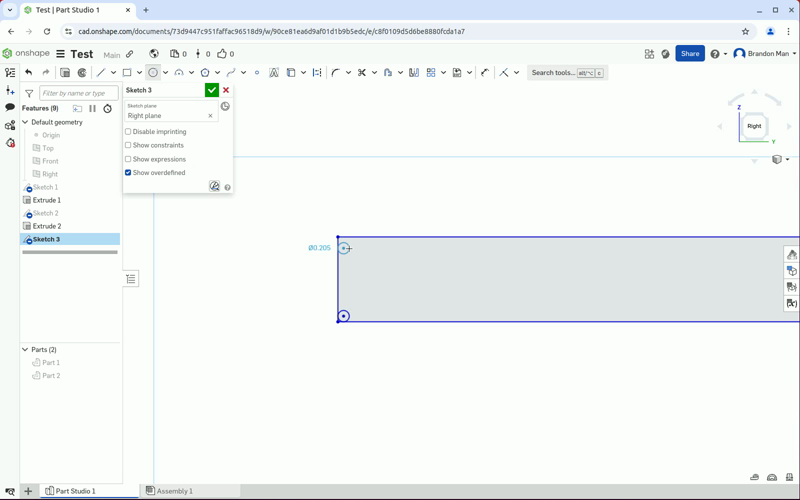
scroll(-6)
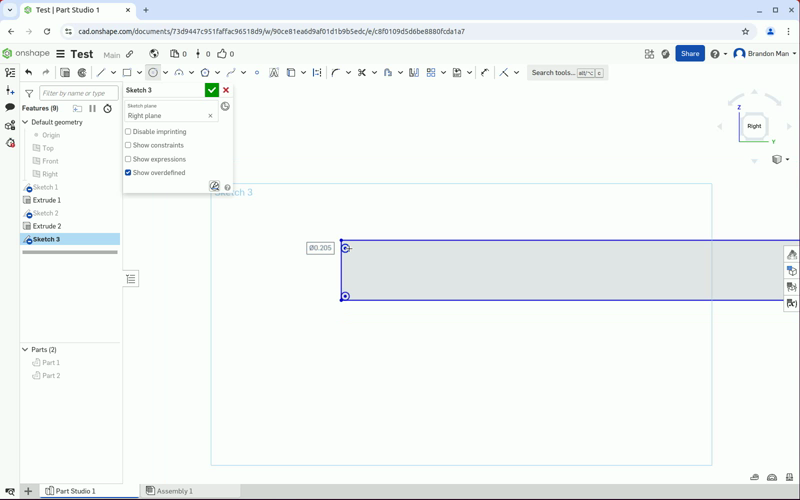
scroll(-6)
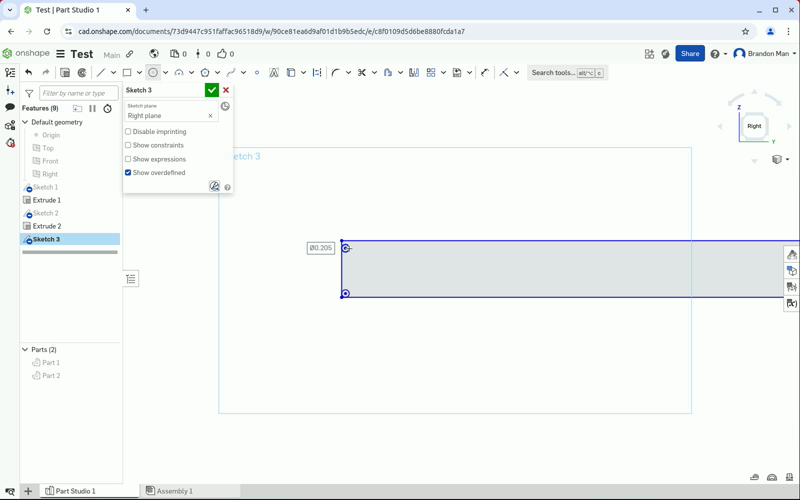
scroll(-6)
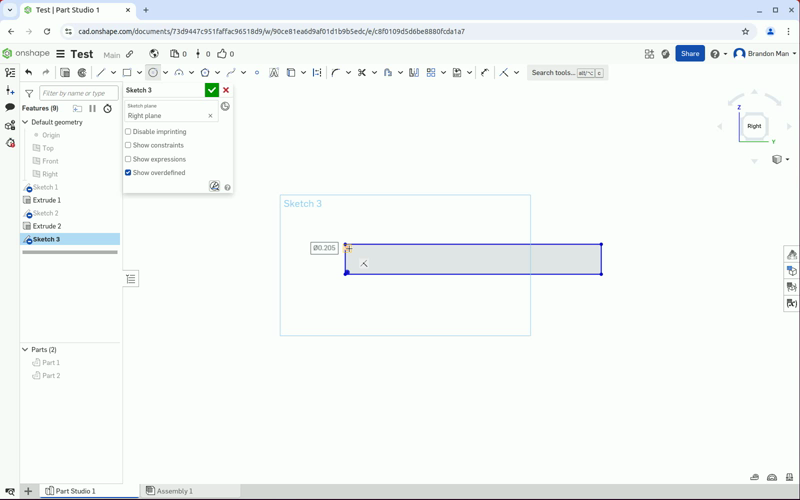
scroll(-6)
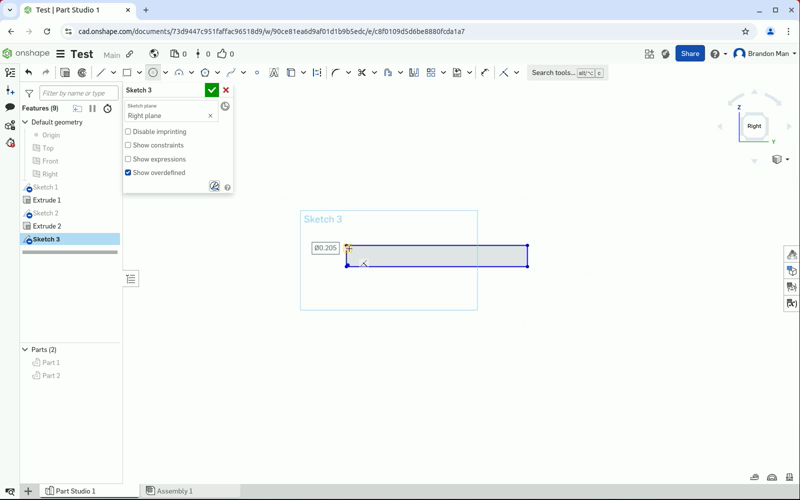
scroll(-6)
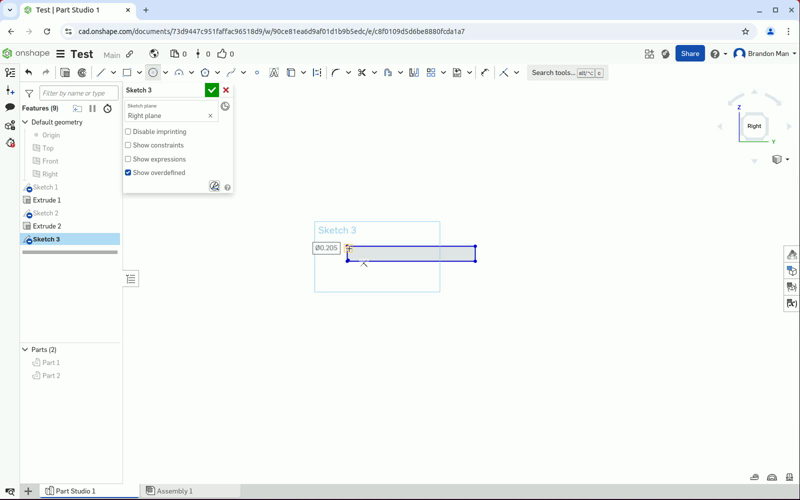
scroll(-6)
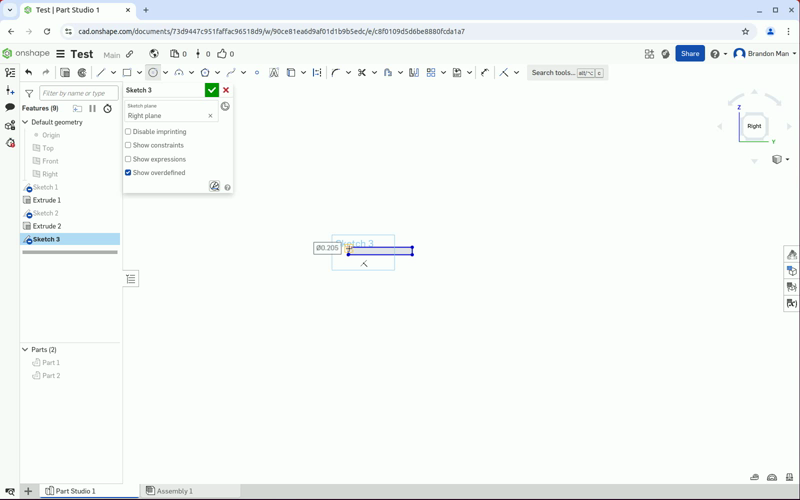
key(esc)
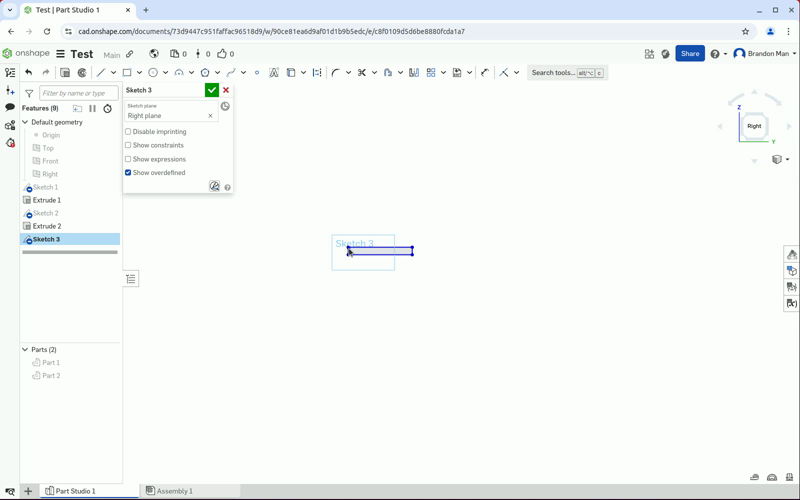
key(c)
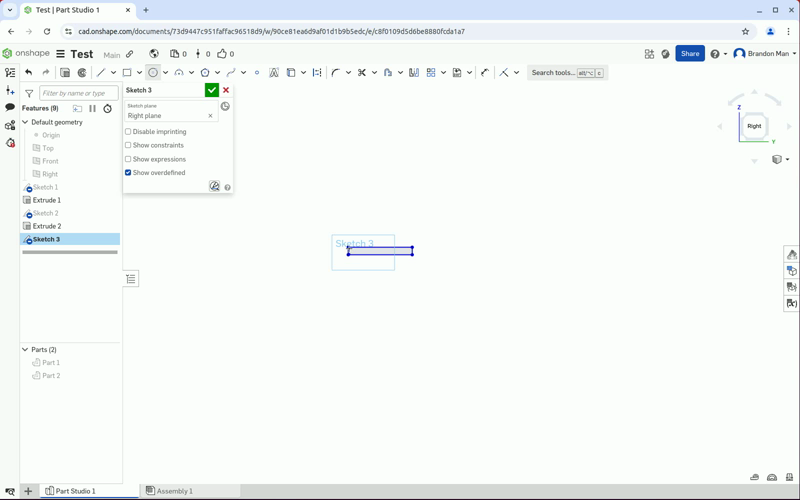
key_down(shift)
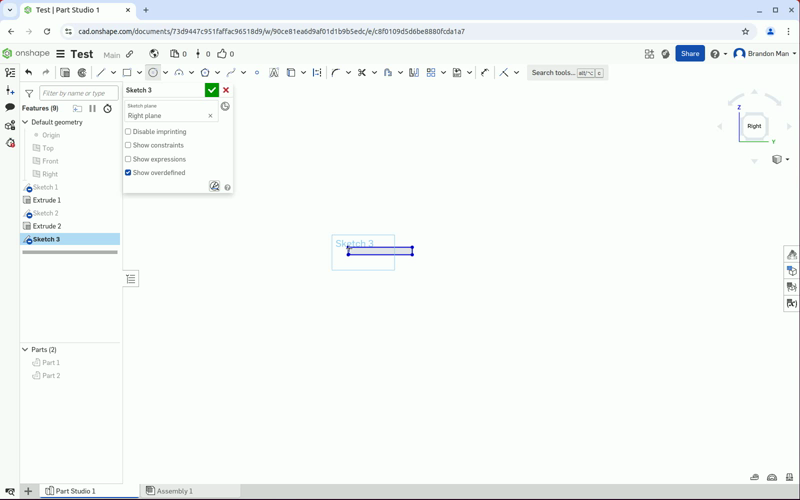
mouse_move(411, 254)
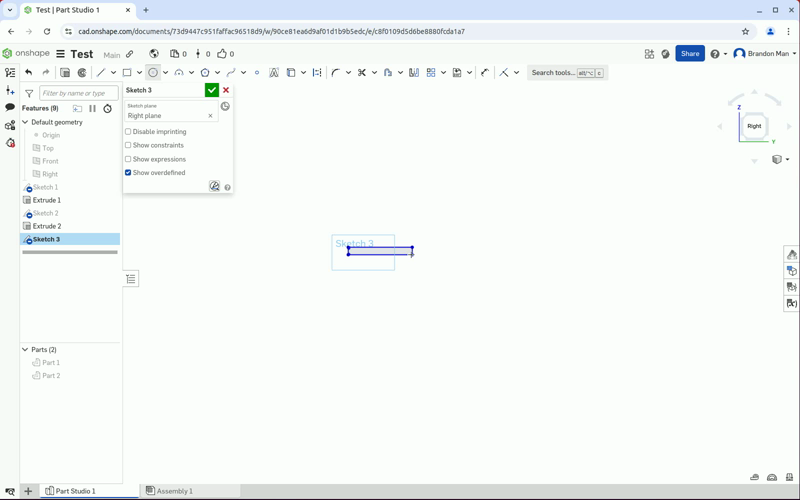
scroll(6)
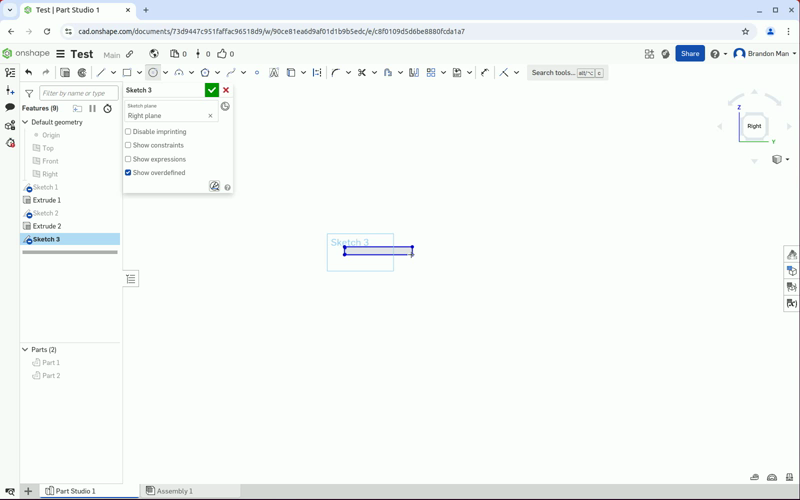
scroll(6)
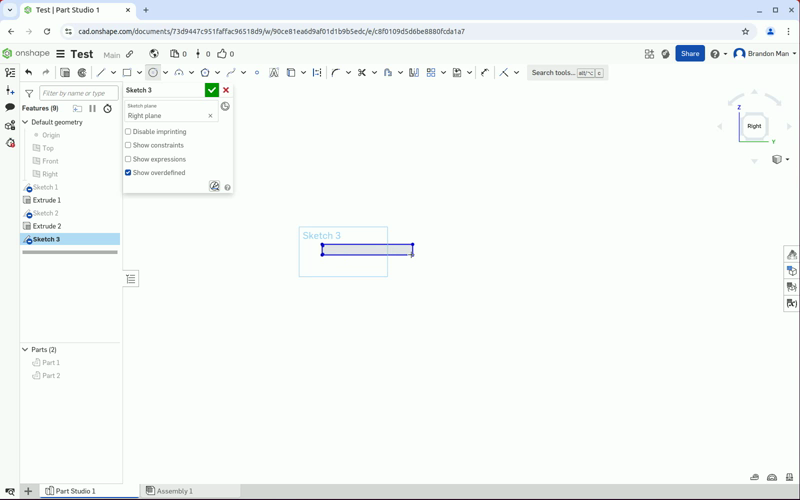
scroll(6)
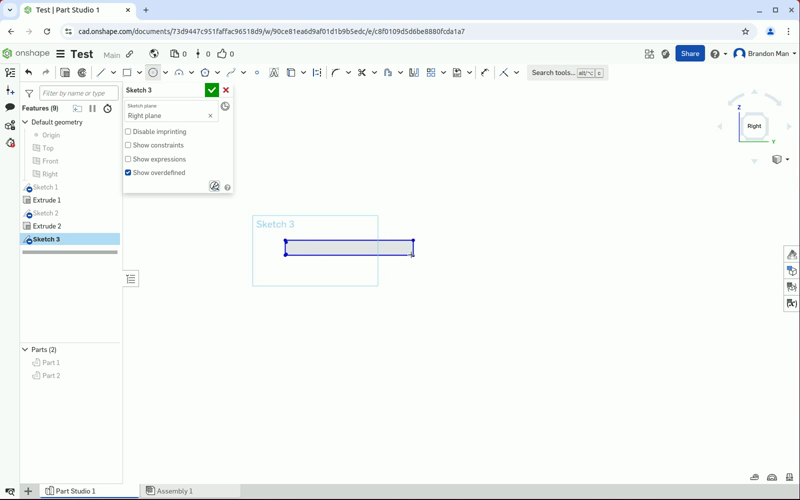
scroll(6)
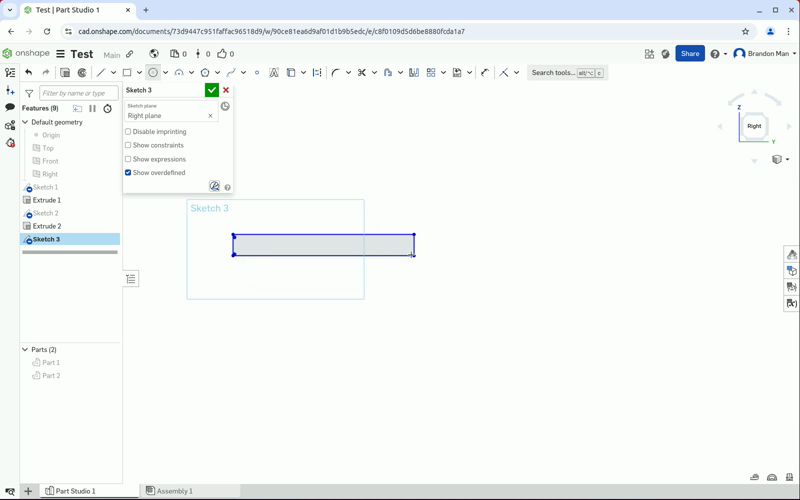
scroll(6)
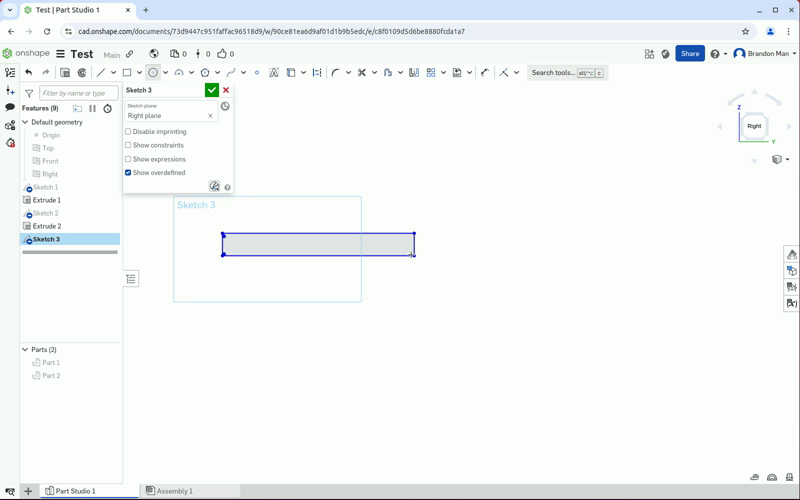
scroll(6)
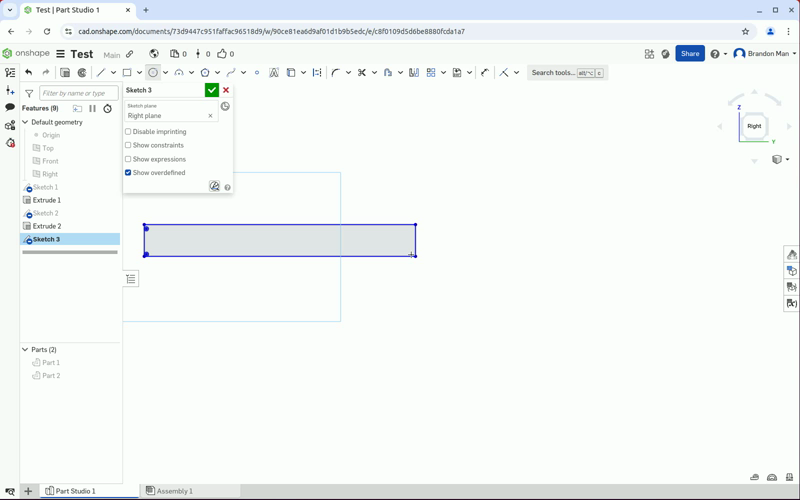
scroll(6)
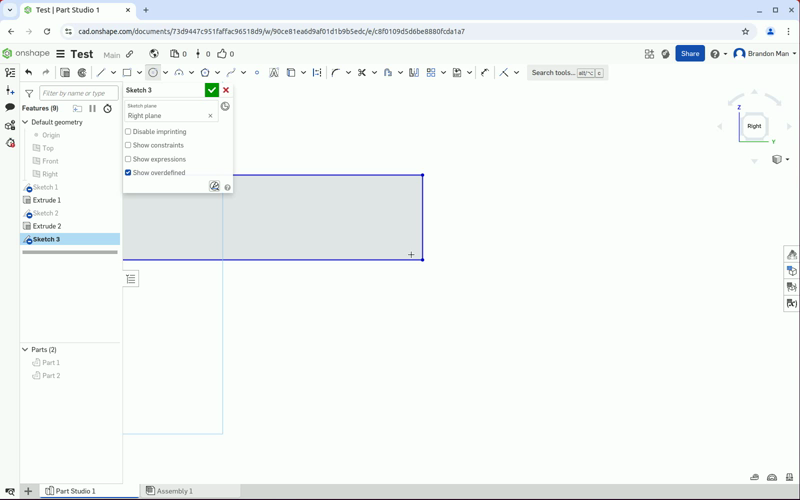
click(411, 254)
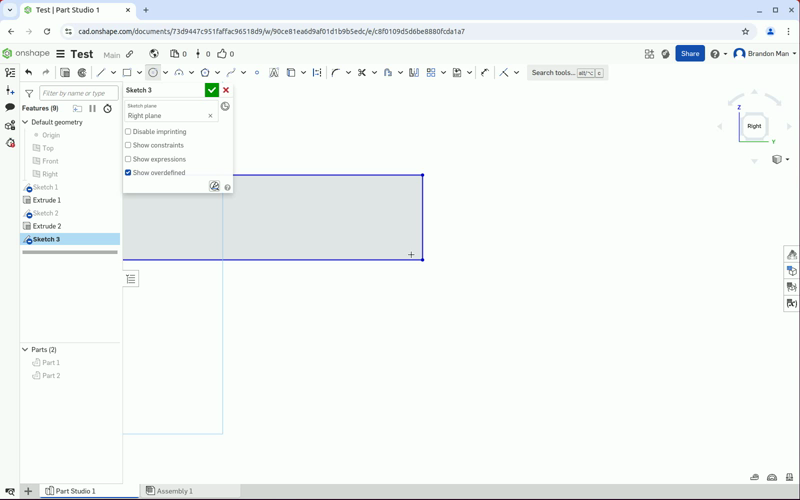
scroll(-6)
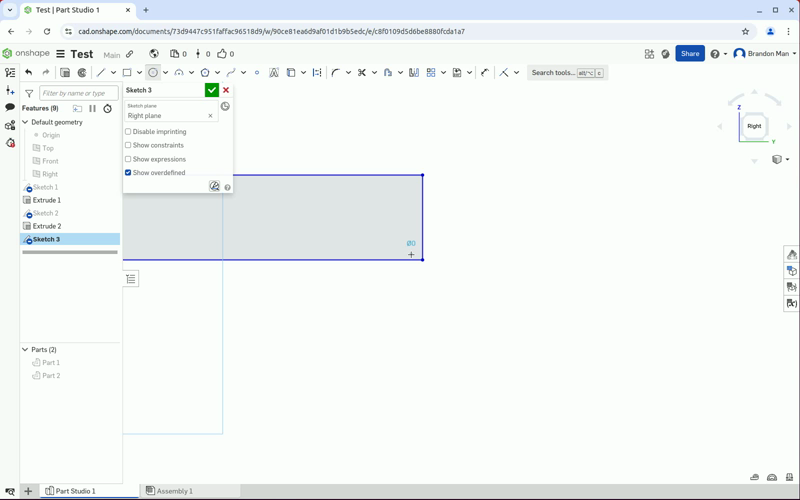
scroll(-6)
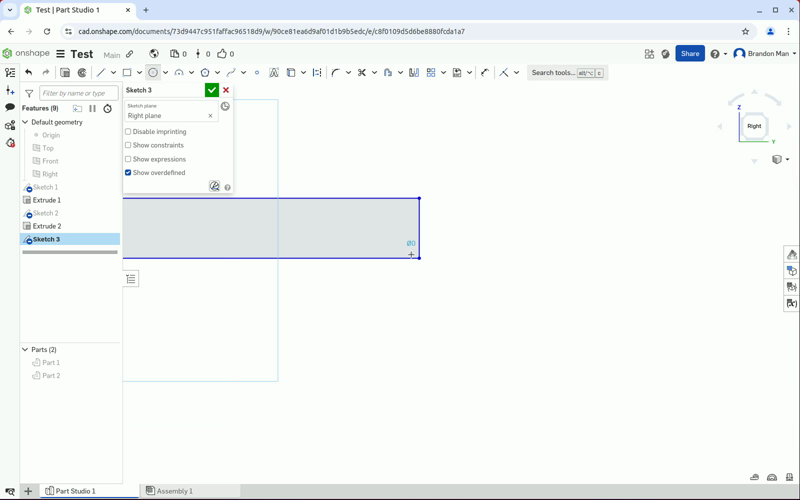
scroll(-6)
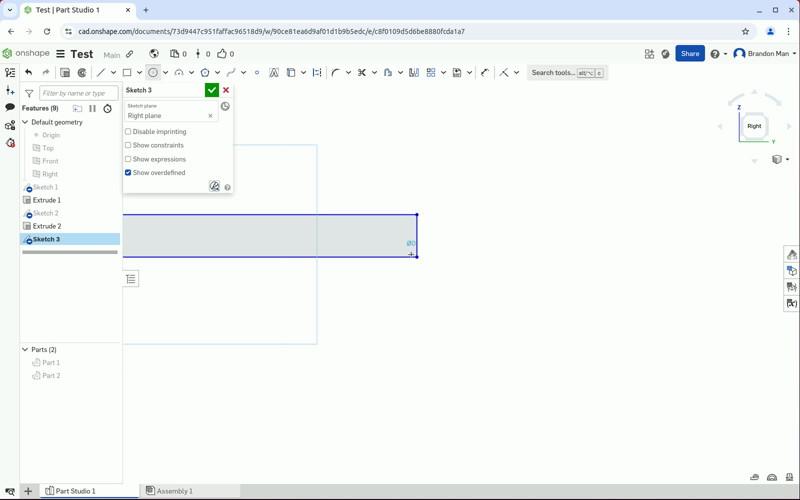
scroll(-6)
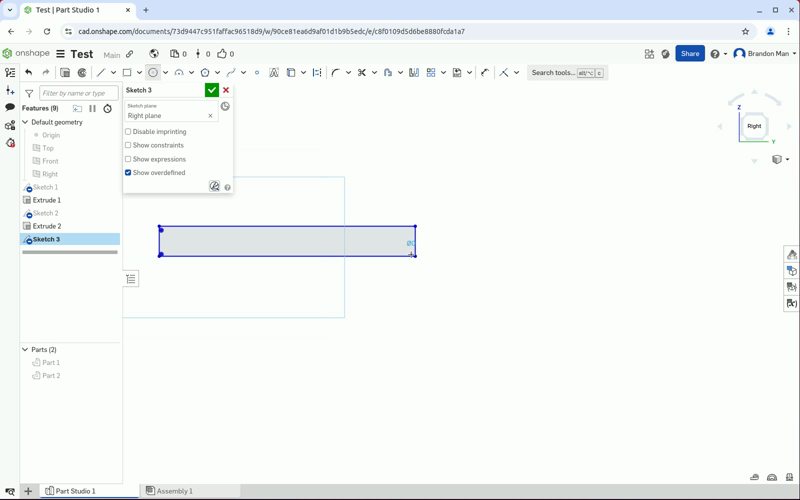
scroll(-6)
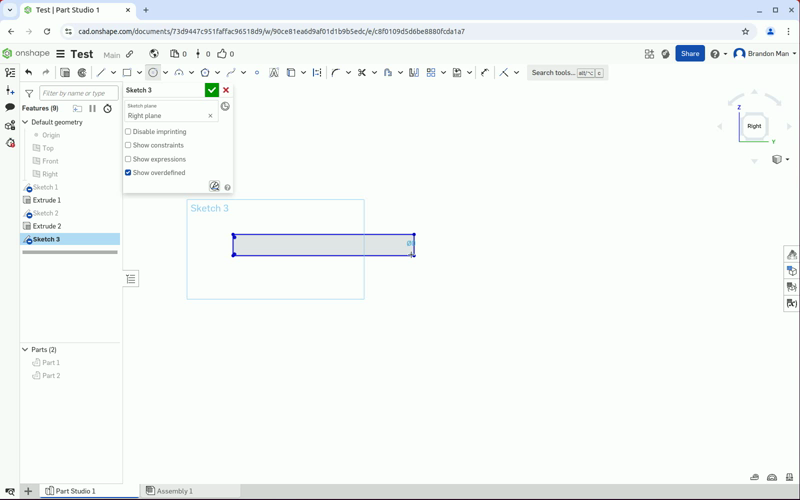
scroll(-6)
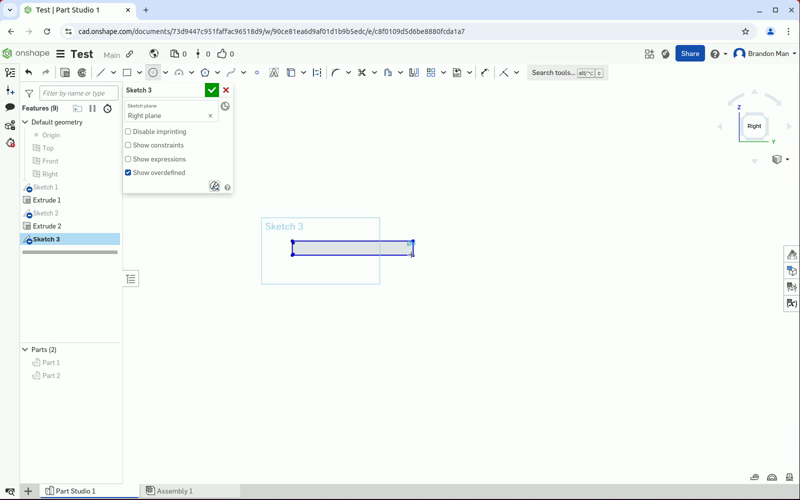
scroll(-6)
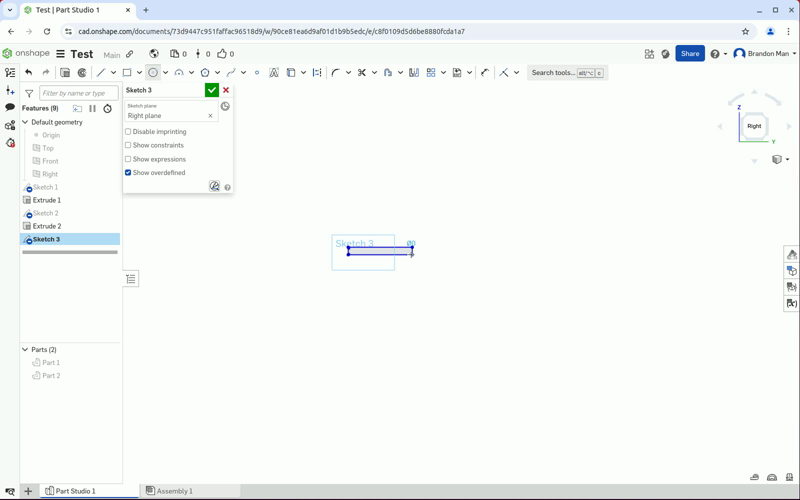
key_up(shift)
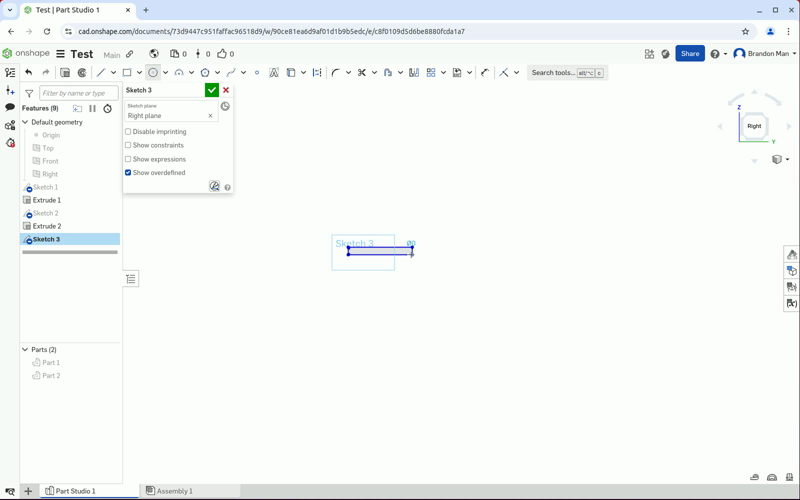
mouse_move(411, 254)
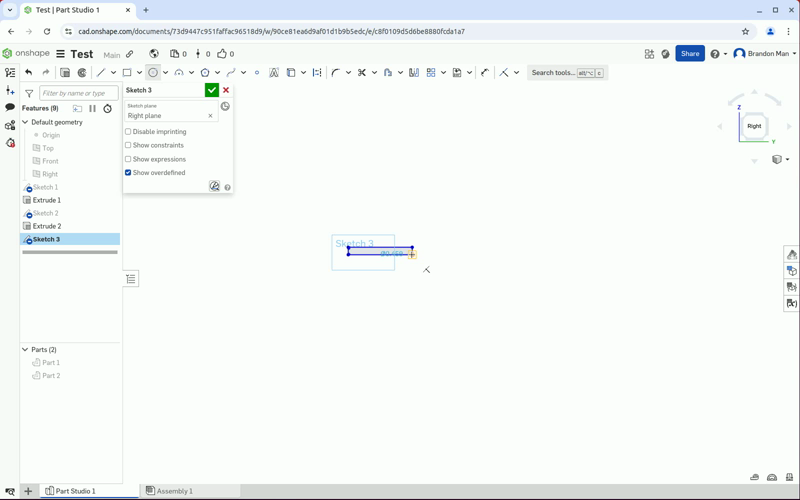
scroll(6)
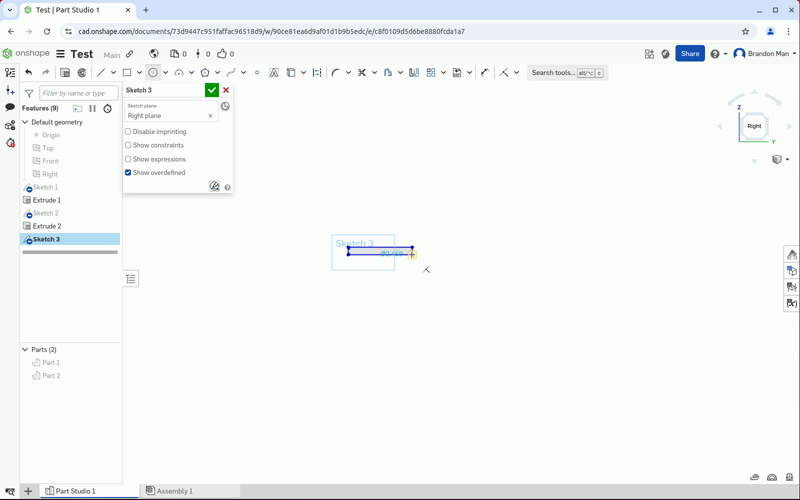
scroll(6)
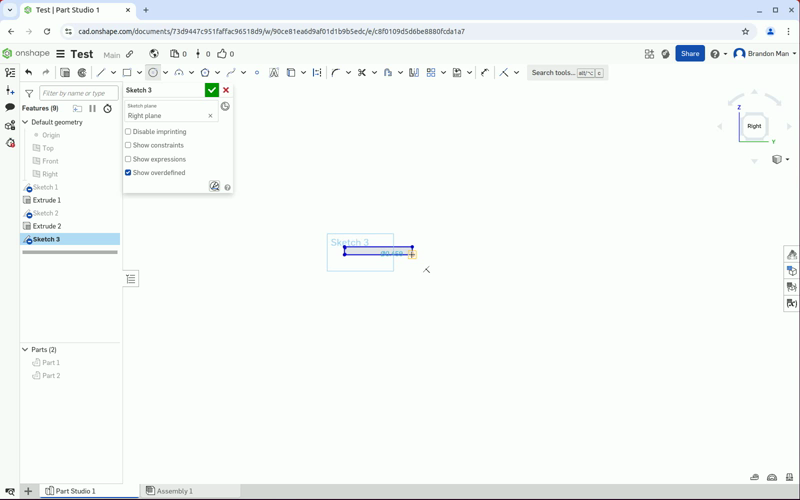
scroll(6)
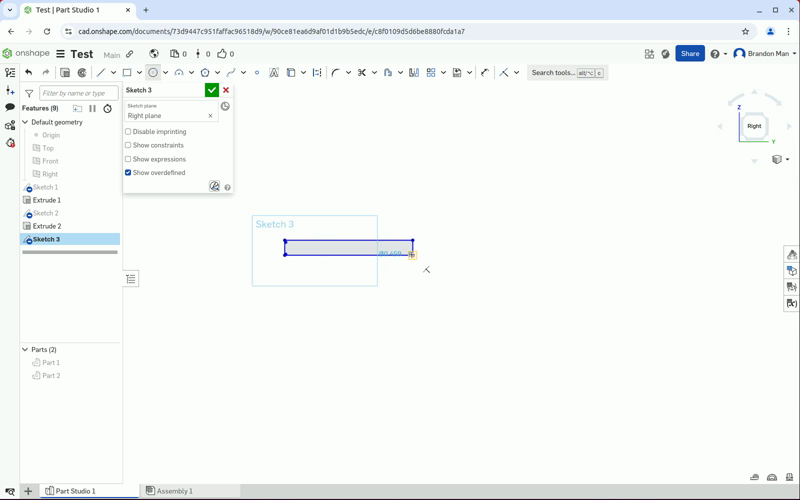
scroll(6)
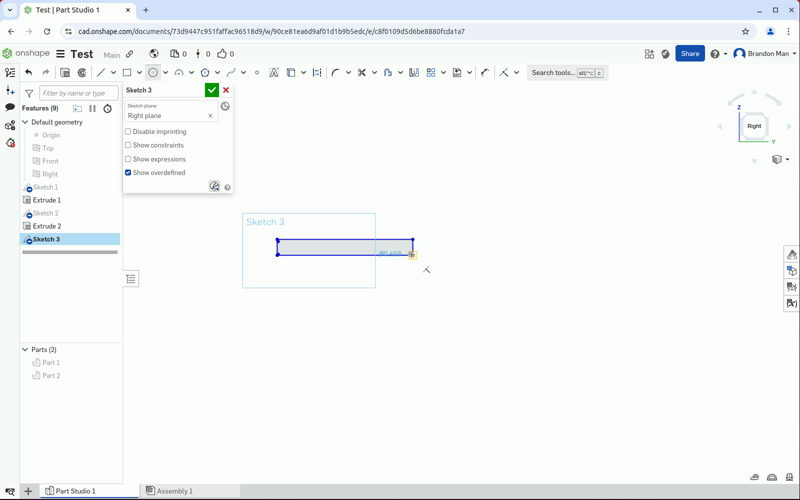
scroll(6)
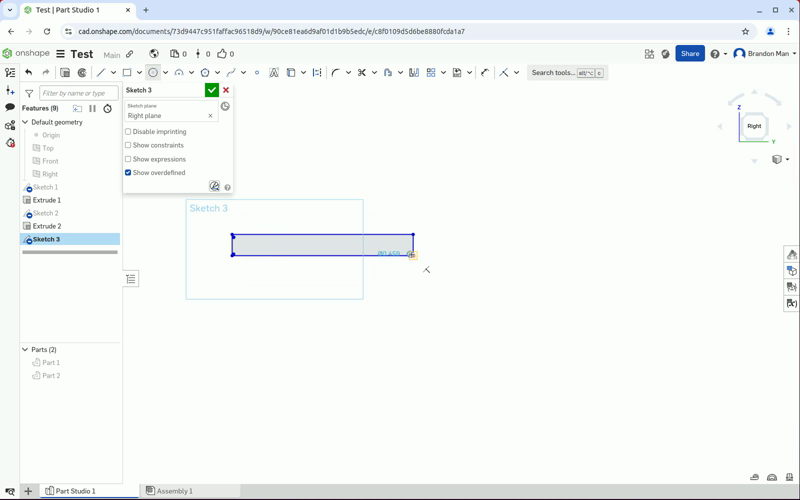
scroll(6)
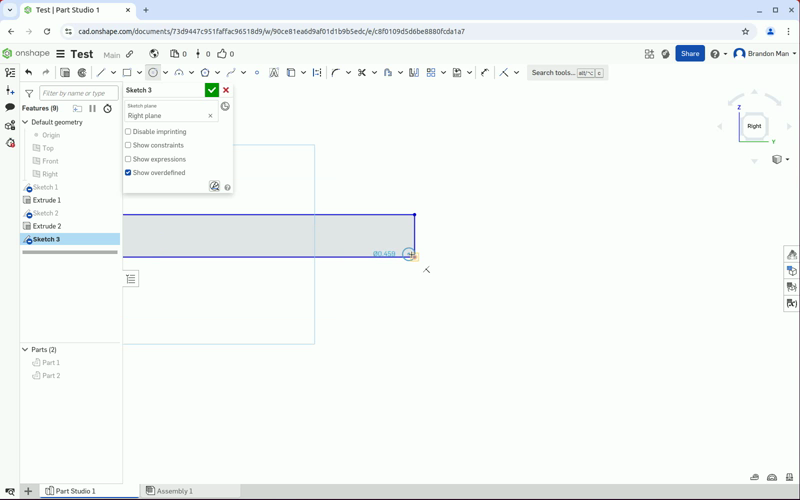
scroll(6)
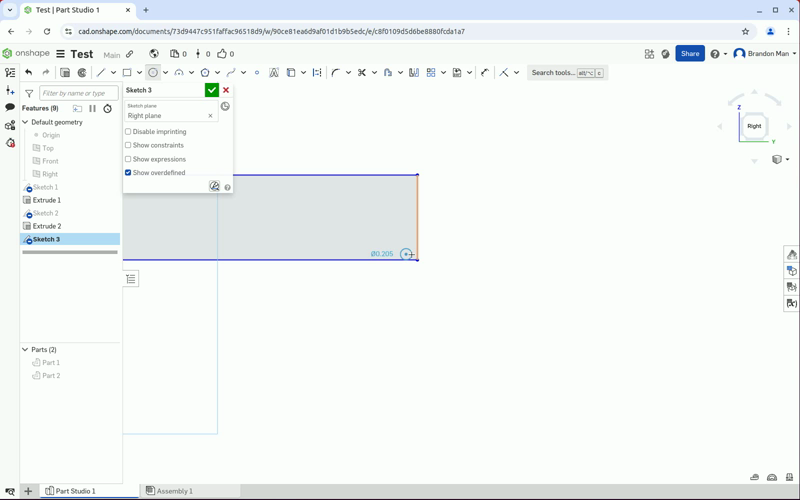
click(411, 254)
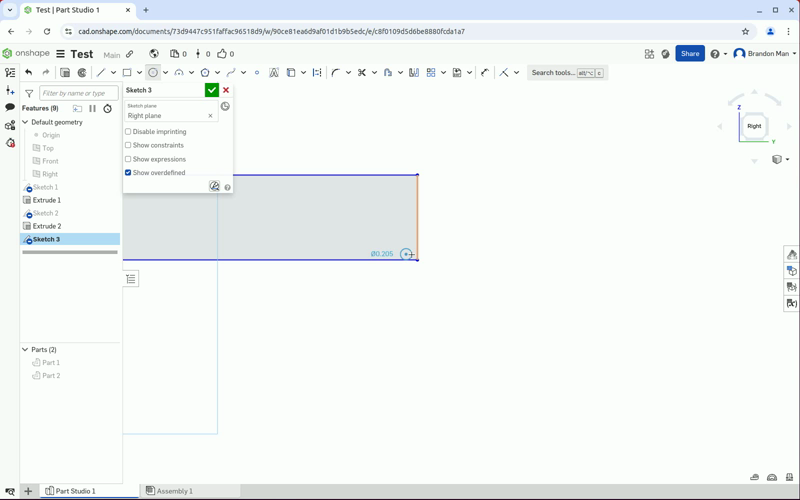
scroll(-6)
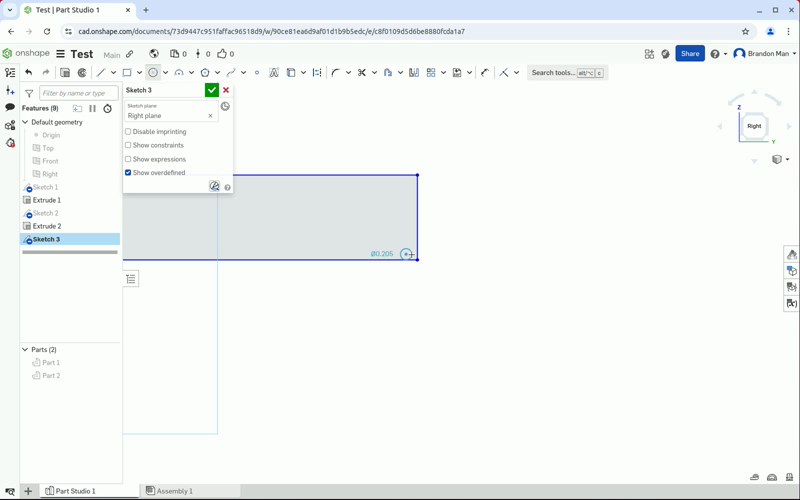
scroll(-6)
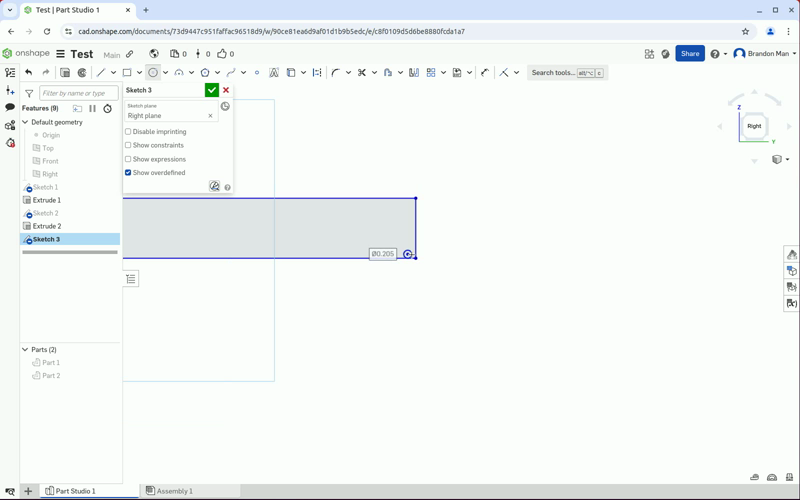
scroll(-6)
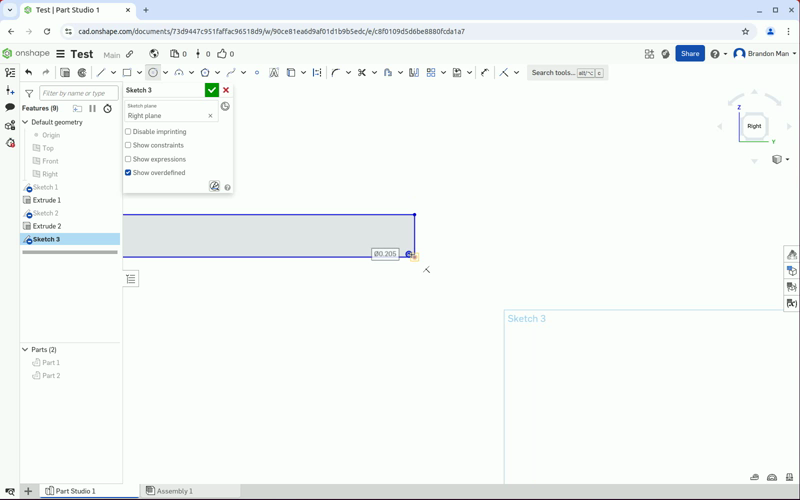
scroll(-6)
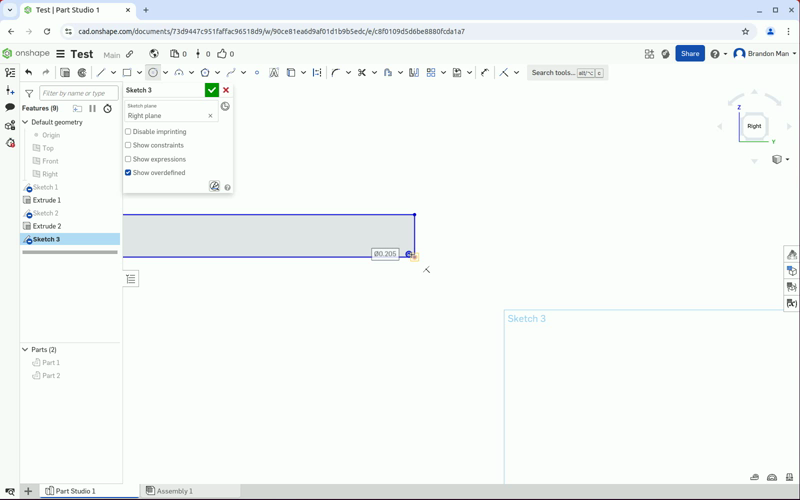
scroll(-6)
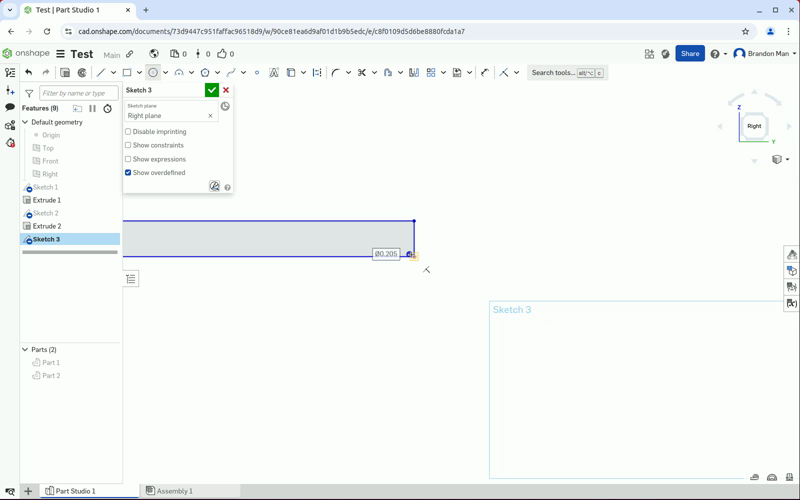
scroll(-6)
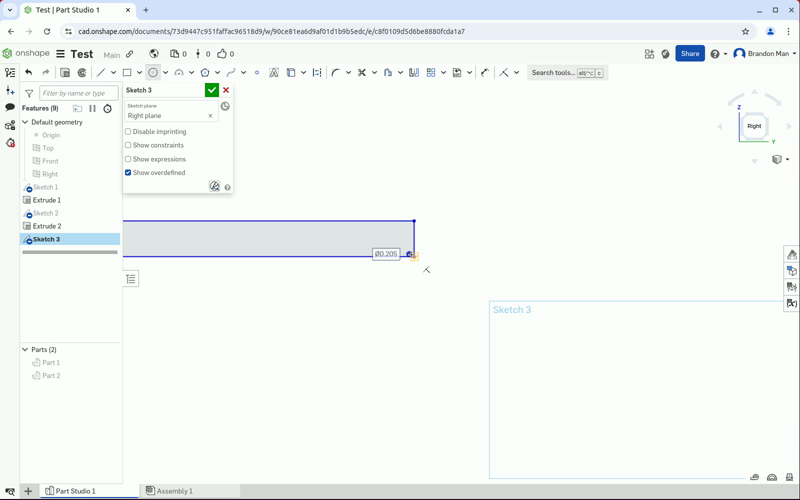
scroll(-6)
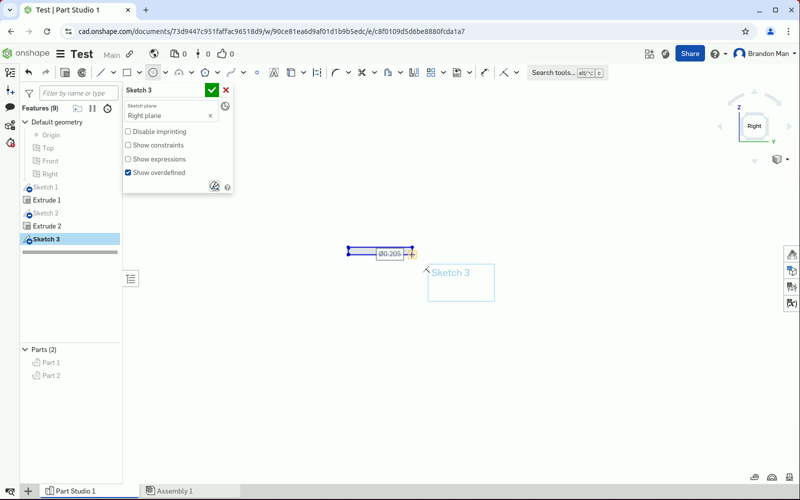
key(esc)
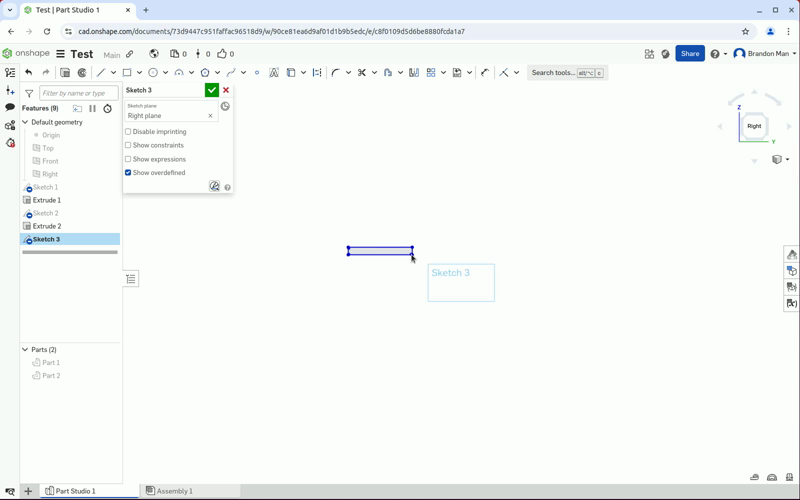
key(c)
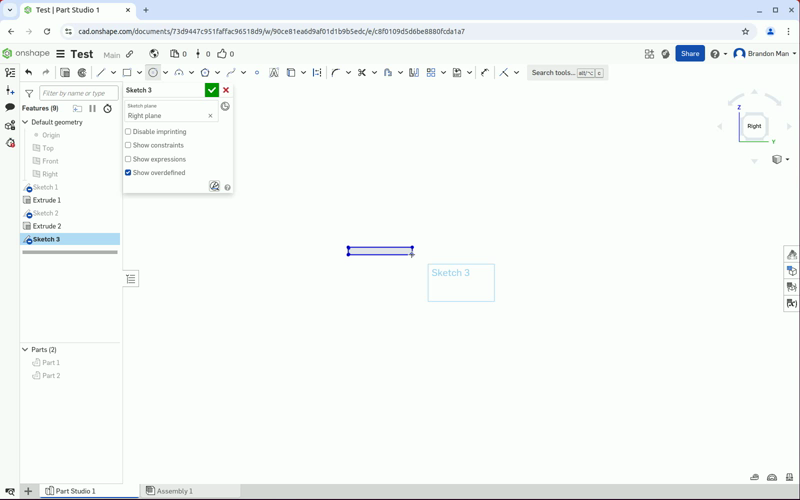
key_down(shift)
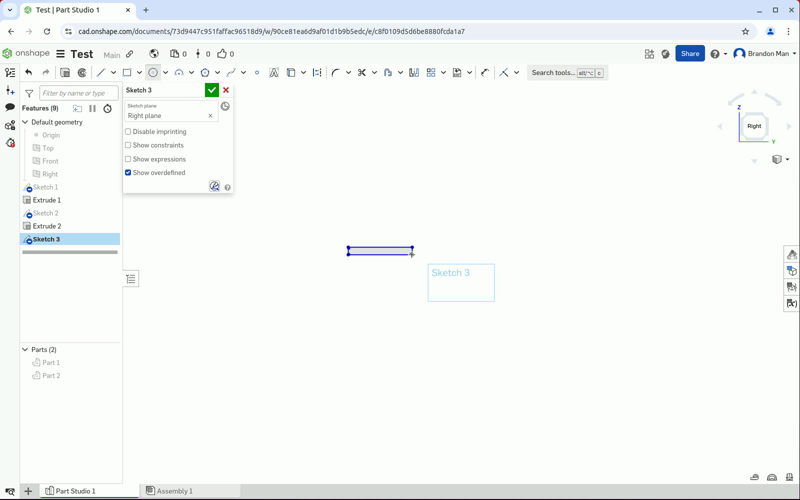
mouse_move(411, 248)
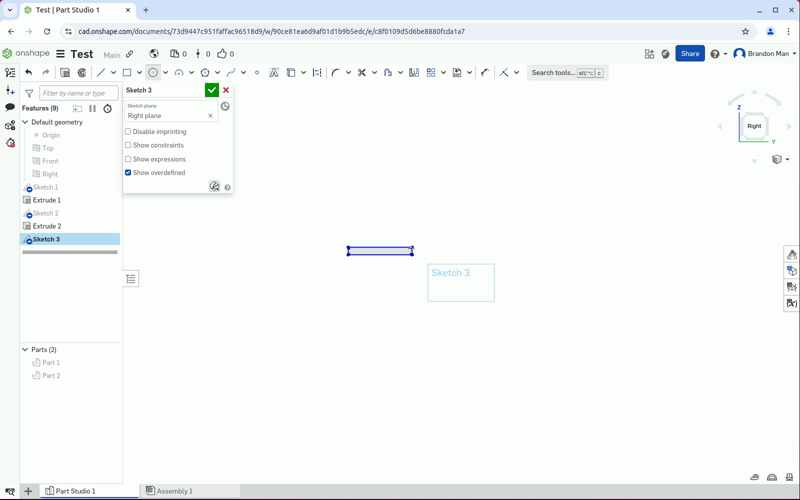
scroll(6)
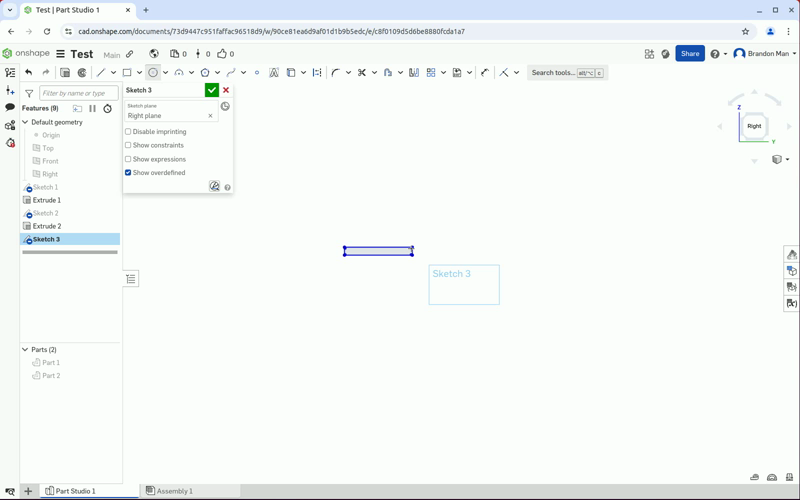
scroll(6)
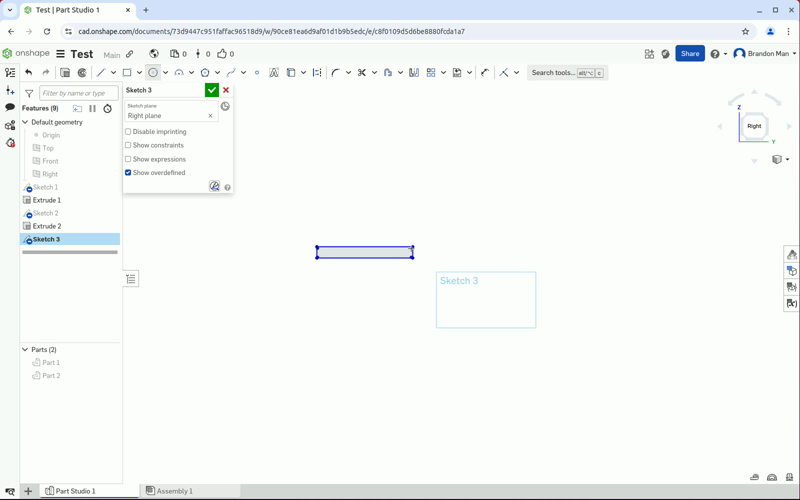
scroll(6)
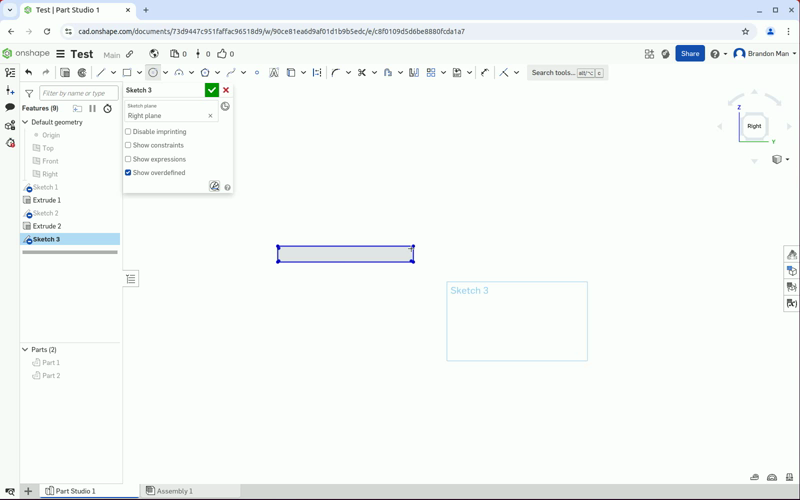
scroll(6)
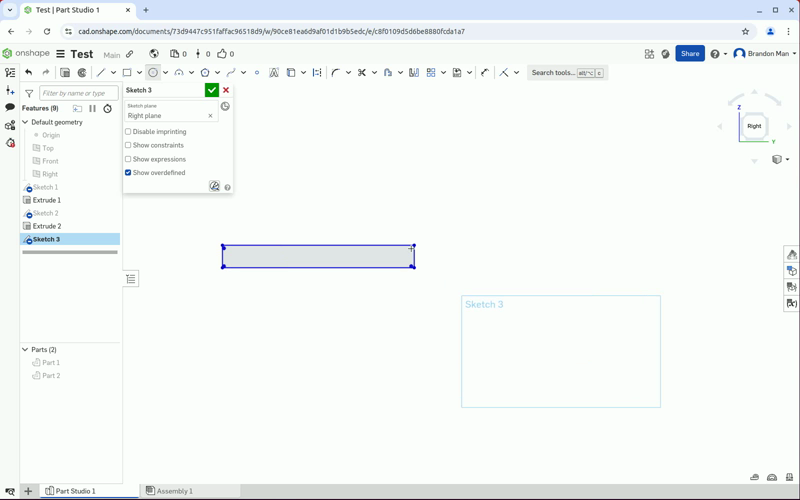
scroll(6)
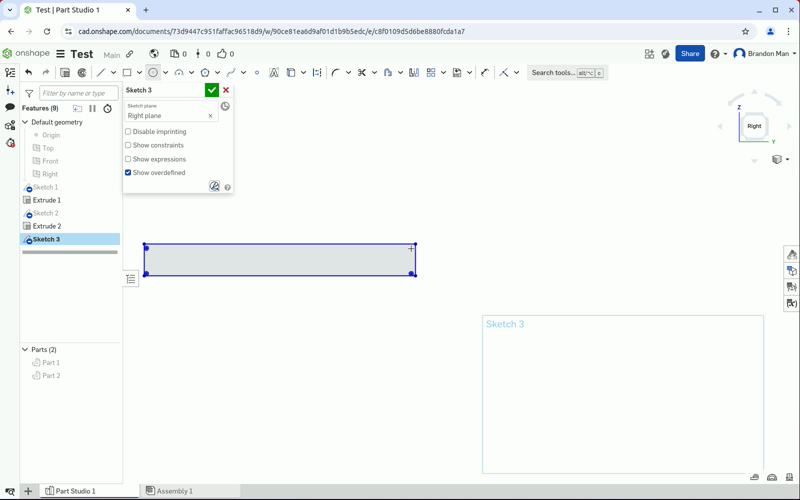
scroll(6)
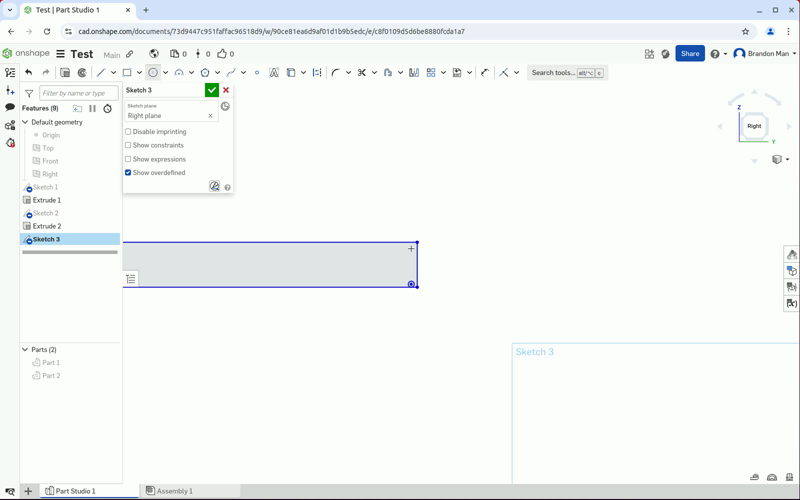
scroll(6)
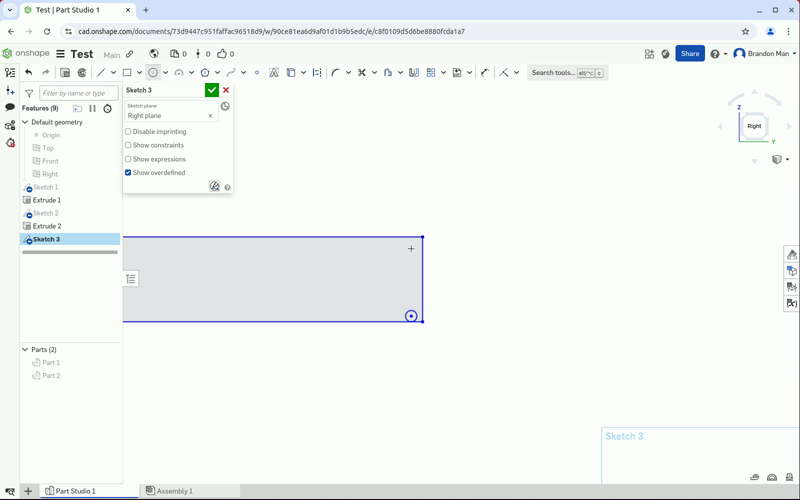
click(411, 248)
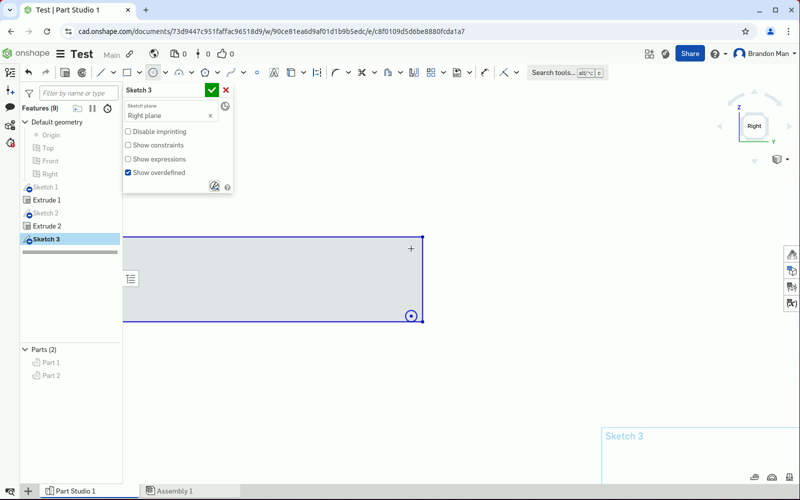
scroll(-6)
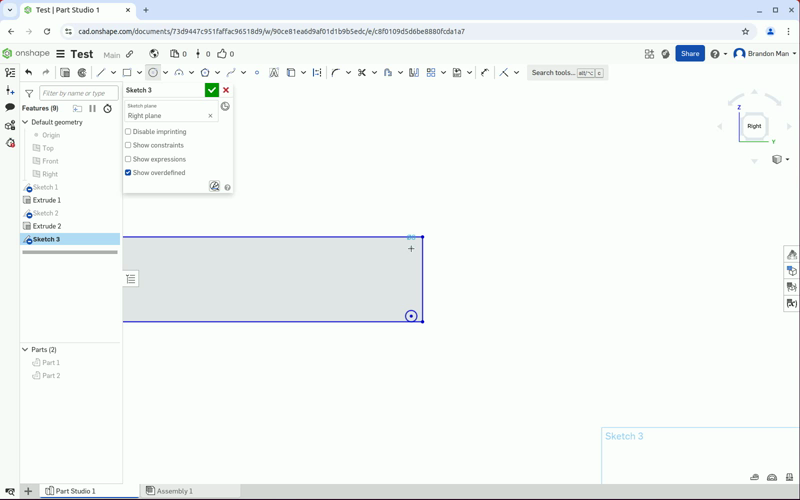
scroll(-6)
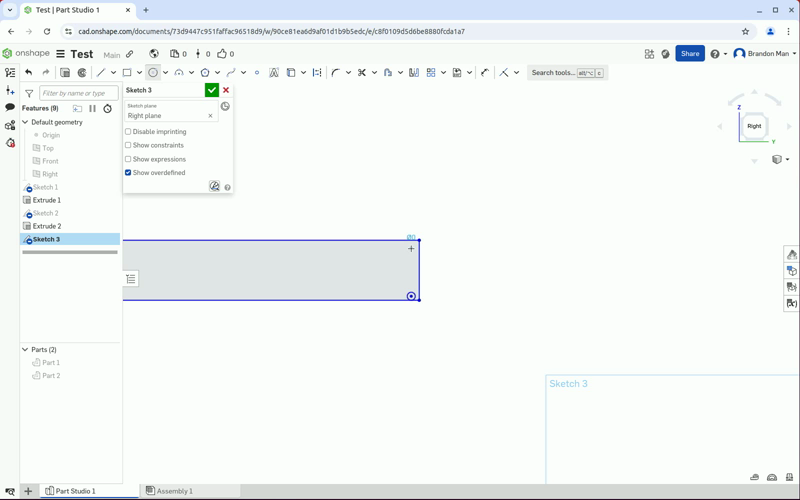
scroll(-6)
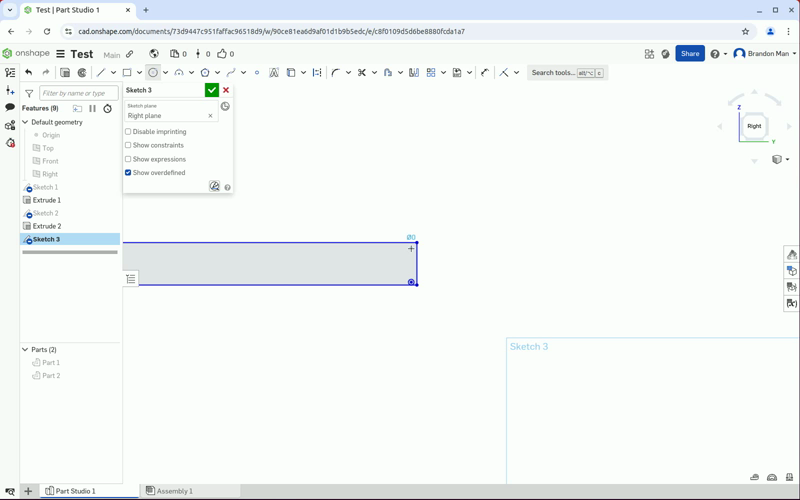
scroll(-6)
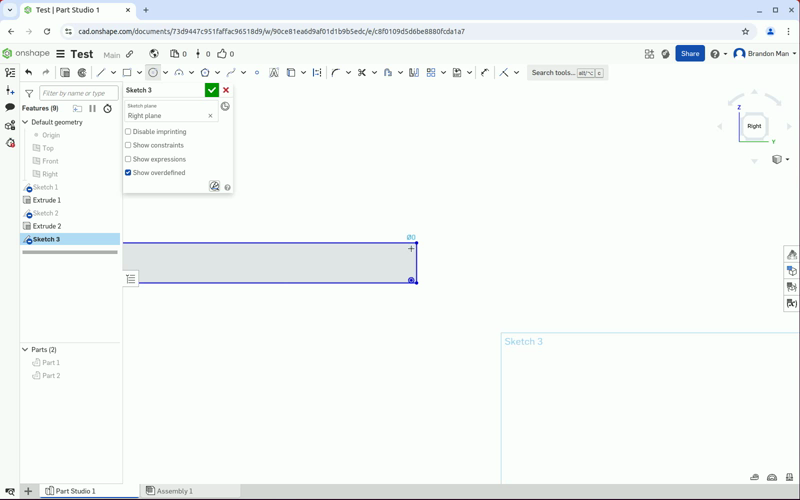
scroll(-6)
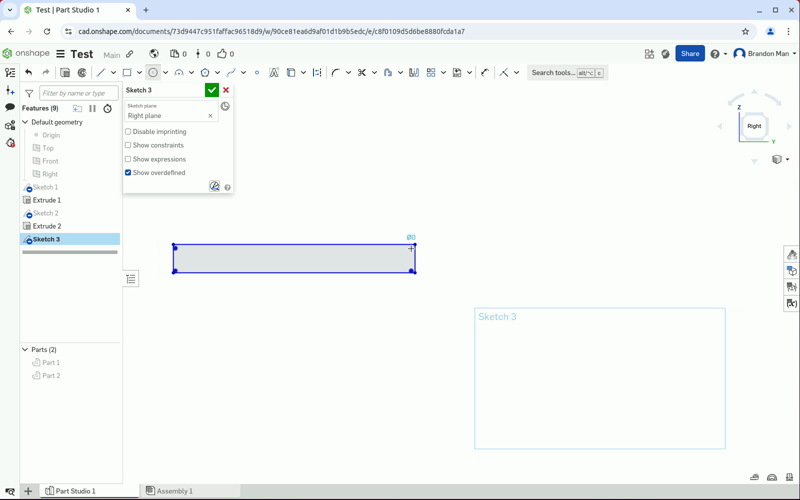
scroll(-6)
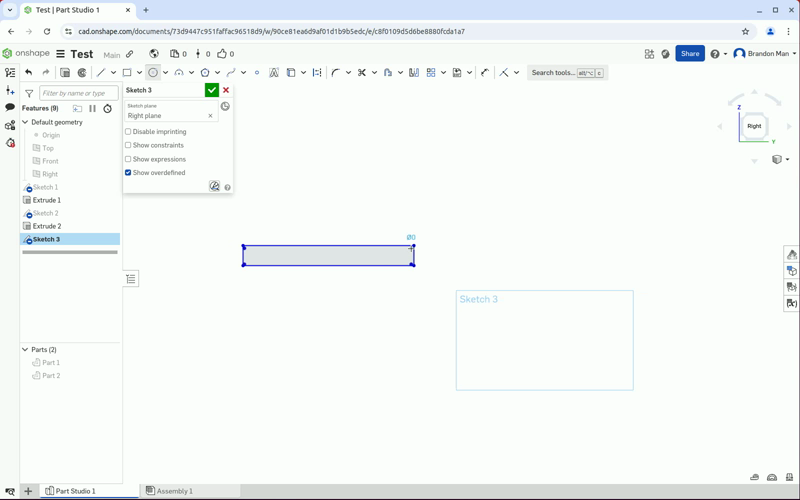
scroll(-6)
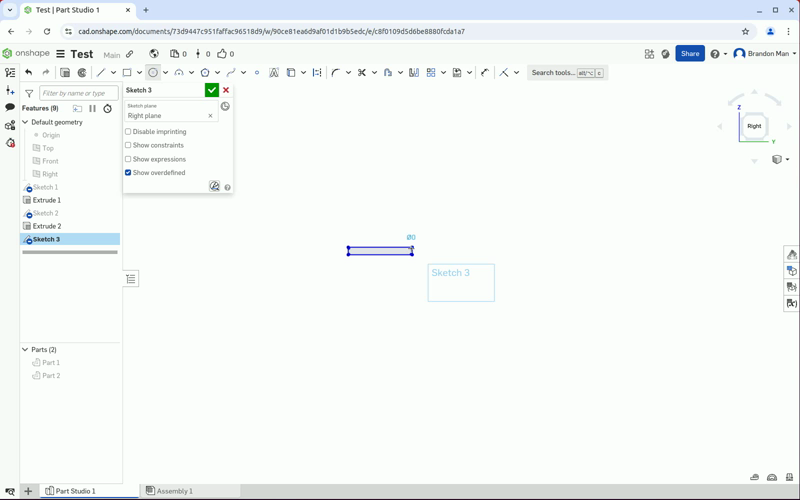
key_up(shift)
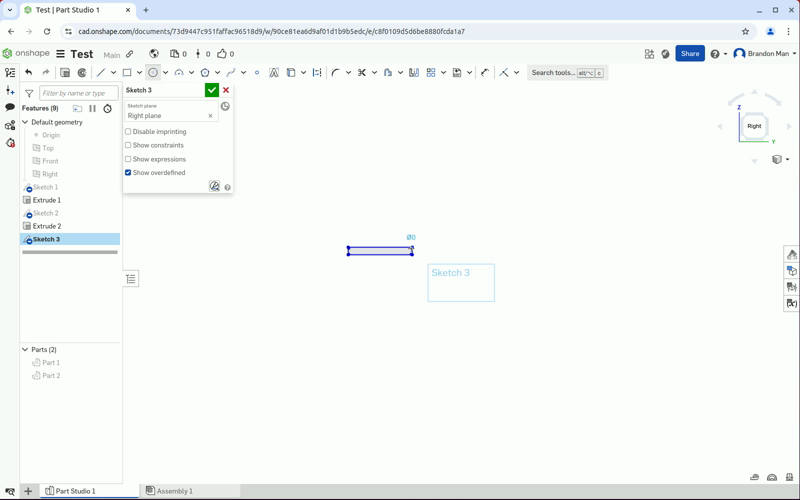
mouse_move(411, 248)
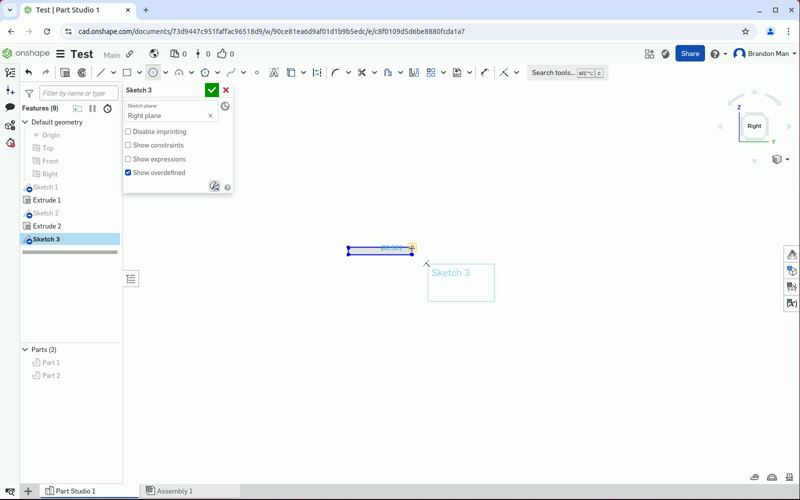
scroll(6)
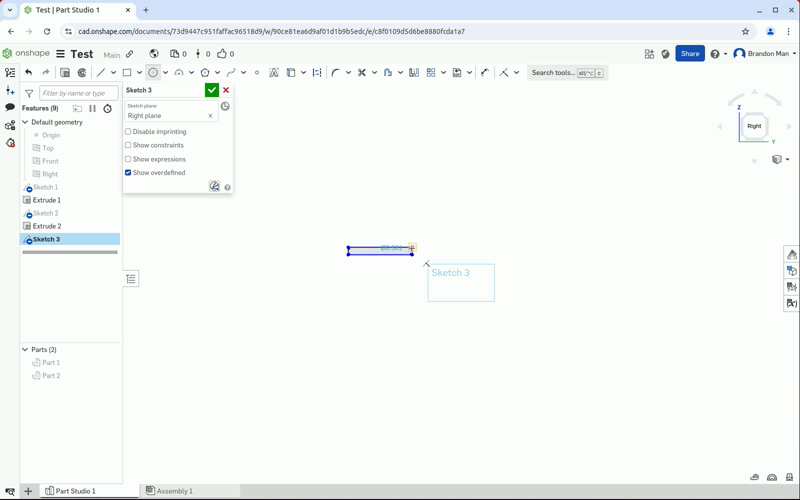
scroll(6)
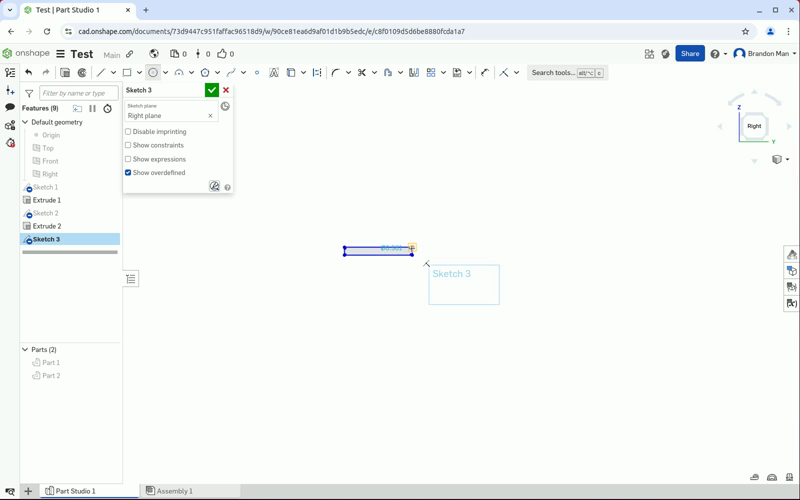
scroll(6)
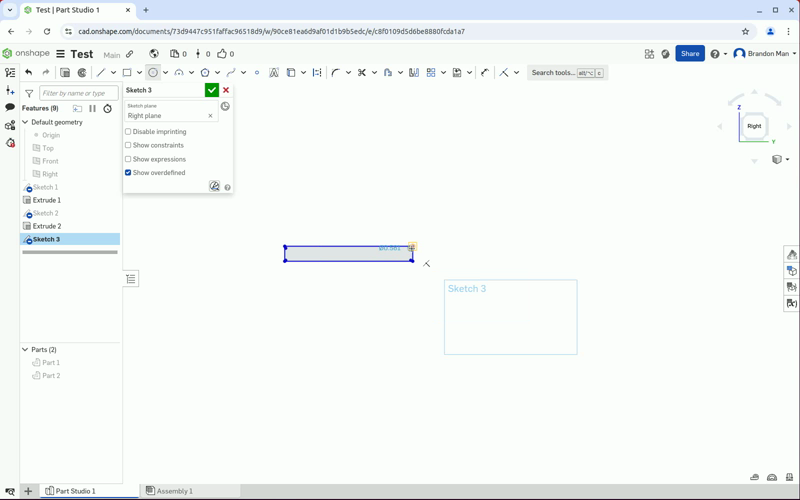
scroll(6)
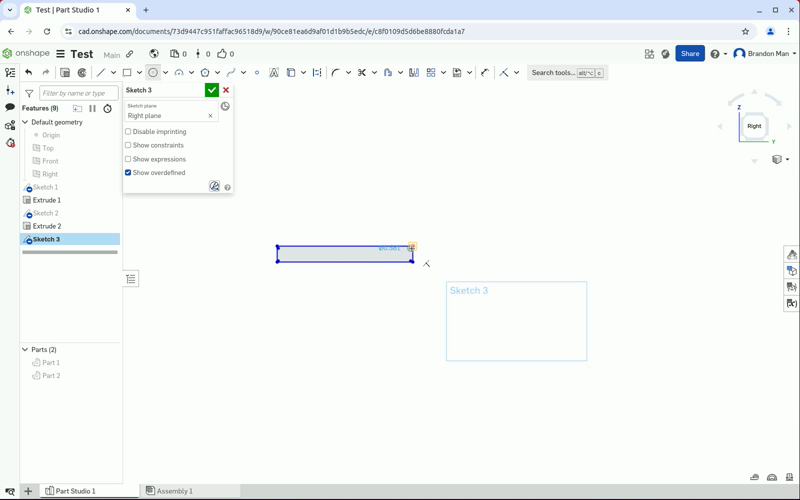
scroll(6)
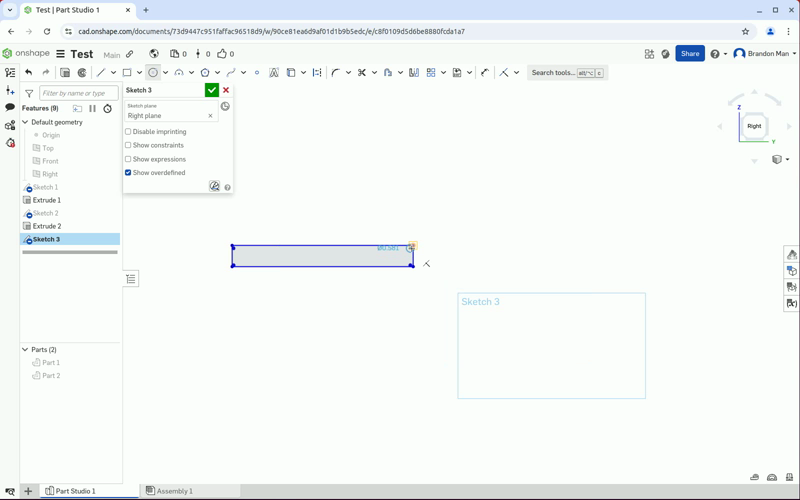
scroll(6)
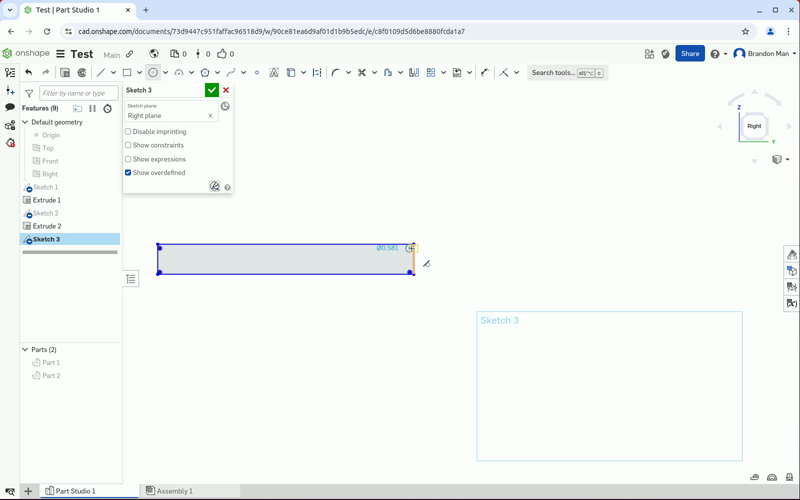
scroll(6)
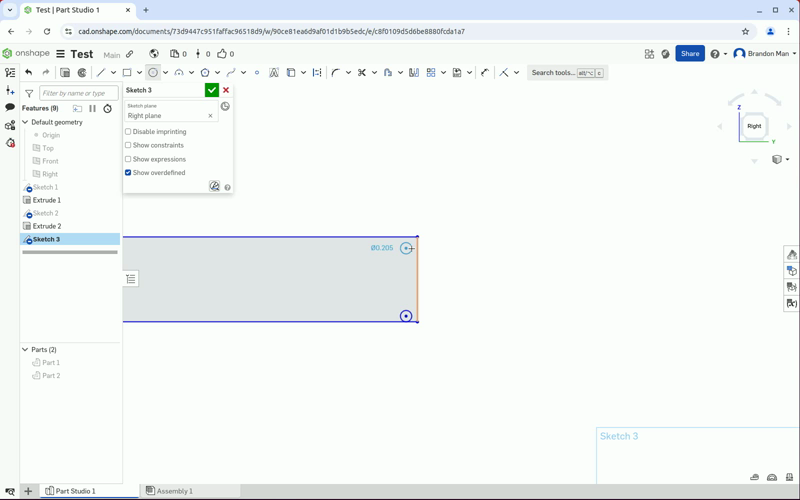
click(411, 248)
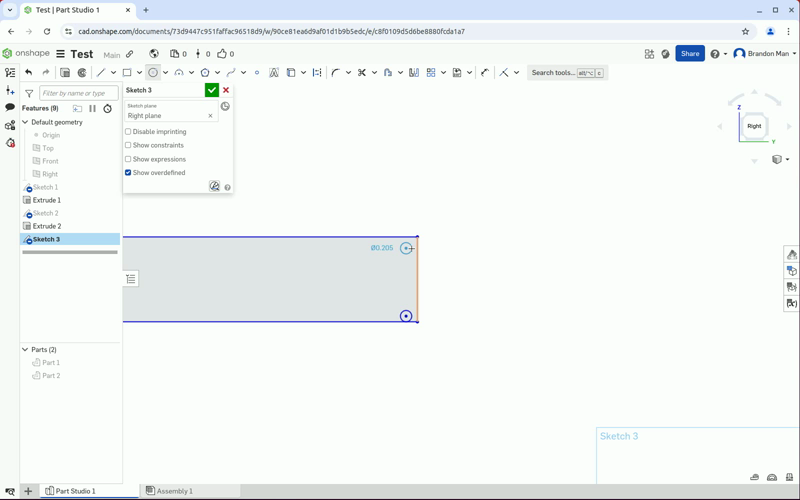
scroll(-6)
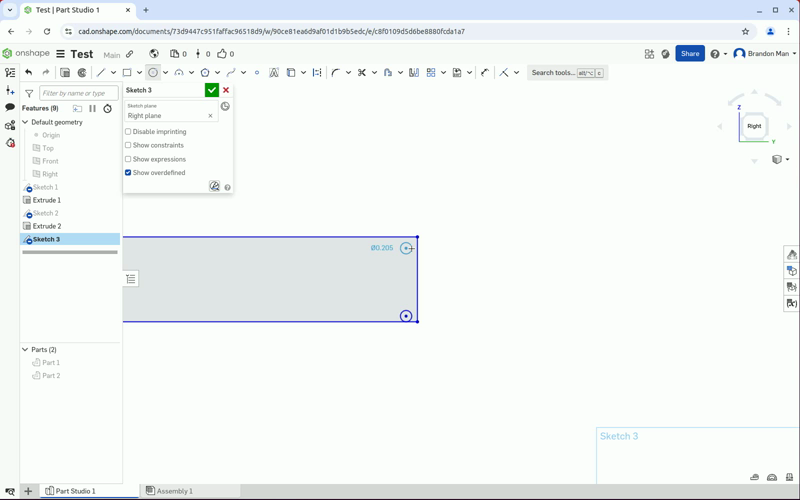
scroll(-6)
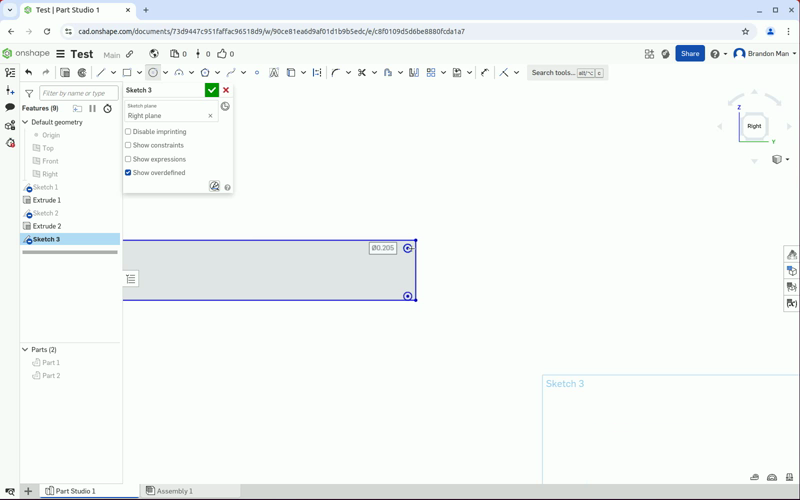
scroll(-6)
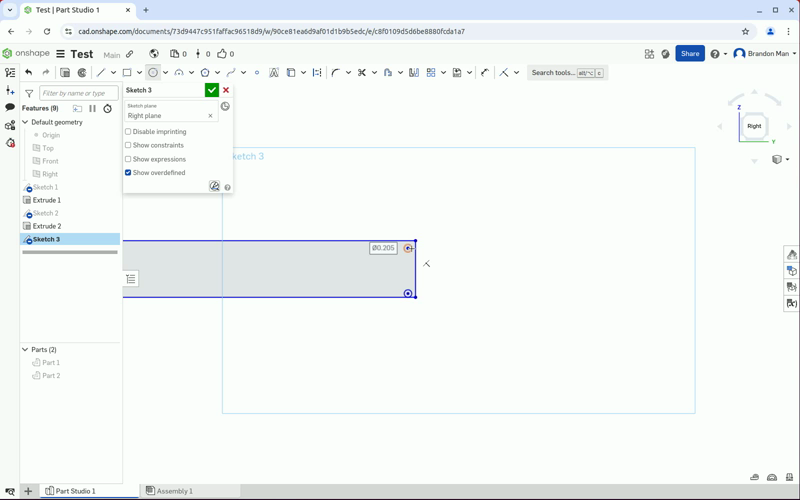
scroll(-6)
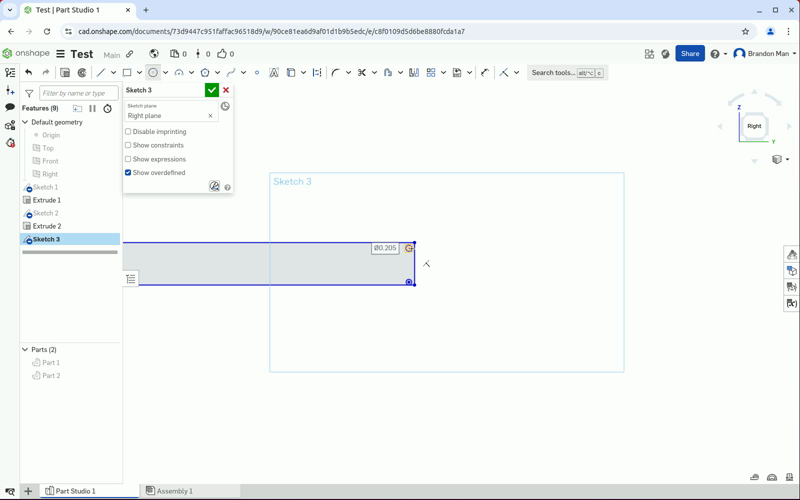
scroll(-6)
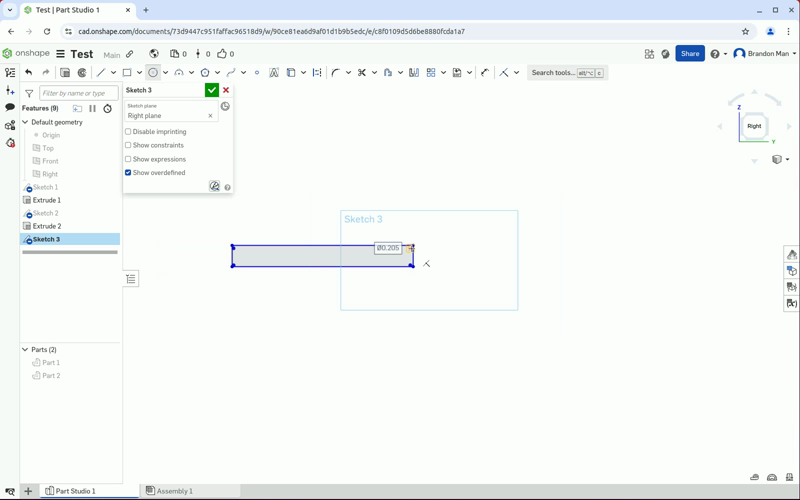
scroll(-6)
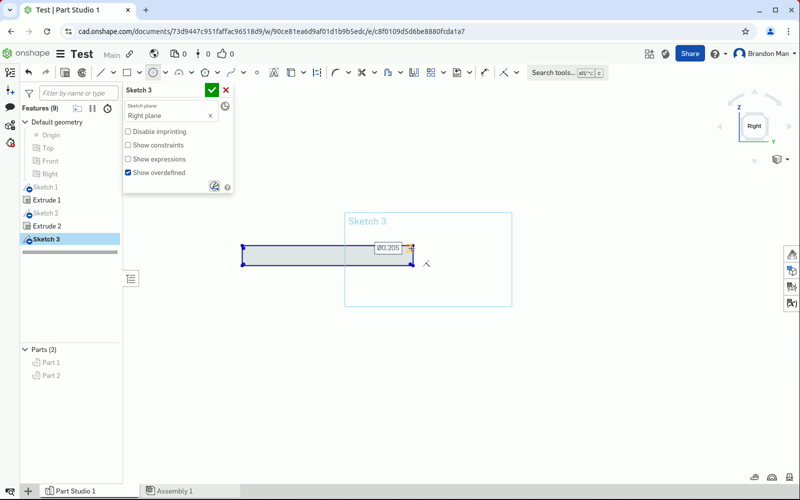
scroll(-6)
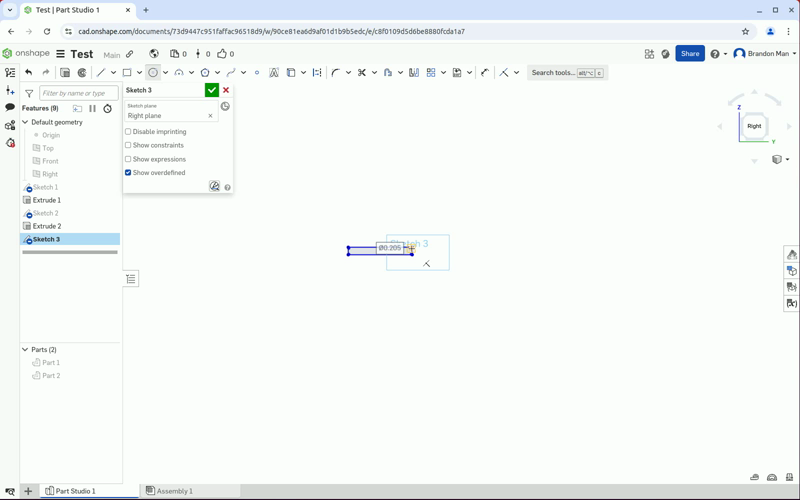
key(esc)
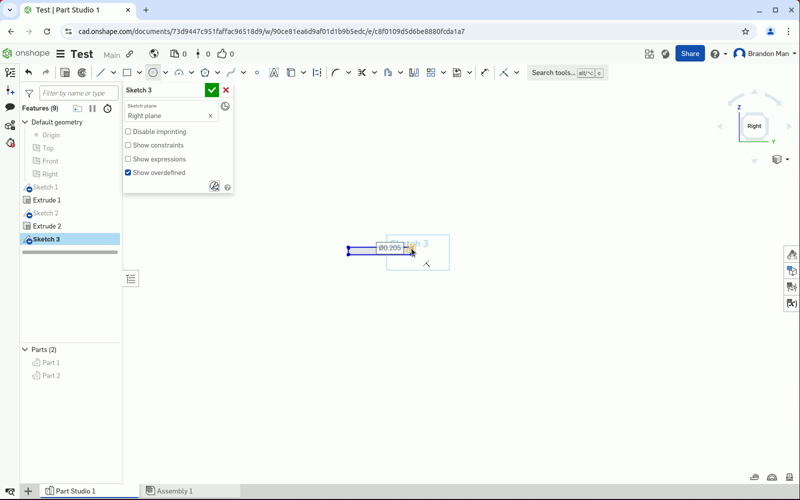
mouse_move(361, 253)
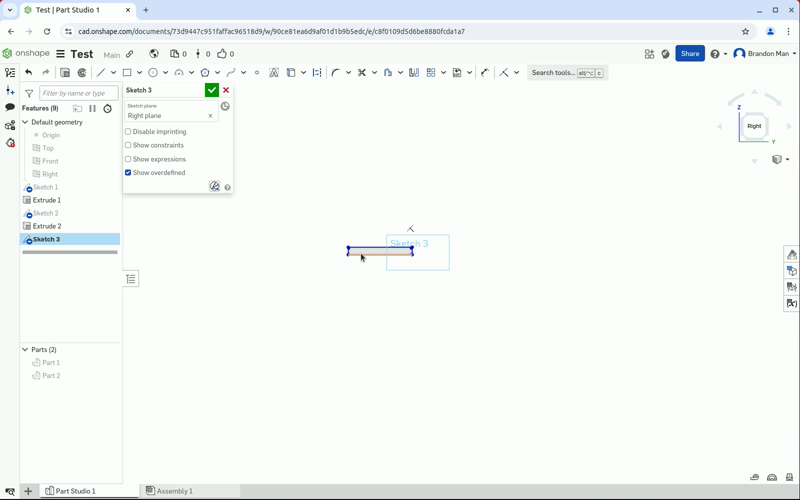
scroll(6)
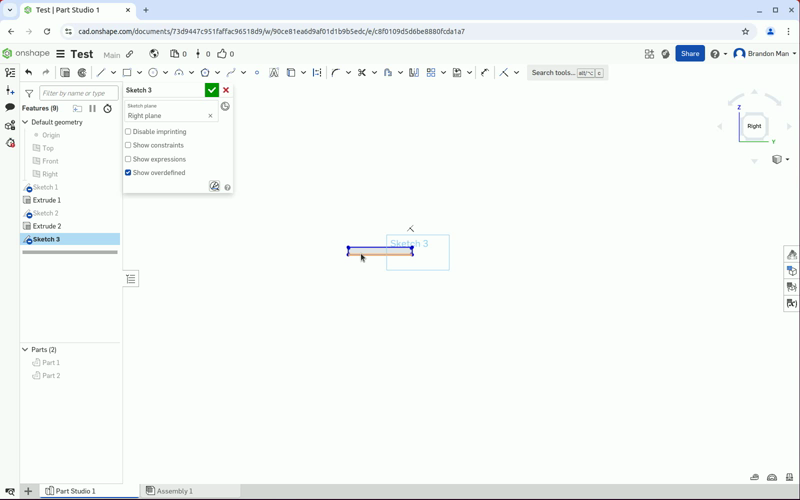
scroll(6)
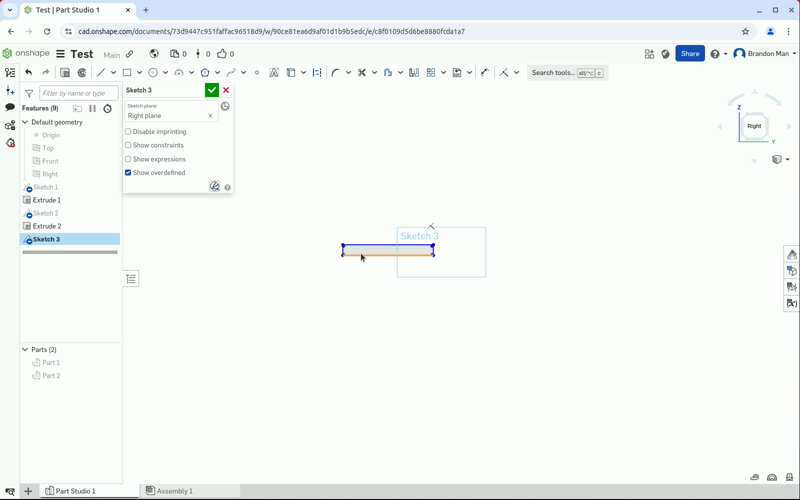
scroll(6)
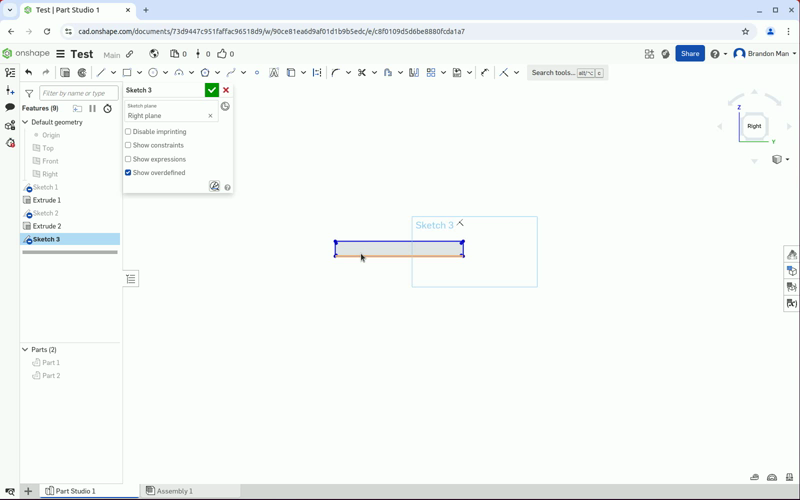
scroll(6)
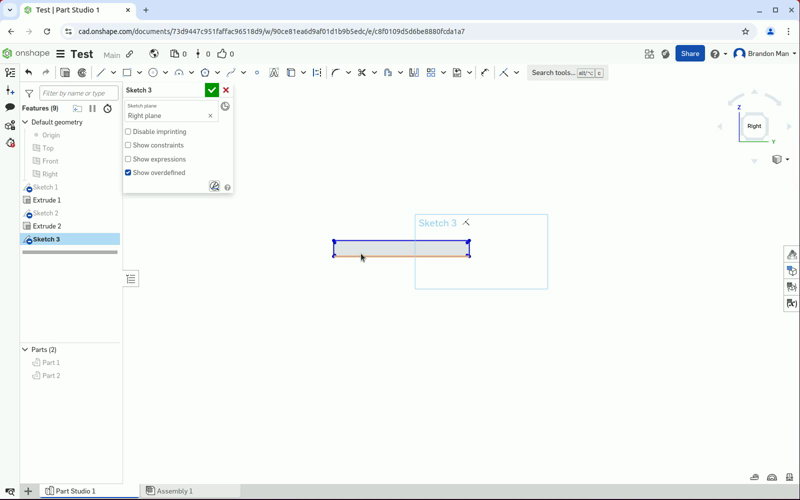
scroll(6)
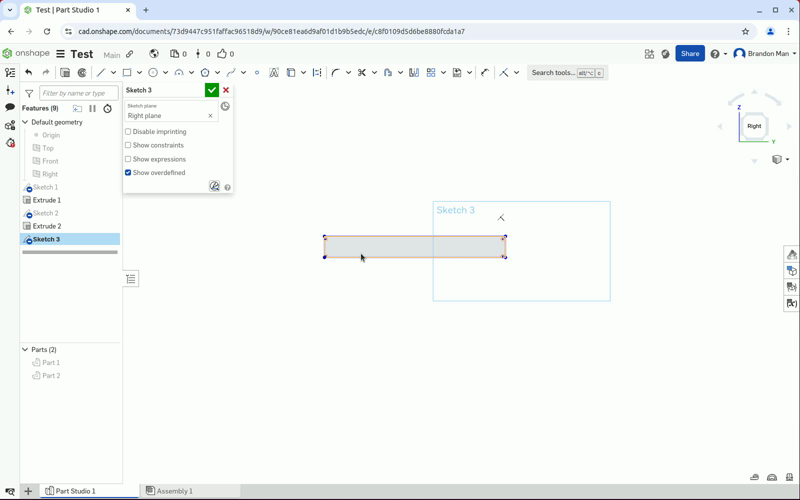
scroll(6)
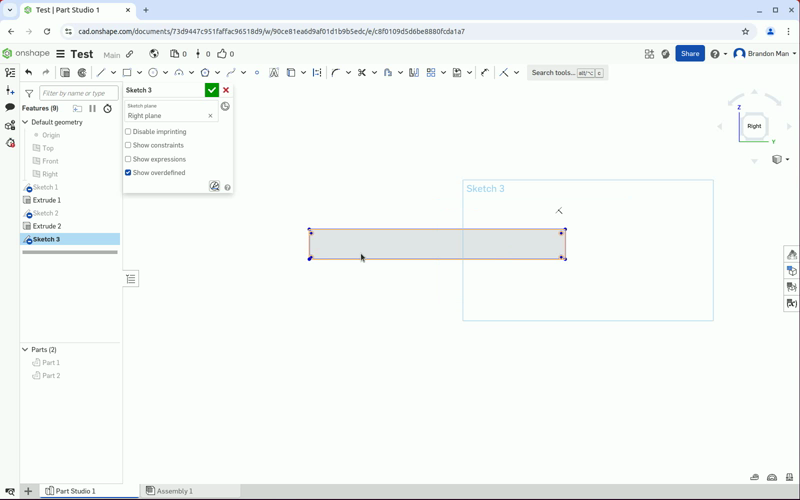
scroll(6)
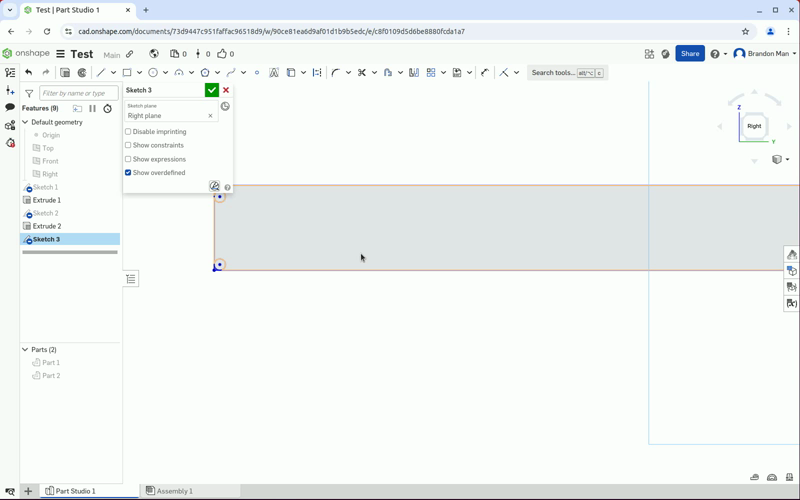
click(361, 253)
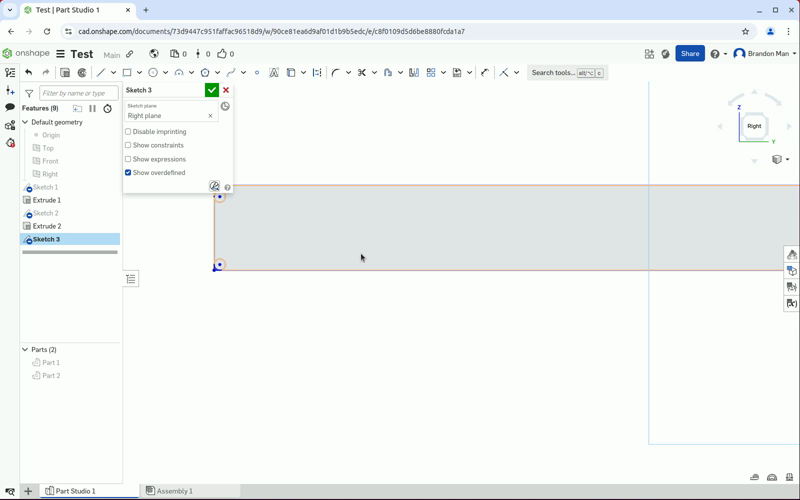
scroll(-6)
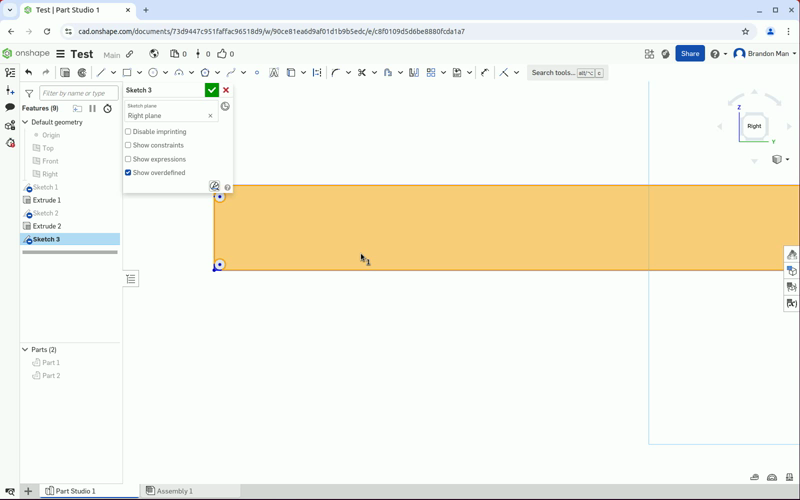
scroll(-6)
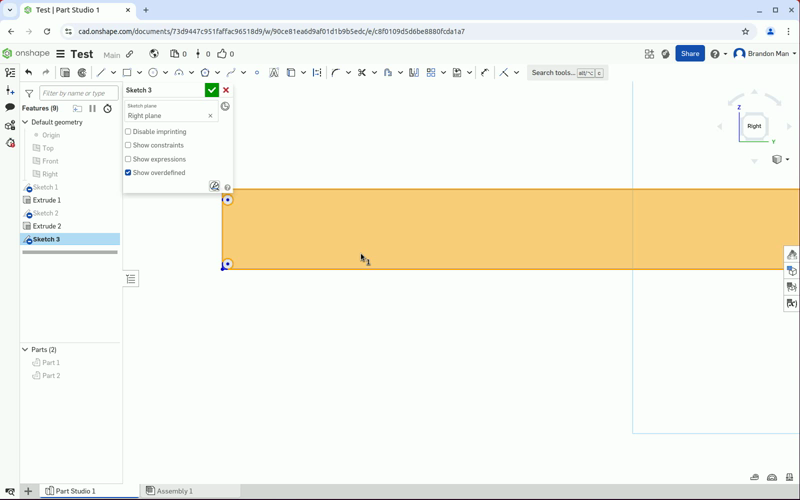
scroll(-6)
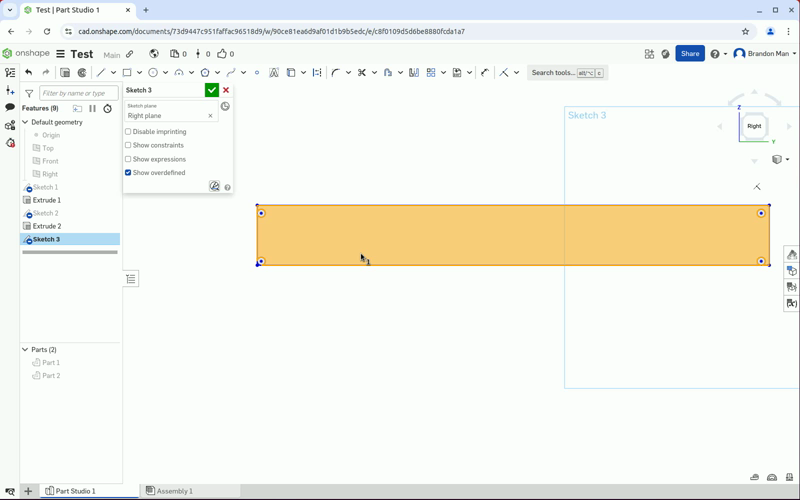
scroll(-6)
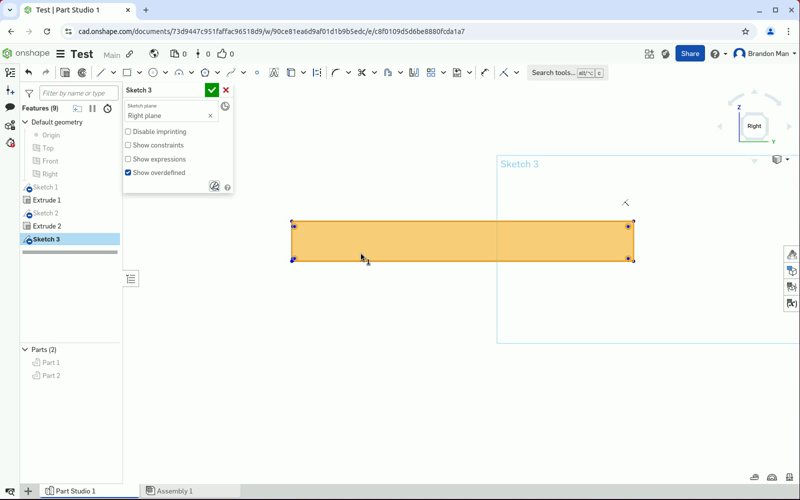
scroll(-6)
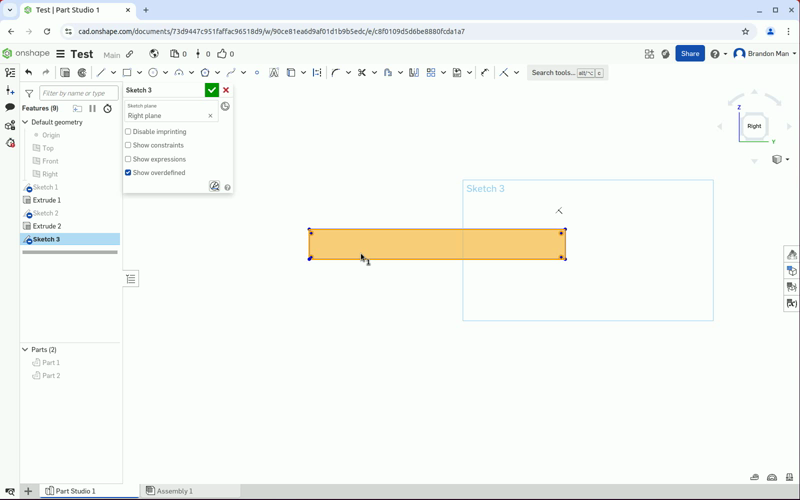
scroll(-6)
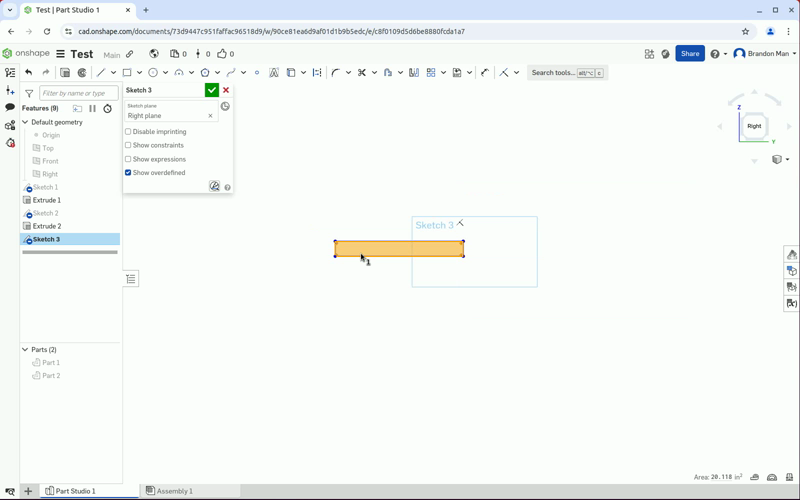
scroll(-6)
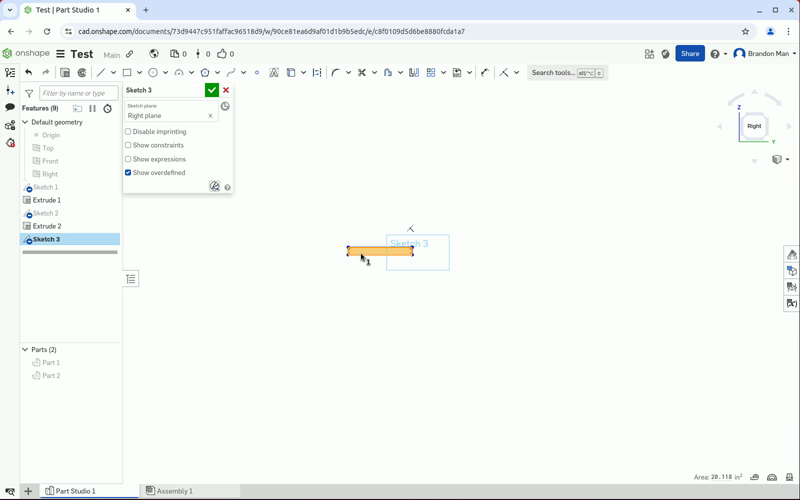
mouse_move(73, 352)
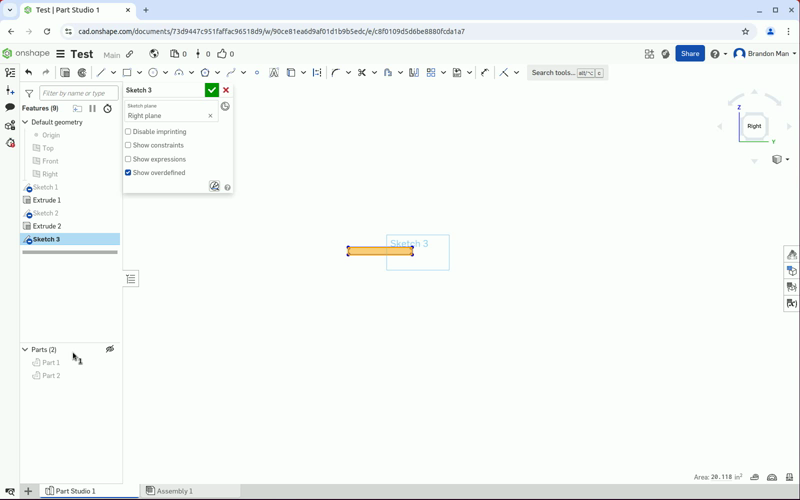
key(shift+y)
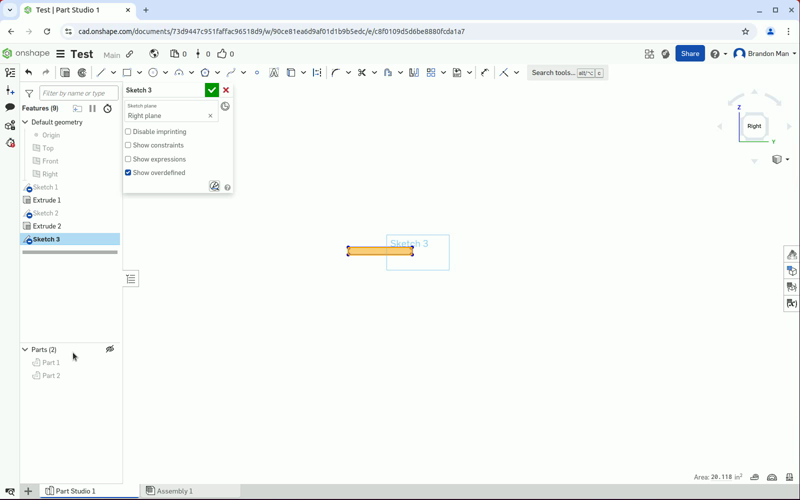
key(shift+e)
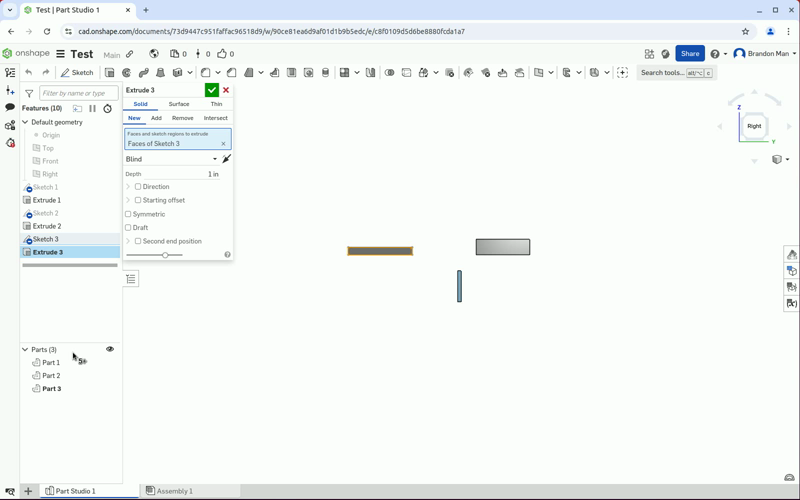
mouse_move(143, 106)
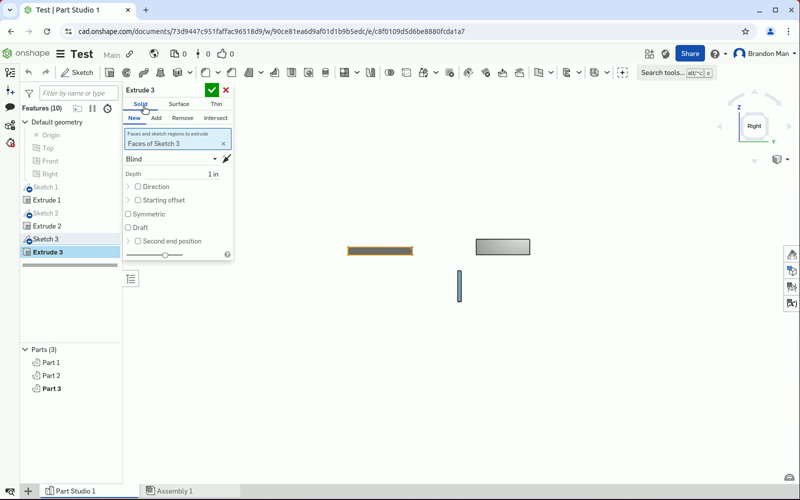
click(143, 106)
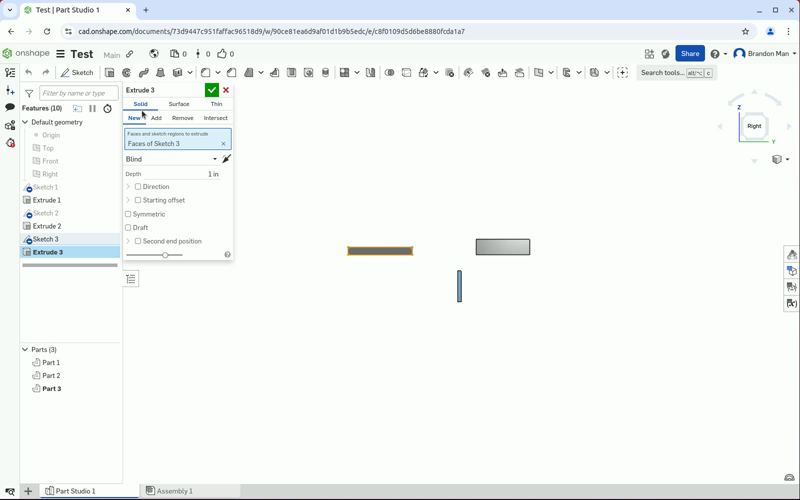
mouse_move(137, 120)
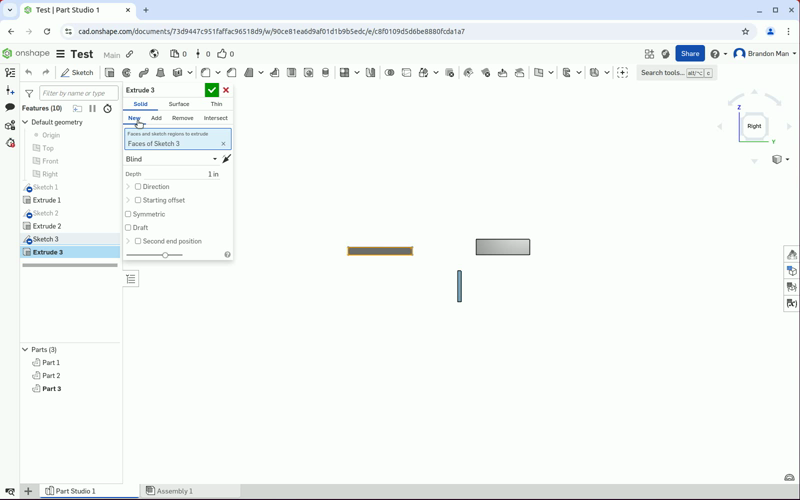
click(137, 120)
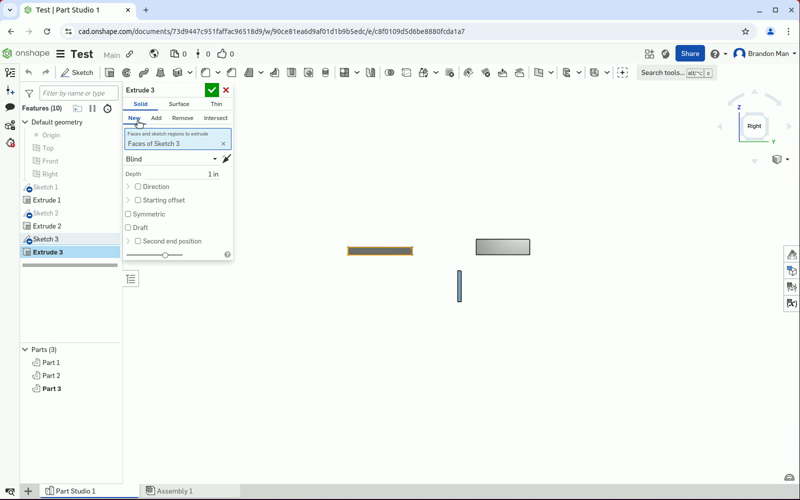
key(tab, 4)
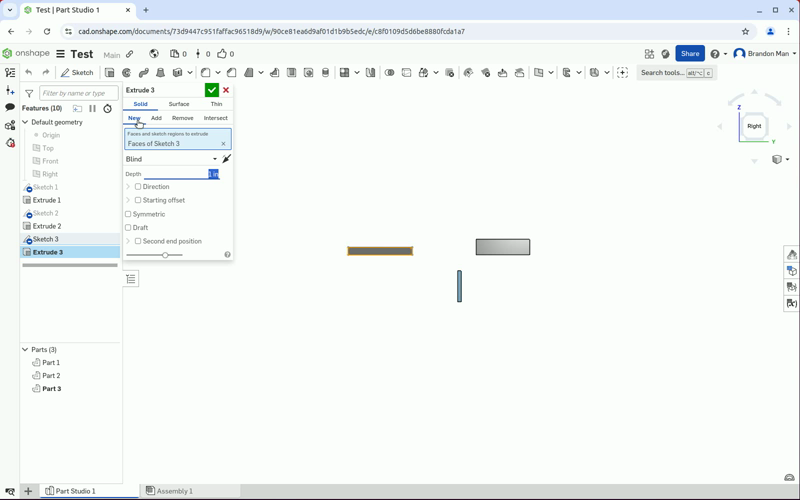
text(-0.241)
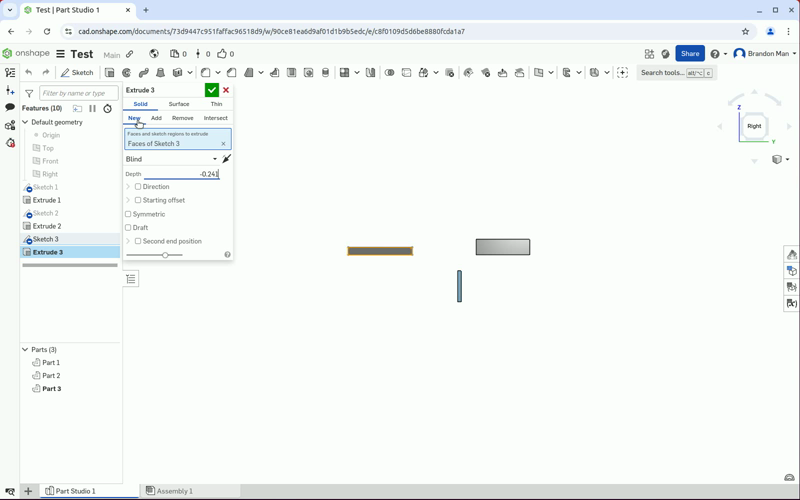
key(enter)
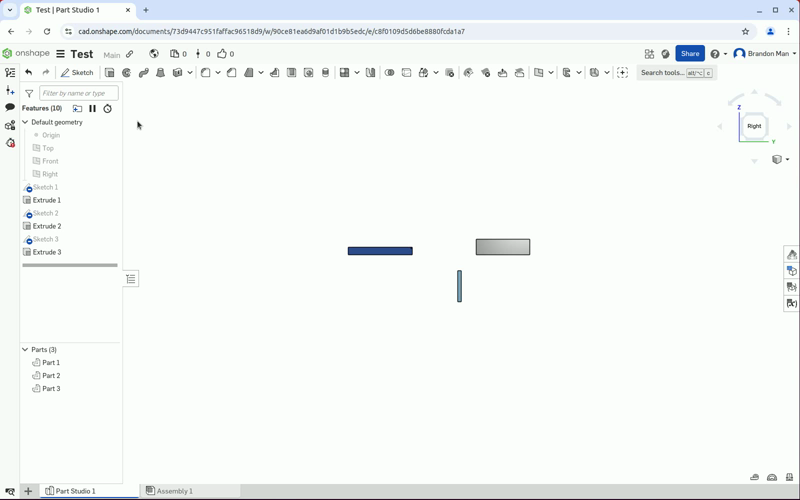
key(shift+h)
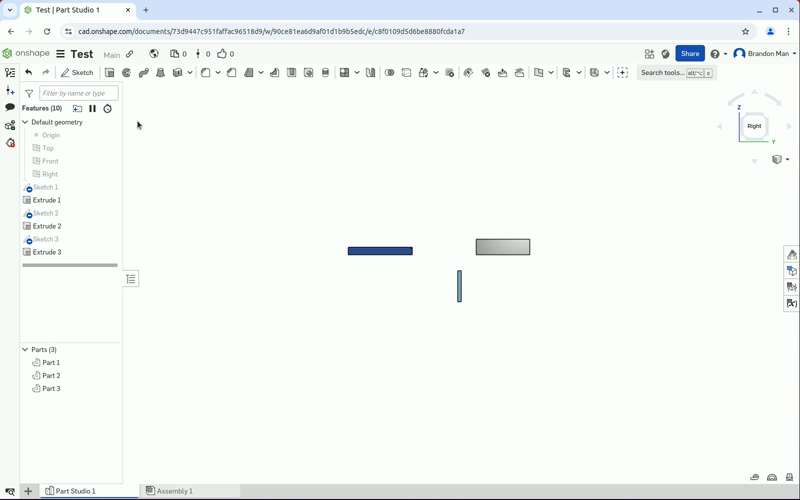
key(shift+h)
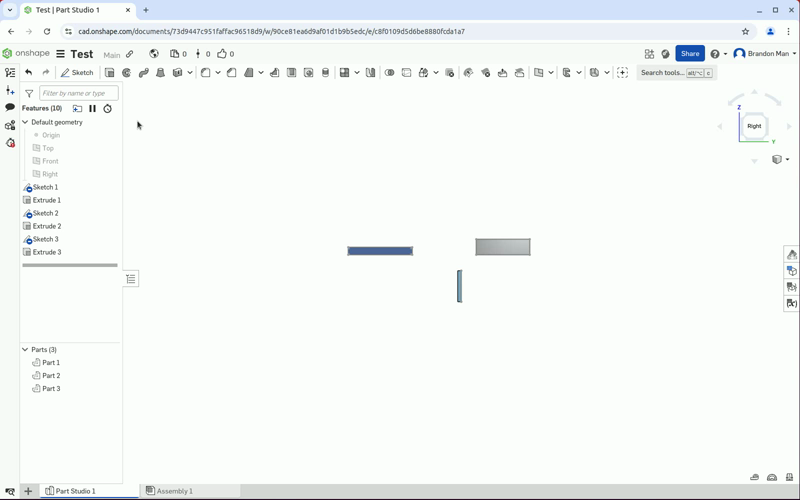
key(shift+7)
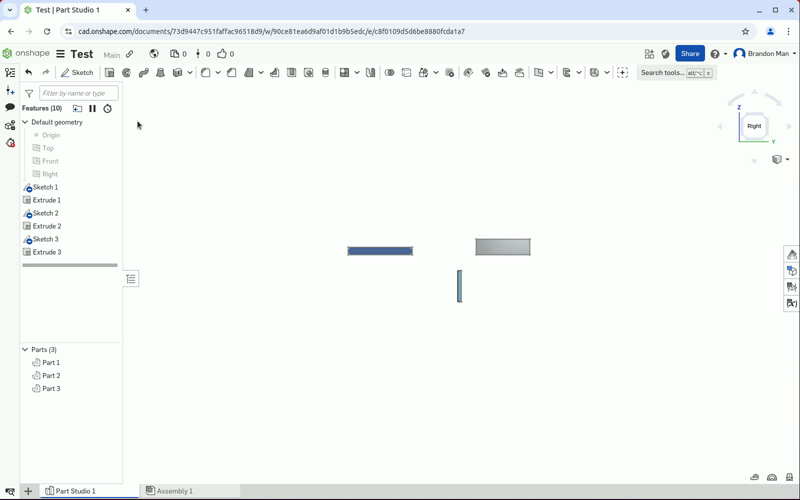
key(right, 2)
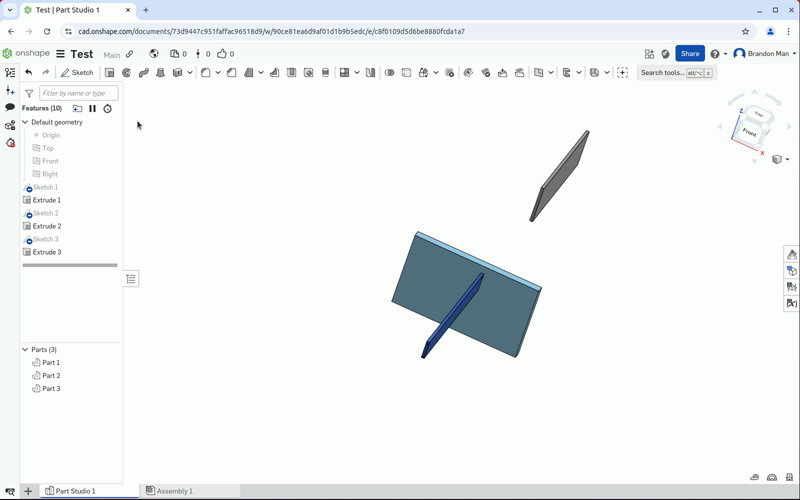
key(down, 2)
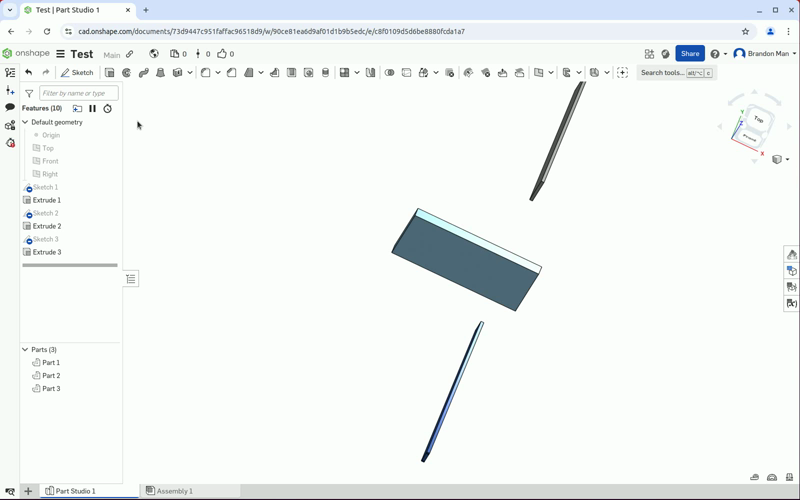
key(up, 2)
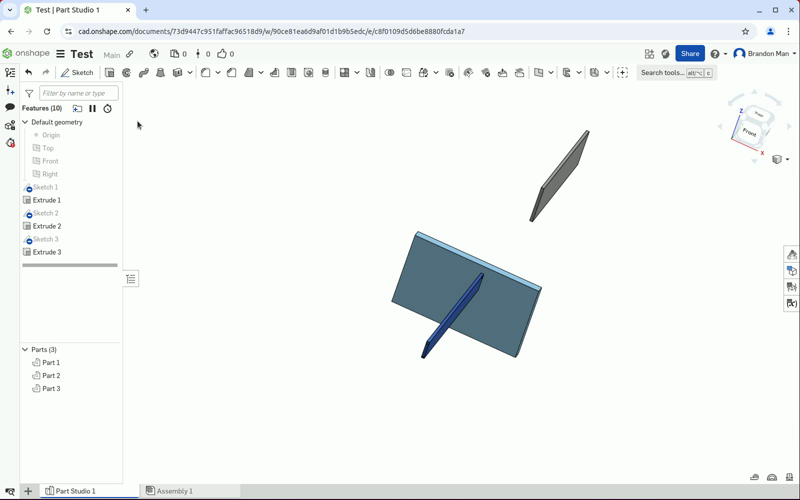
key(left, 2)
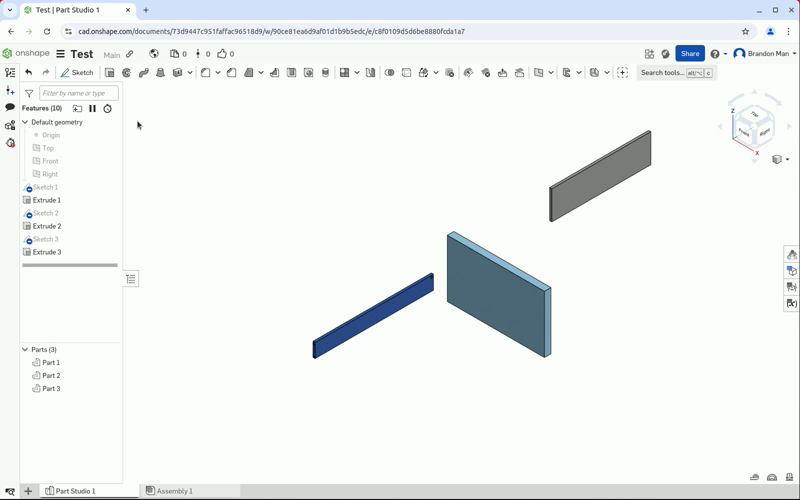
mouse_move(73, 189)
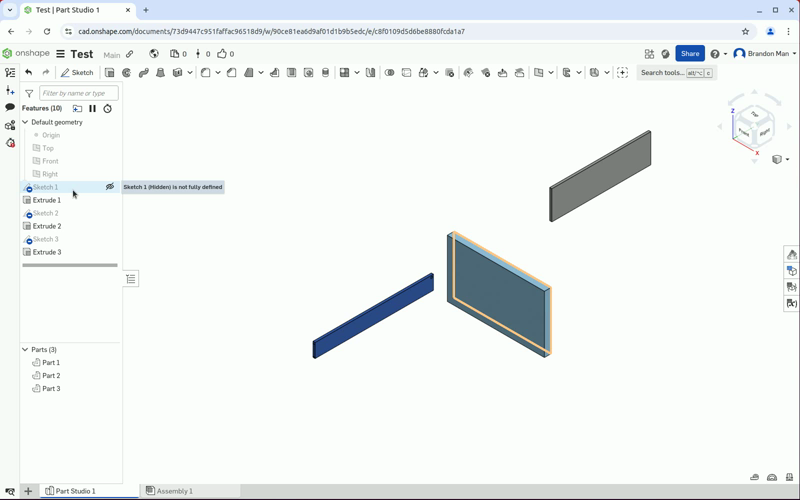
click(73, 189)